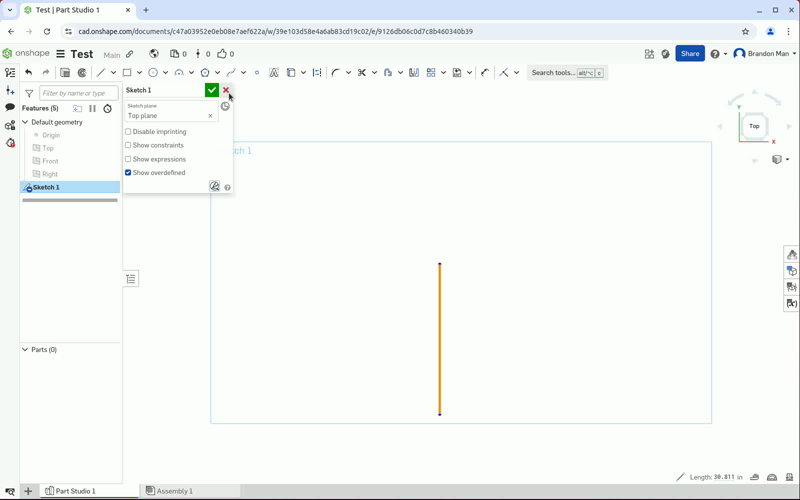
key(shift+h)
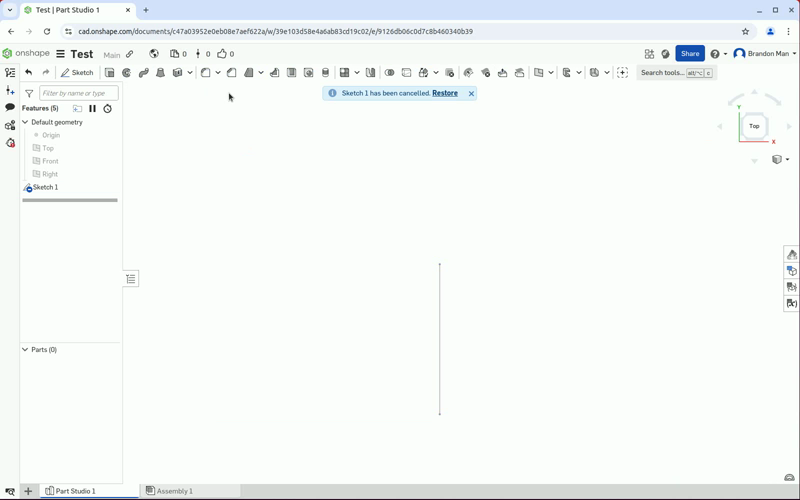
key(shift+s)
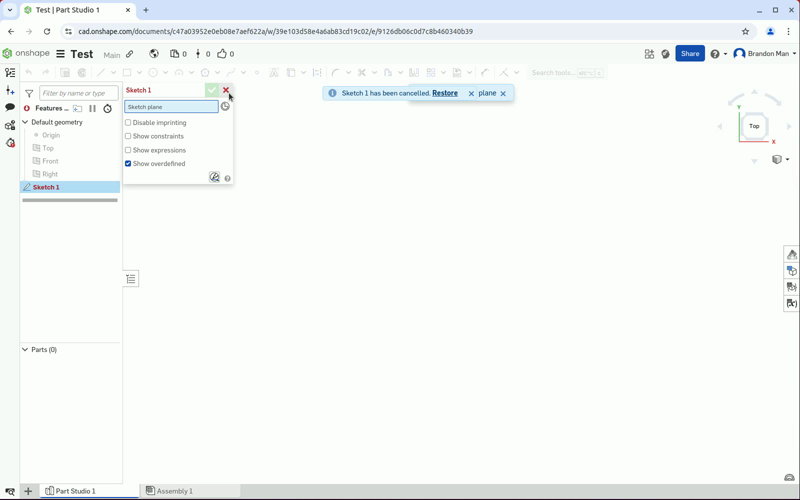
mouse_move(73, 150)
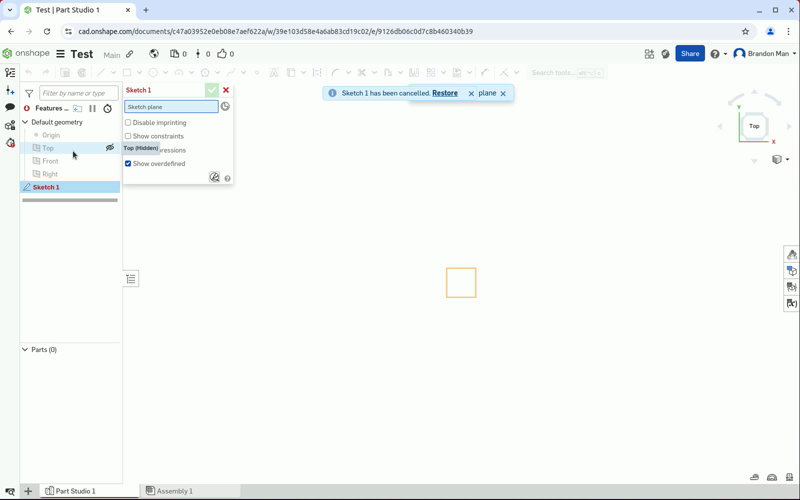
click(73, 150)
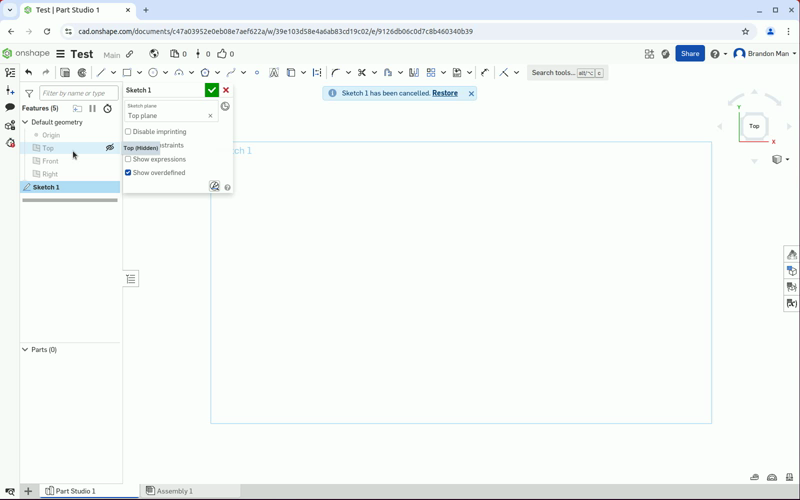
mouse_move(73, 352)
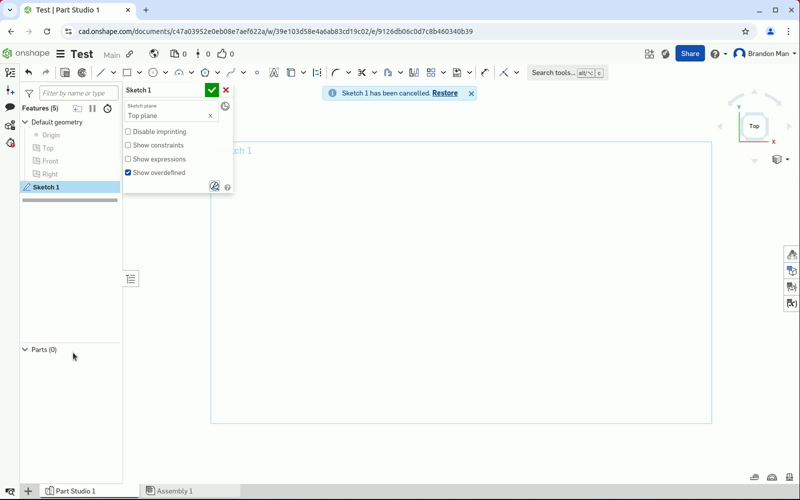
key(y)
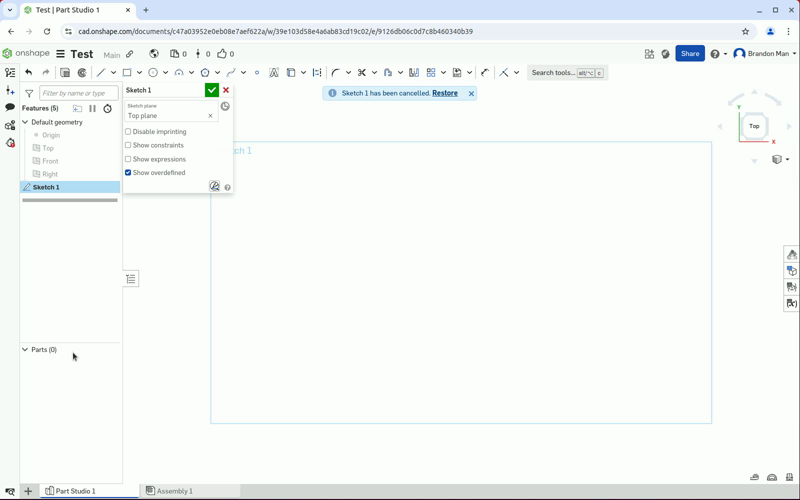
key(l)
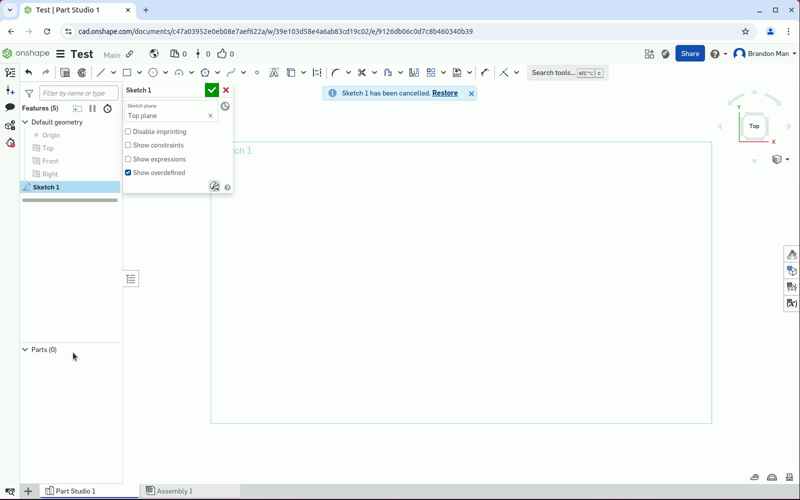
key_down(shift)
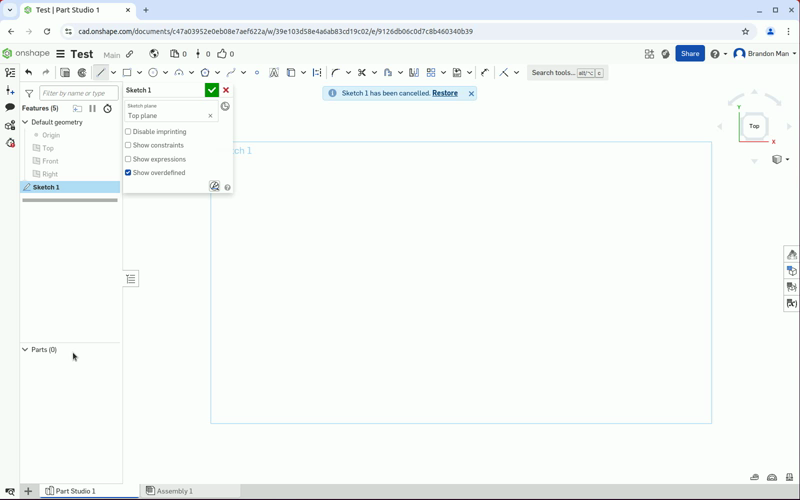
mouse_move(459, 284)
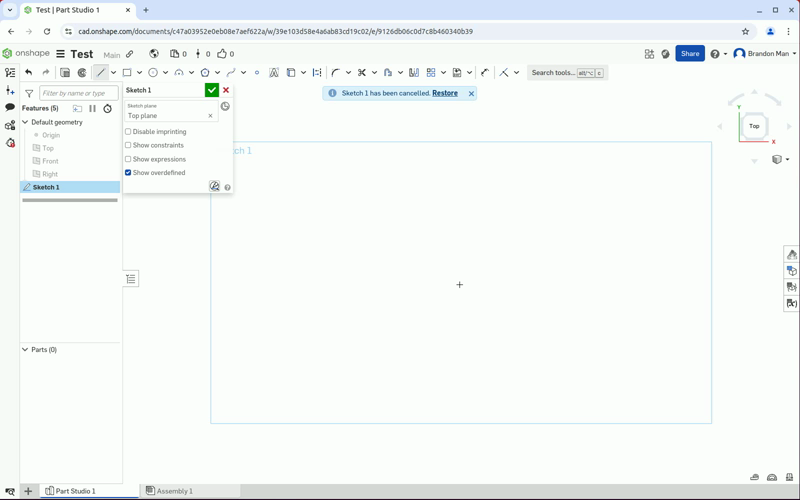
click(459, 284)
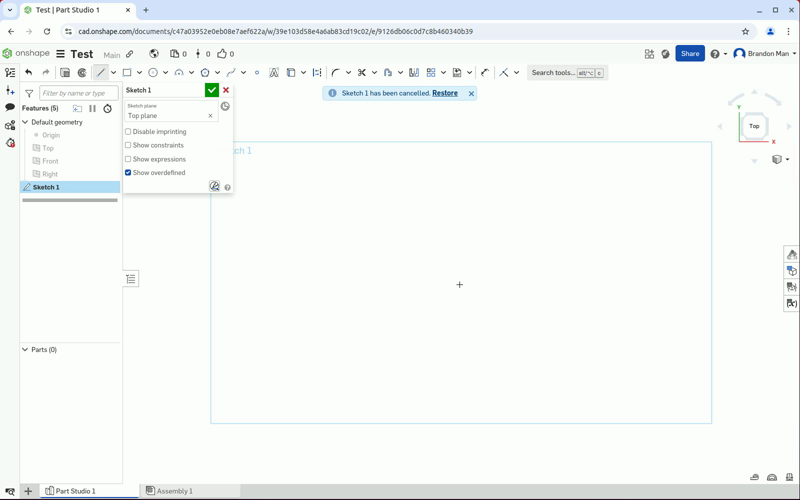
key_up(shift)
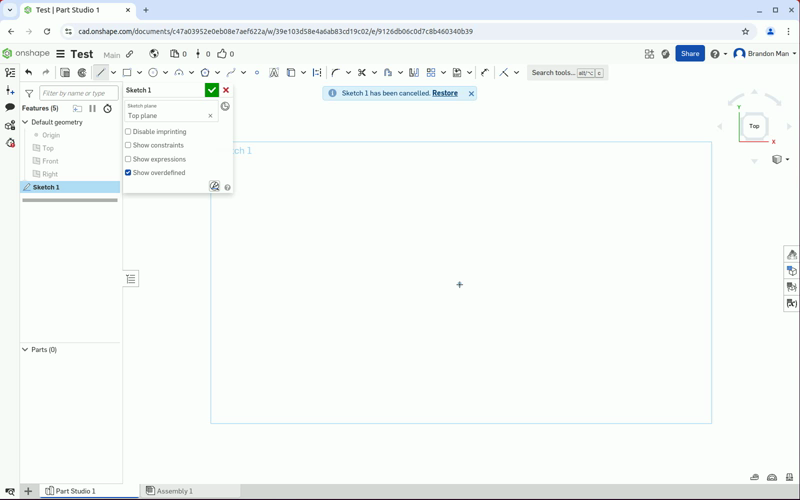
key_down(shift)
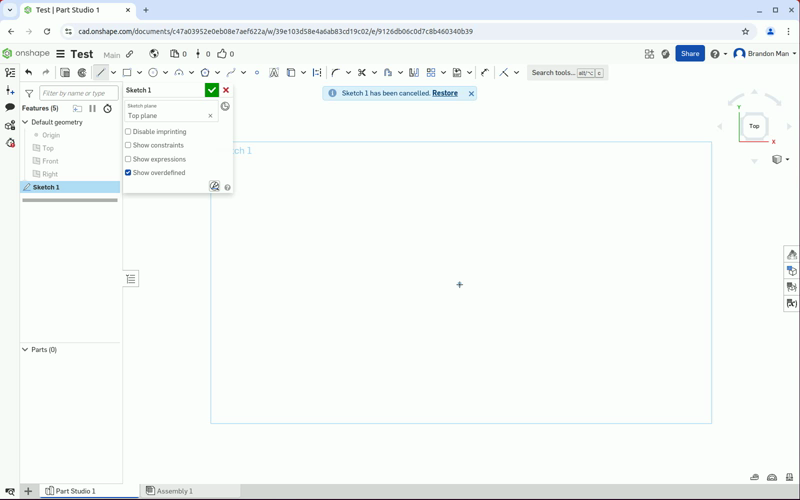
mouse_move(572, 284)
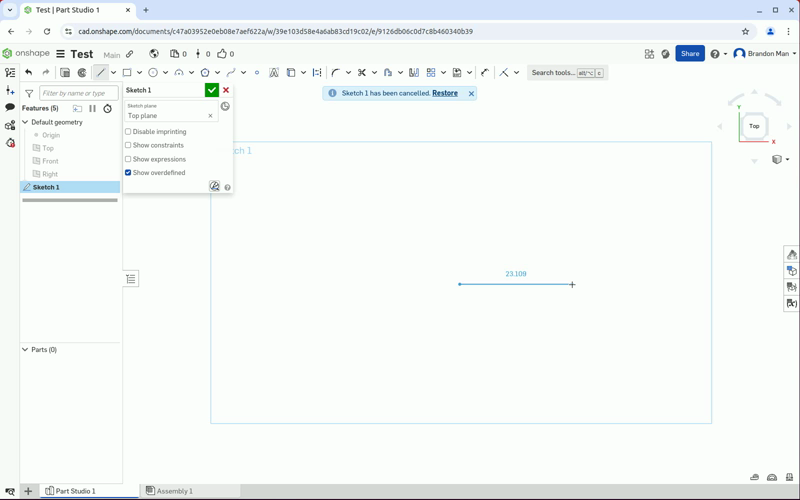
click(572, 284)
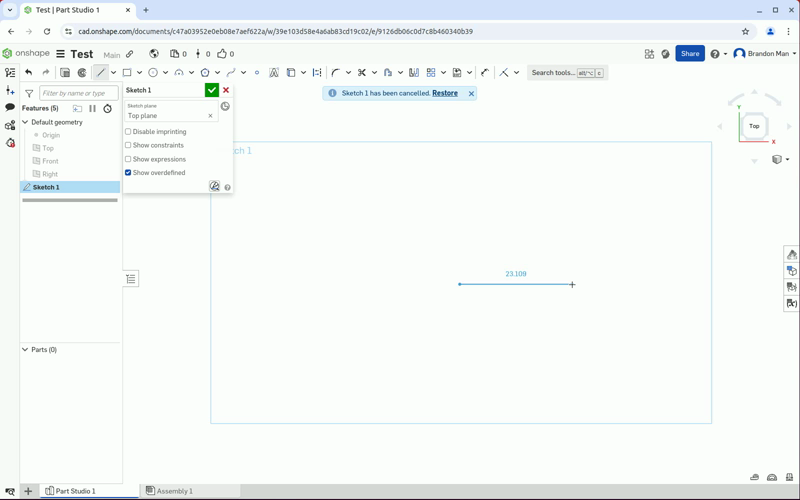
key_up(shift)
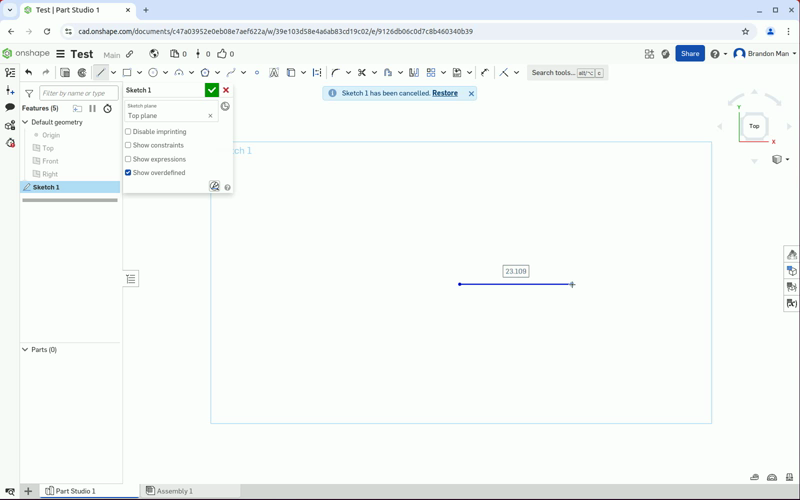
key_down(shift)
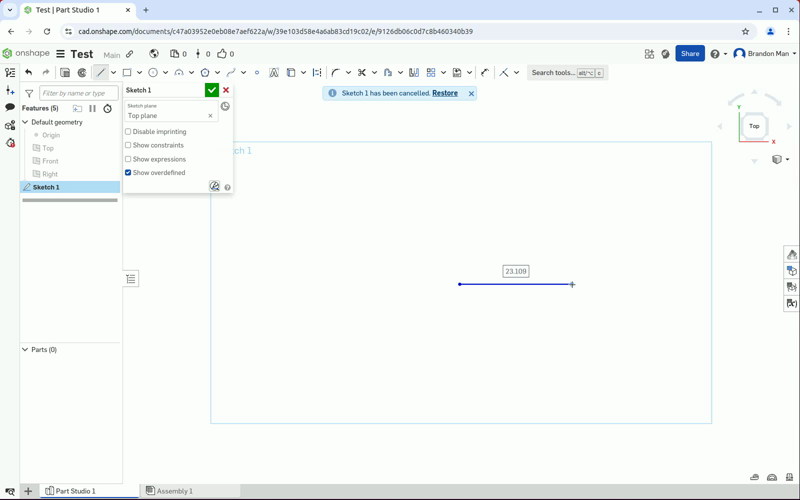
mouse_move(589, 284)
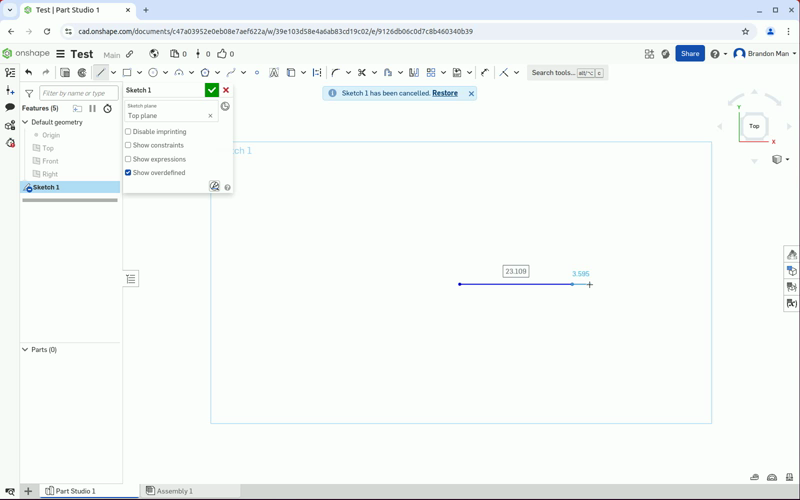
mouse_move(572, 264)
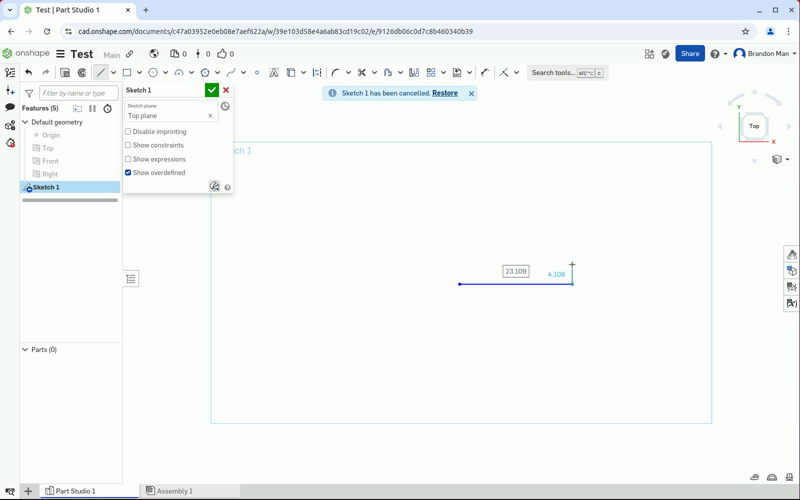
click(572, 264)
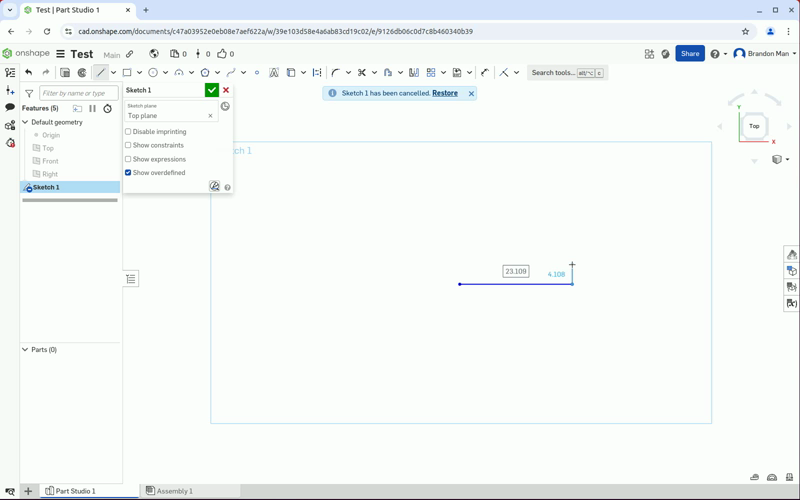
key_up(shift)
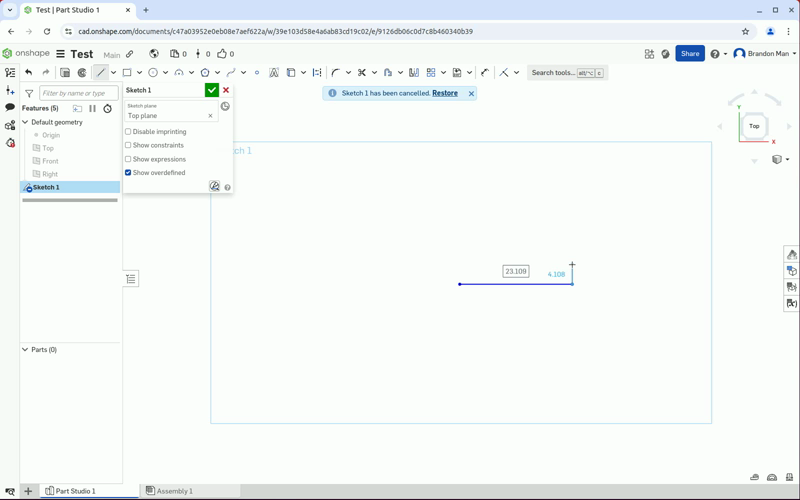
key_down(shift)
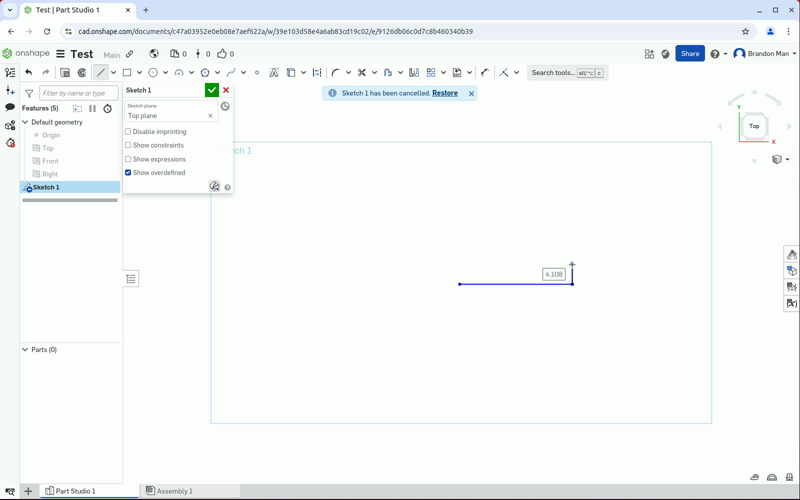
mouse_move(459, 264)
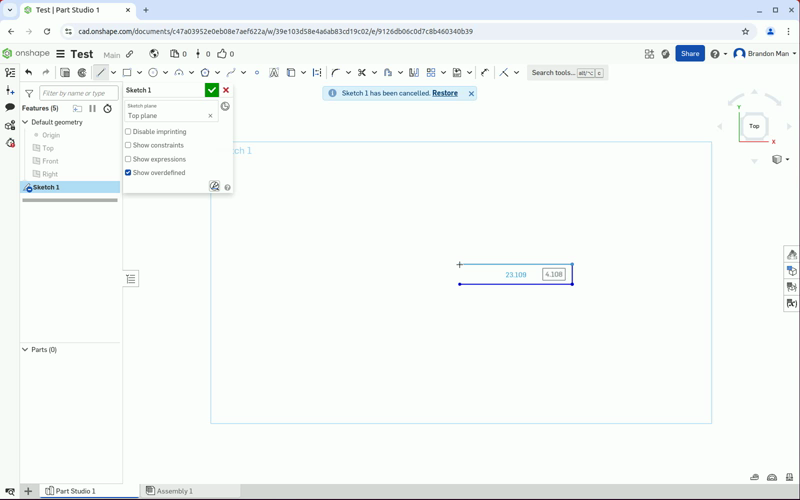
click(459, 264)
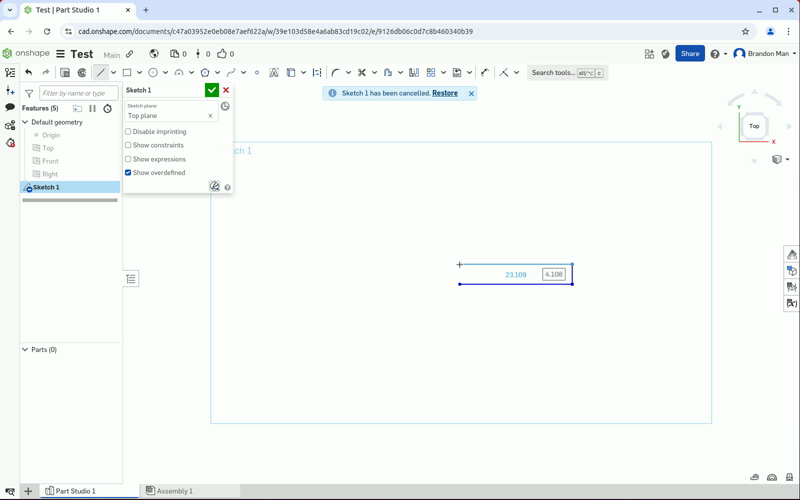
key_up(shift)
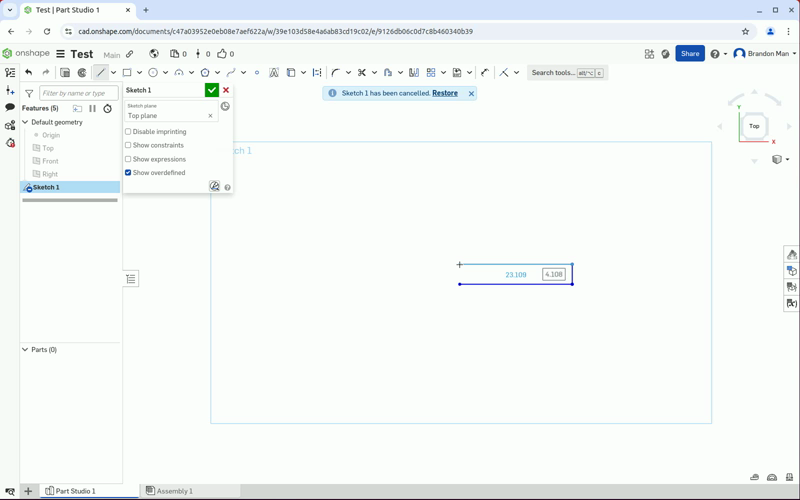
mouse_move(489, 264)
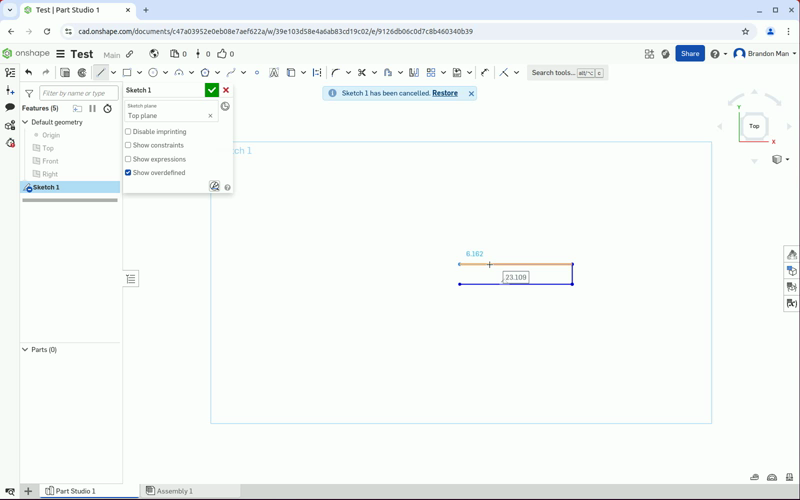
key_down(shift)
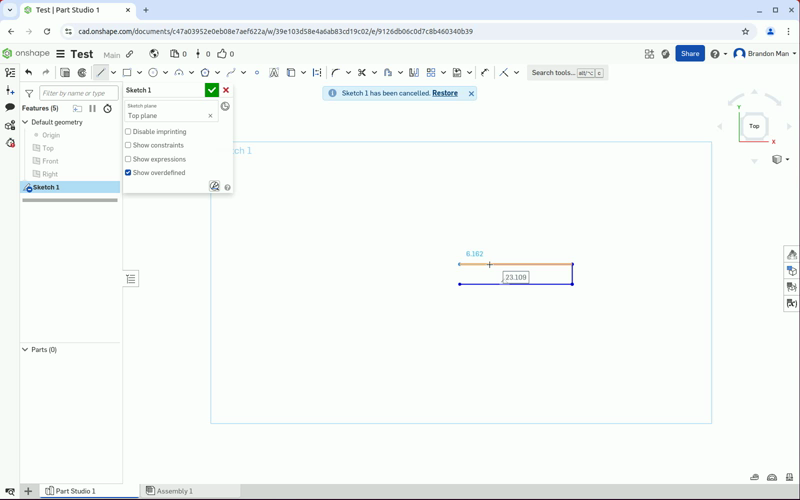
mouse_move(459, 284)
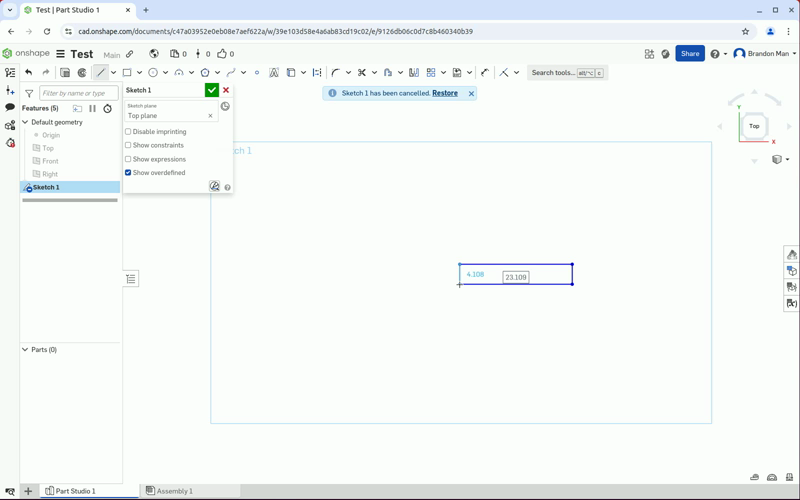
key_up(shift)
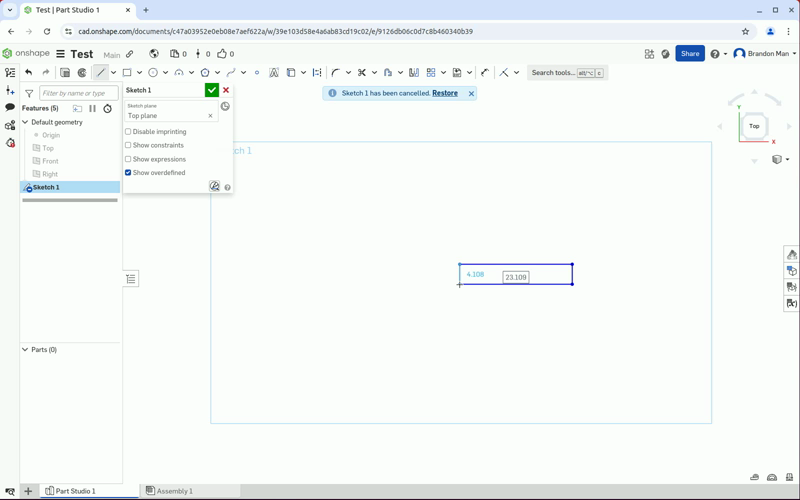
click(459, 284)
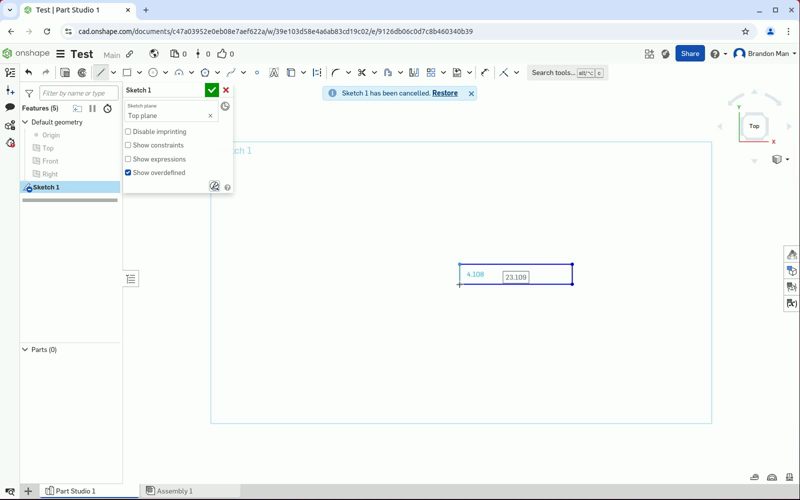
key(esc)
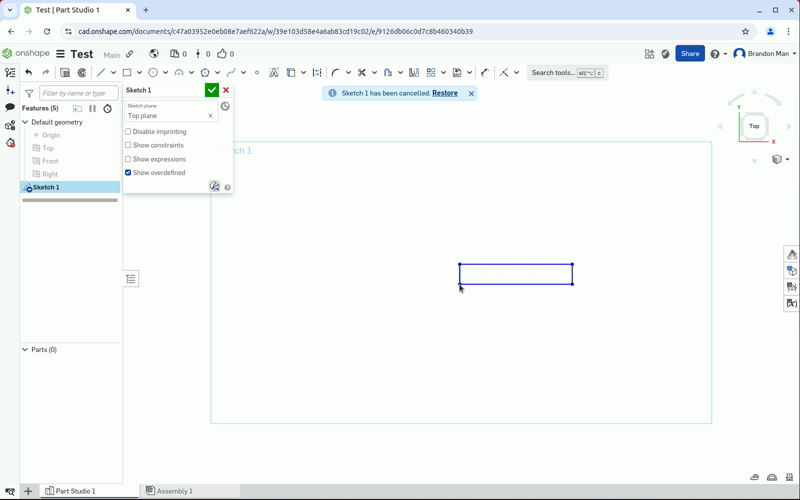
key(l)
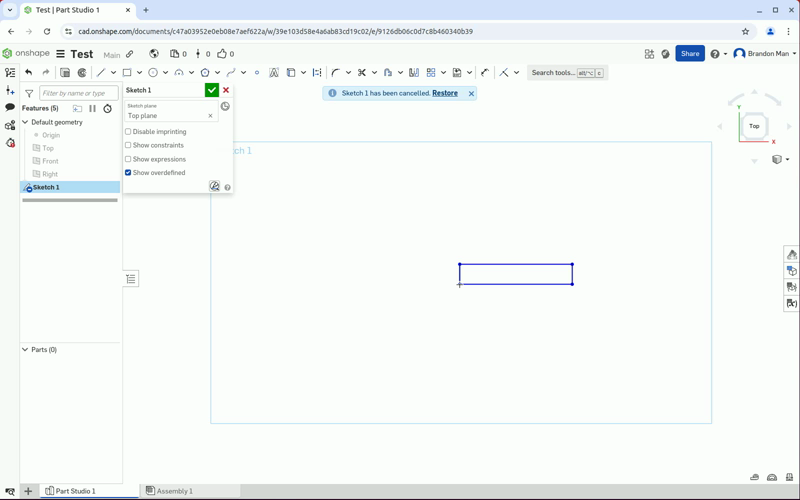
key_down(shift)
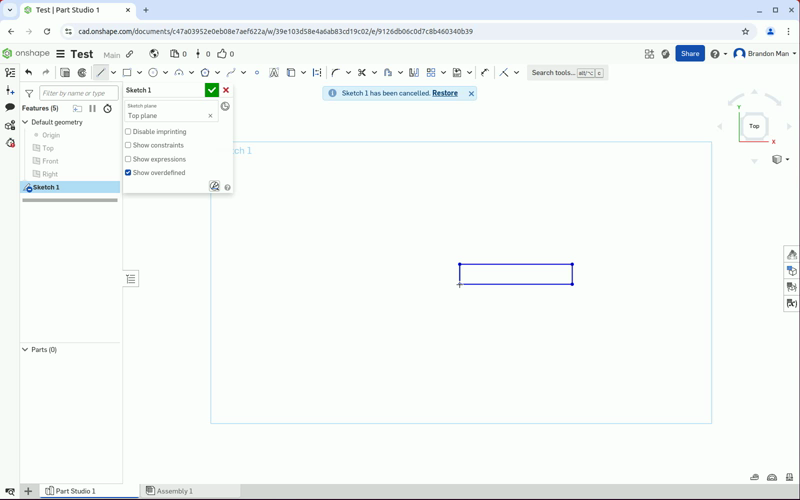
mouse_move(460, 282)
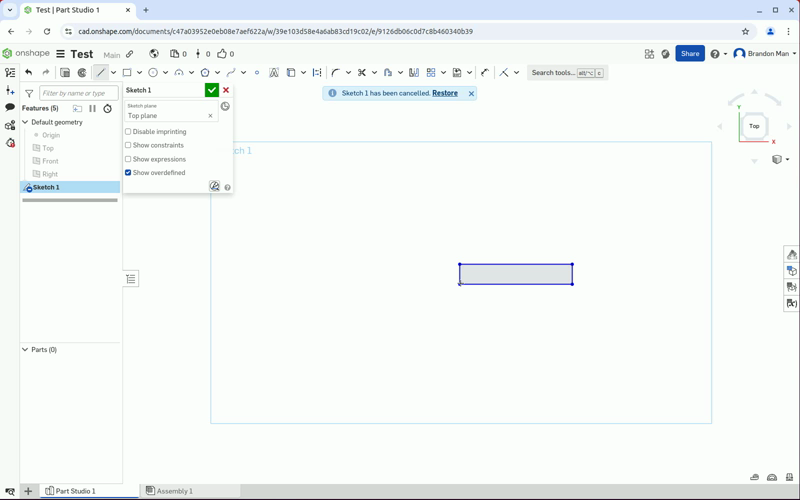
scroll(6)
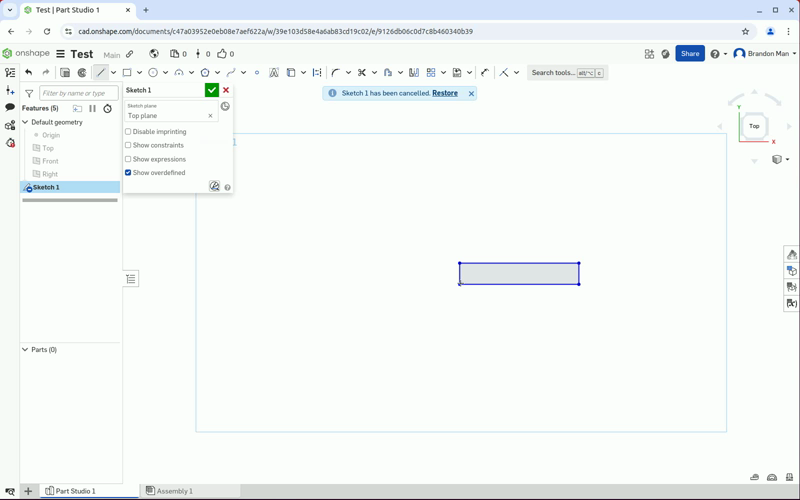
scroll(6)
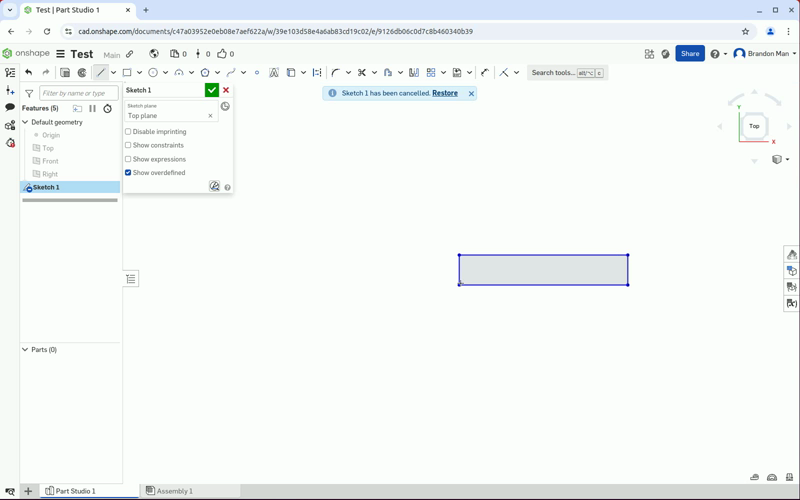
scroll(6)
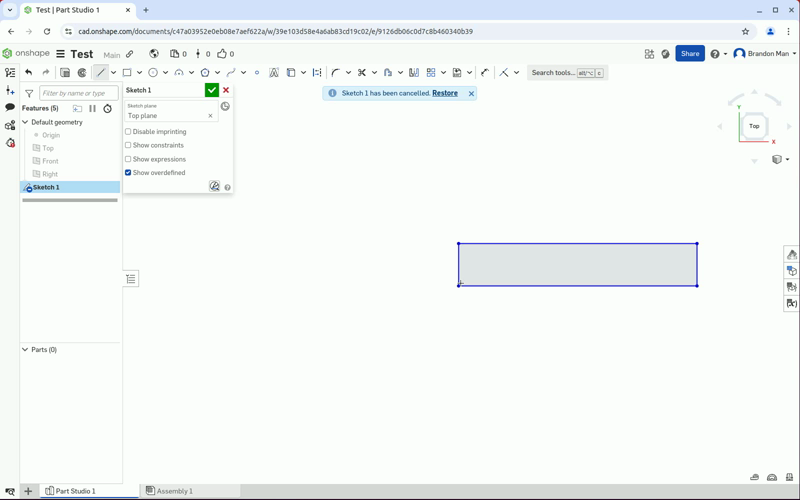
scroll(6)
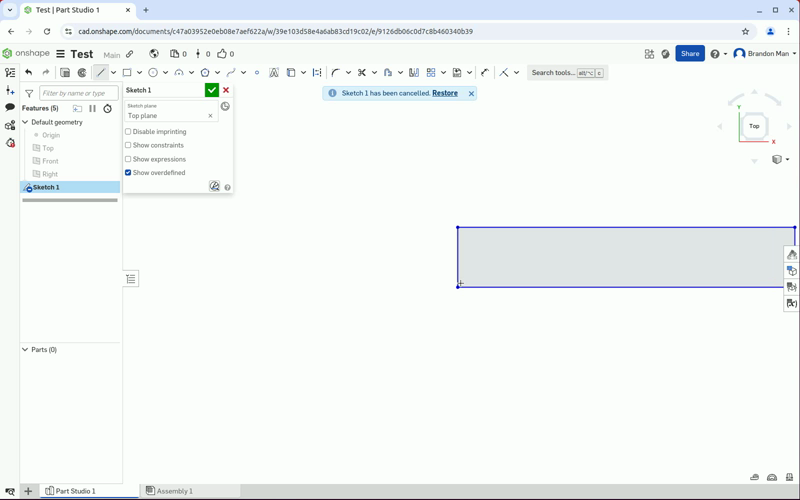
scroll(6)
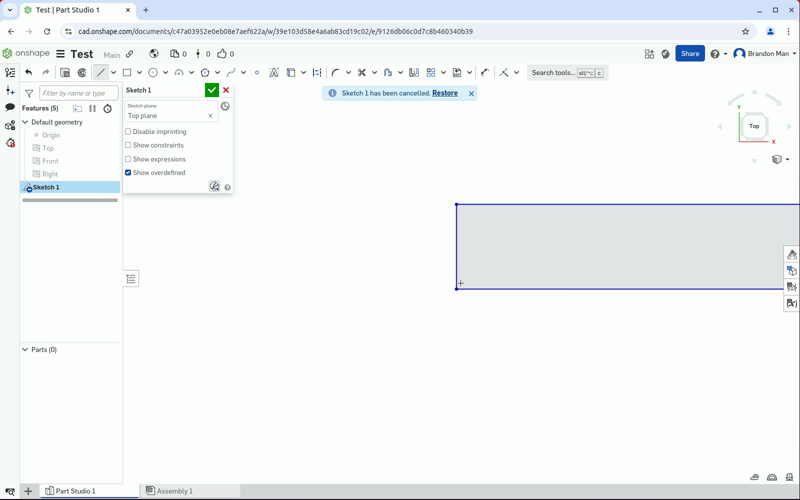
scroll(6)
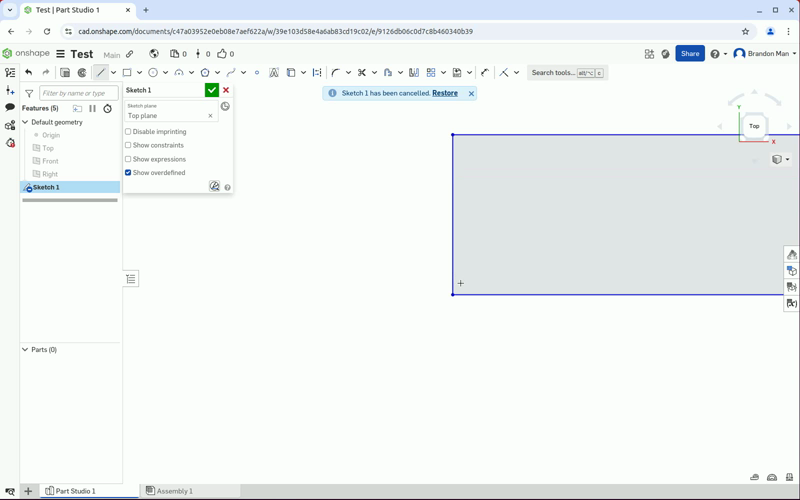
scroll(6)
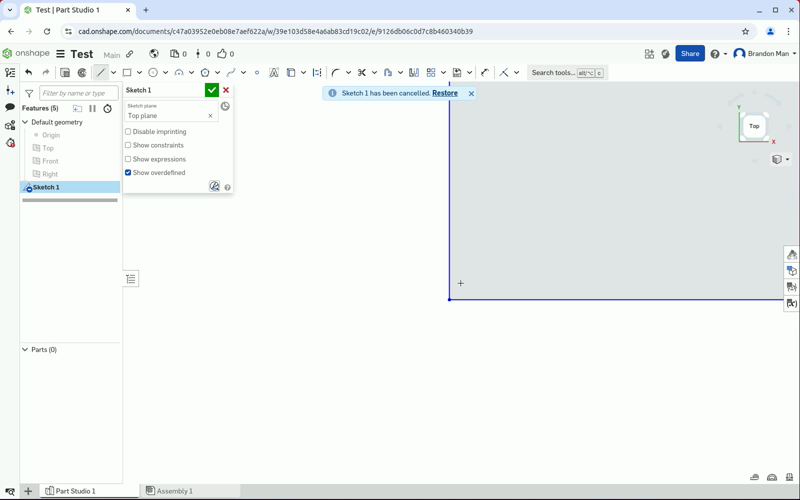
click(460, 282)
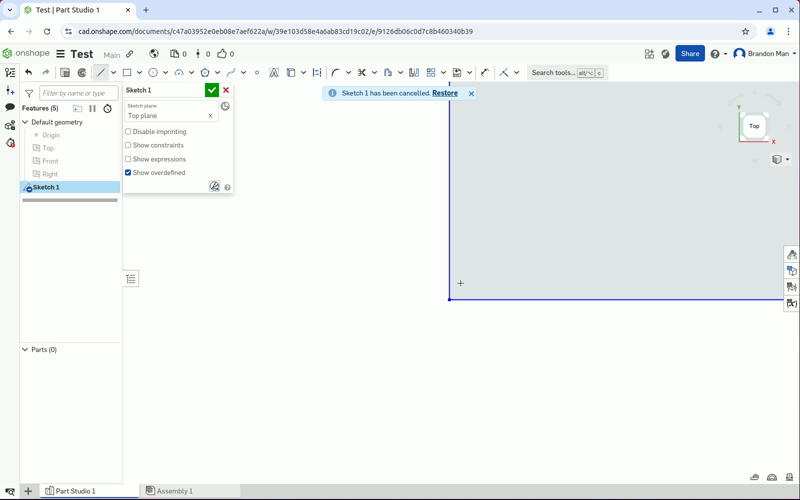
scroll(-6)
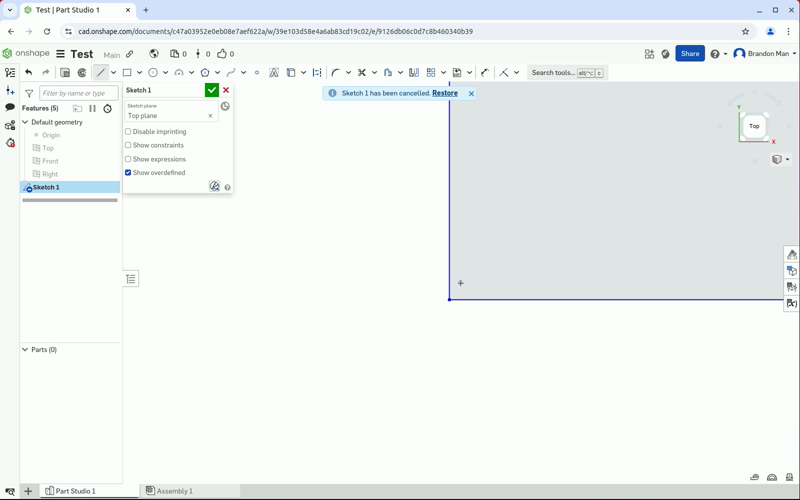
scroll(-6)
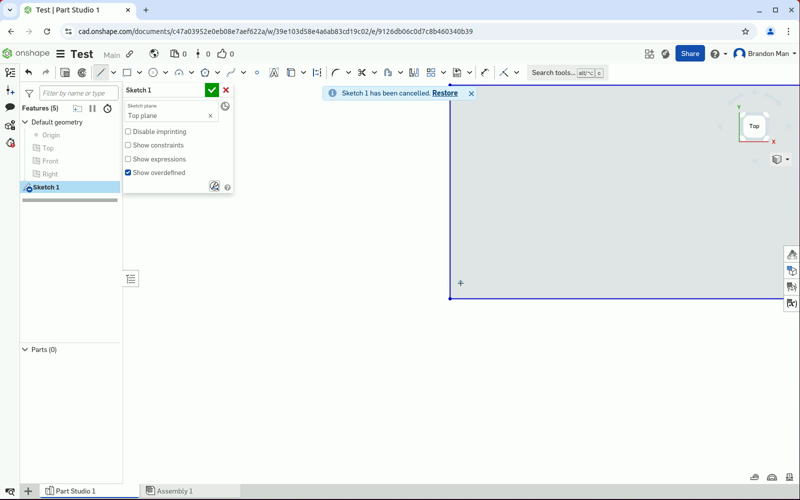
scroll(-6)
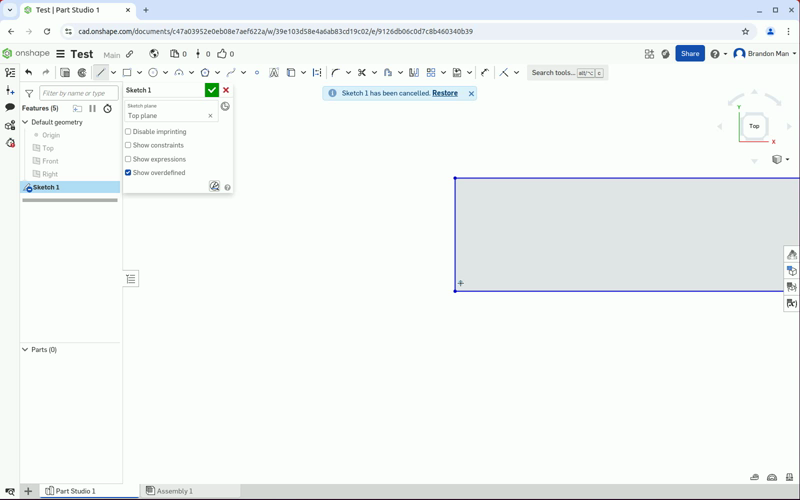
scroll(-6)
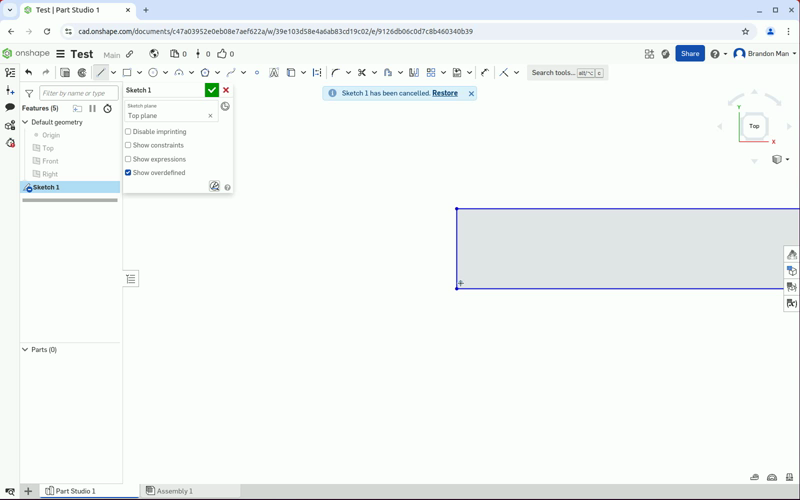
scroll(-6)
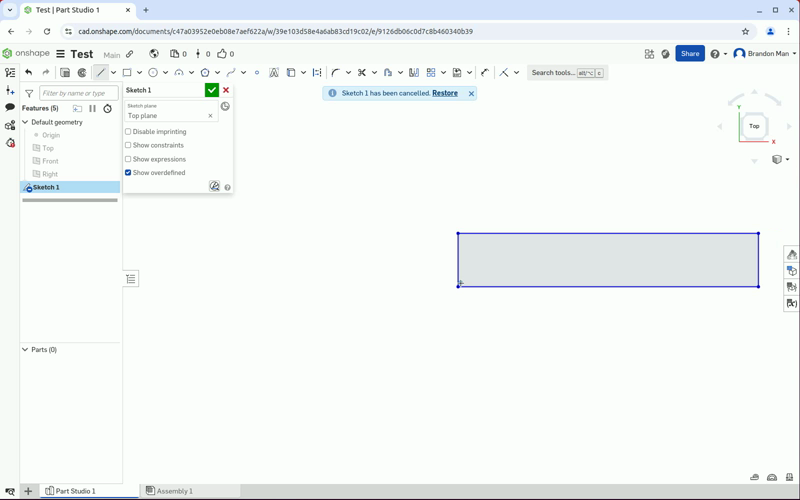
scroll(-6)
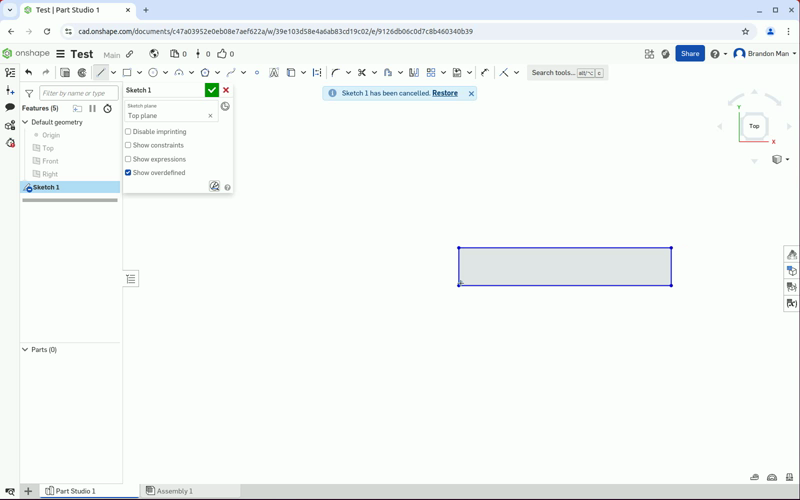
scroll(-6)
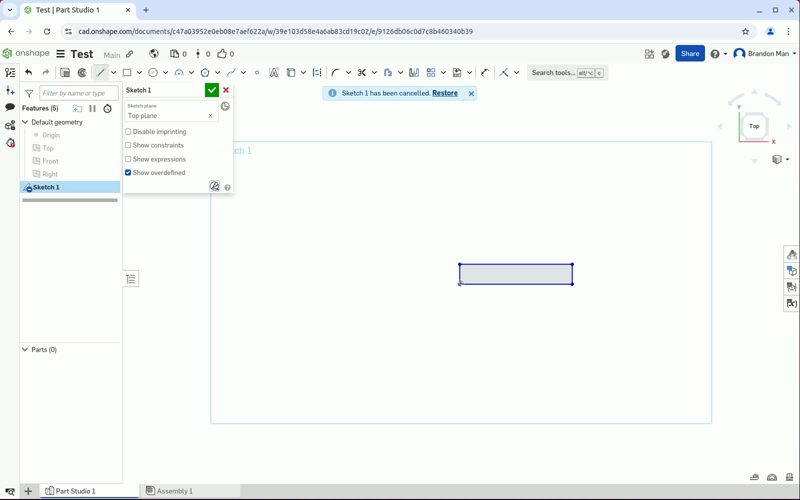
key_up(shift)
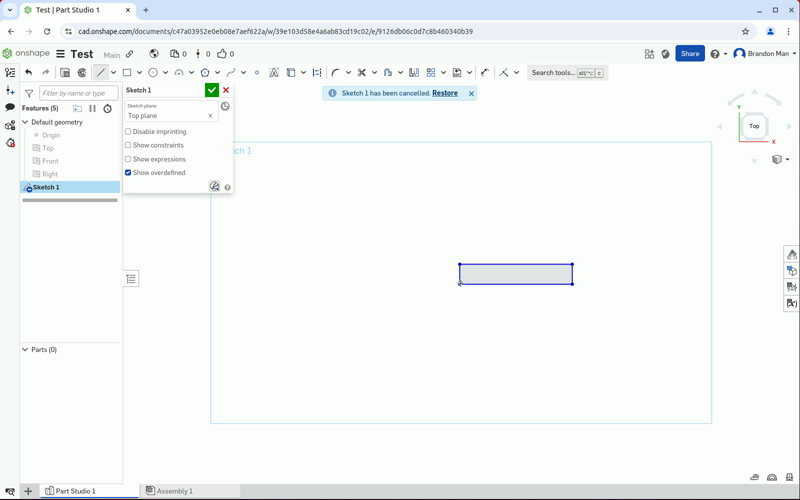
key_down(shift)
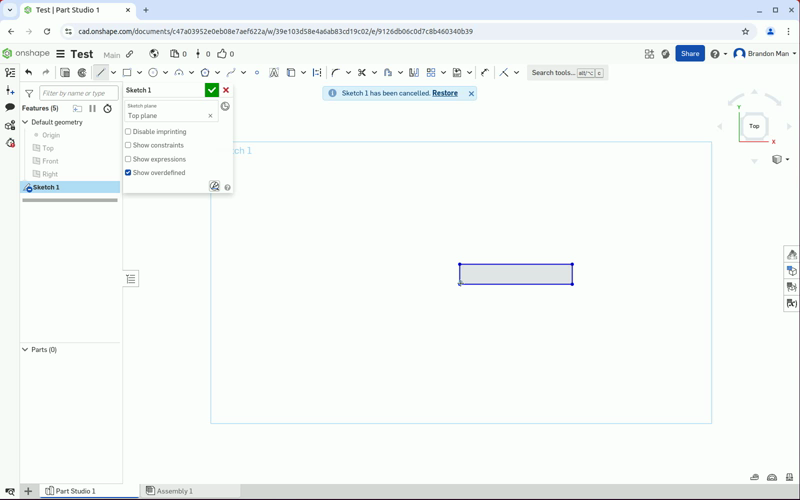
mouse_move(570, 282)
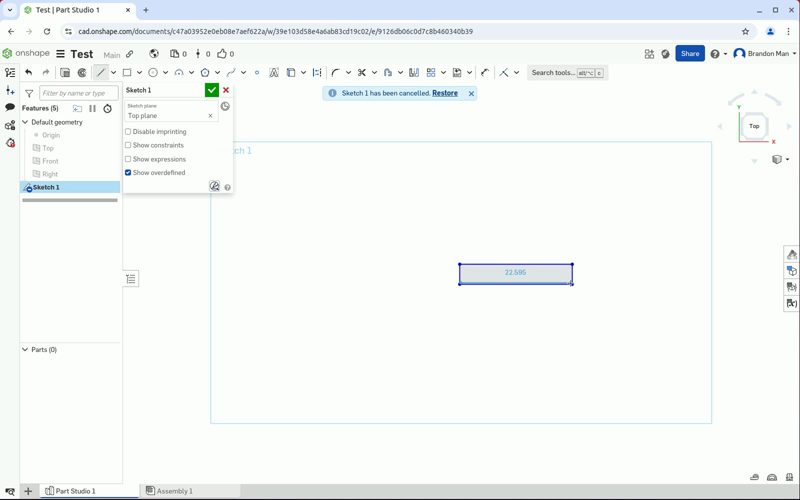
scroll(6)
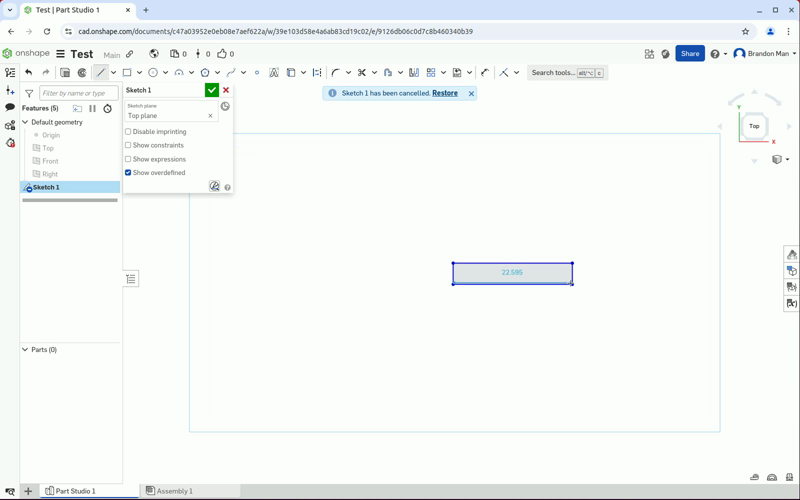
scroll(6)
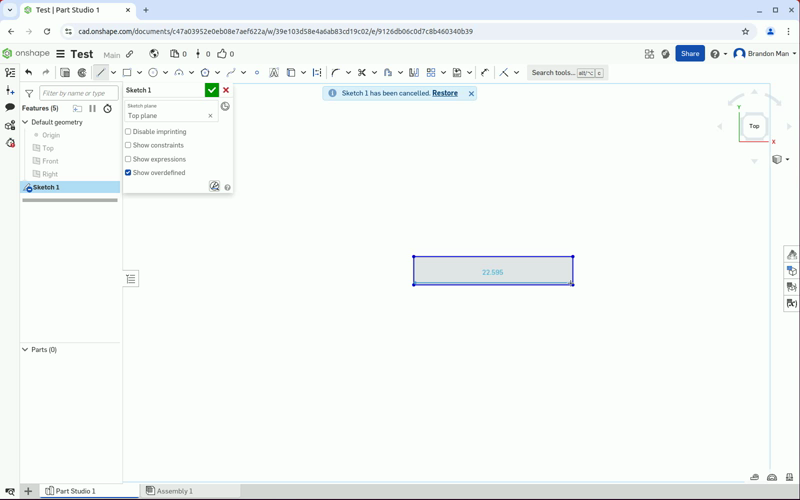
scroll(6)
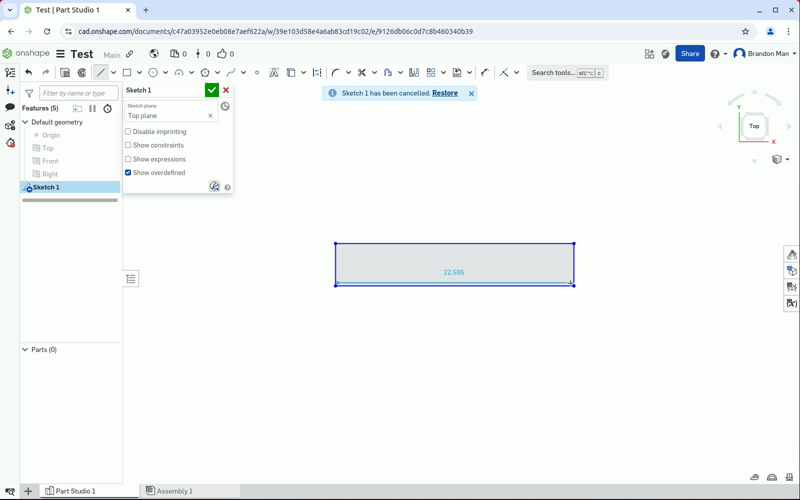
scroll(6)
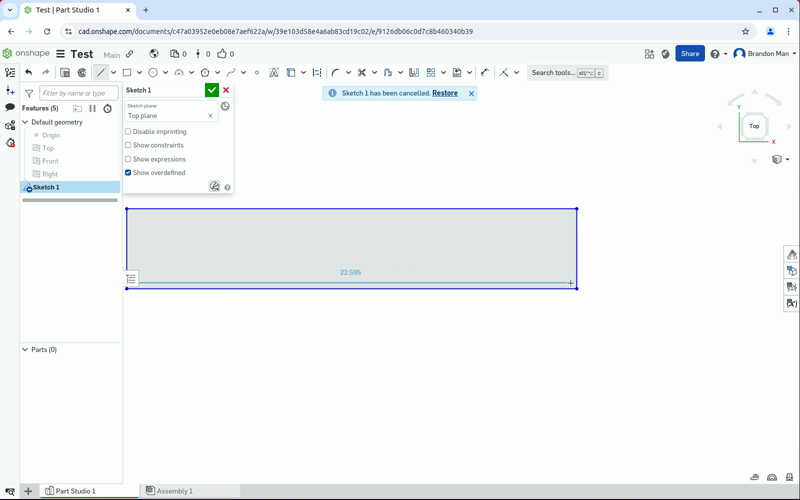
scroll(6)
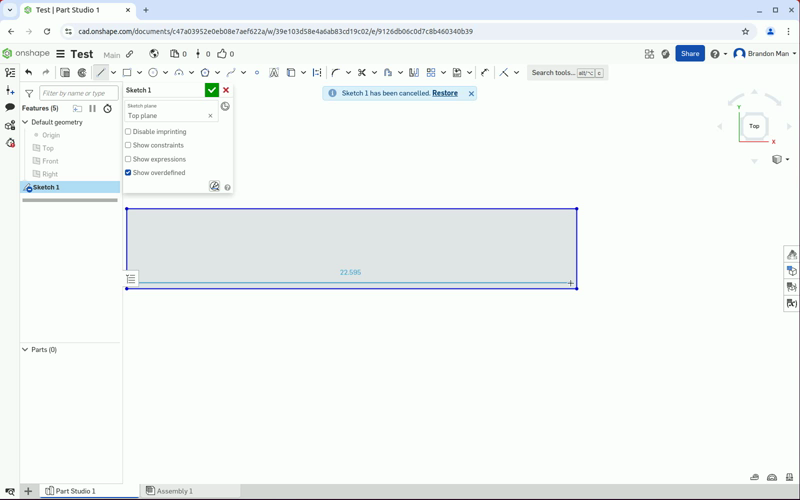
scroll(6)
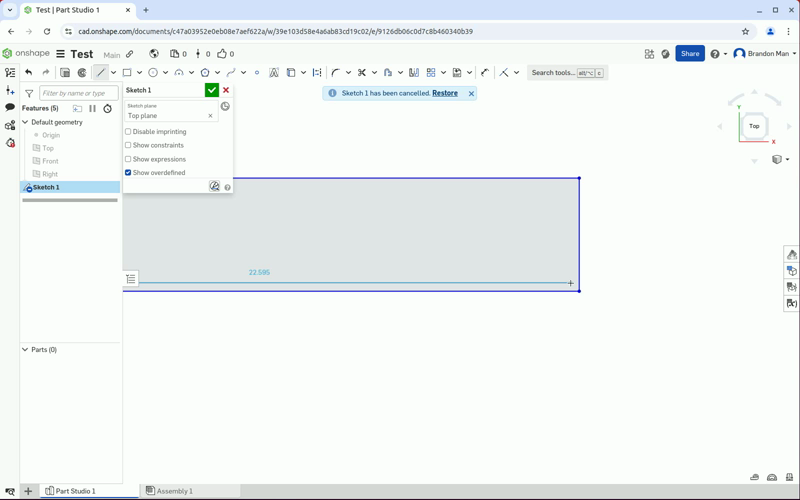
scroll(6)
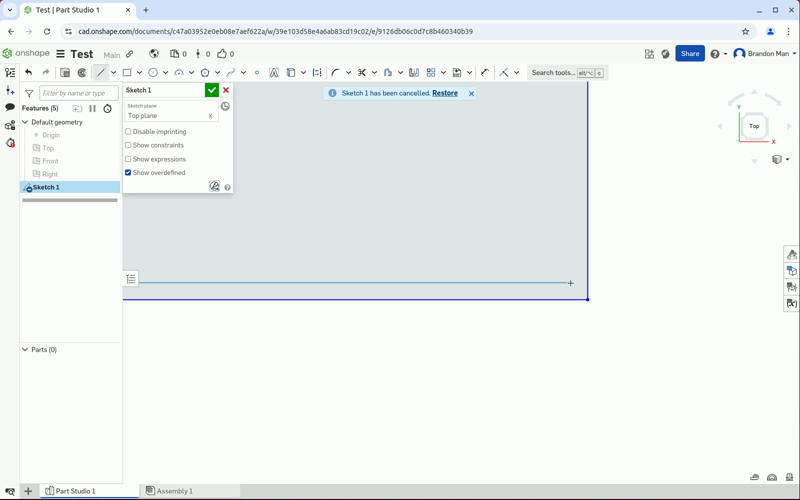
click(570, 282)
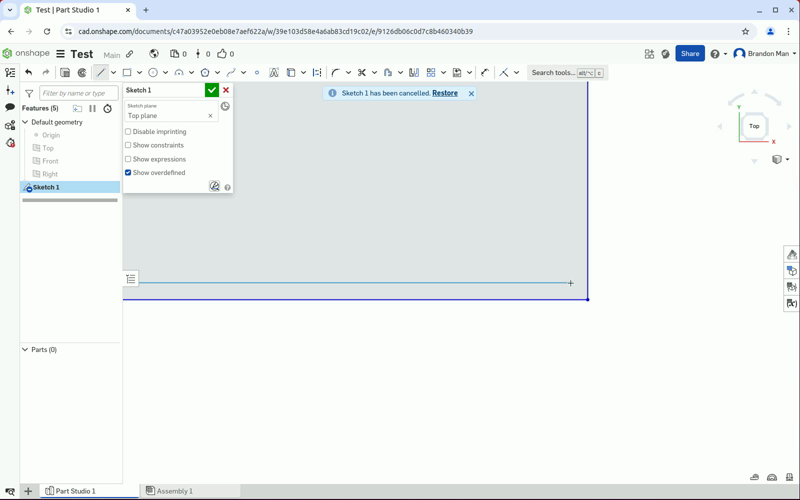
scroll(-6)
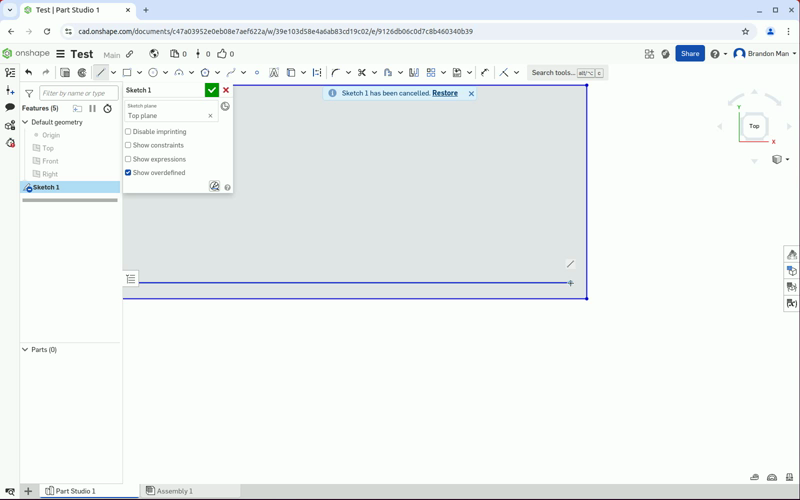
scroll(-6)
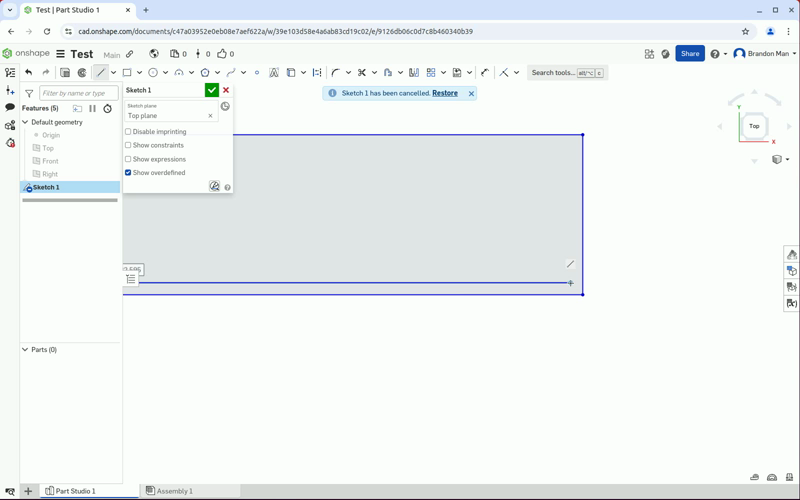
scroll(-6)
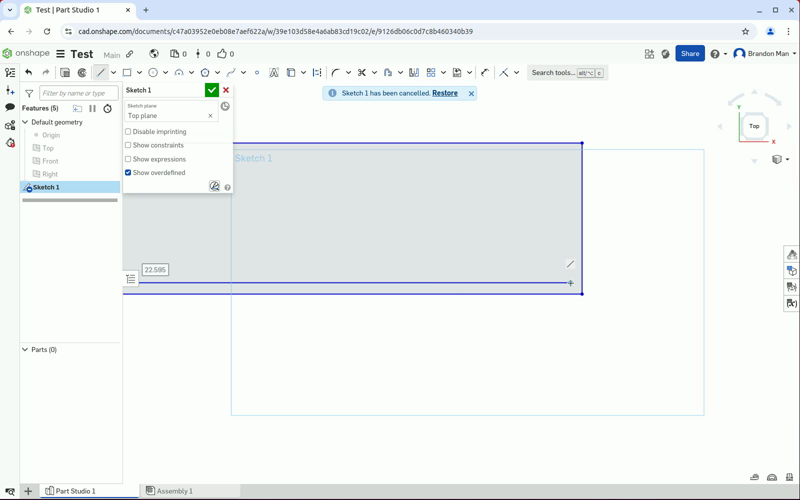
scroll(-6)
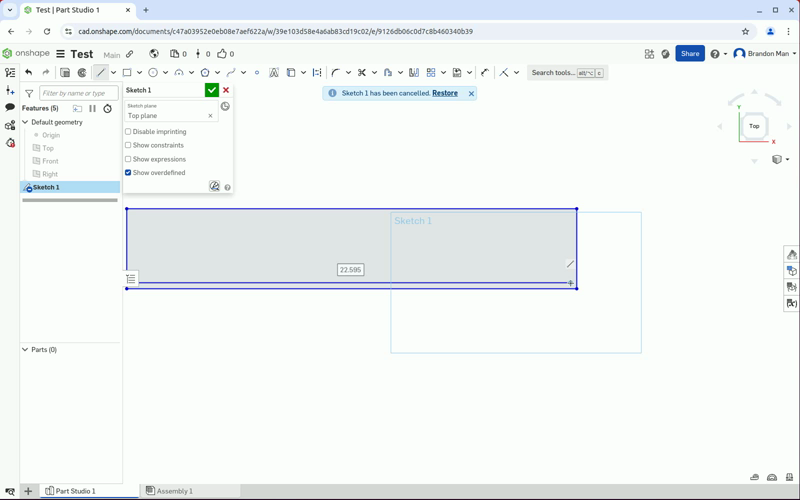
scroll(-6)
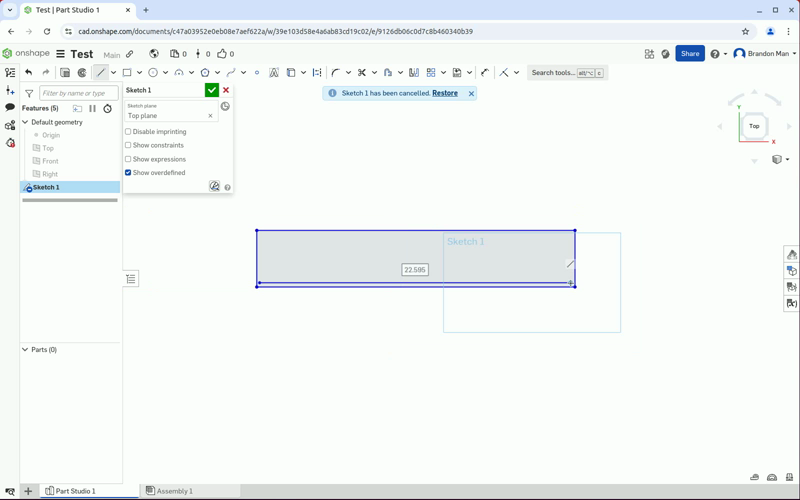
scroll(-6)
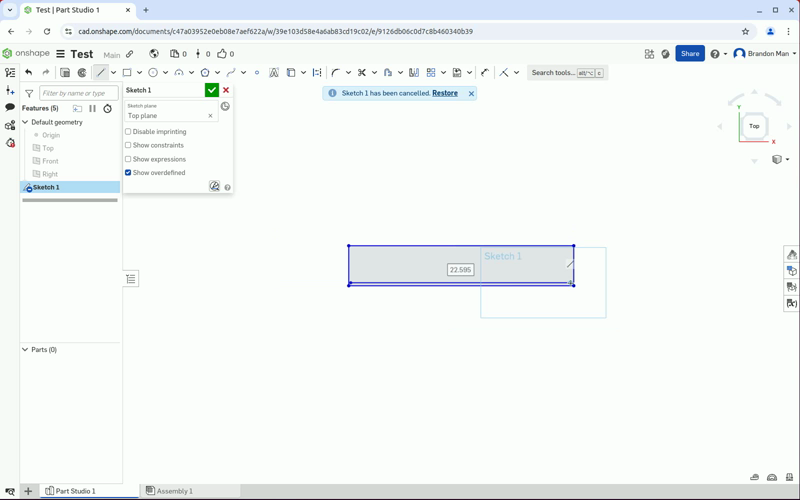
scroll(-6)
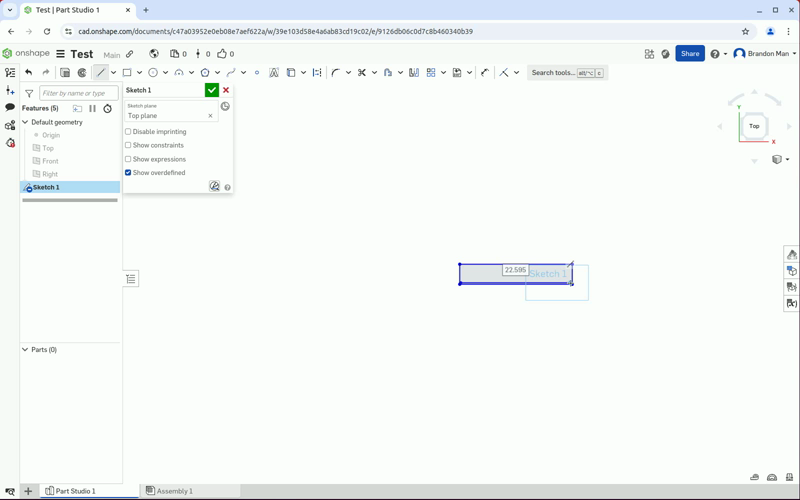
key_up(shift)
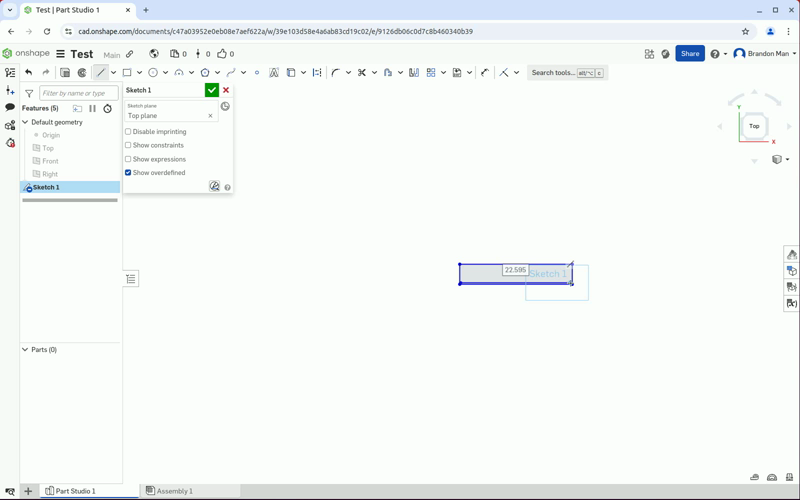
key_down(shift)
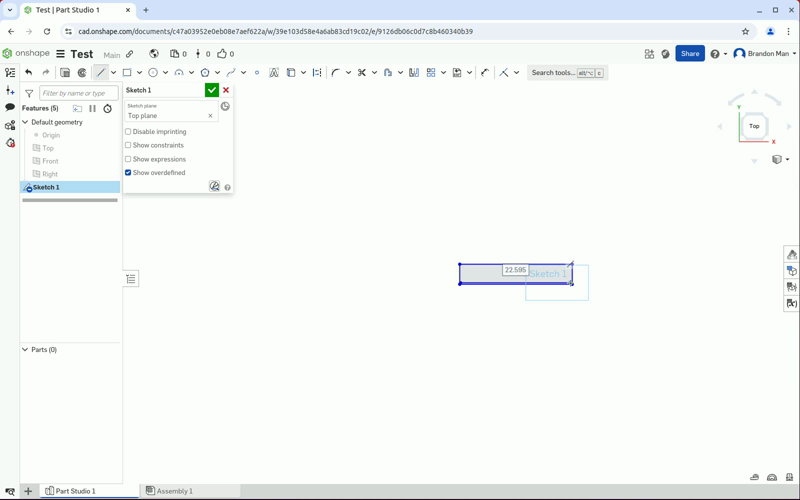
mouse_move(589, 282)
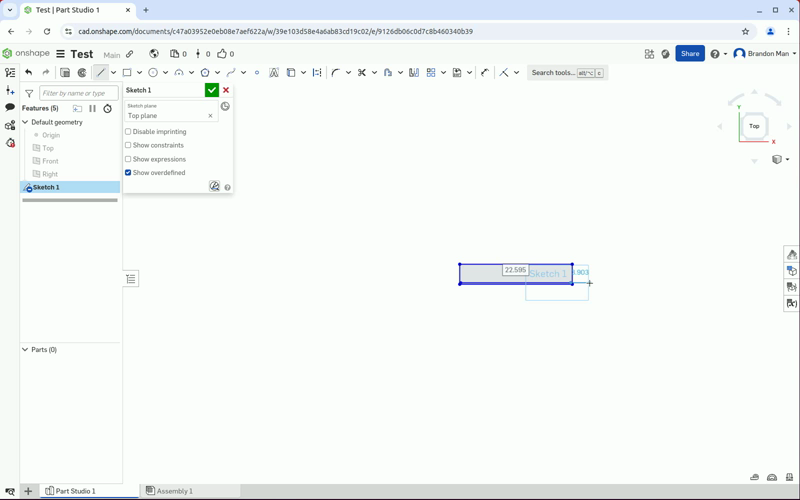
mouse_move(570, 265)
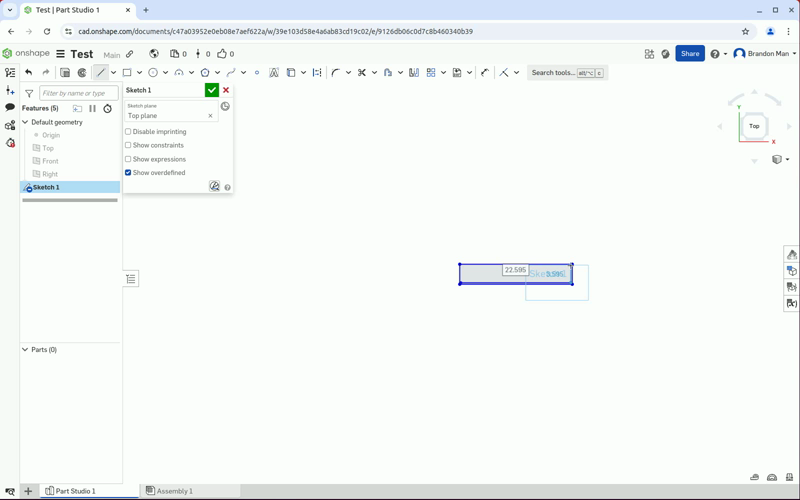
scroll(6)
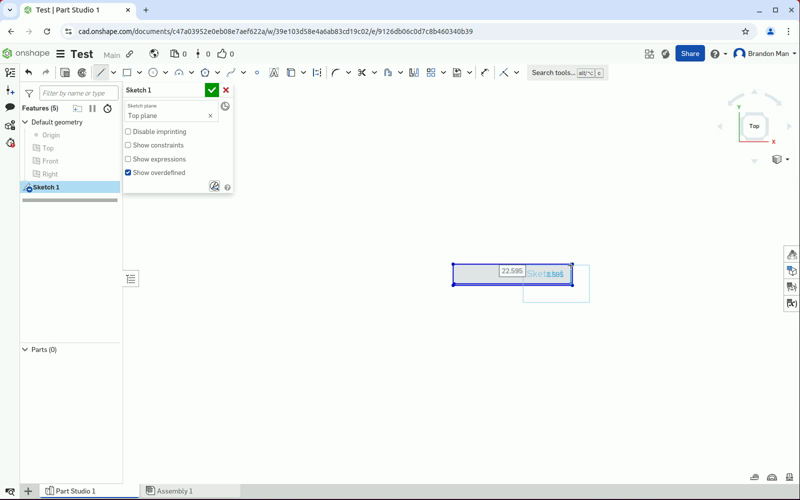
scroll(6)
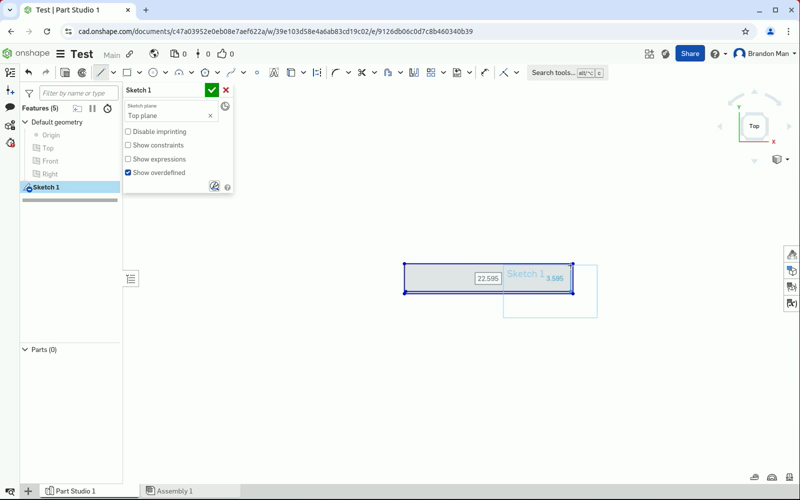
scroll(6)
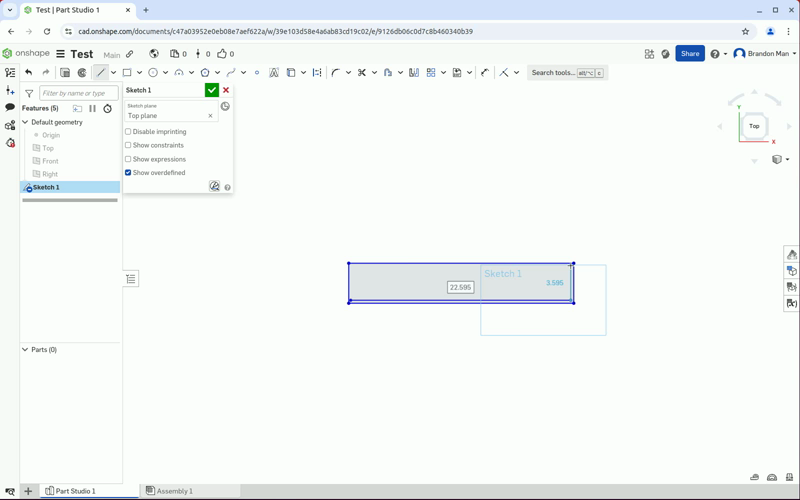
scroll(6)
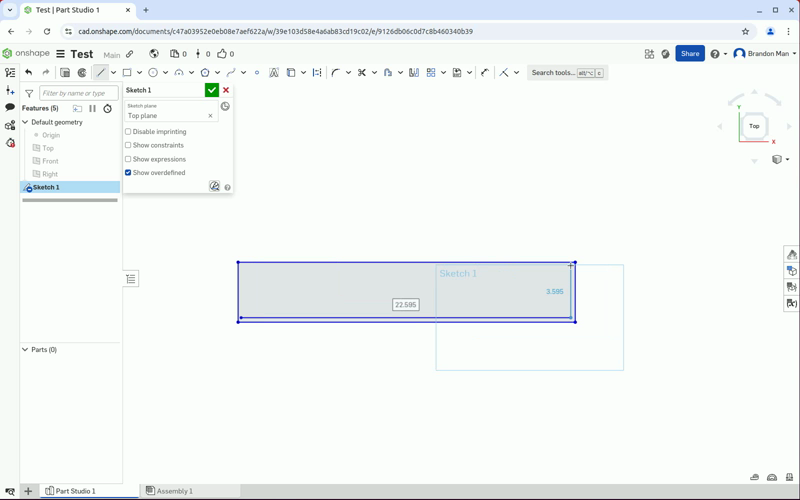
scroll(6)
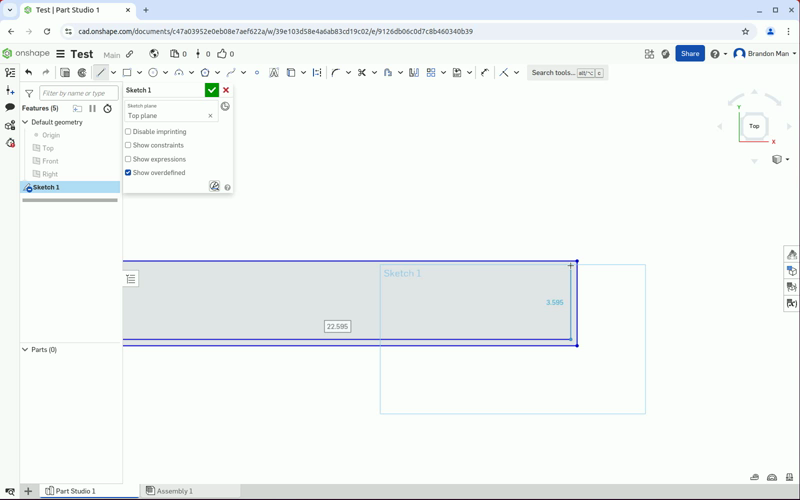
scroll(6)
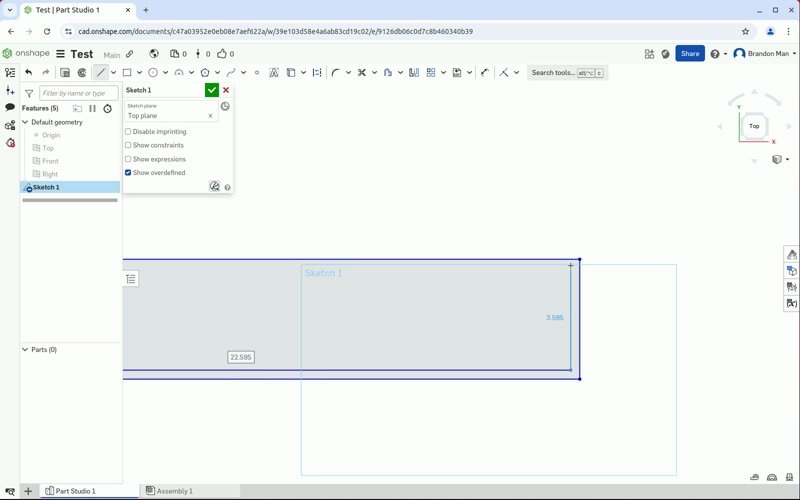
scroll(6)
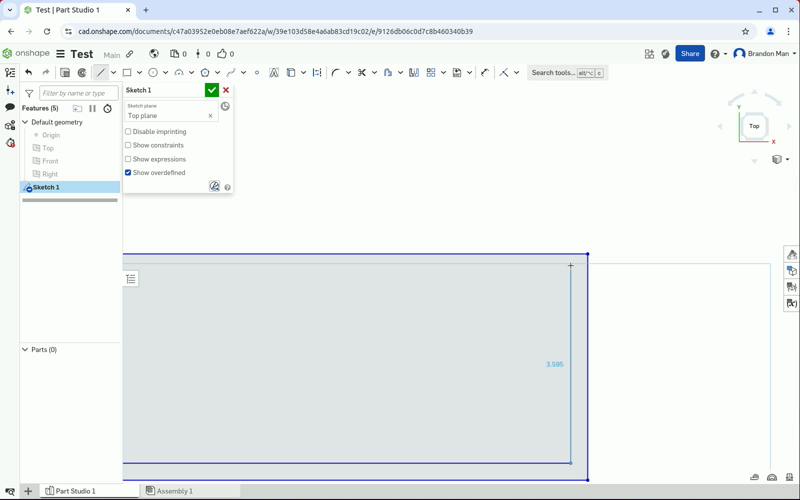
click(570, 265)
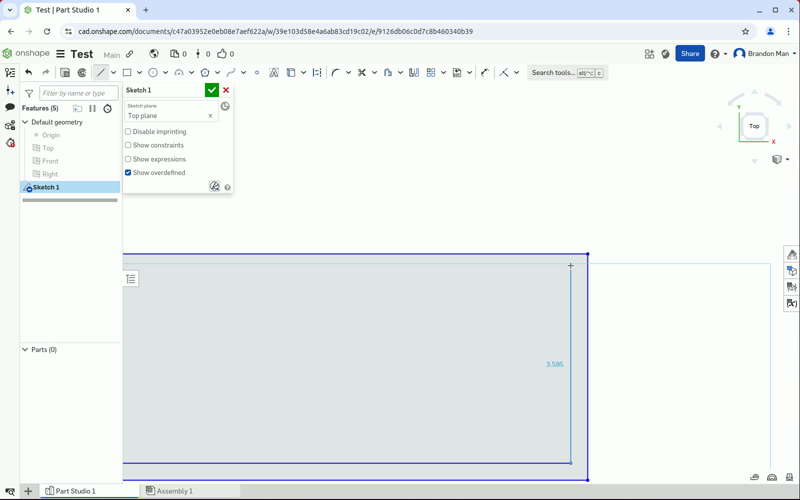
scroll(-6)
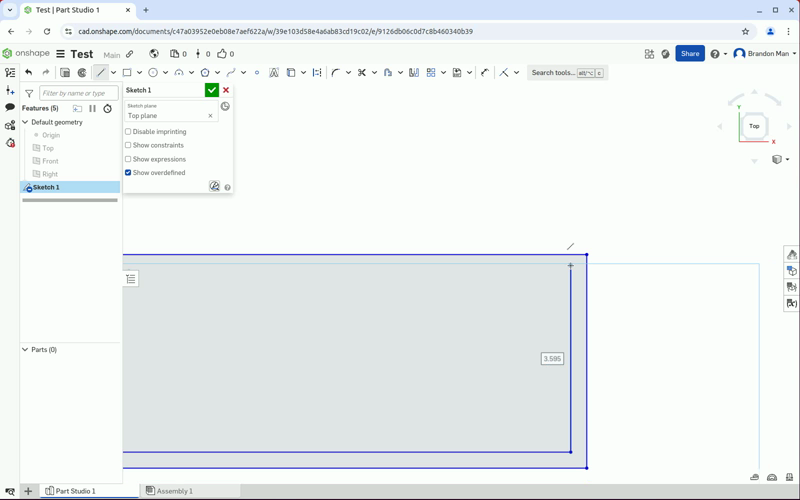
scroll(-6)
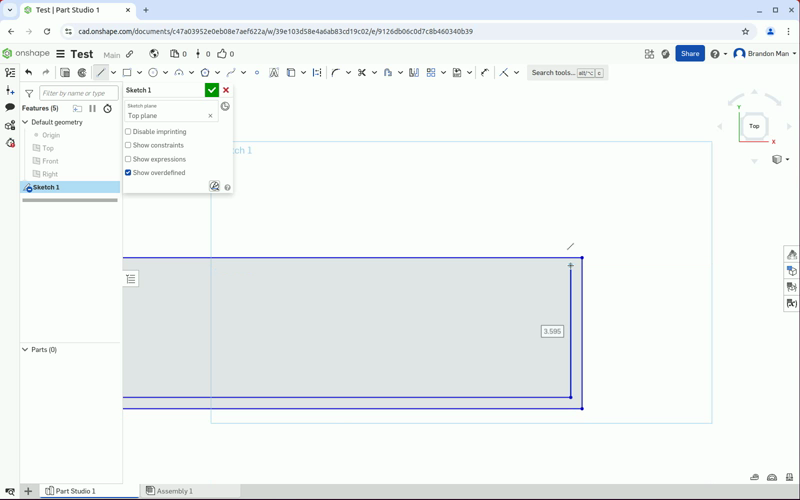
scroll(-6)
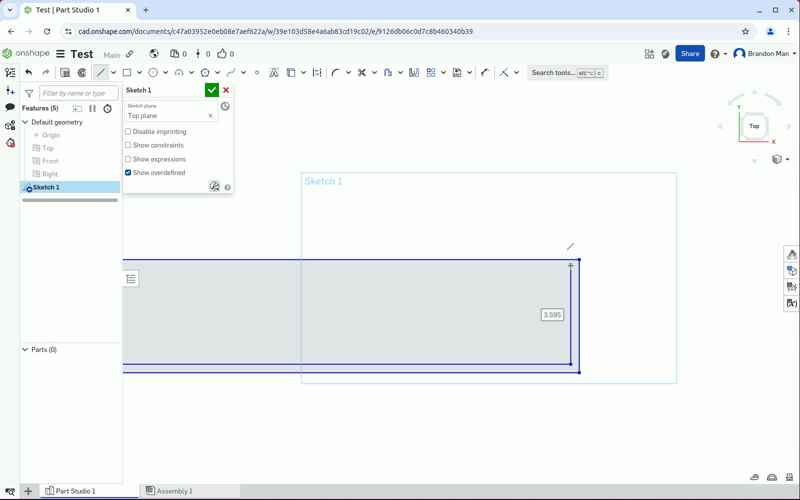
scroll(-6)
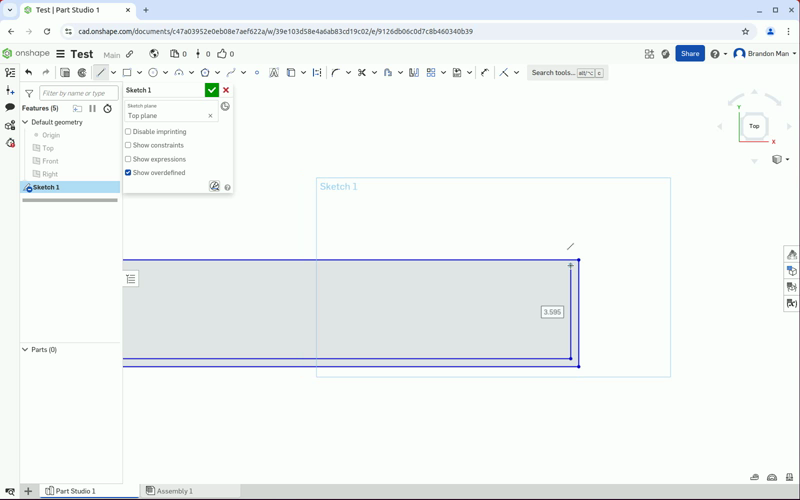
scroll(-6)
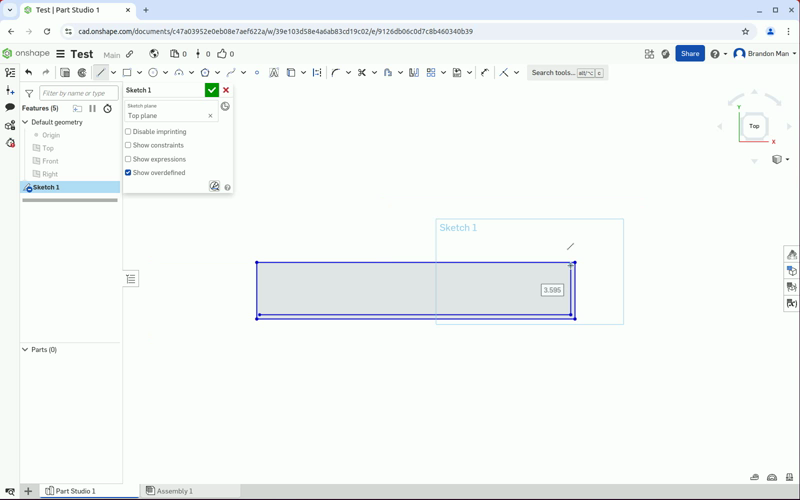
scroll(-6)
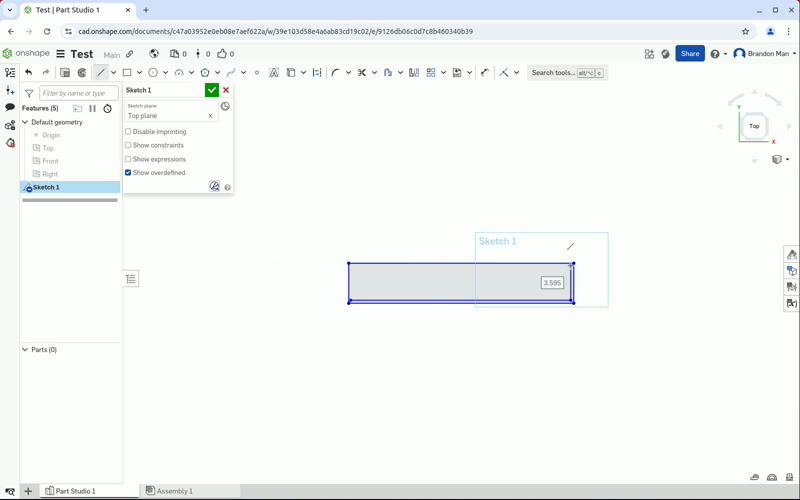
scroll(-6)
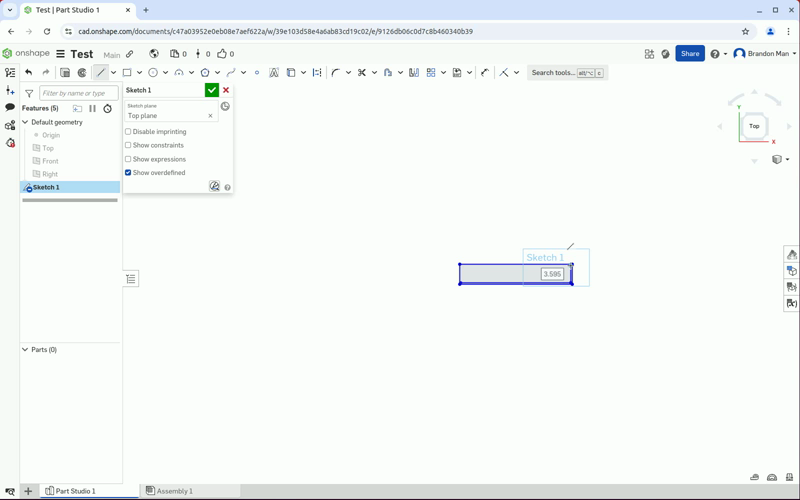
key_up(shift)
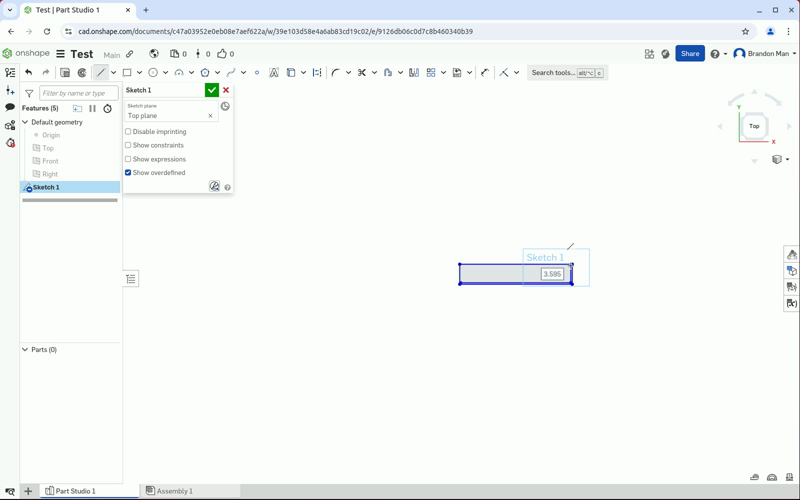
key_down(shift)
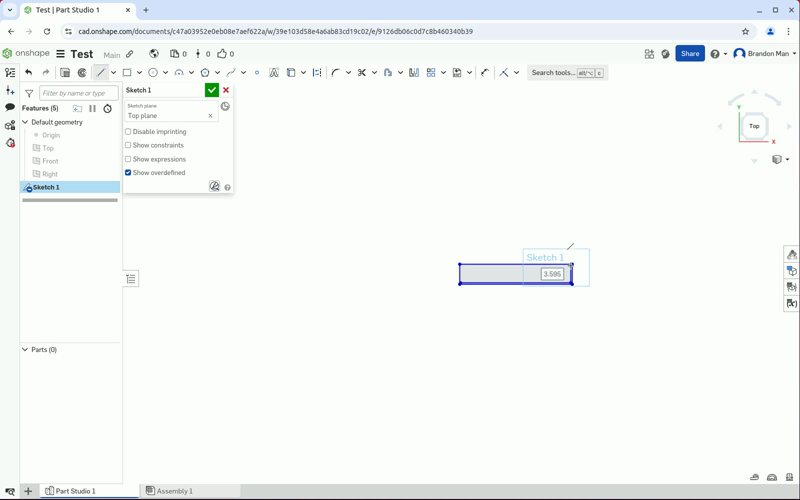
mouse_move(460, 265)
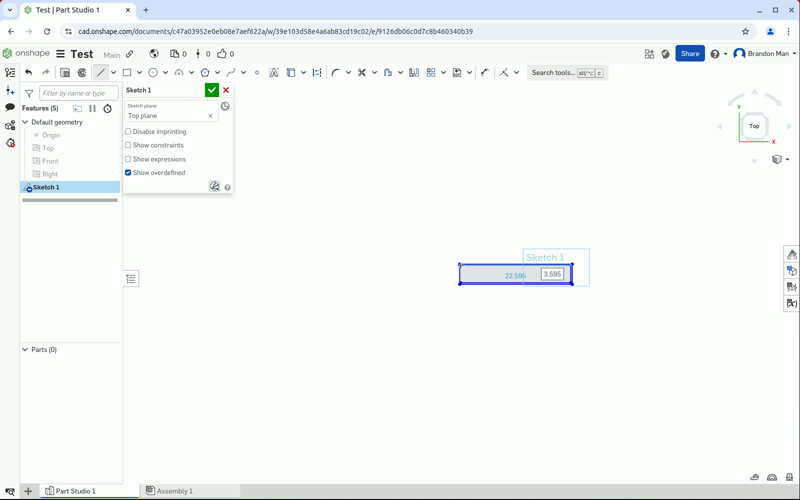
scroll(6)
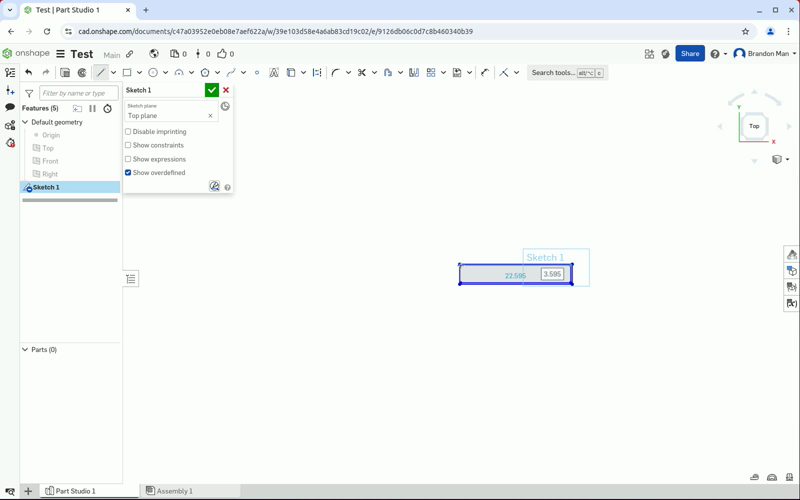
scroll(6)
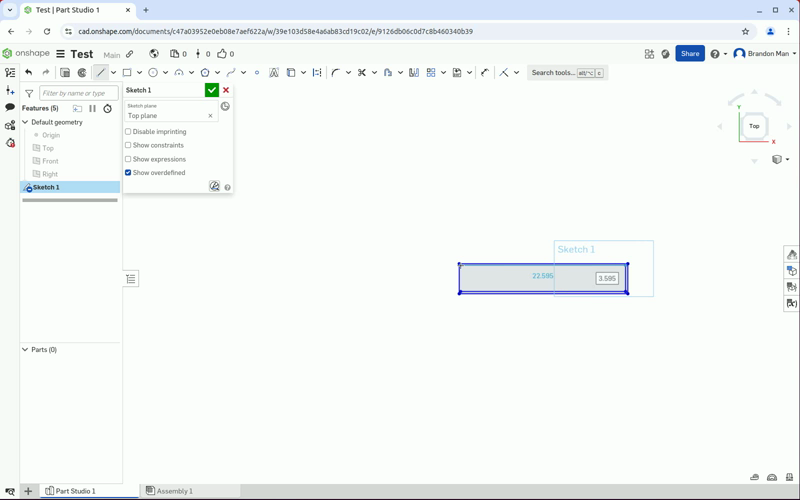
scroll(6)
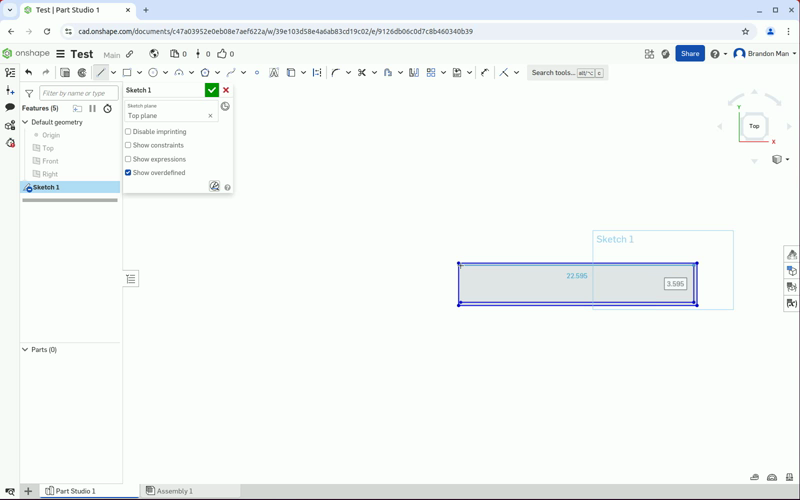
scroll(6)
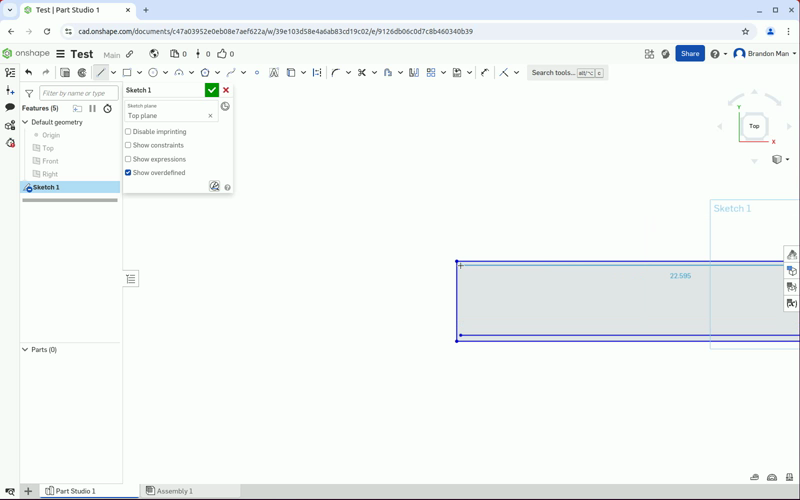
scroll(6)
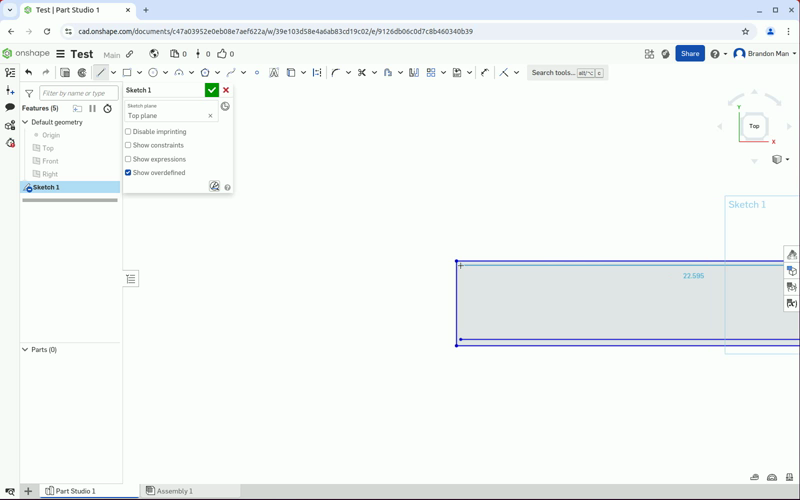
scroll(6)
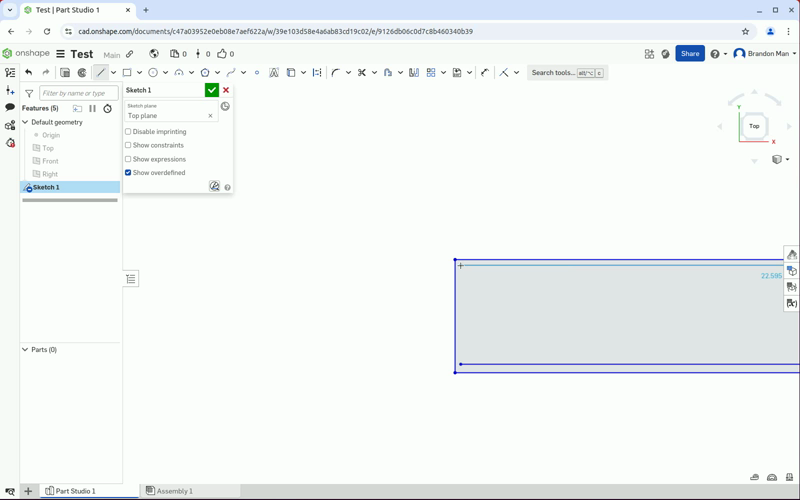
scroll(6)
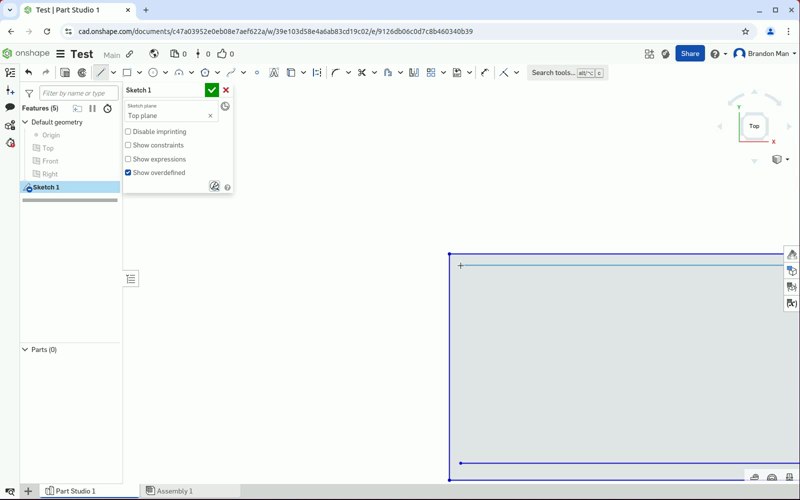
click(460, 265)
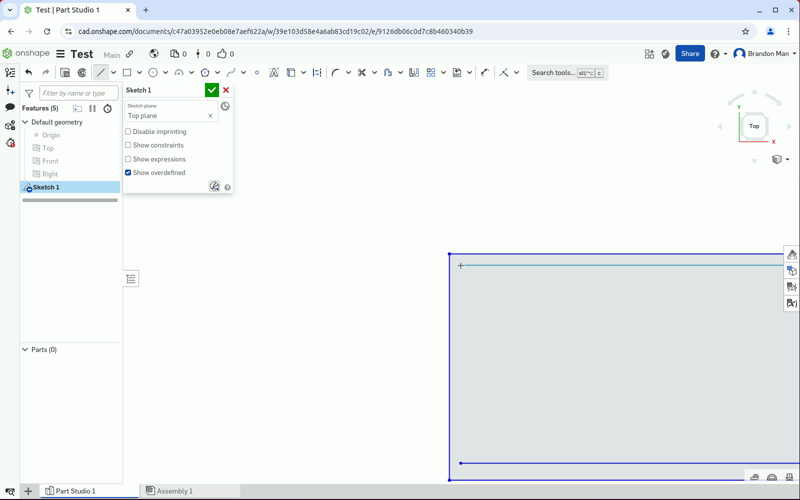
scroll(-6)
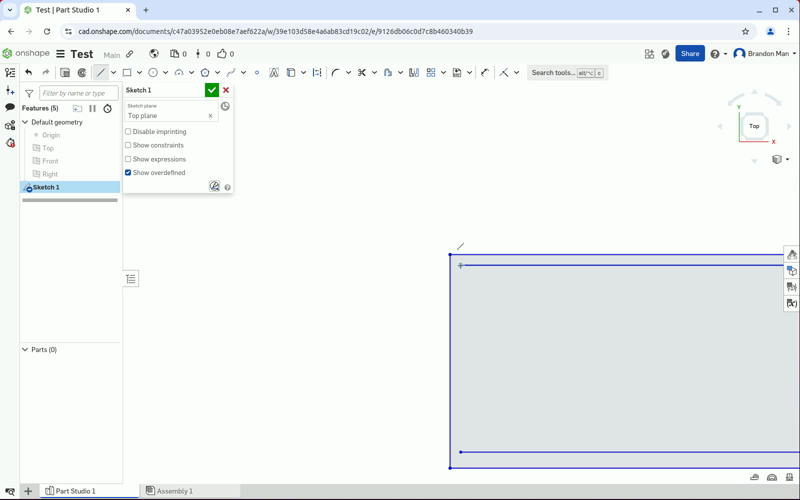
scroll(-6)
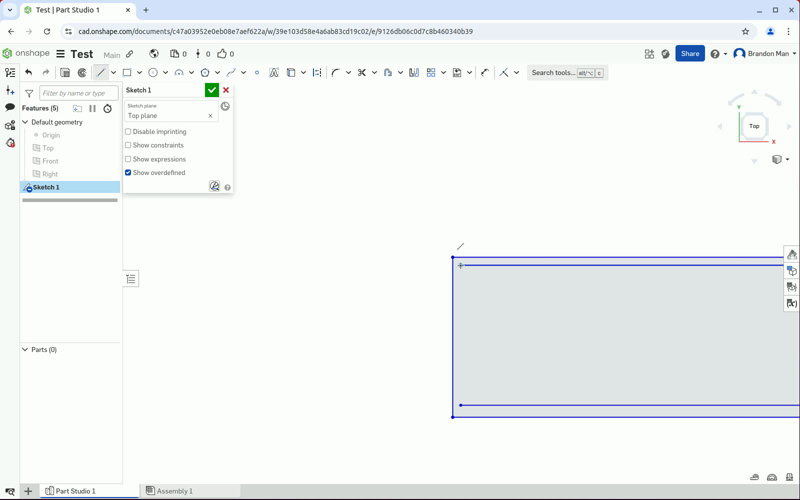
scroll(-6)
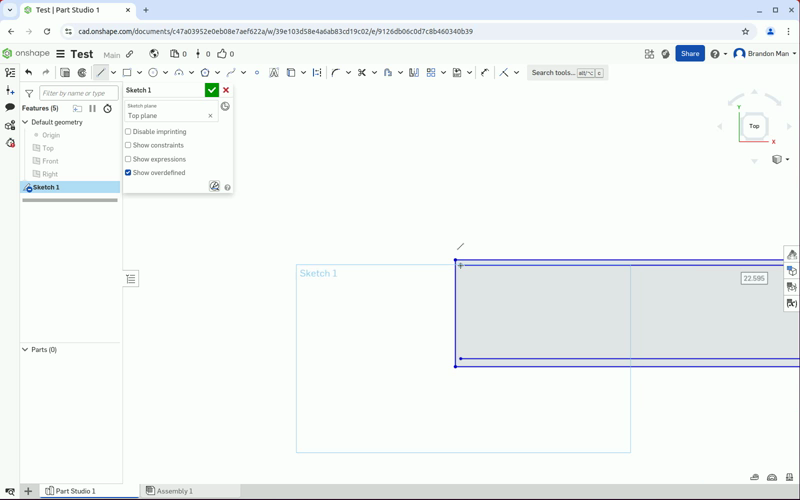
scroll(-6)
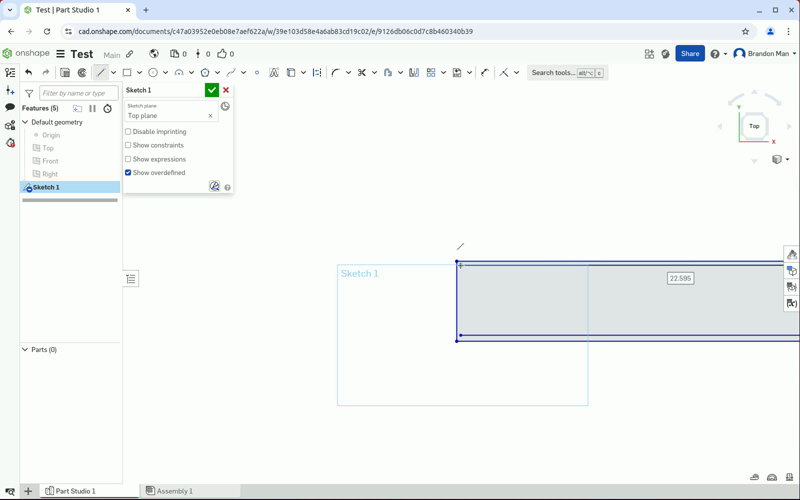
scroll(-6)
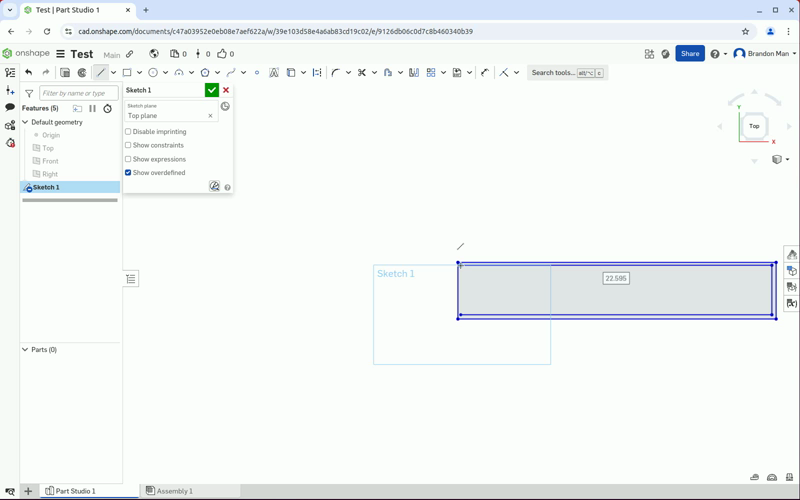
scroll(-6)
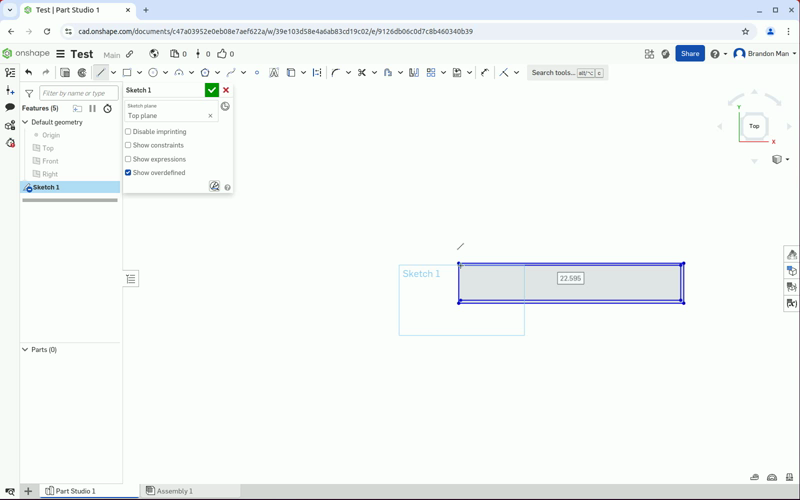
scroll(-6)
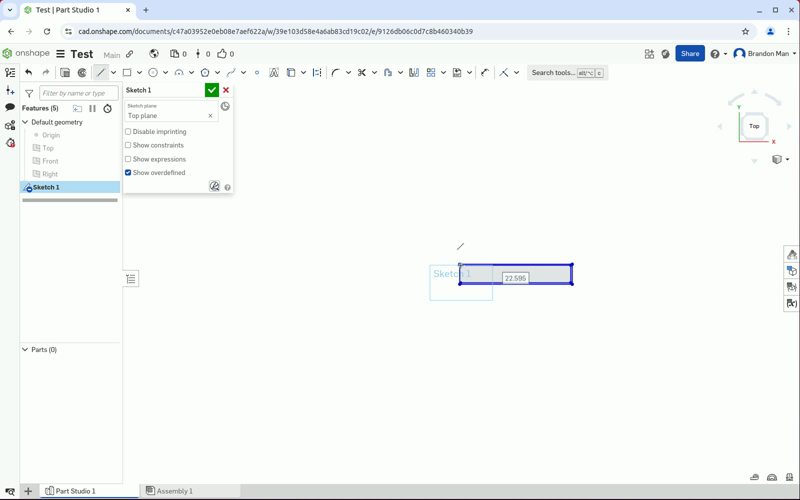
key_up(shift)
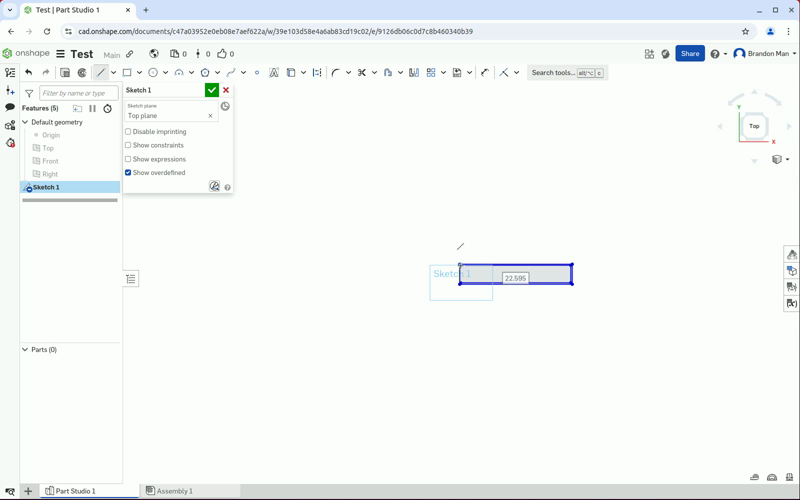
mouse_move(490, 265)
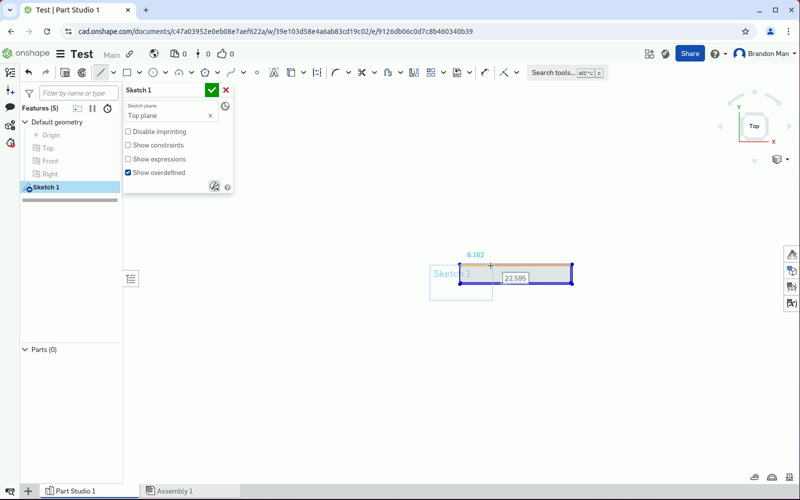
key_down(shift)
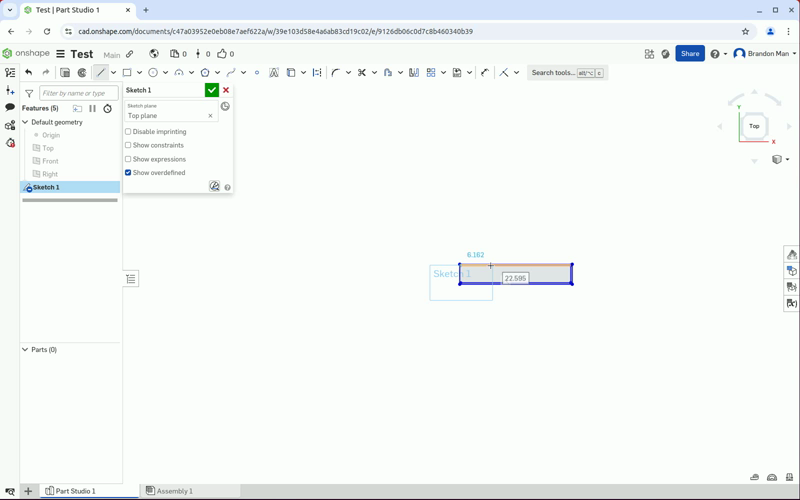
mouse_move(460, 282)
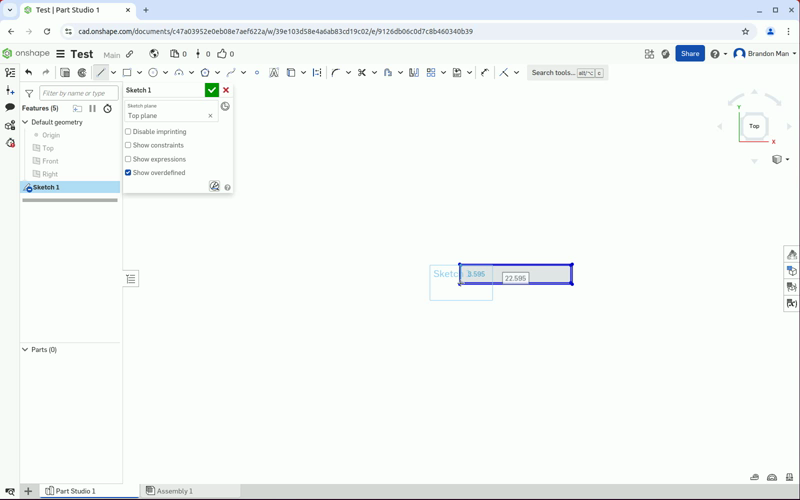
scroll(6)
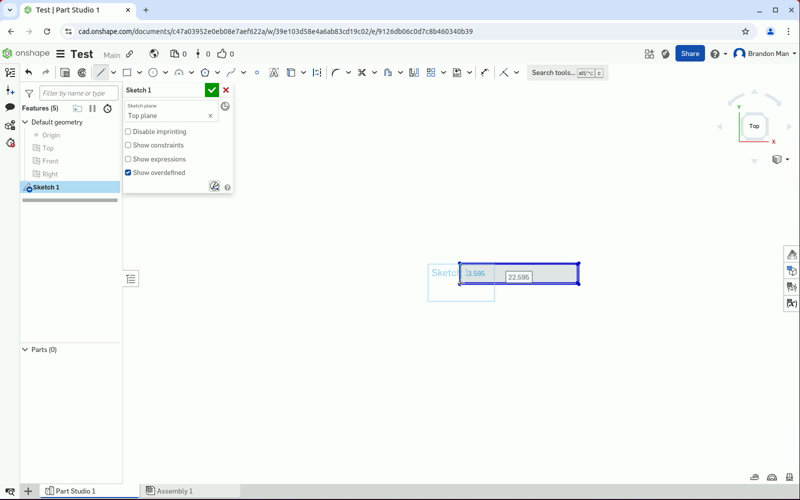
scroll(6)
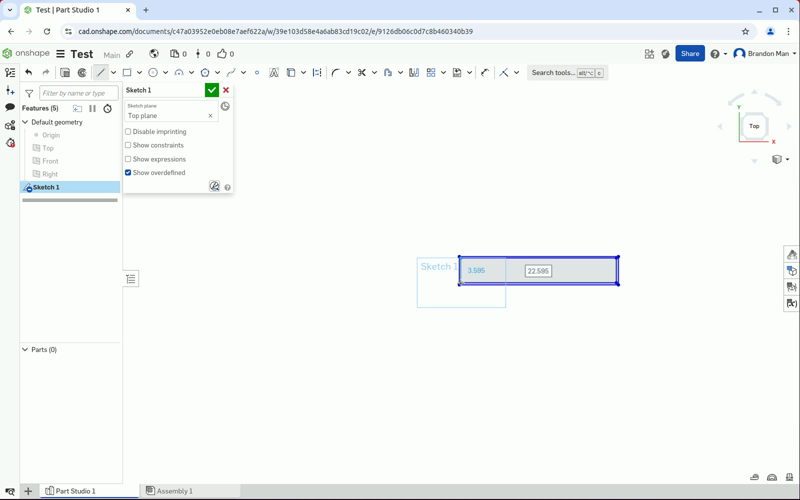
scroll(6)
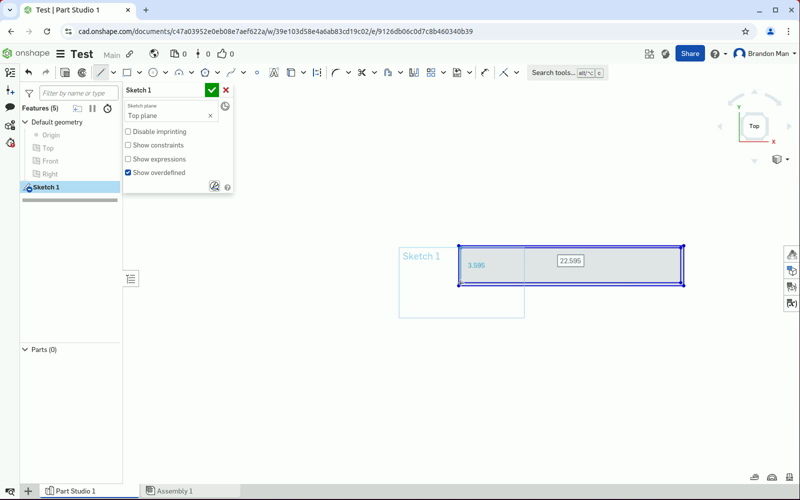
scroll(6)
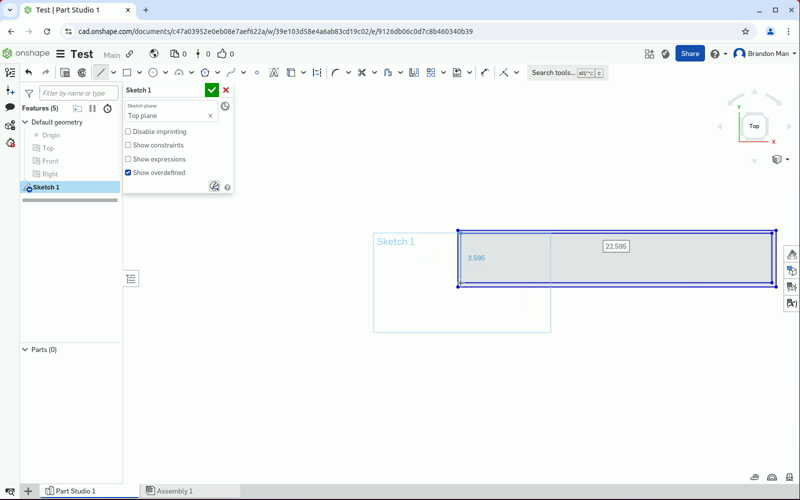
scroll(6)
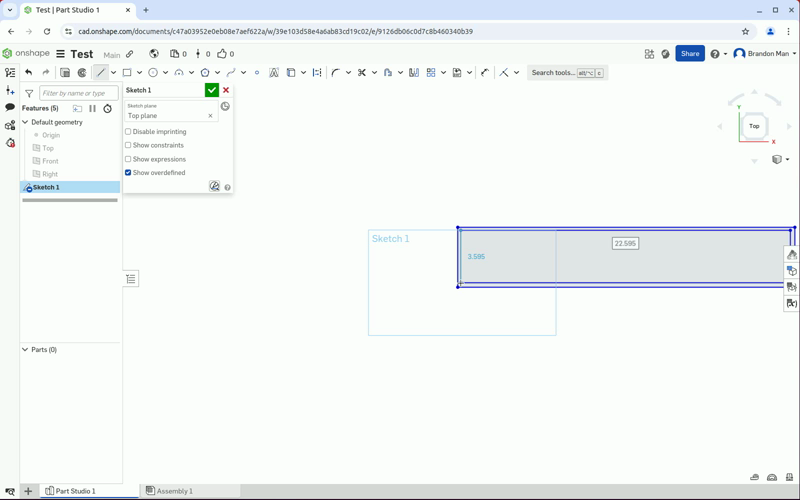
scroll(6)
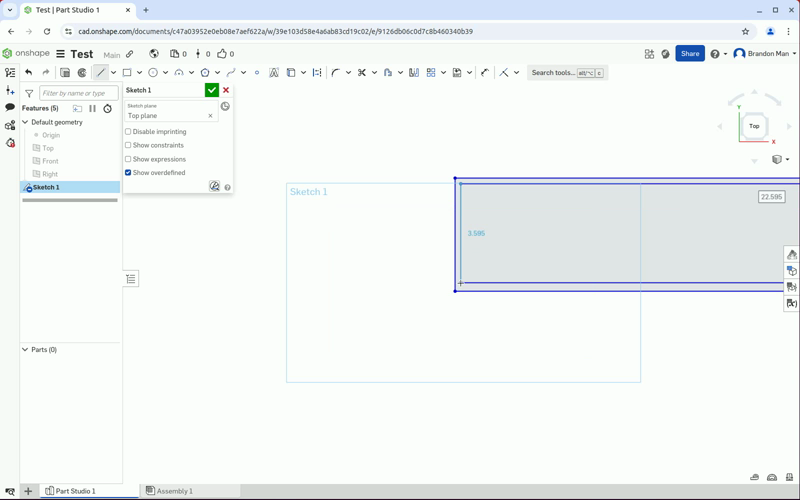
scroll(6)
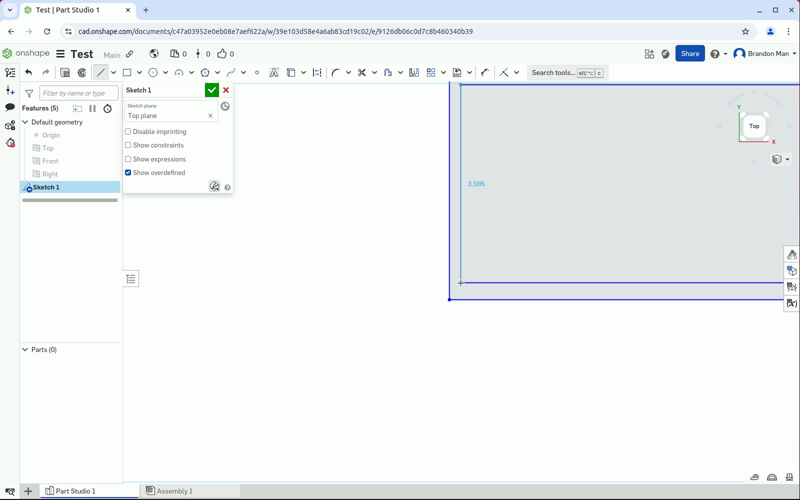
key_up(shift)
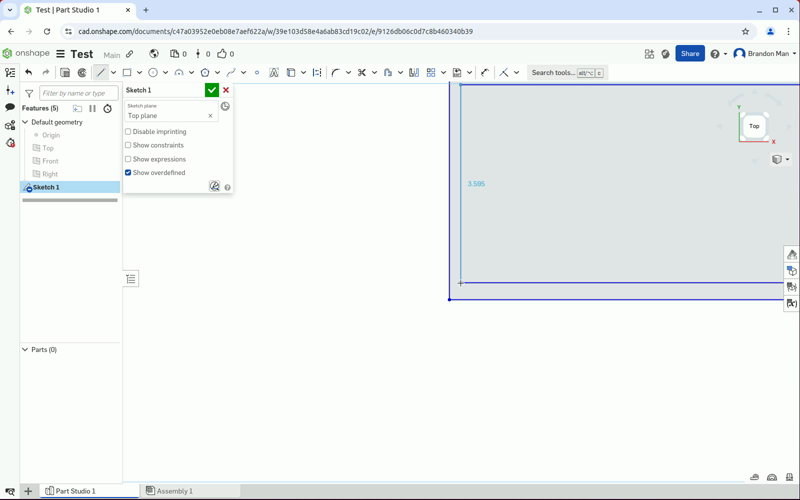
click(460, 282)
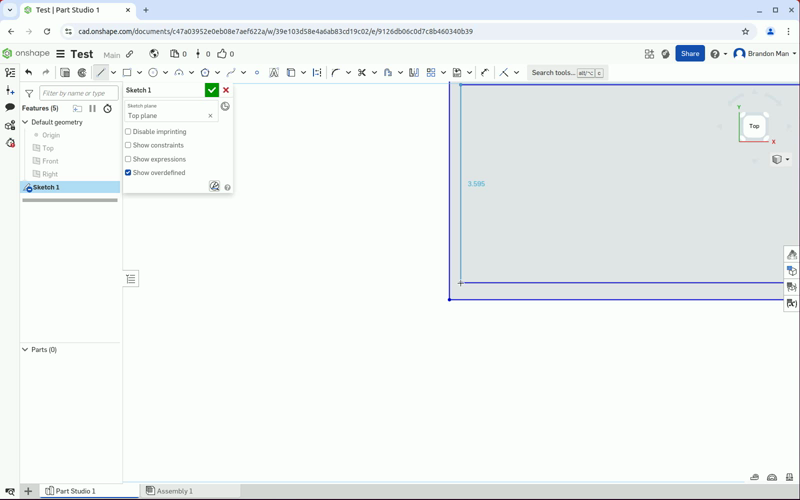
scroll(-6)
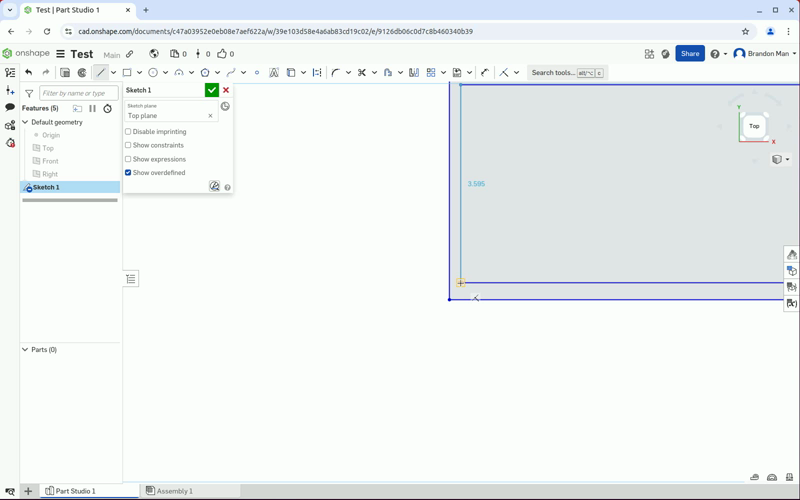
scroll(-6)
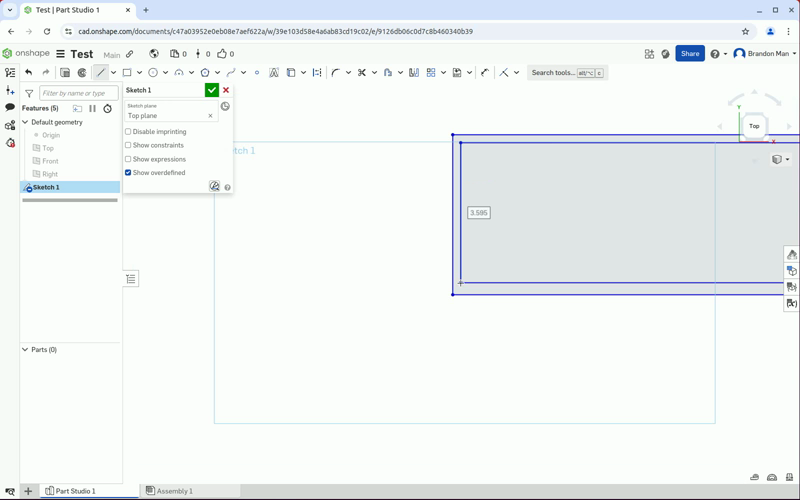
scroll(-6)
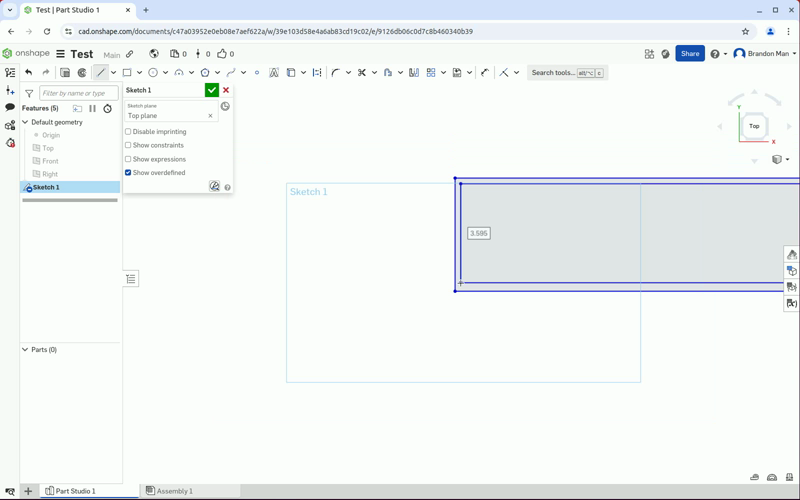
scroll(-6)
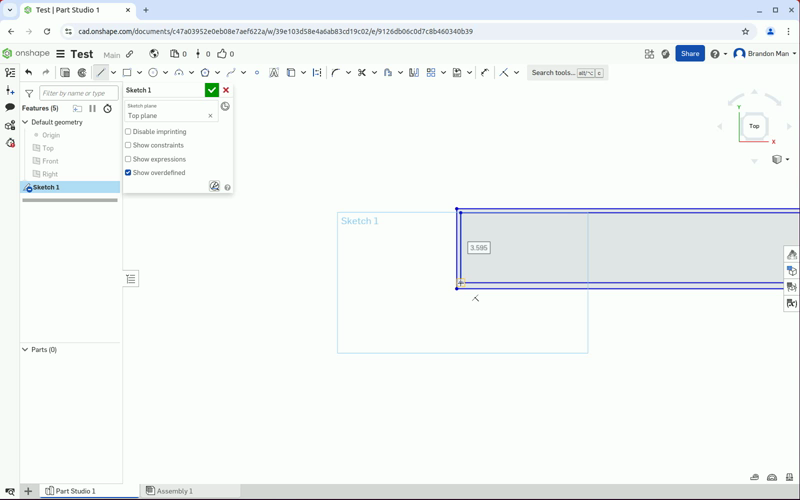
scroll(-6)
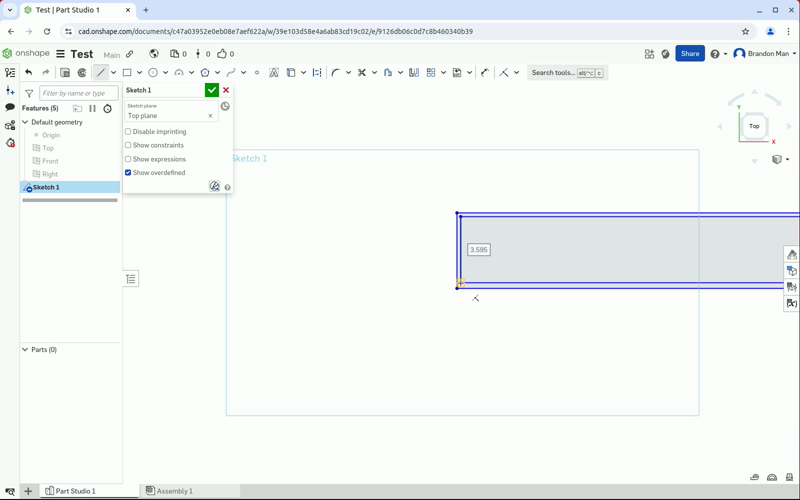
scroll(-6)
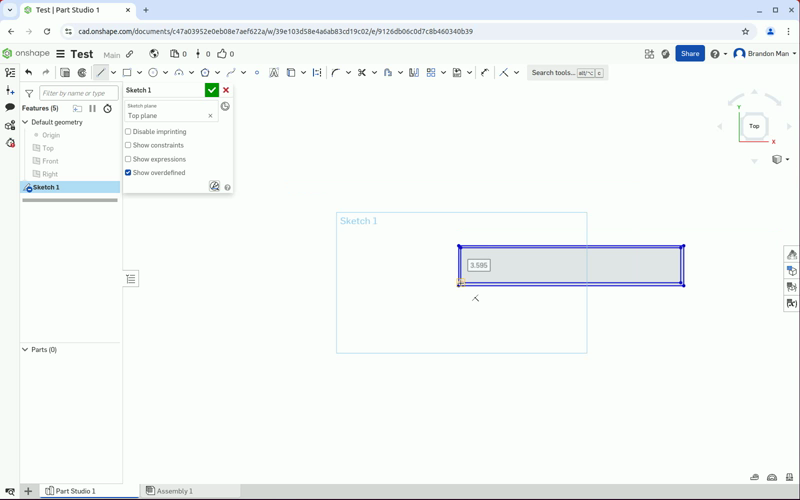
scroll(-6)
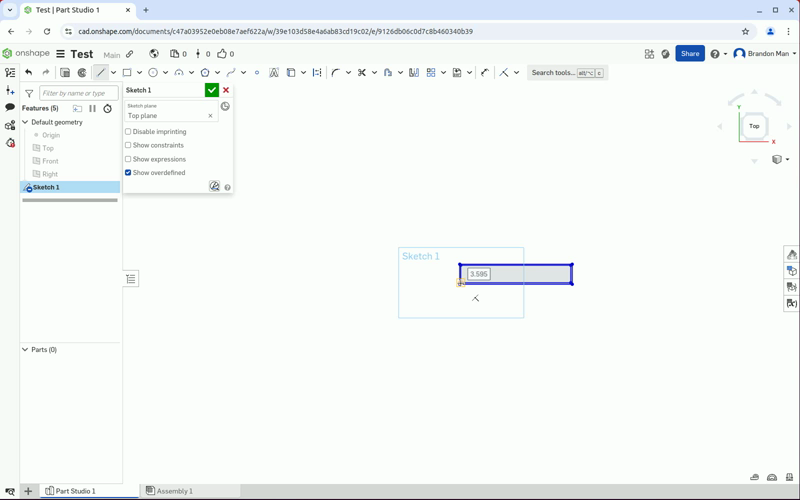
key(esc)
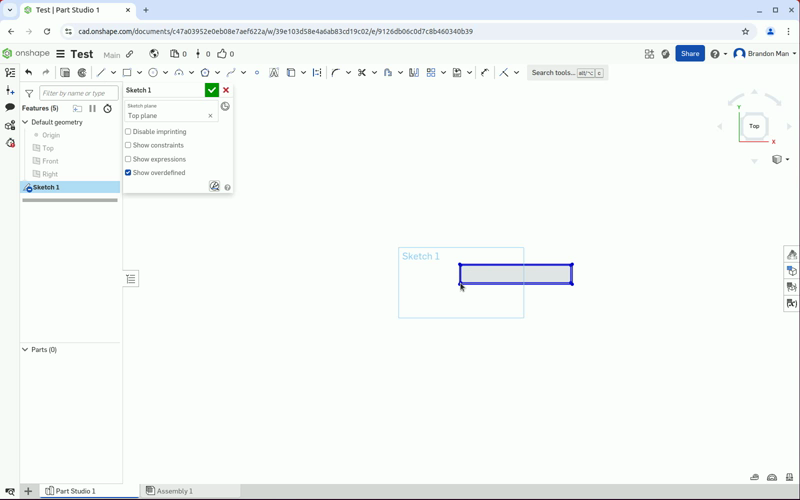
mouse_move(563, 283)
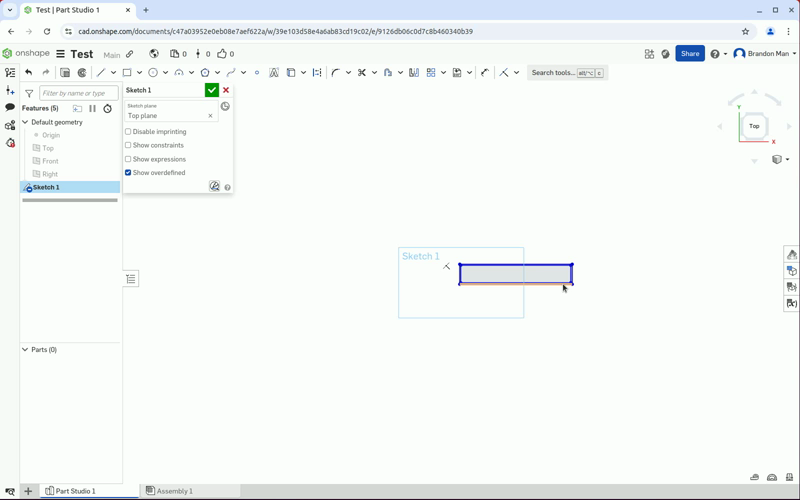
scroll(6)
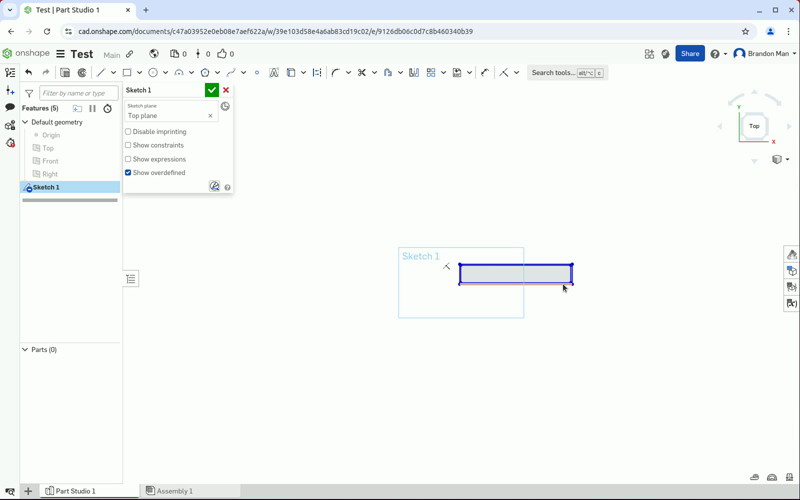
scroll(6)
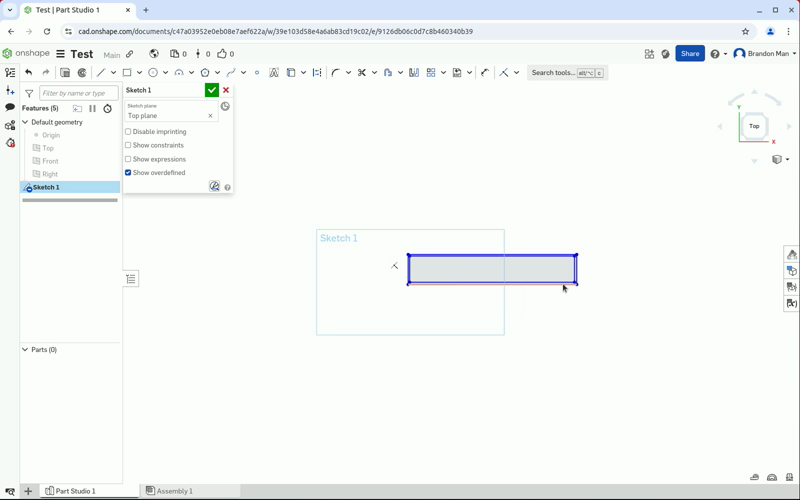
scroll(6)
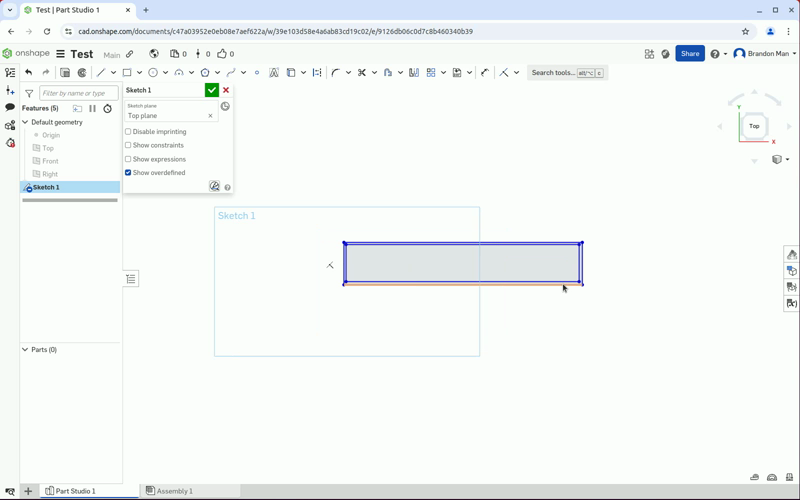
scroll(6)
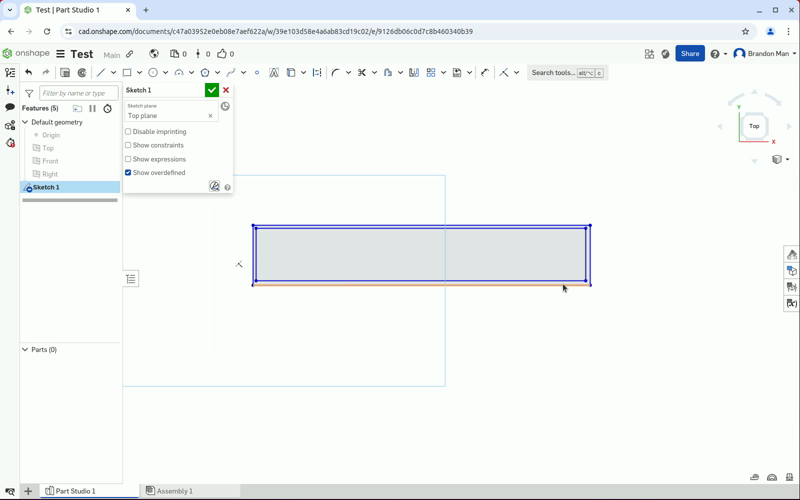
scroll(6)
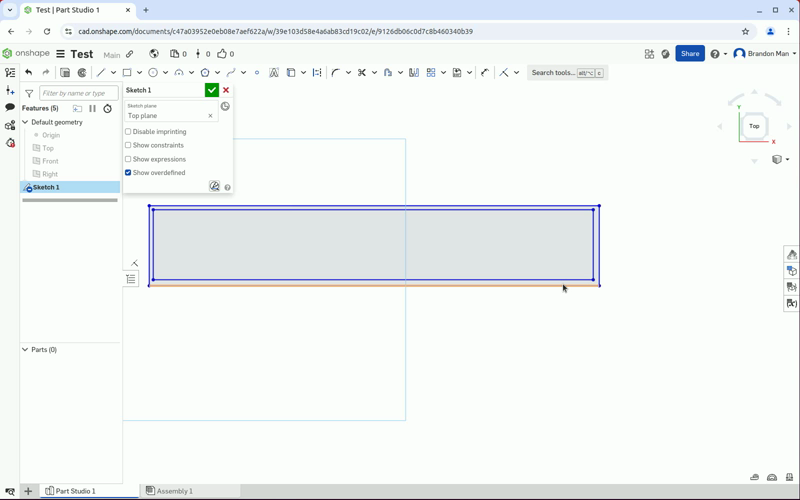
scroll(6)
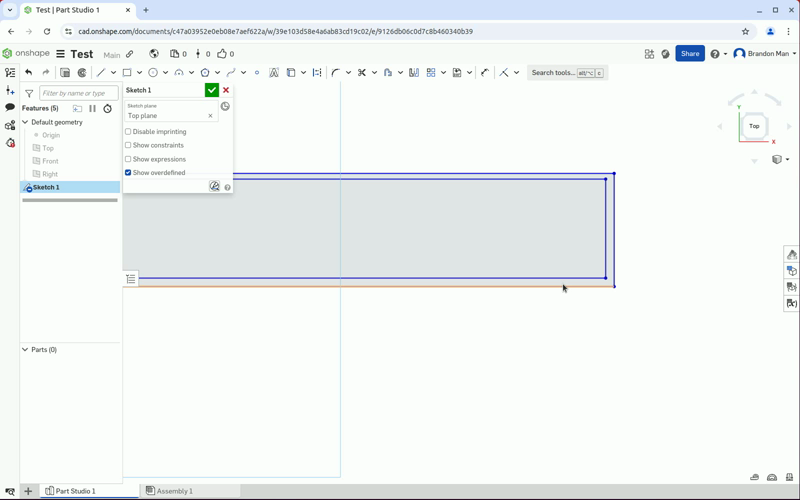
scroll(6)
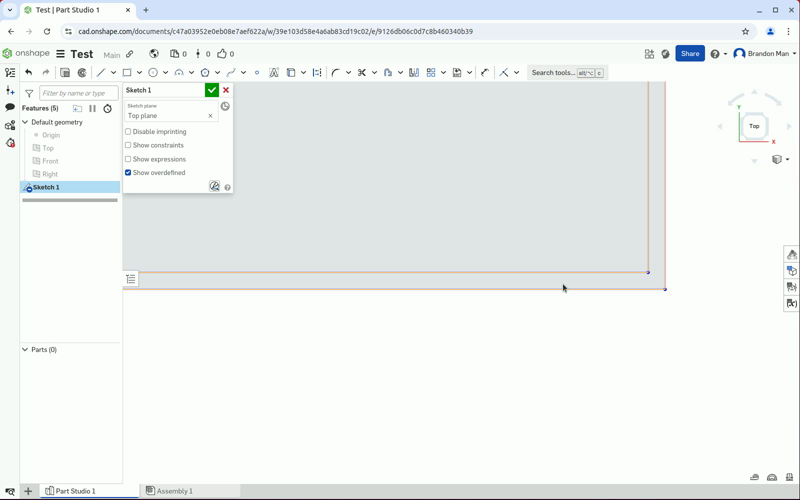
click(563, 283)
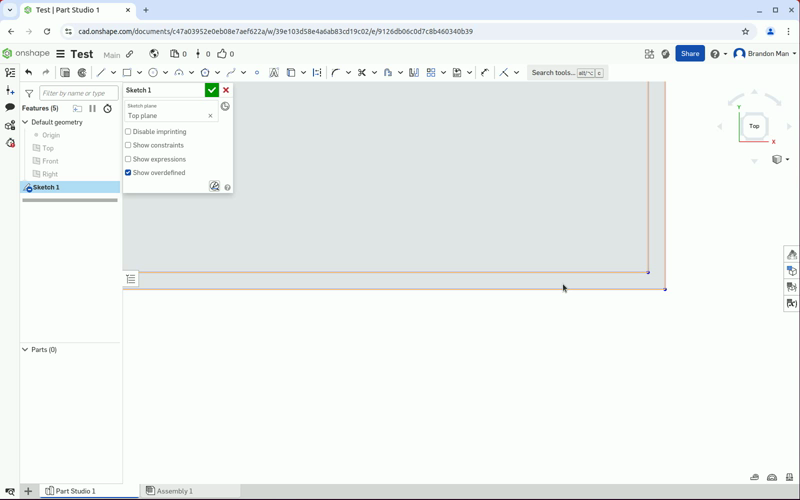
scroll(-6)
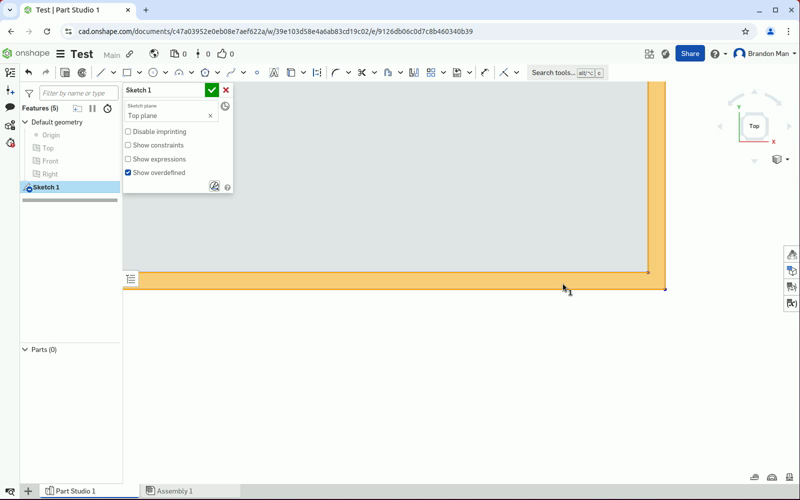
scroll(-6)
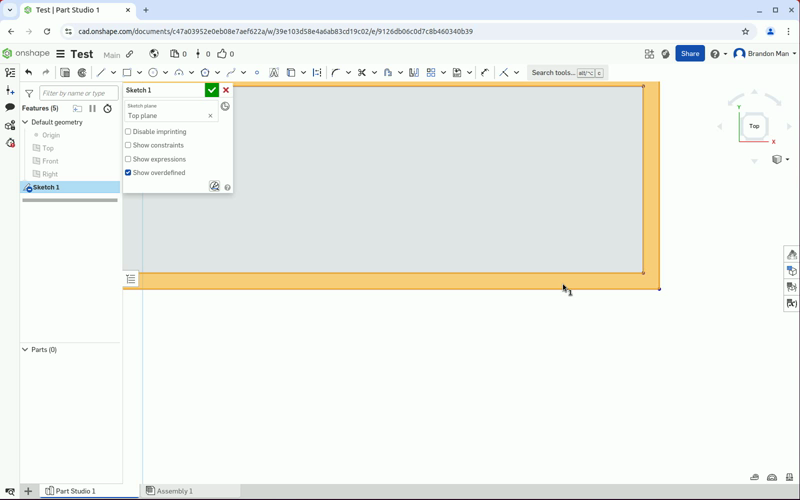
scroll(-6)
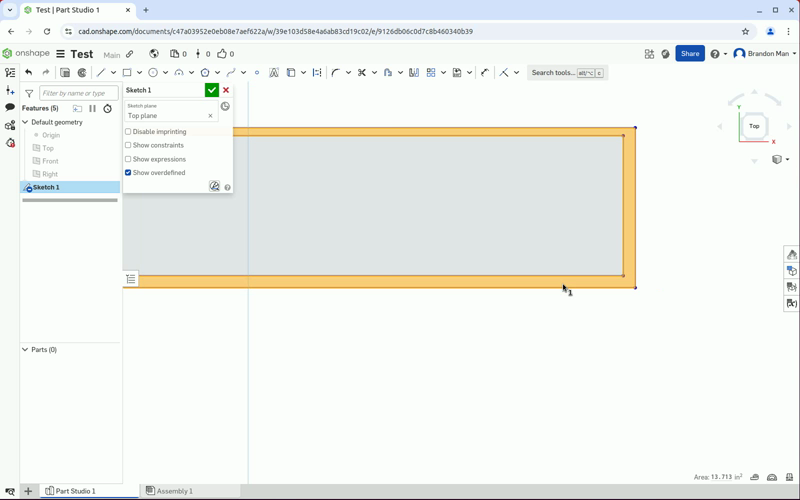
scroll(-6)
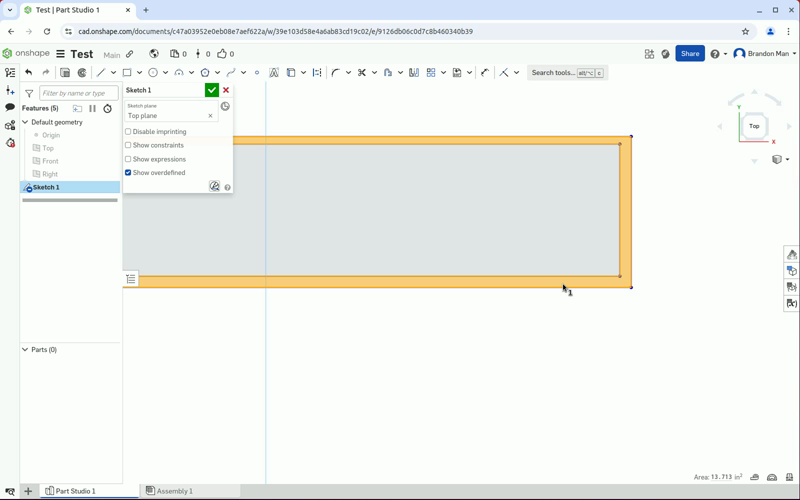
scroll(-6)
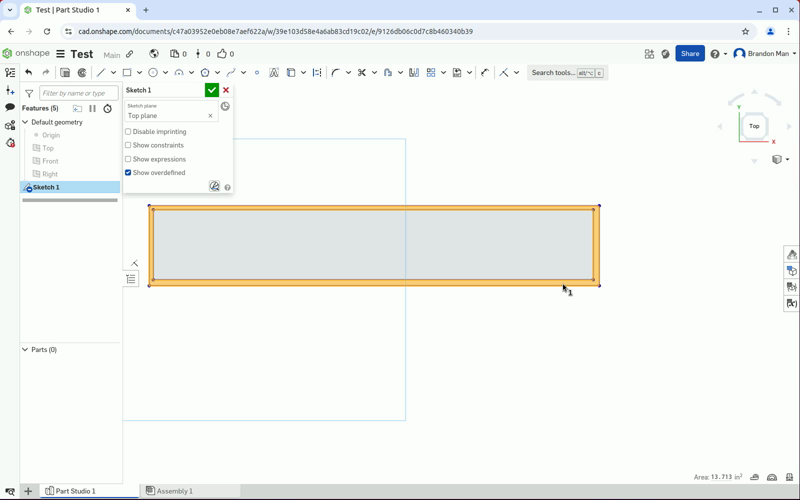
scroll(-6)
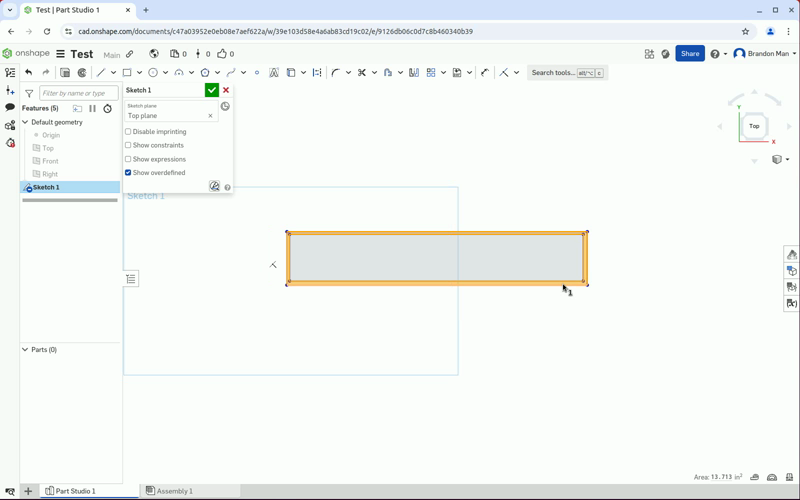
scroll(-6)
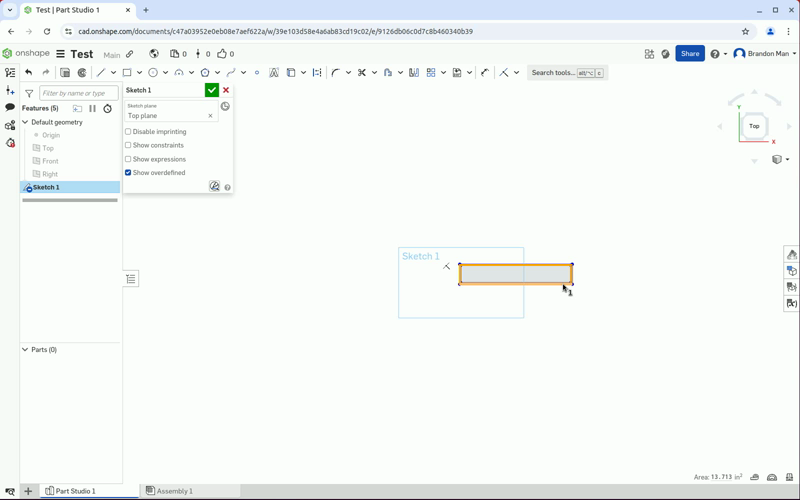
mouse_move(73, 352)
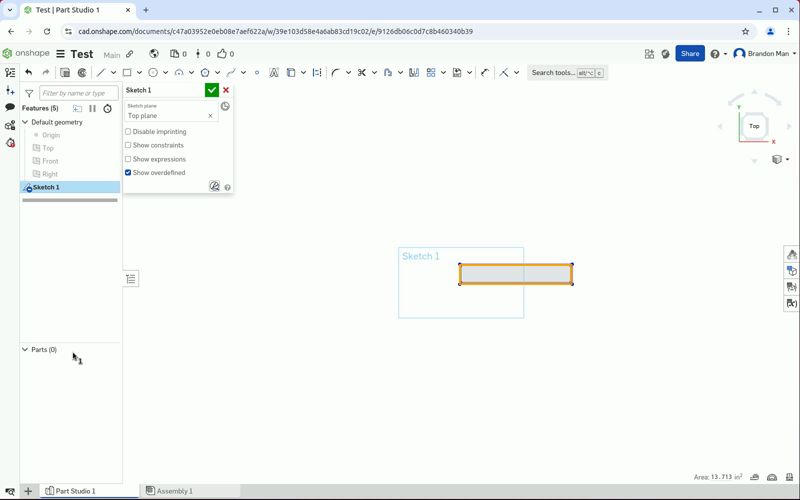
key(shift+y)
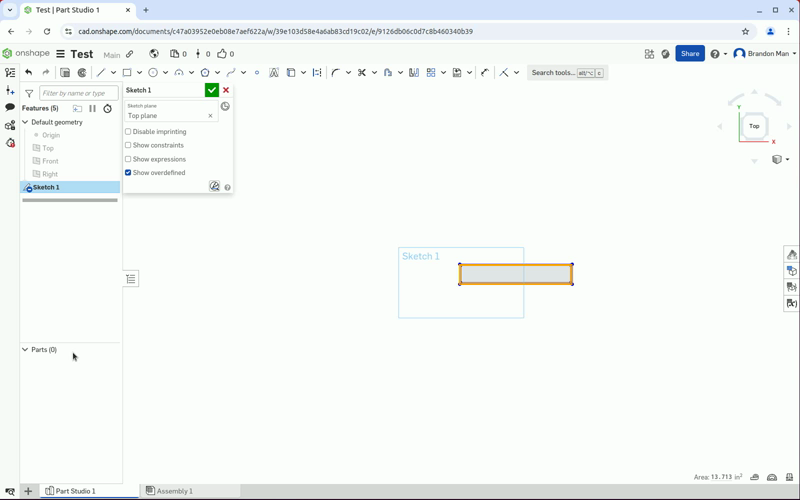
key(shift+e)
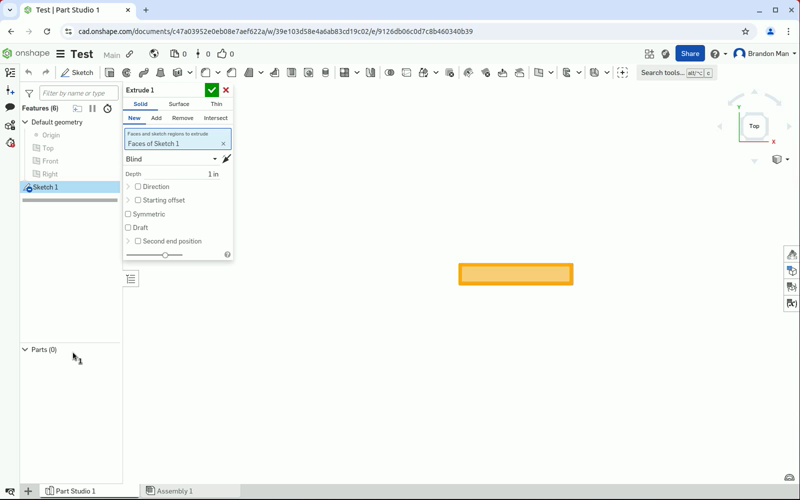
mouse_move(143, 106)
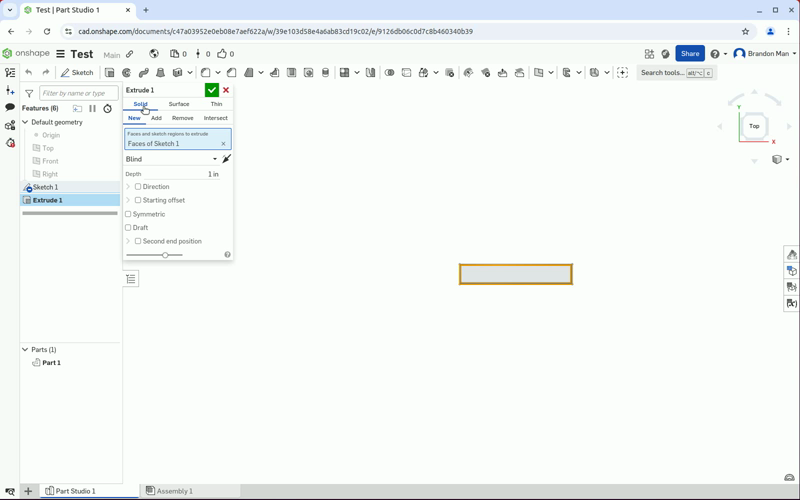
click(143, 106)
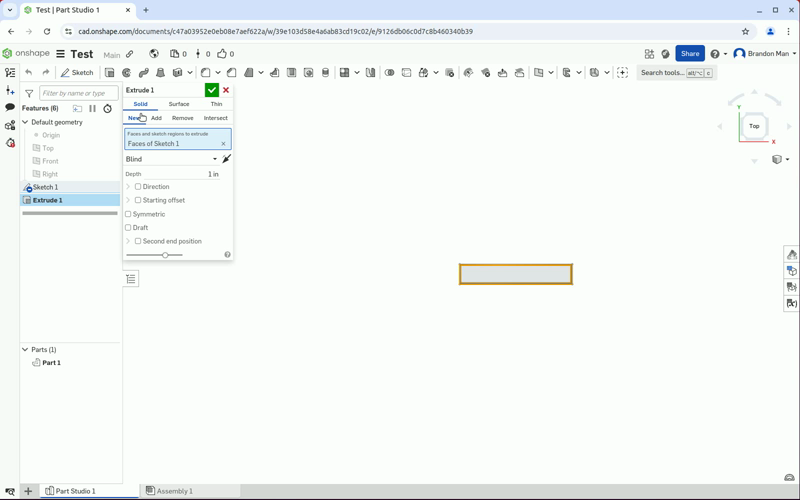
mouse_move(137, 120)
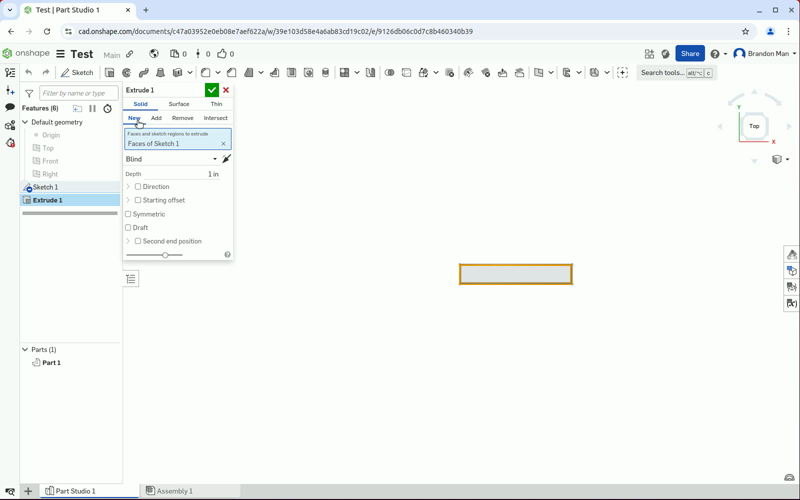
click(137, 120)
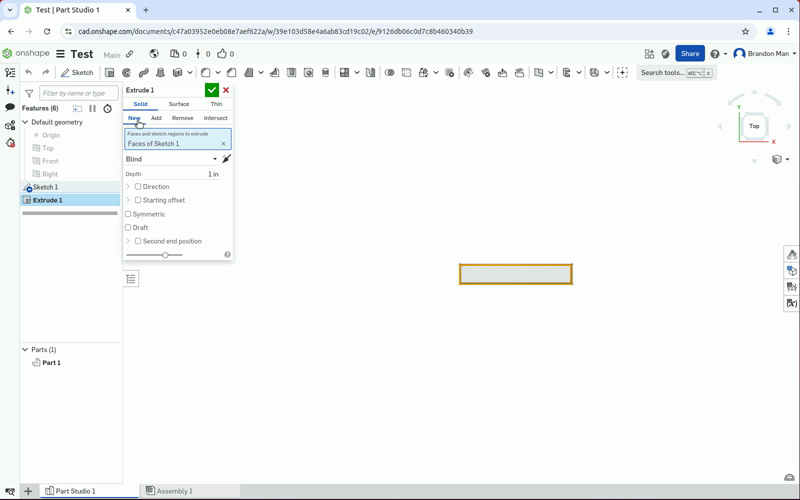
key(tab, 4)
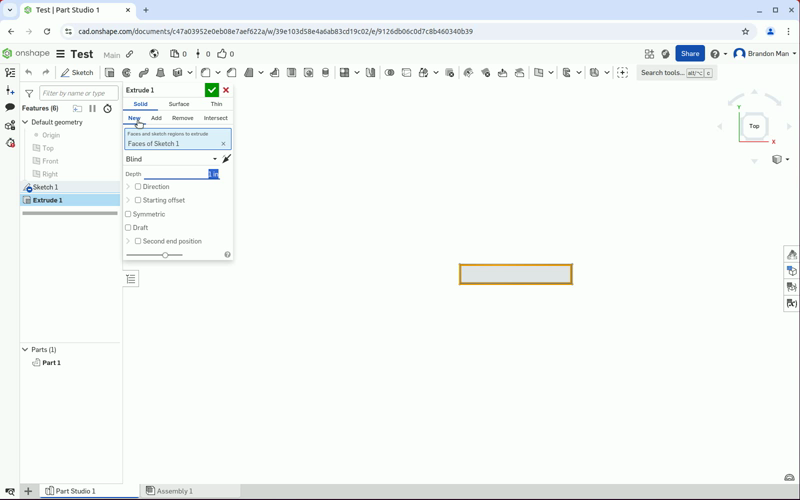
text(-0.241)
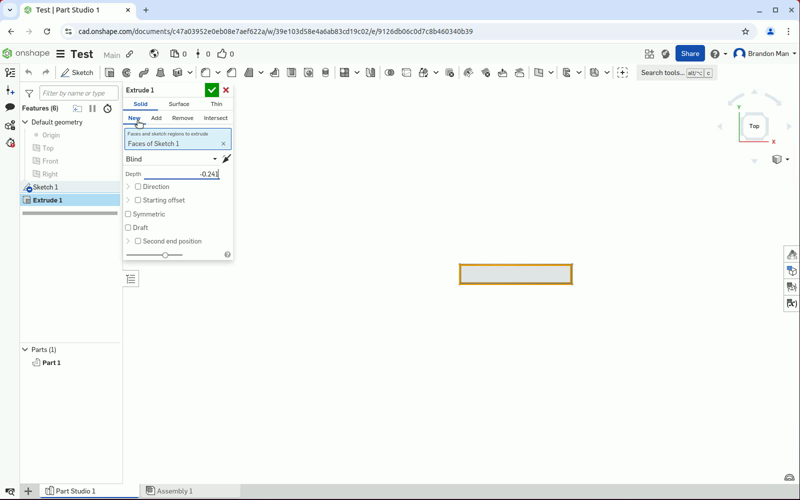
key(enter)
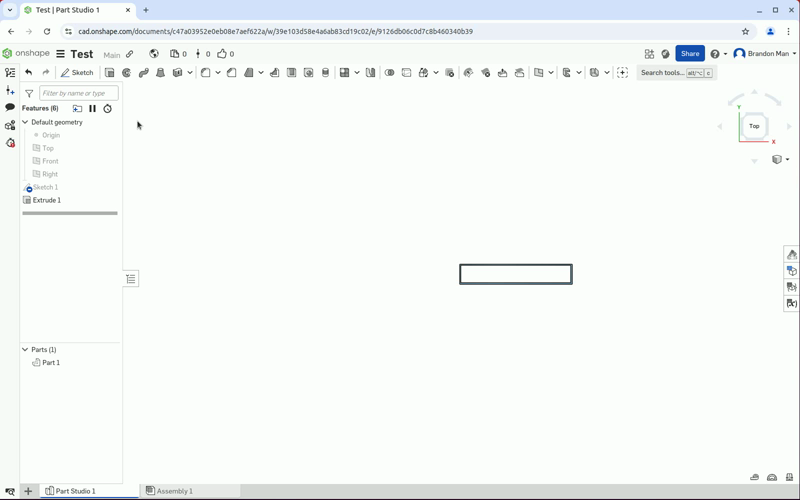
key(shift+h)
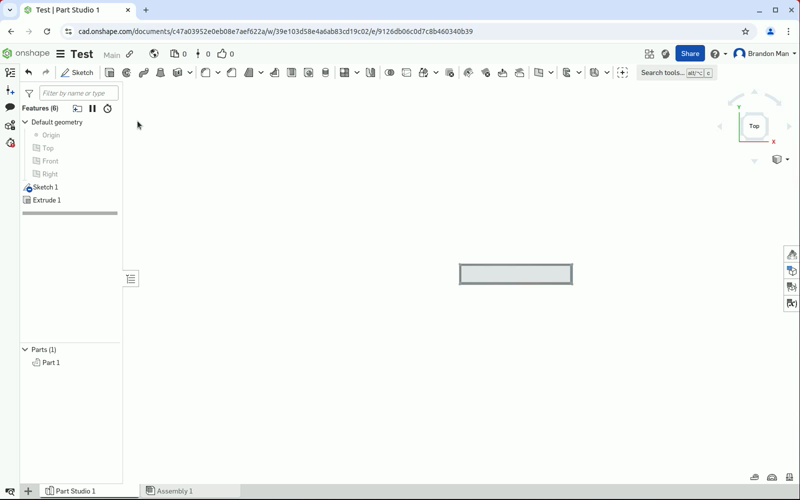
key(shift+h)
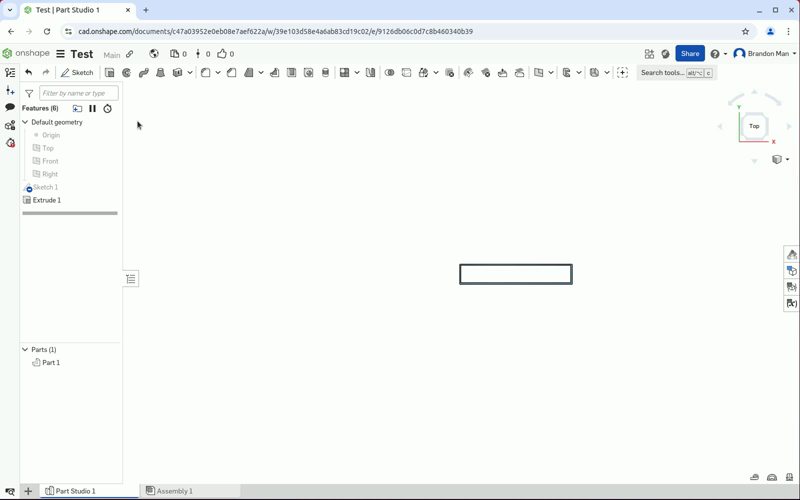
mouse_move(73, 189)
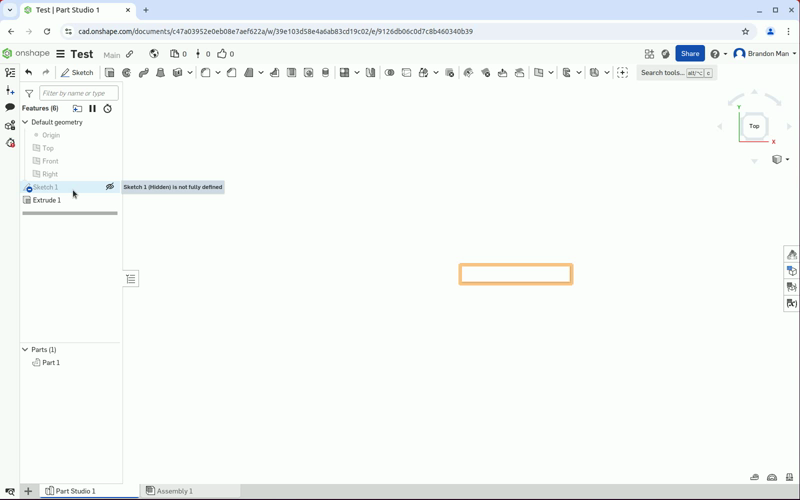
click(73, 189)
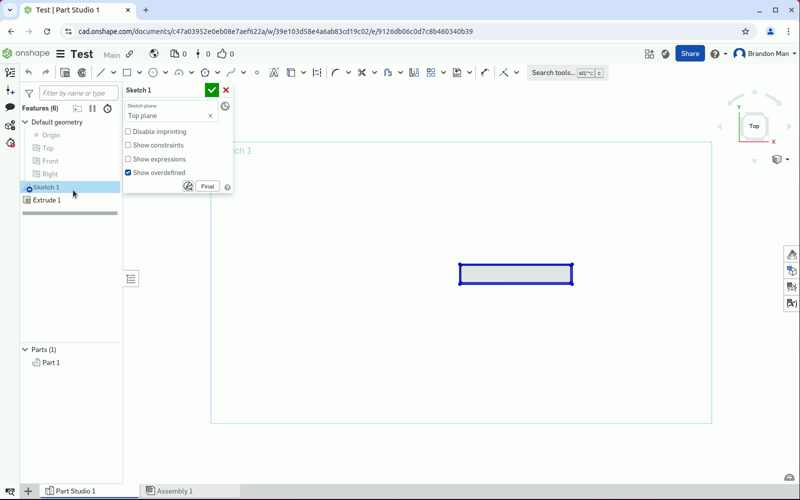
mouse_move(229, 92)
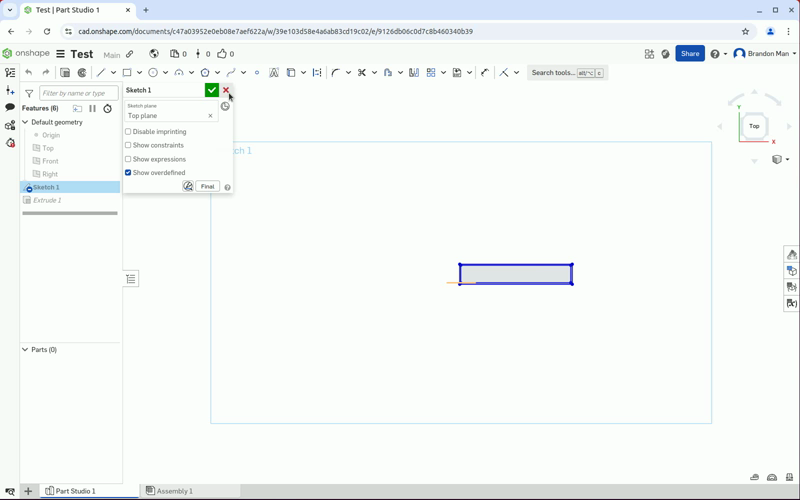
click(229, 92)
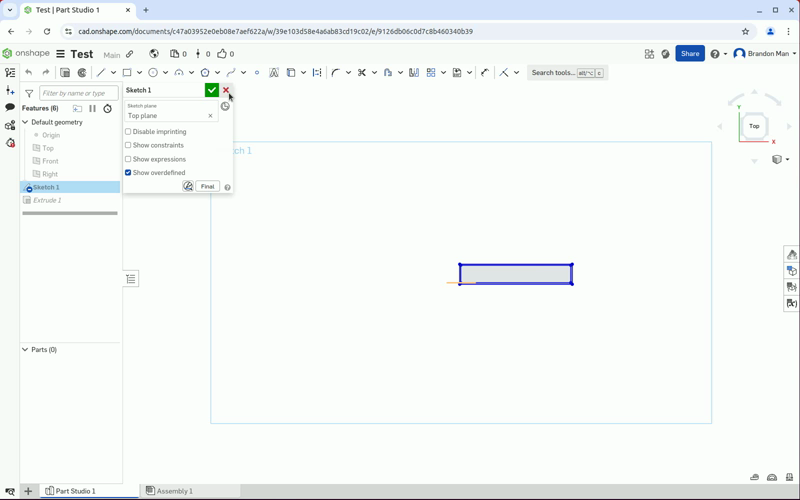
key(shift+s)
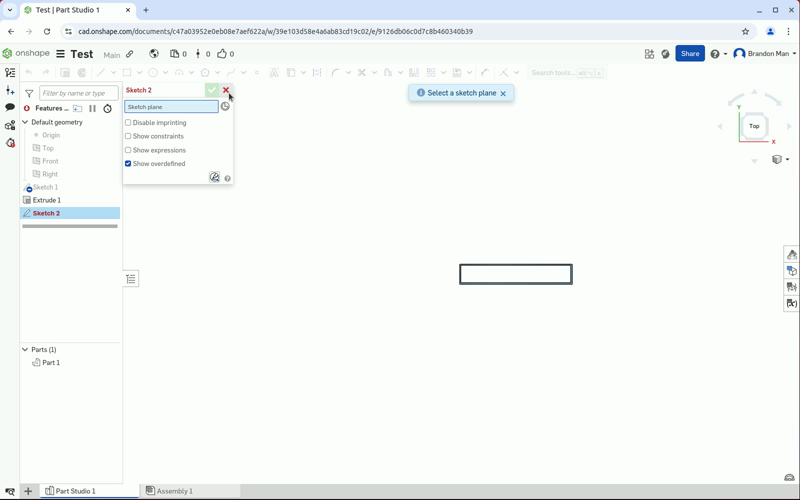
mouse_move(73, 150)
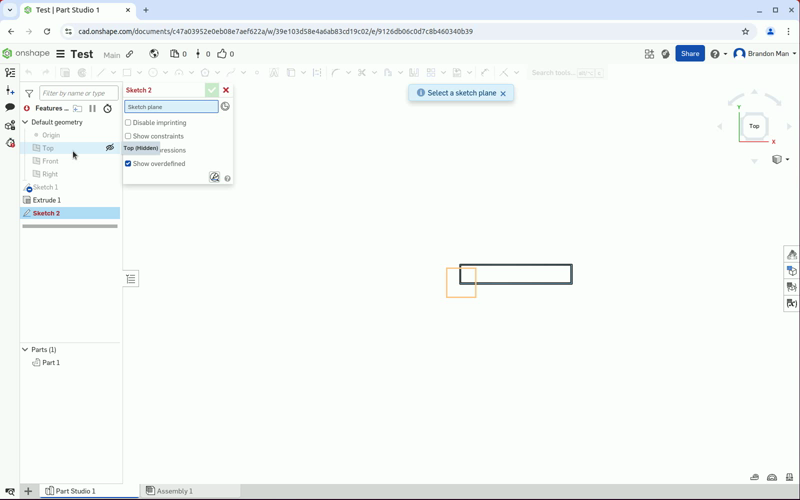
click(73, 150)
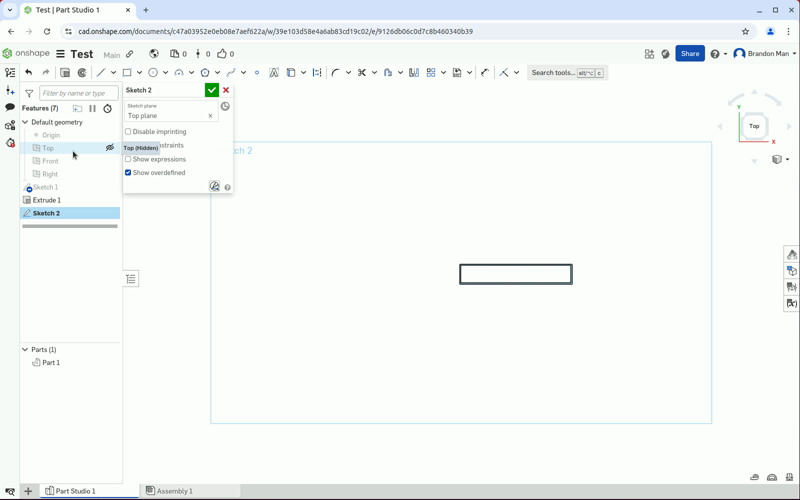
mouse_move(73, 352)
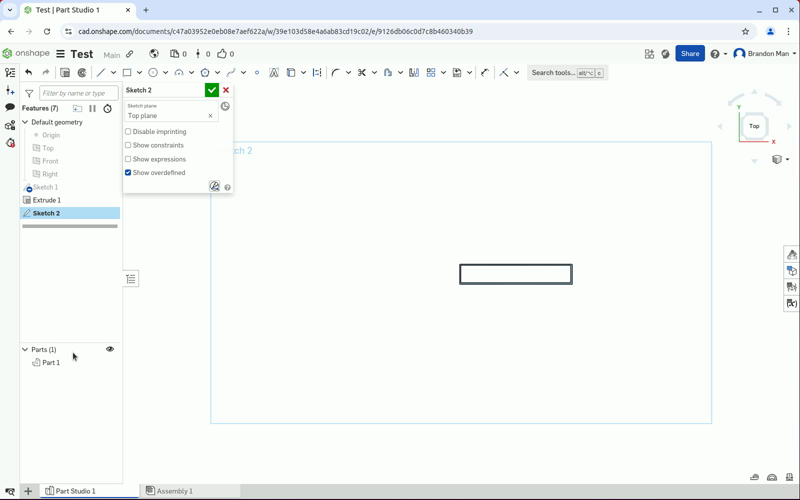
key(y)
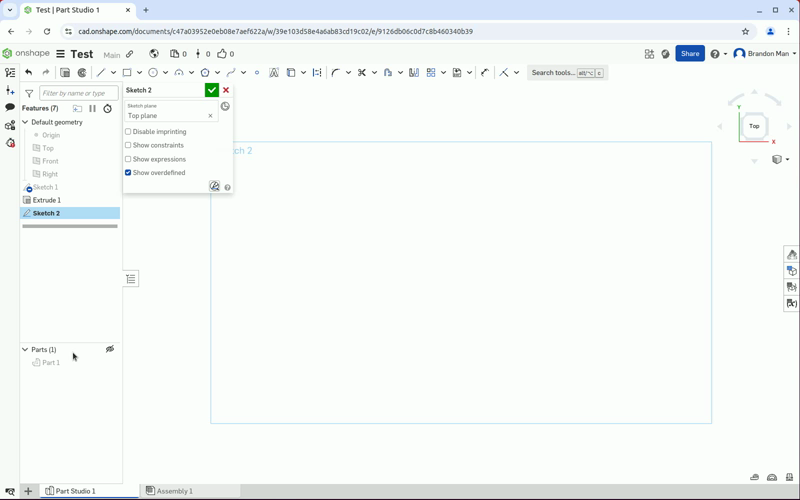
key(l)
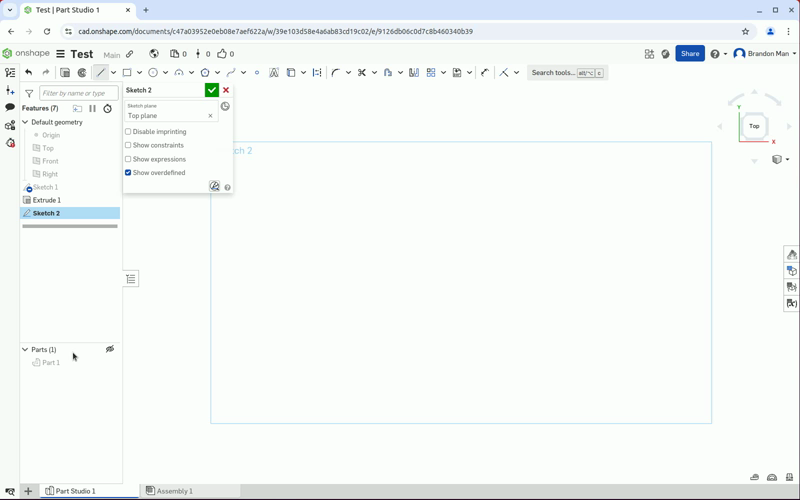
key_down(shift)
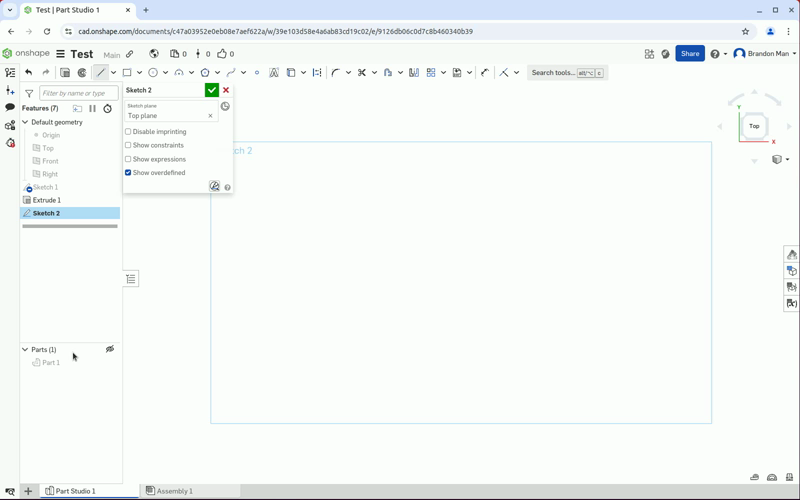
mouse_move(460, 282)
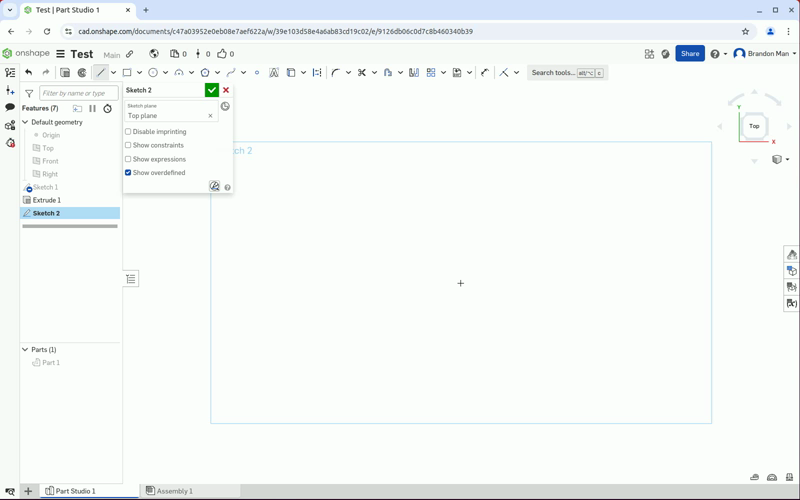
click(460, 282)
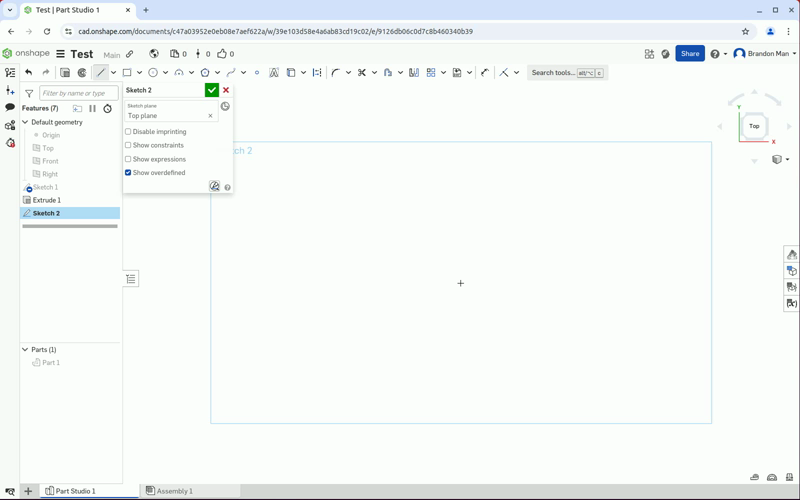
key_up(shift)
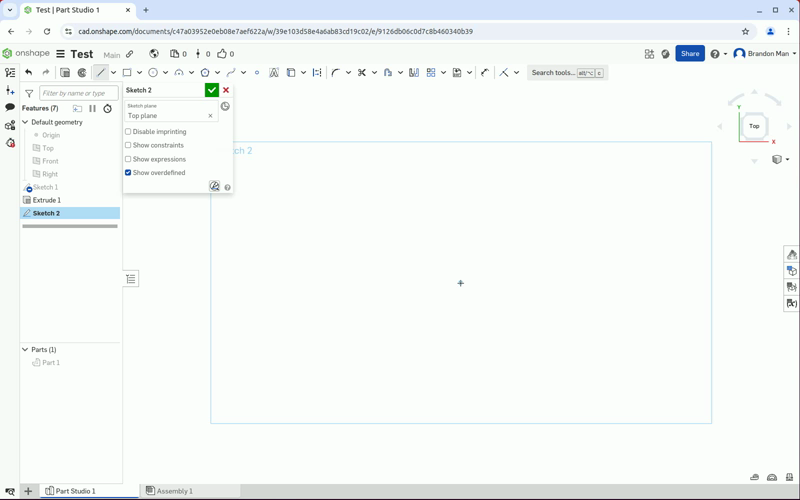
key_down(shift)
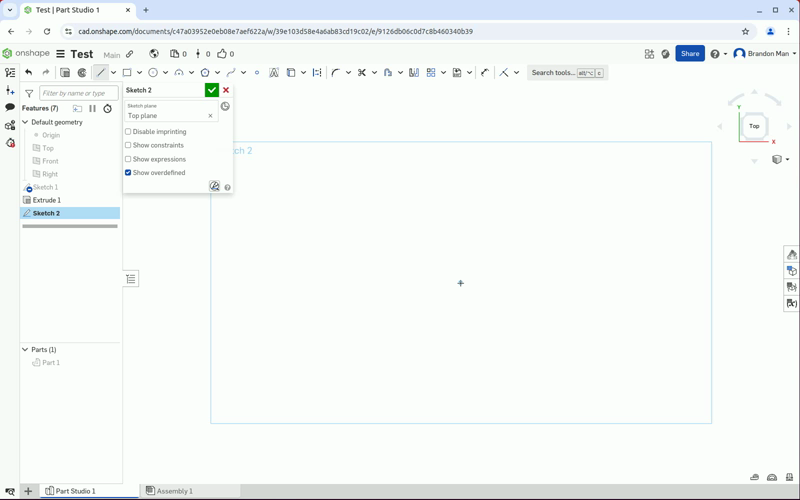
mouse_move(570, 282)
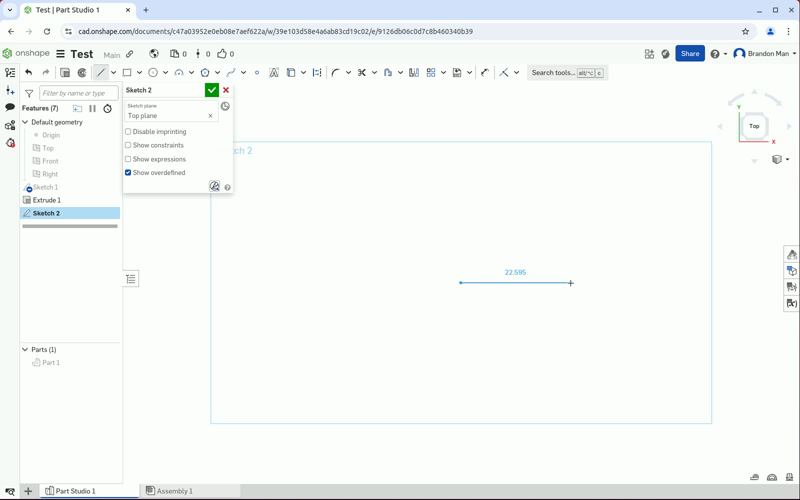
click(570, 282)
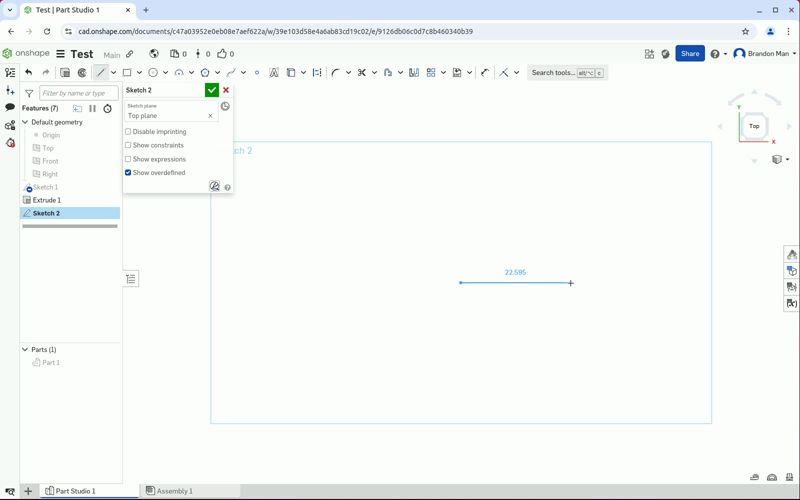
key_up(shift)
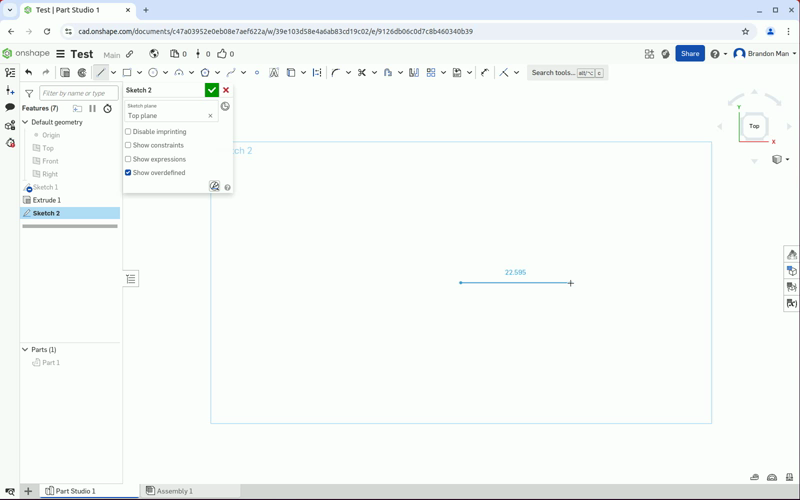
key_down(shift)
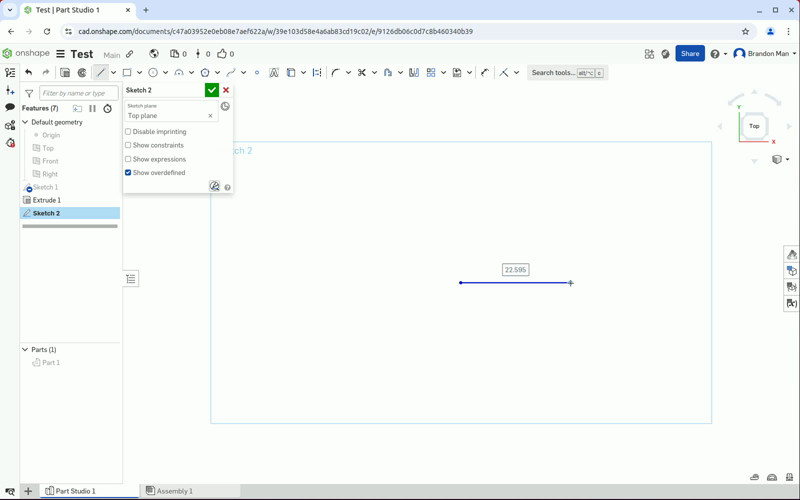
mouse_move(589, 282)
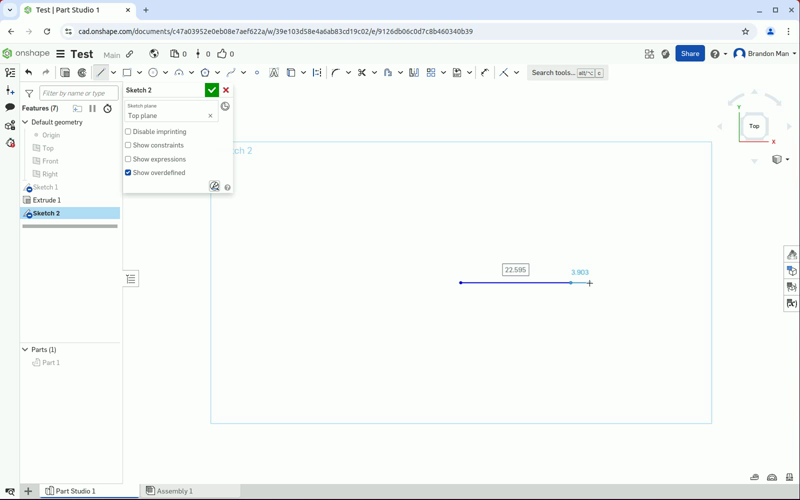
mouse_move(570, 265)
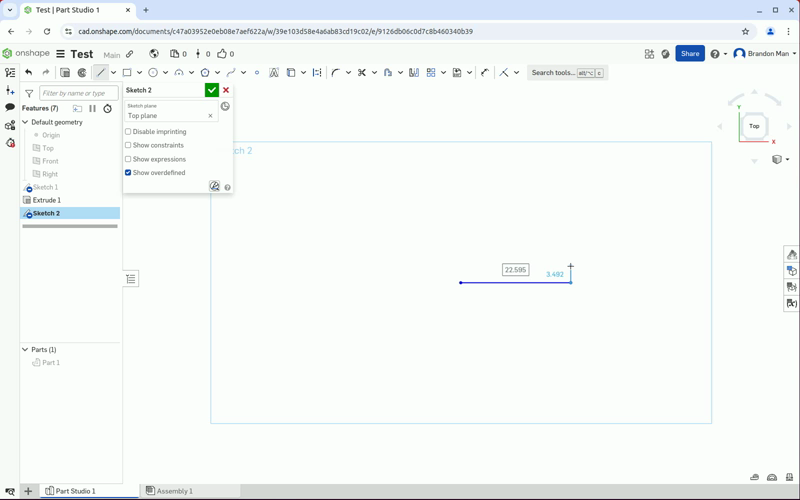
click(570, 265)
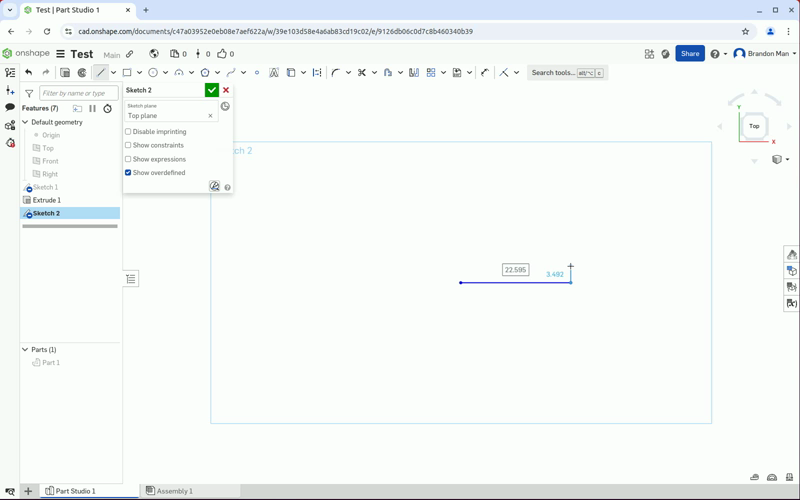
key_up(shift)
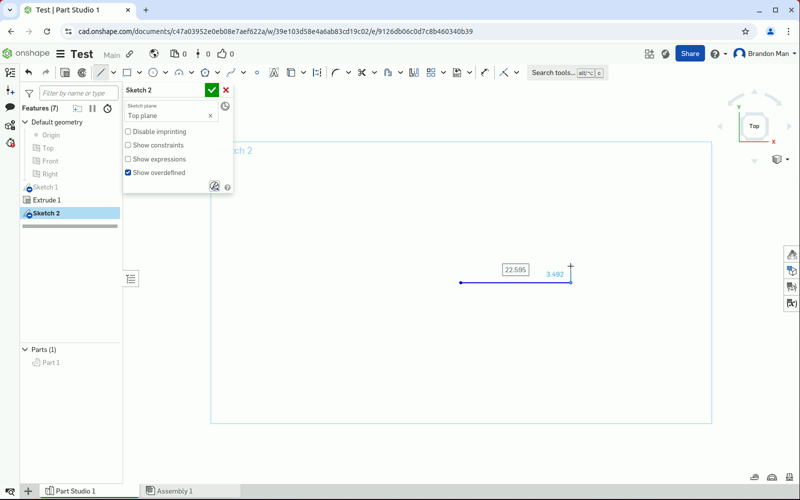
key_down(shift)
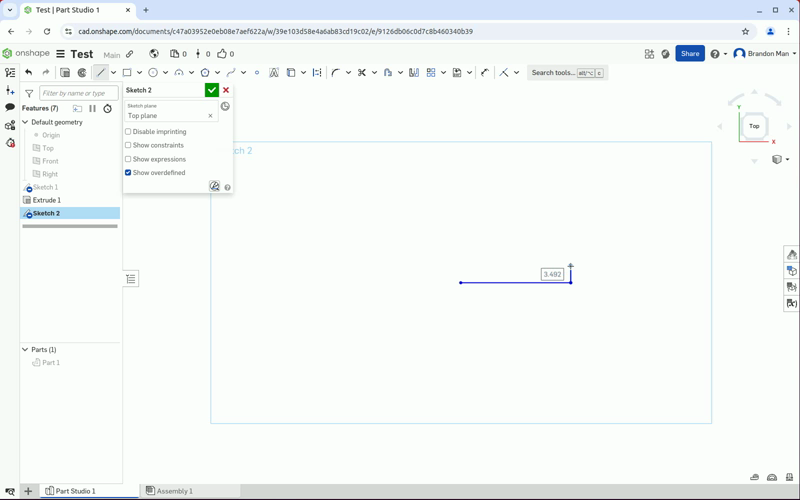
mouse_move(460, 265)
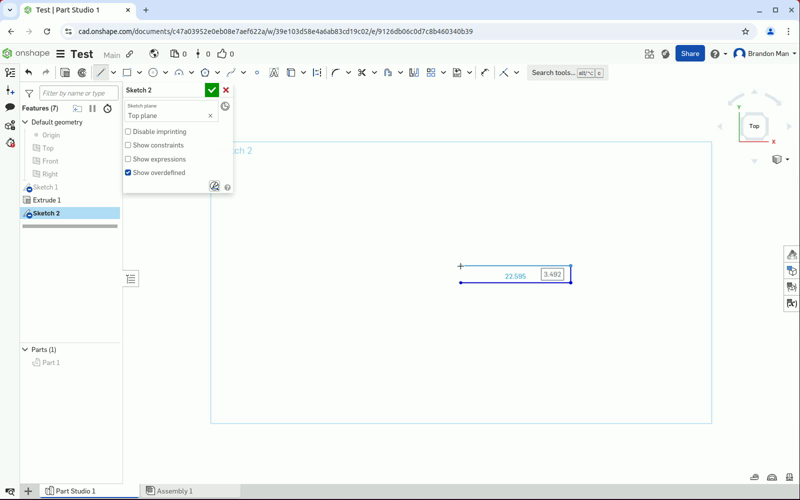
click(460, 265)
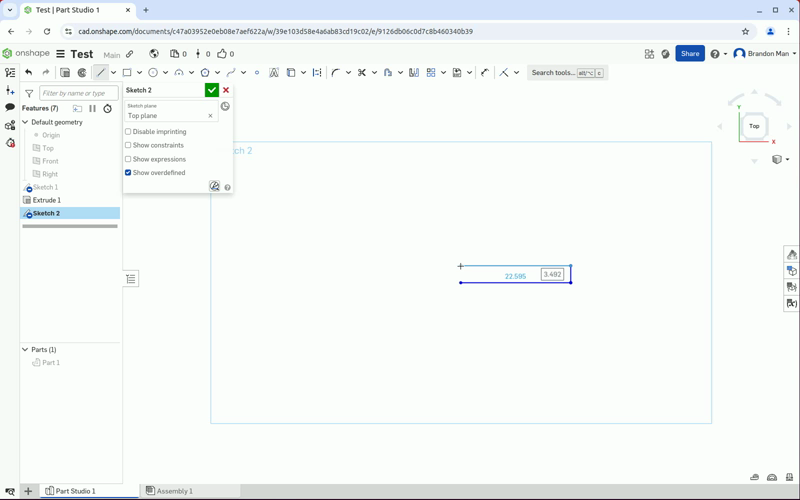
key_up(shift)
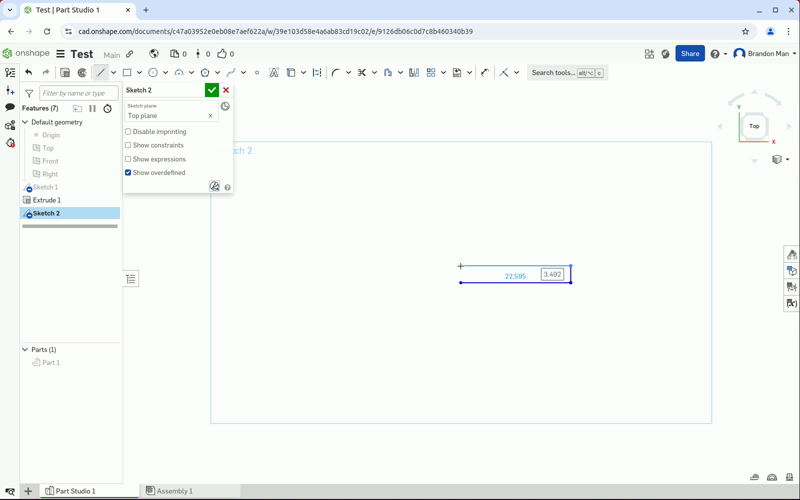
mouse_move(490, 265)
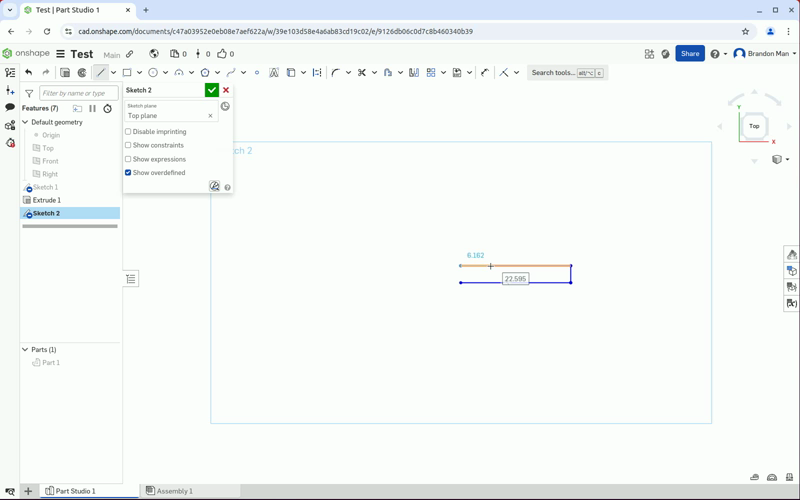
key_down(shift)
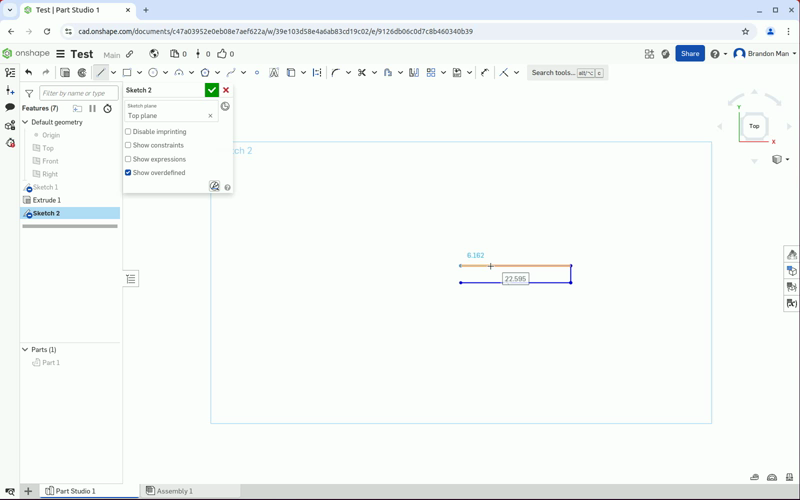
mouse_move(460, 282)
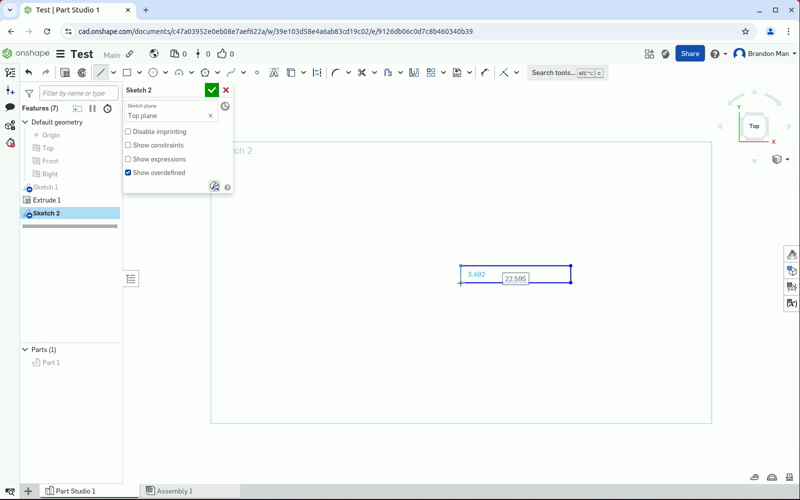
key_up(shift)
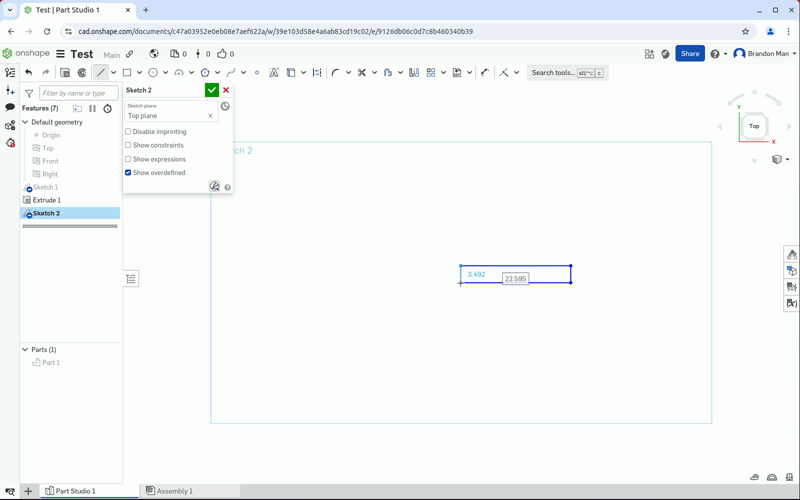
click(460, 282)
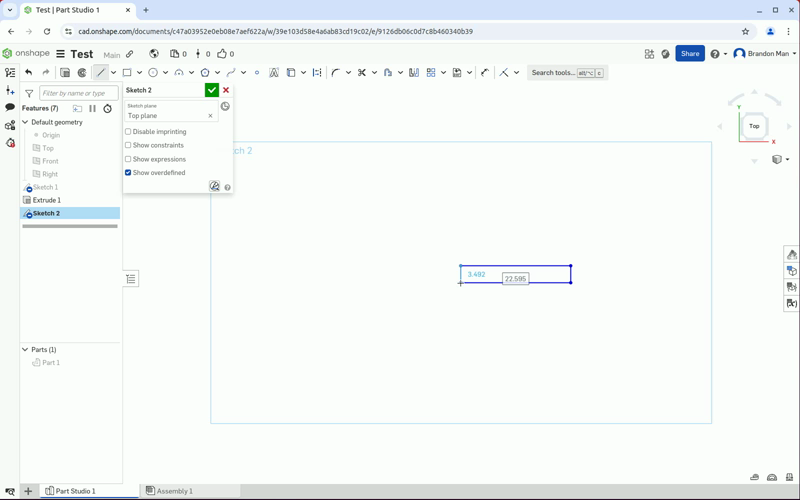
key(esc)
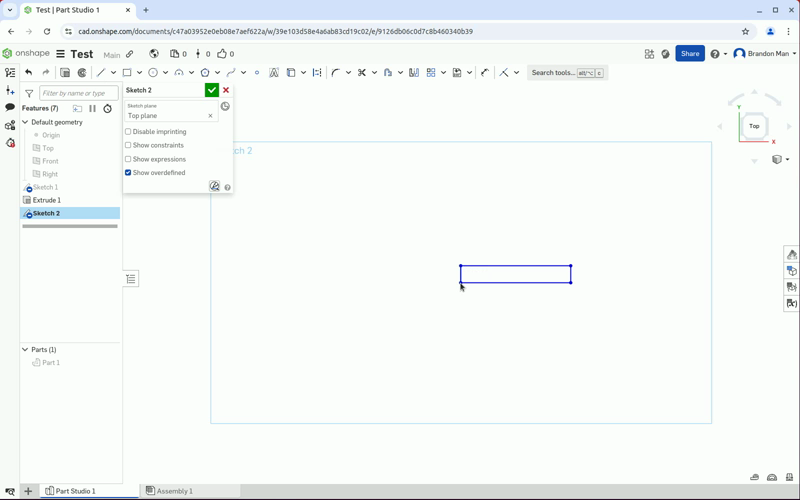
mouse_move(526, 274)
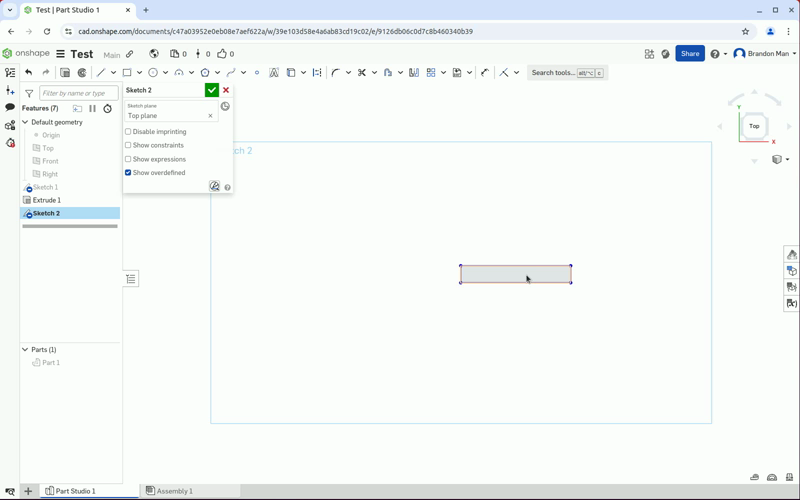
click(526, 274)
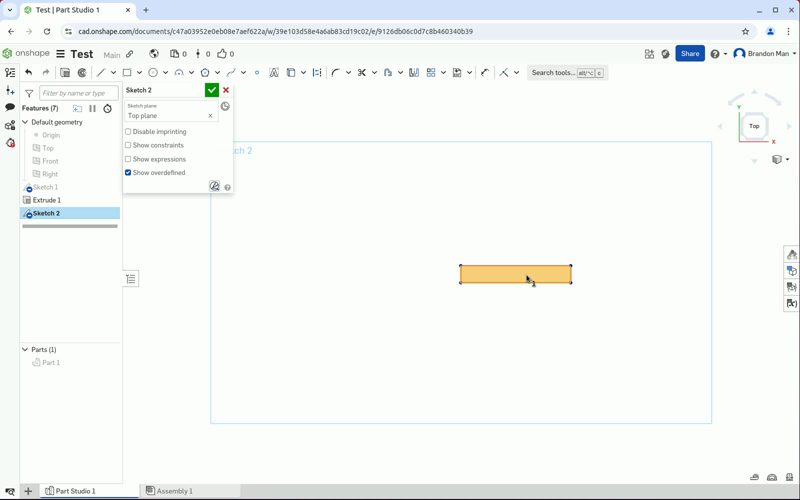
mouse_move(73, 352)
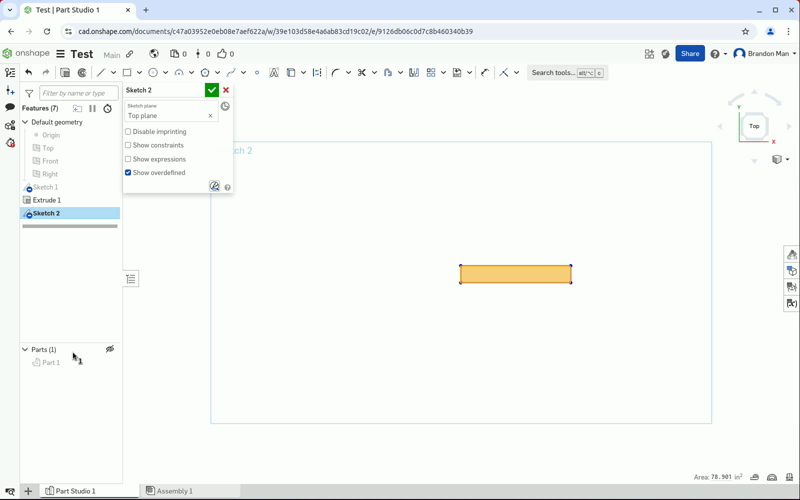
key(shift+y)
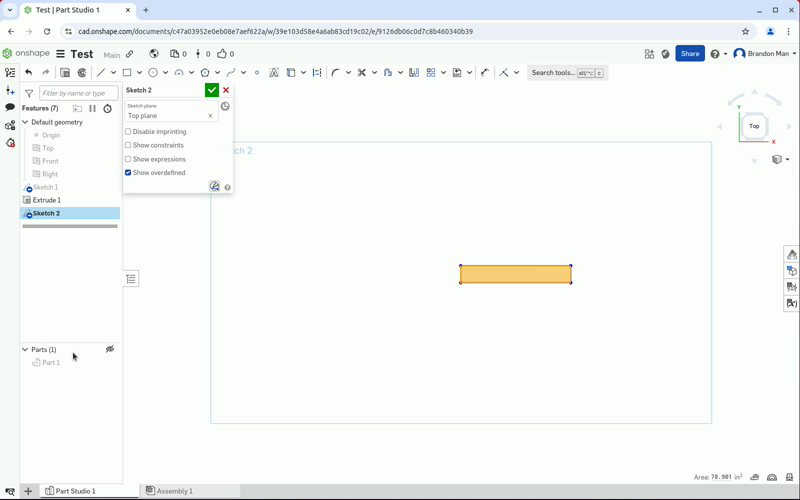
key(shift+e)
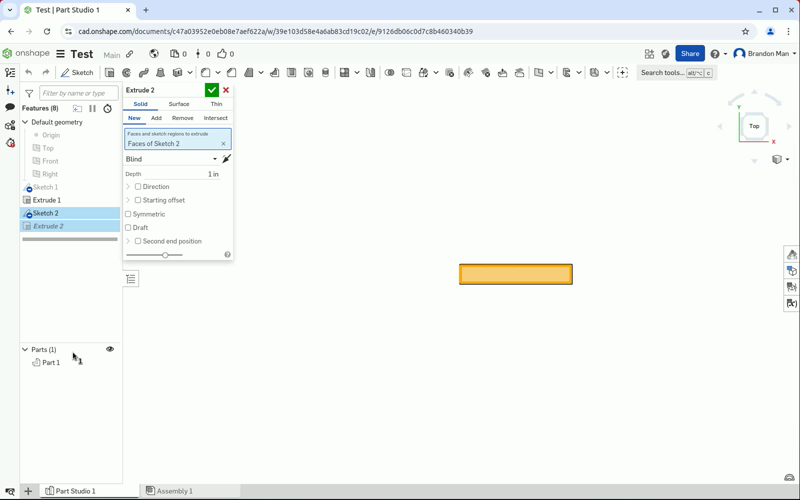
mouse_move(143, 106)
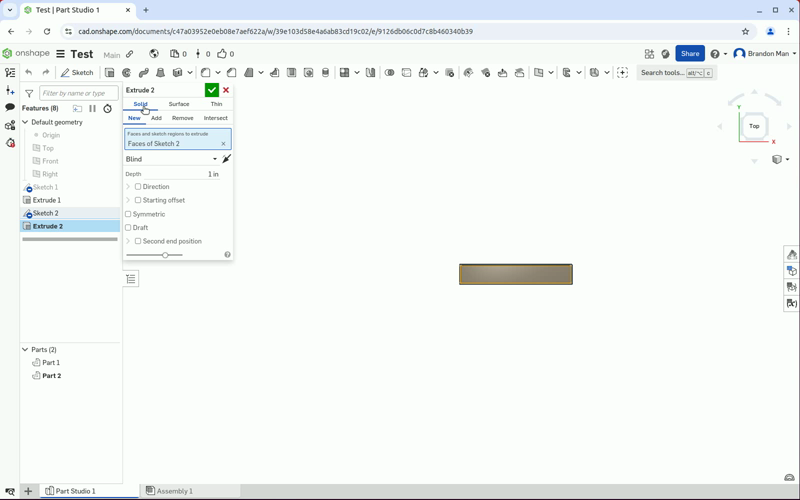
click(143, 106)
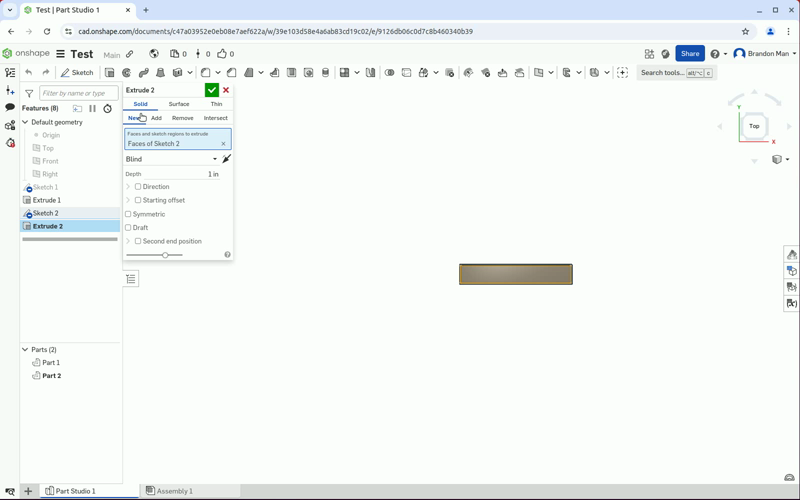
mouse_move(137, 120)
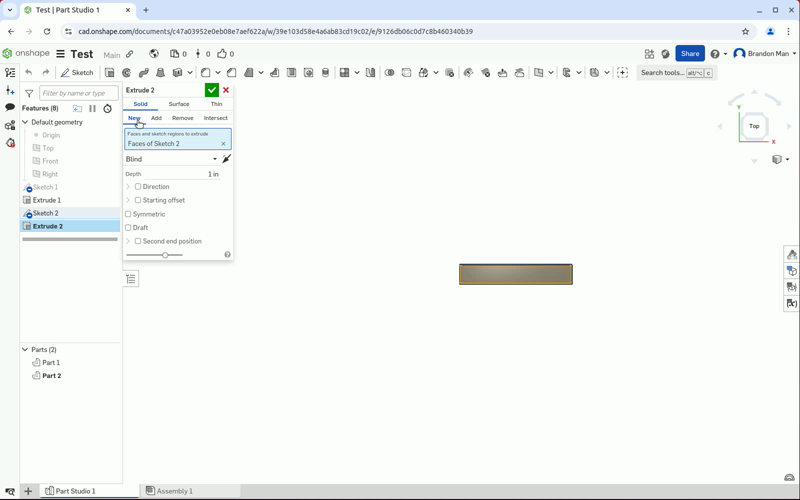
click(137, 120)
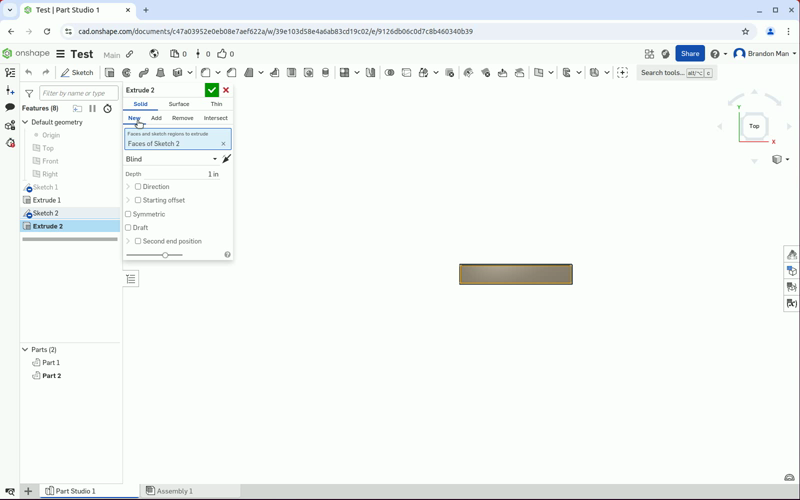
key(tab, 4)
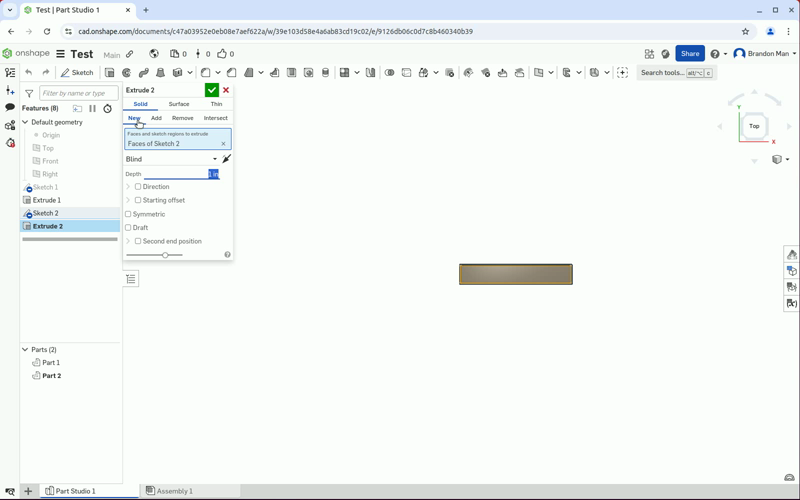
text(-1.926)
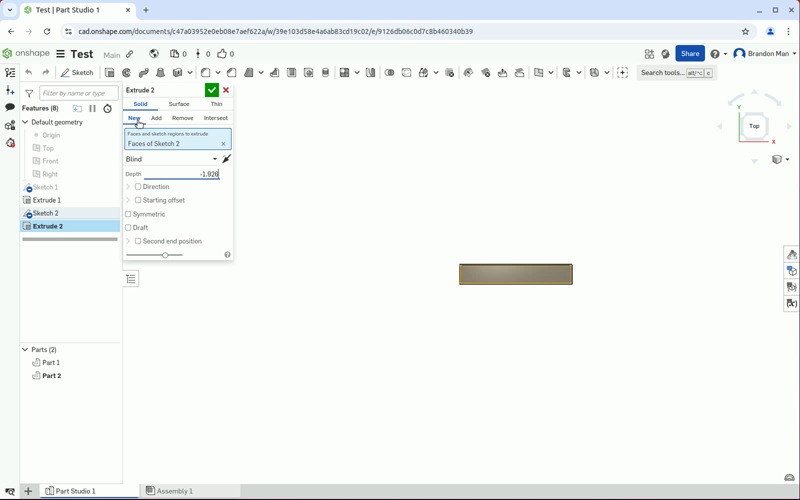
key(enter)
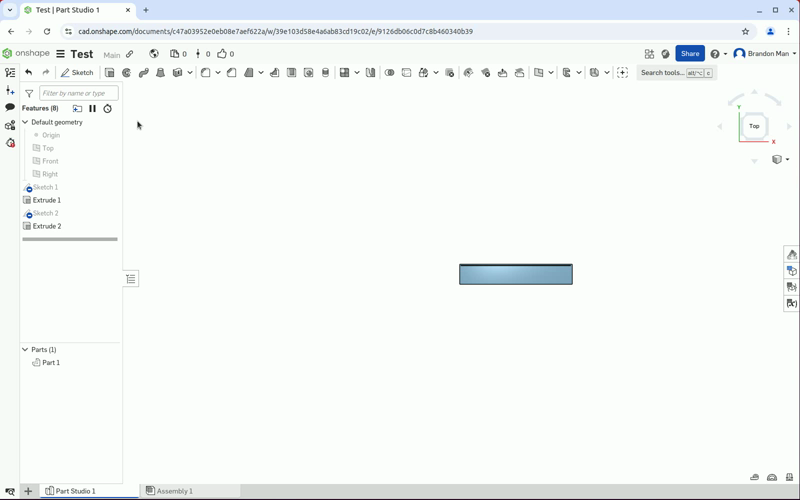
key(shift+h)
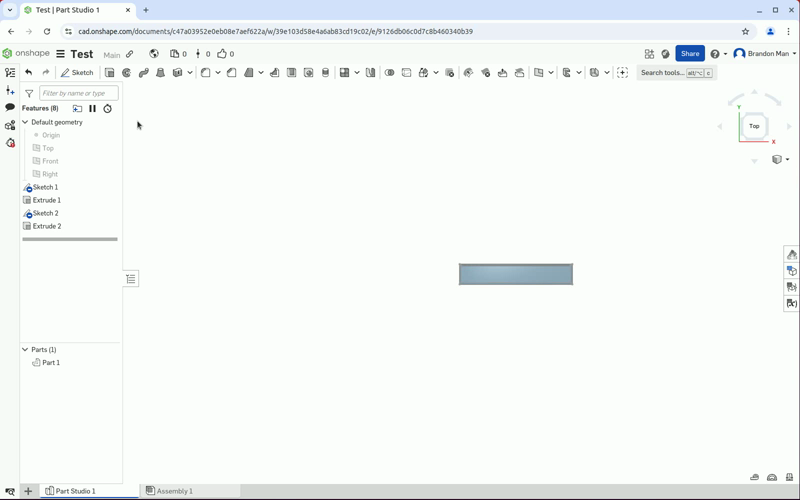
key(shift+h)
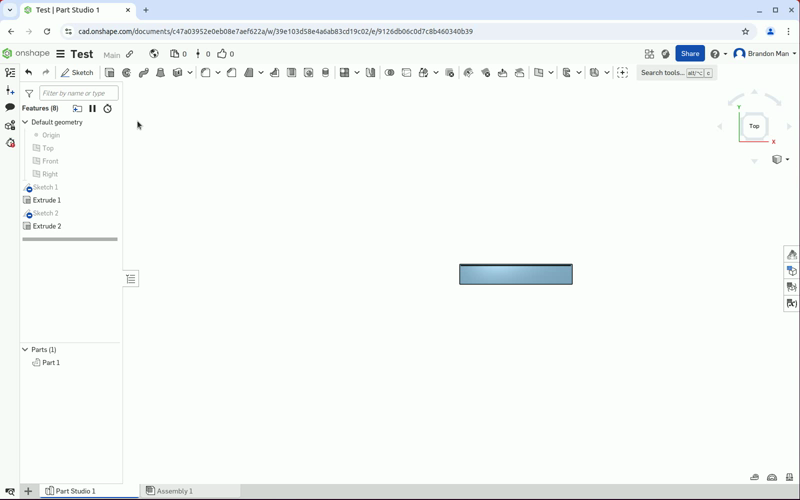
mouse_move(73, 189)
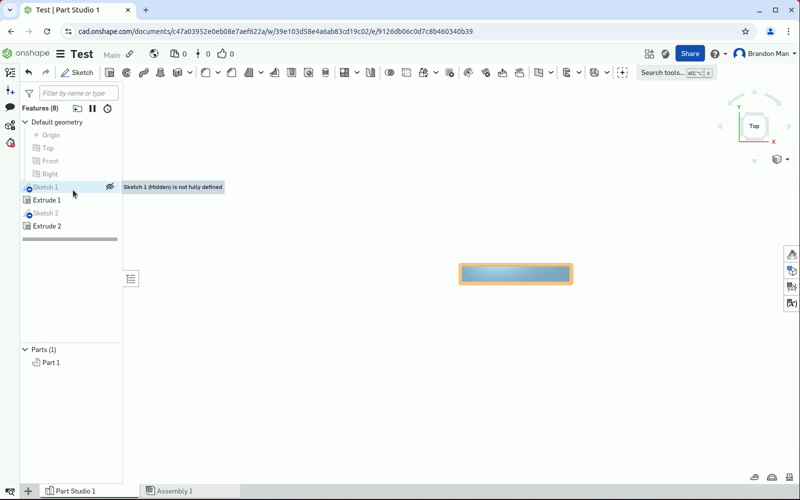
click(73, 189)
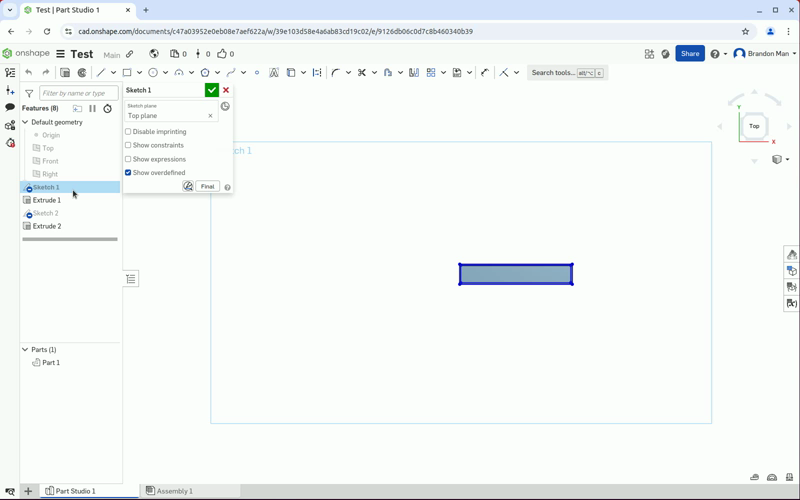
mouse_move(229, 92)
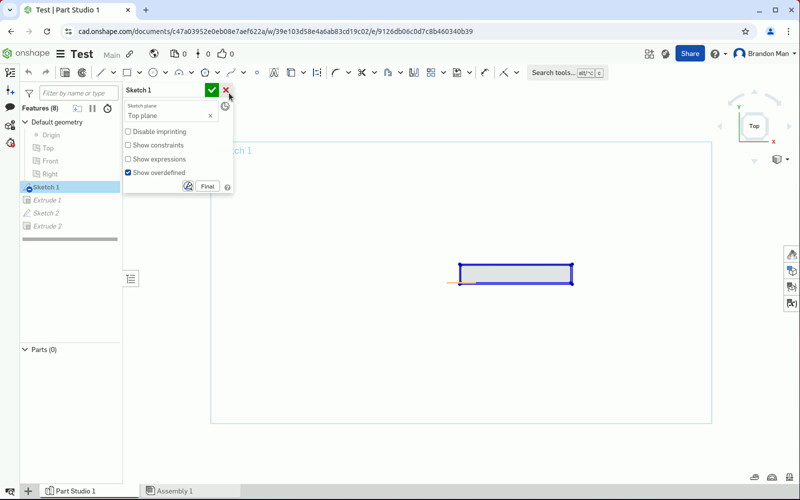
click(229, 92)
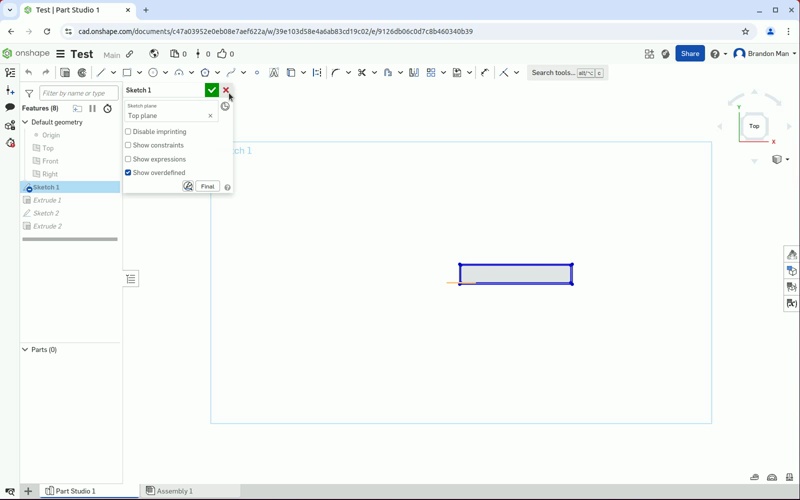
key(shift+s)
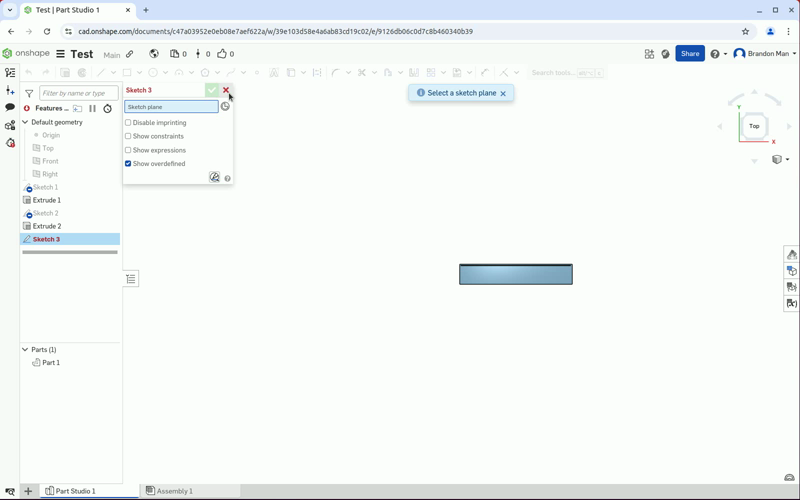
mouse_move(73, 150)
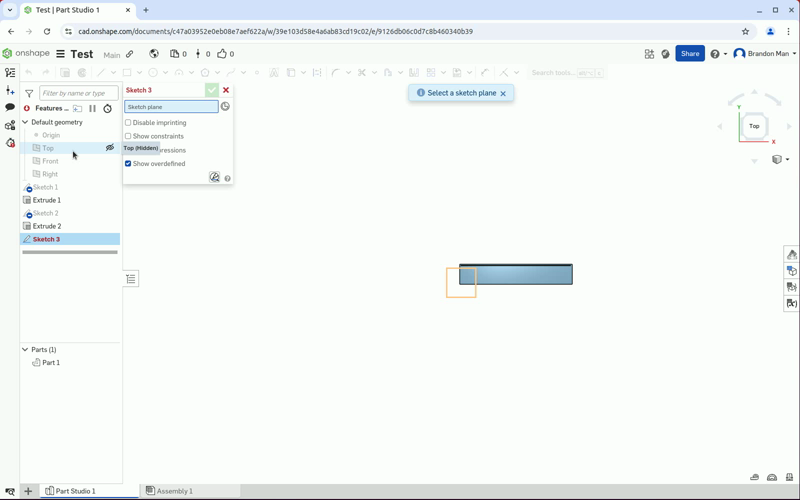
click(73, 150)
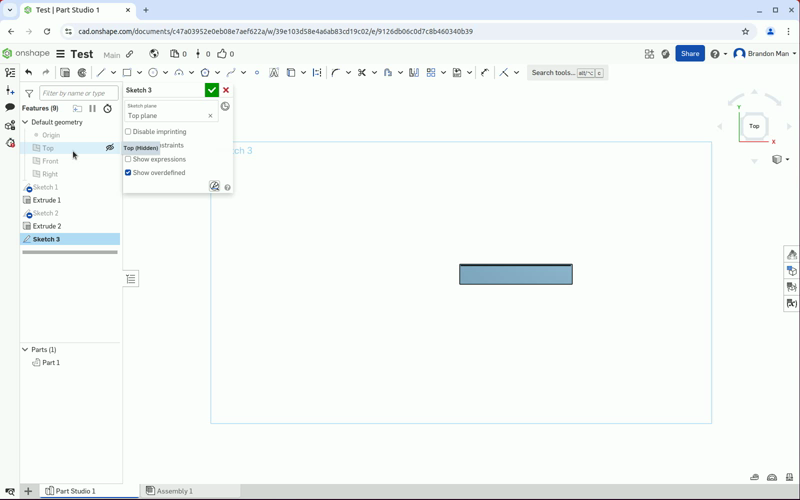
mouse_move(73, 352)
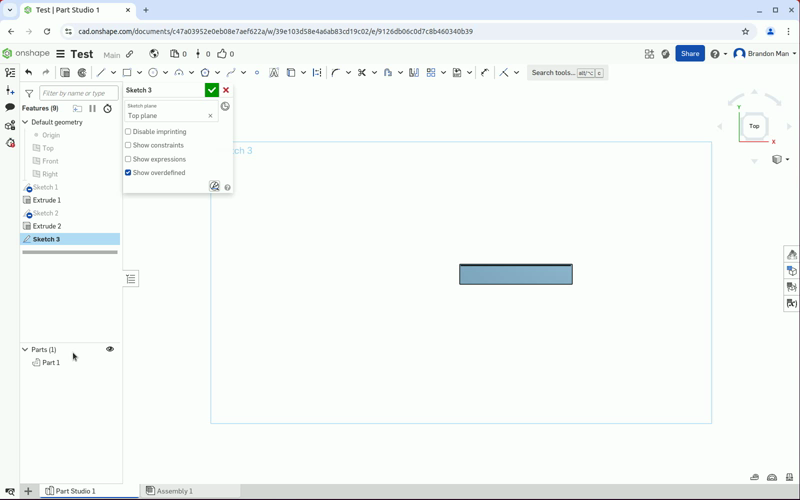
key(y)
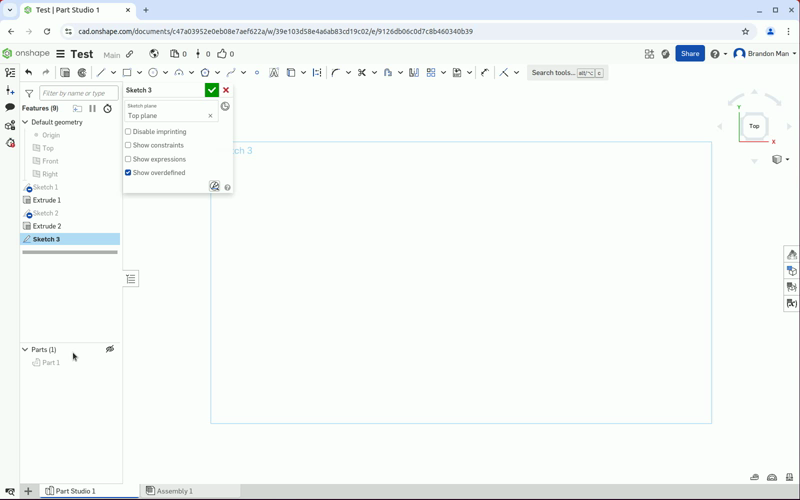
key(l)
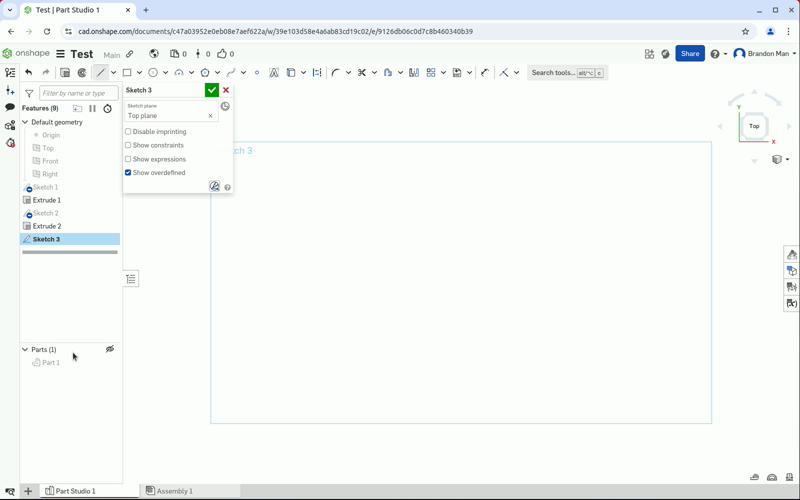
key_down(shift)
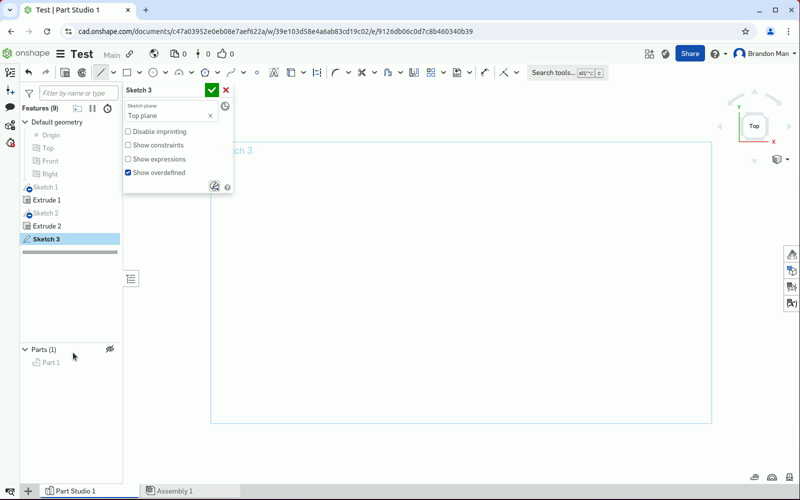
mouse_move(459, 284)
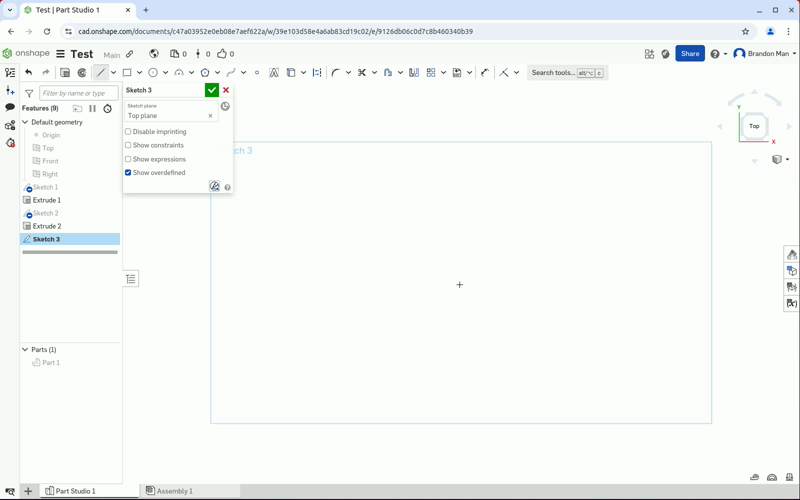
click(459, 284)
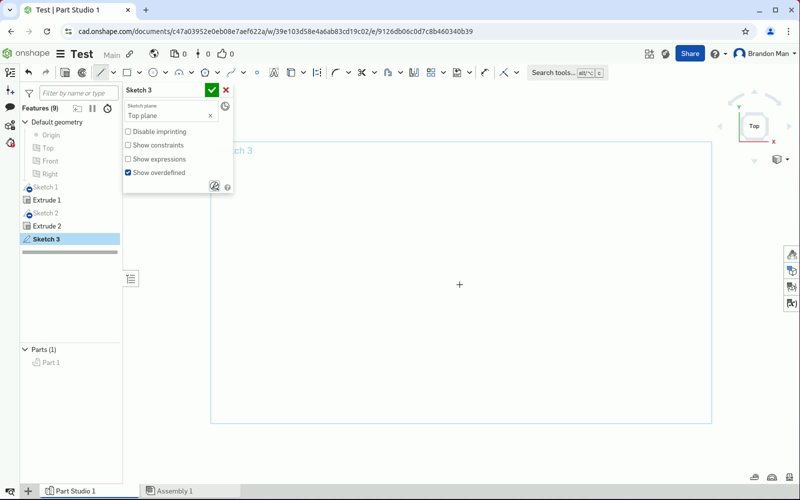
key_up(shift)
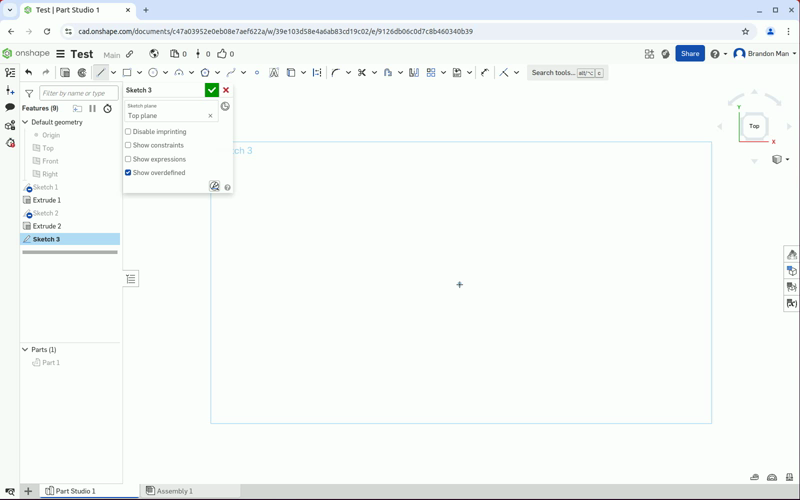
key_down(shift)
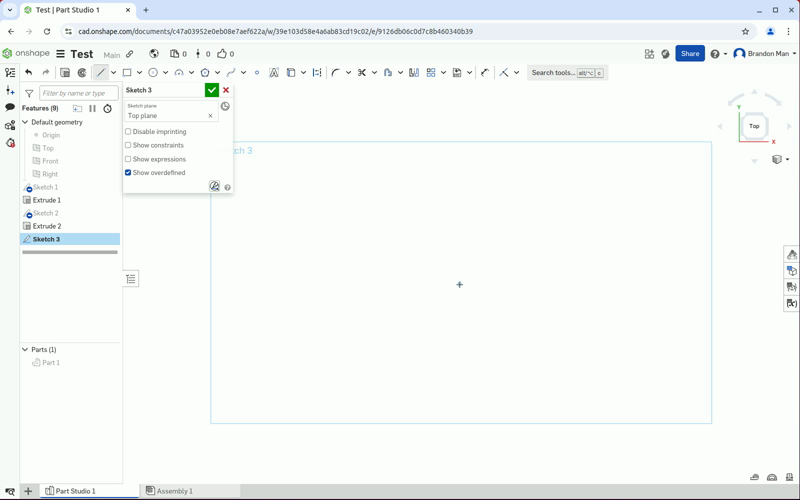
mouse_move(572, 284)
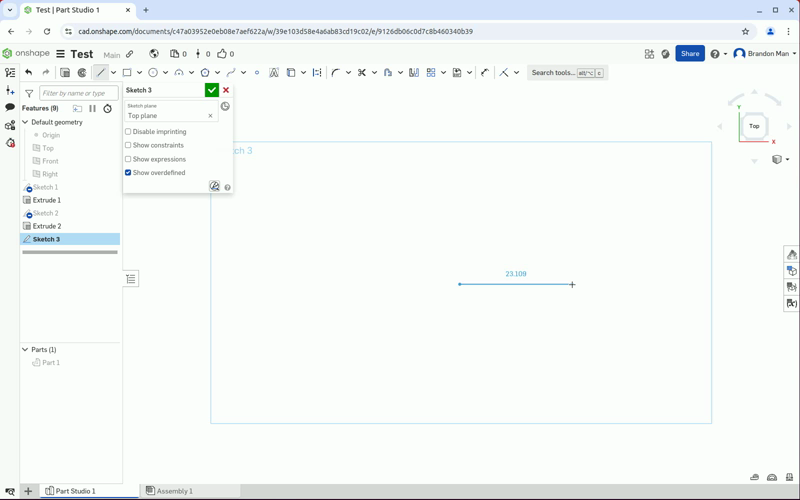
click(572, 284)
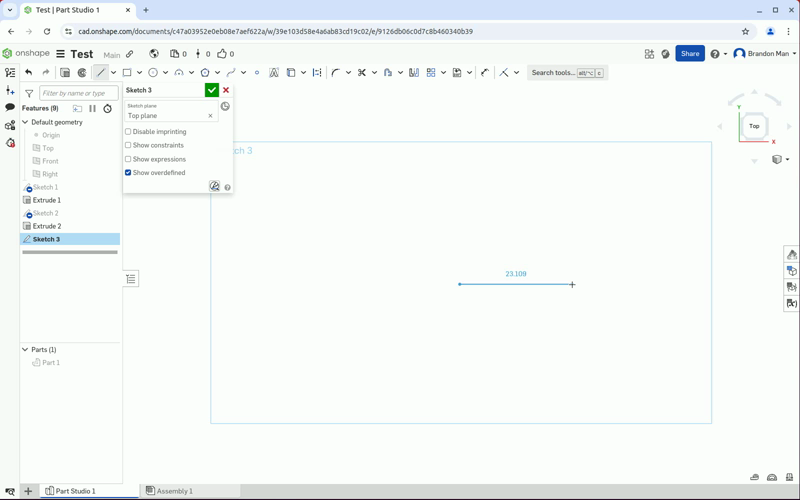
key_up(shift)
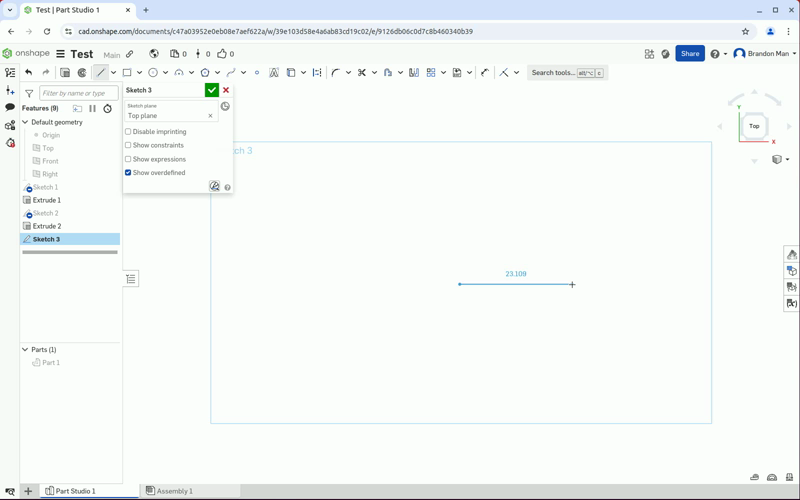
key_down(shift)
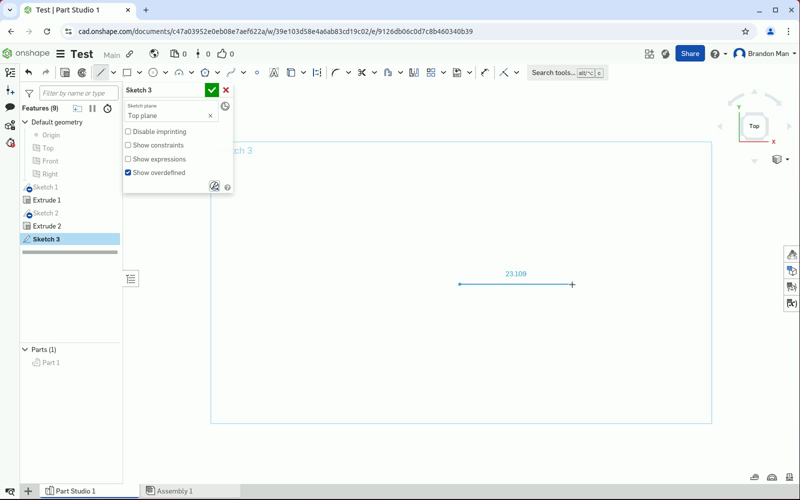
mouse_move(589, 284)
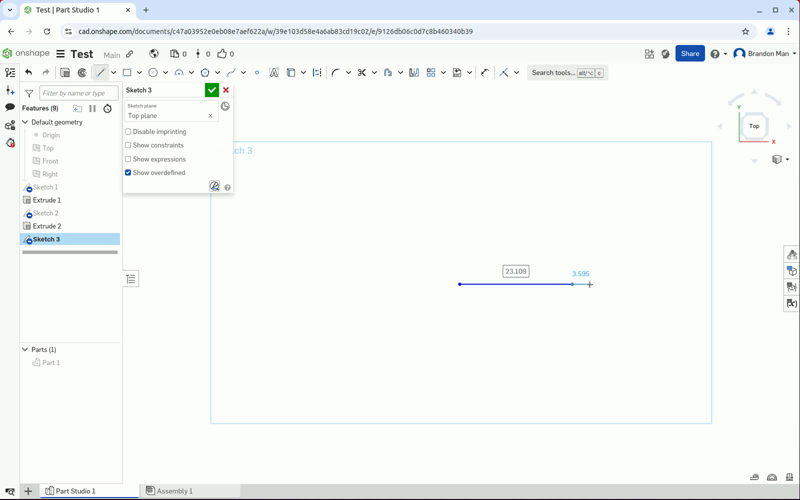
mouse_move(572, 264)
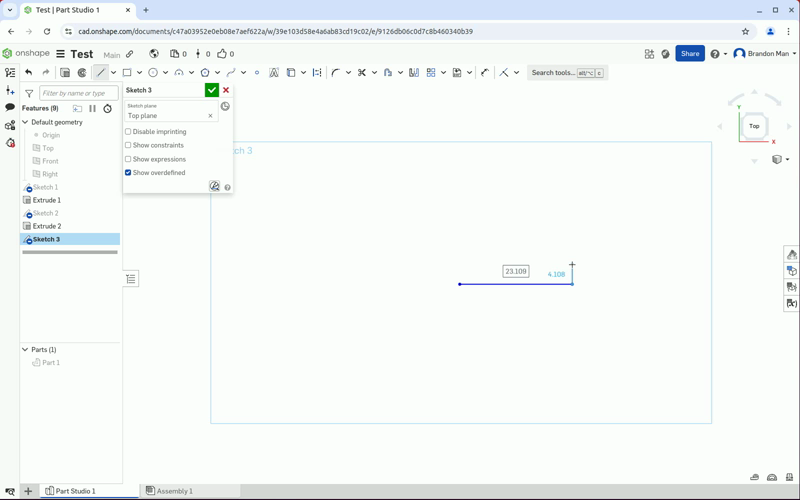
click(572, 264)
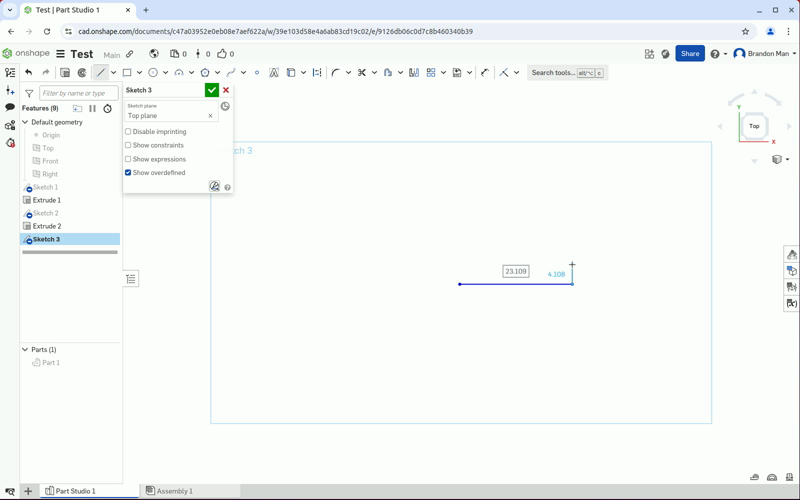
key_up(shift)
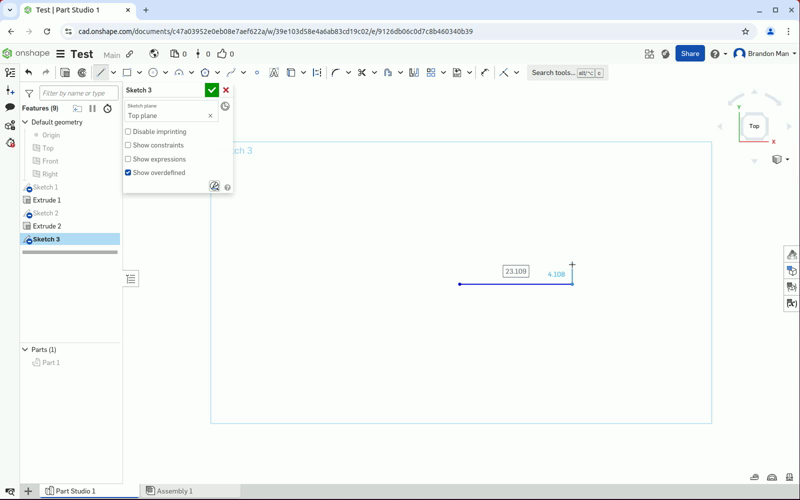
key_down(shift)
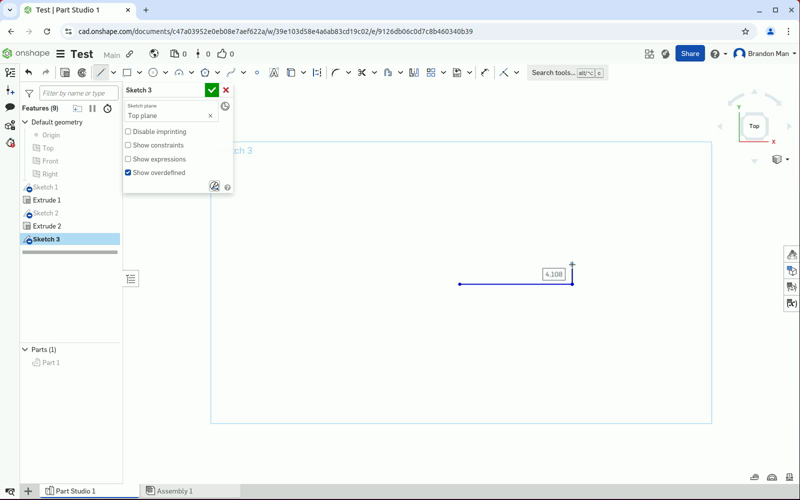
mouse_move(459, 264)
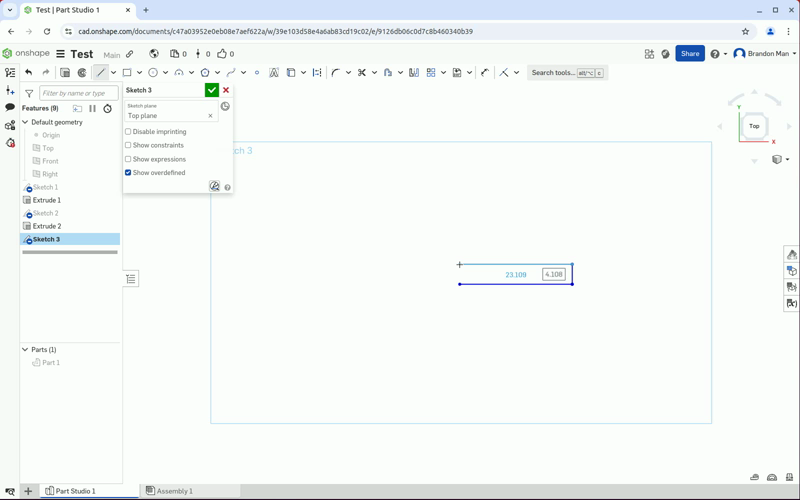
click(459, 264)
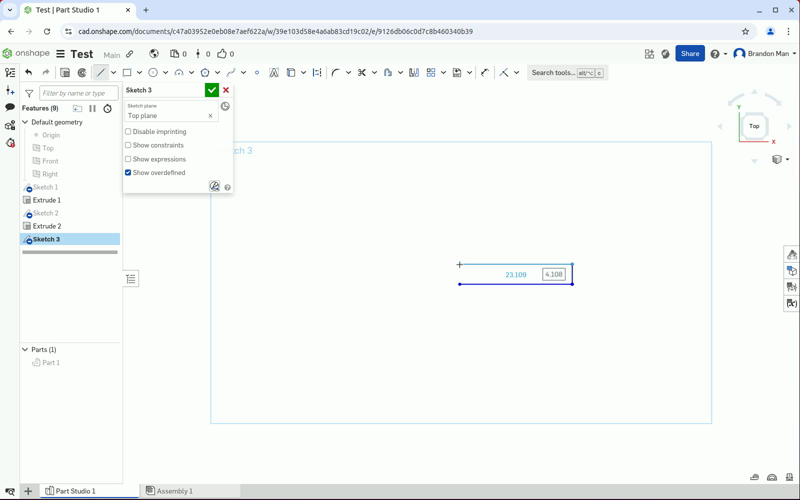
key_up(shift)
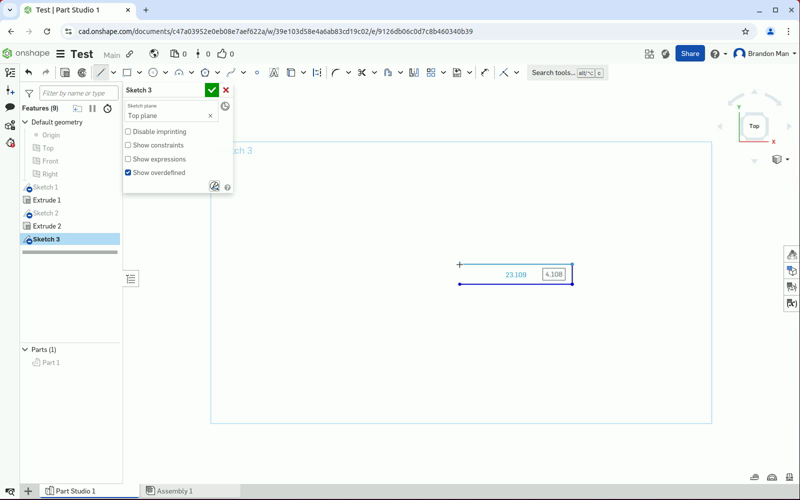
mouse_move(489, 264)
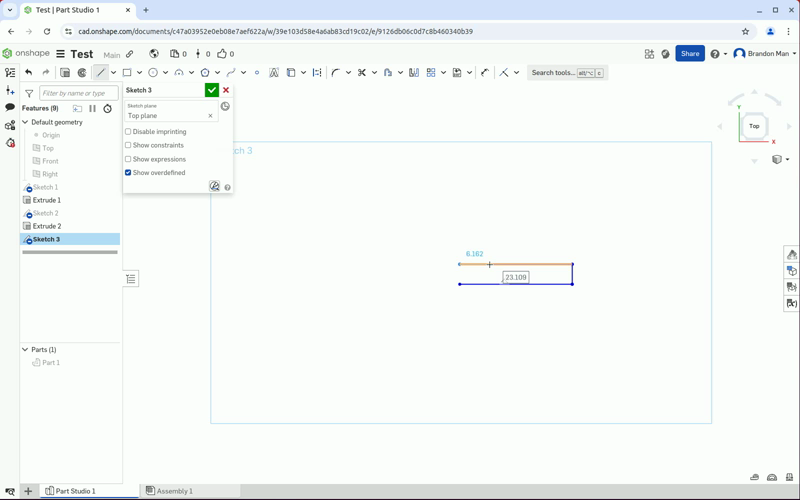
key_down(shift)
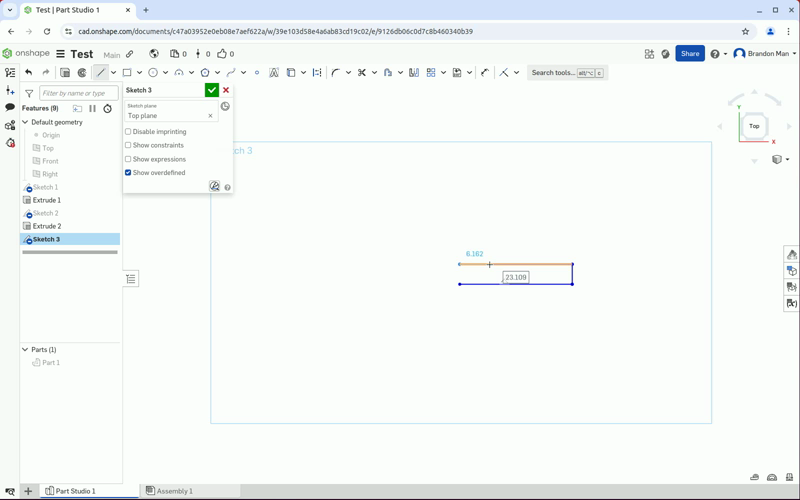
mouse_move(459, 284)
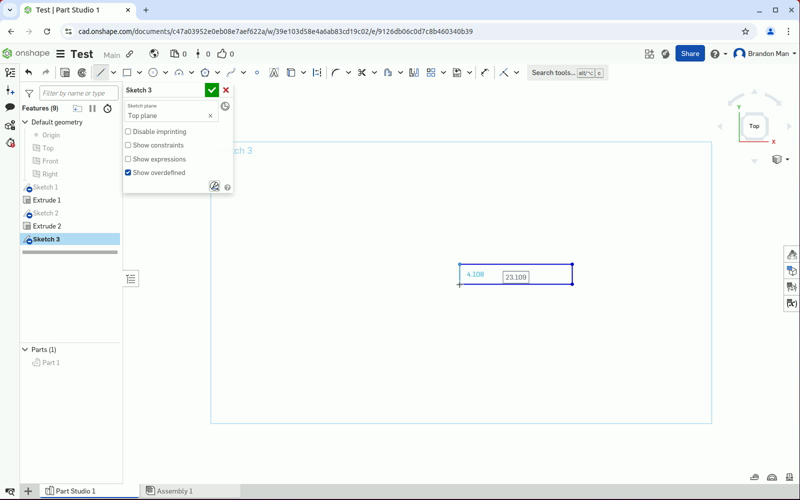
key_up(shift)
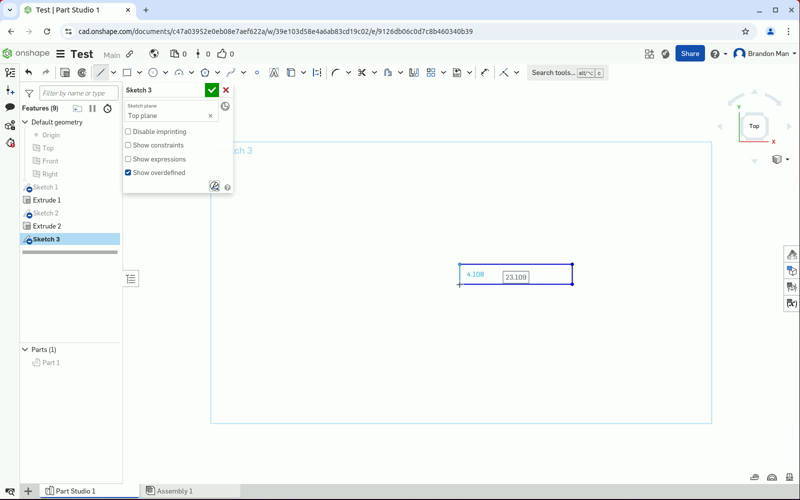
click(459, 284)
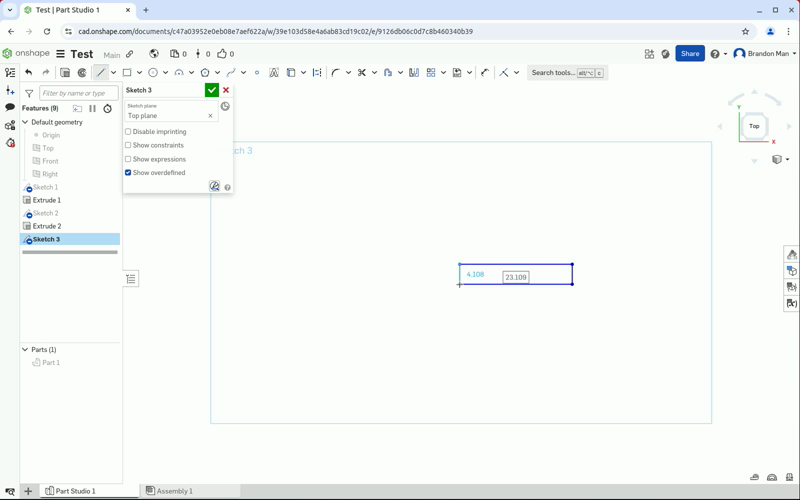
key(esc)
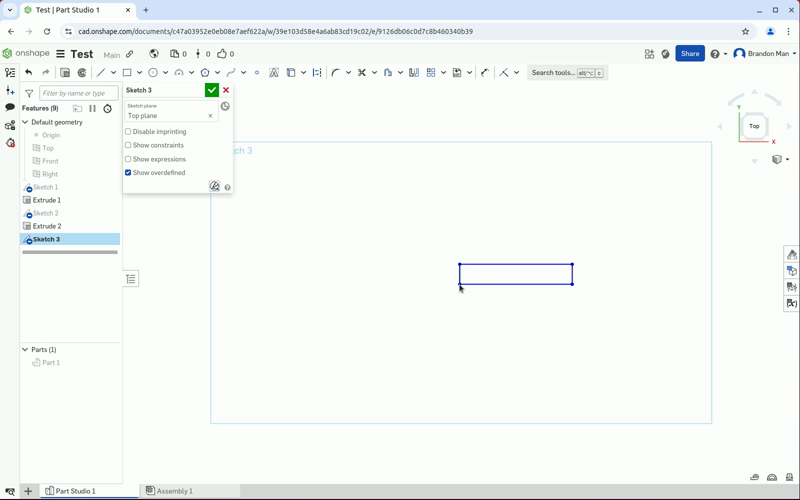
key(l)
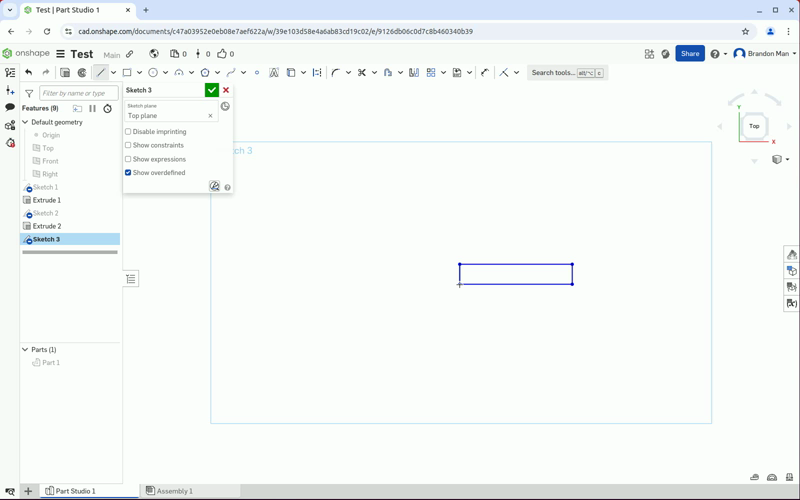
key_down(shift)
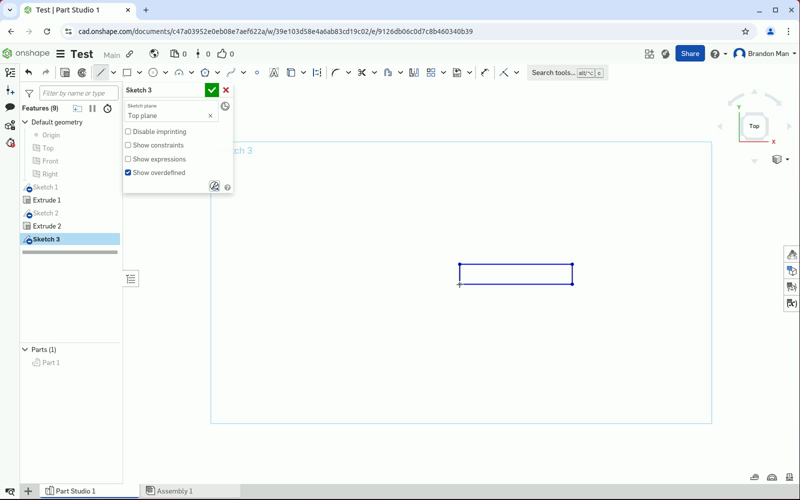
mouse_move(460, 282)
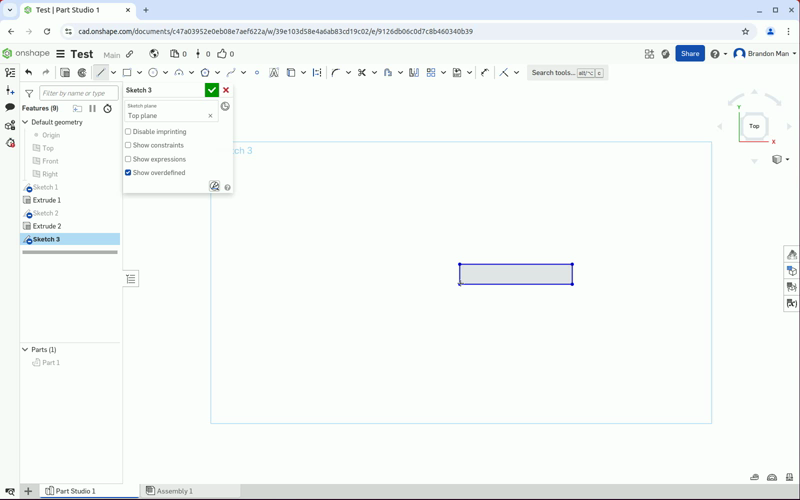
scroll(6)
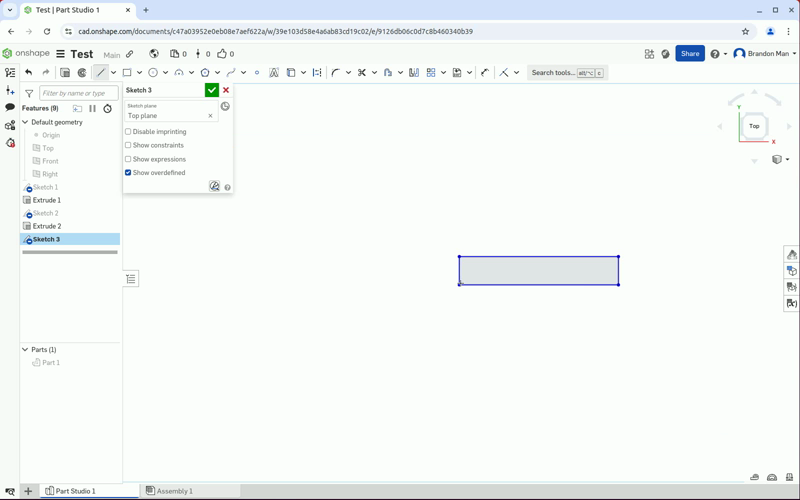
scroll(6)
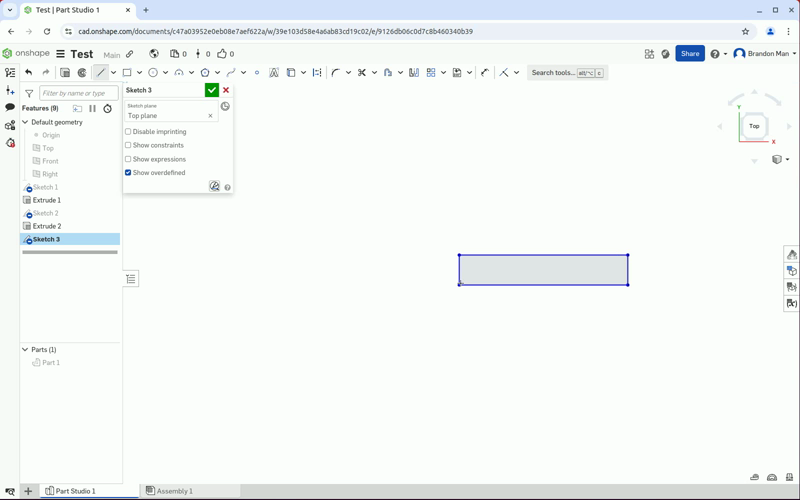
scroll(6)
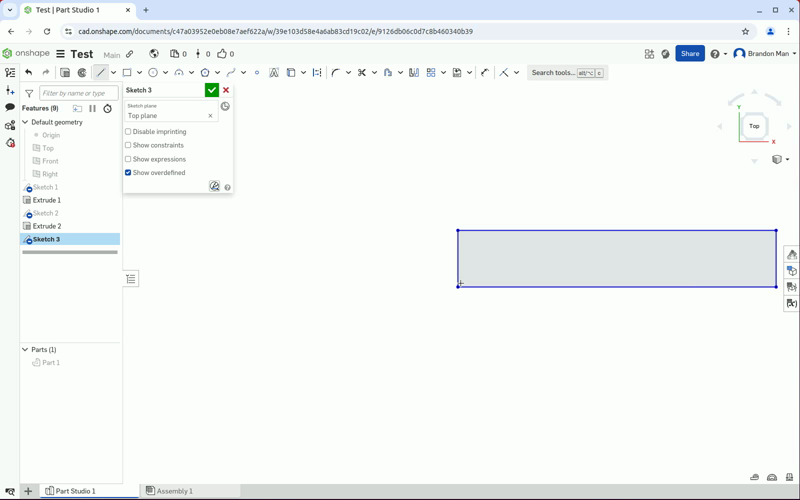
scroll(6)
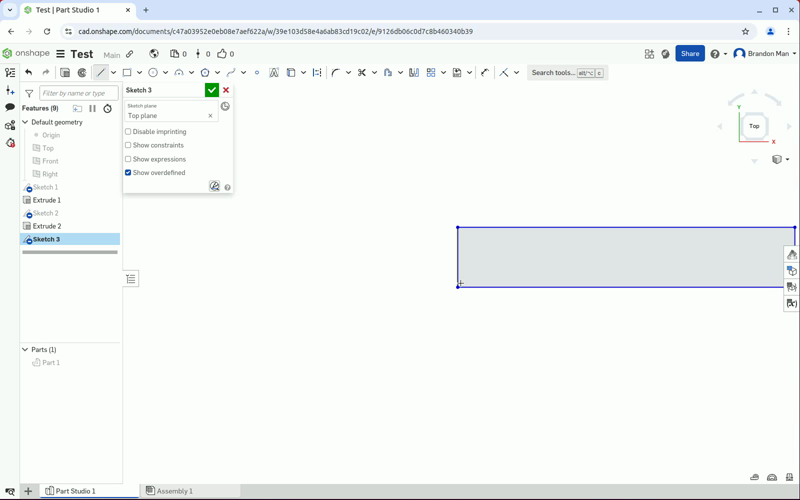
scroll(6)
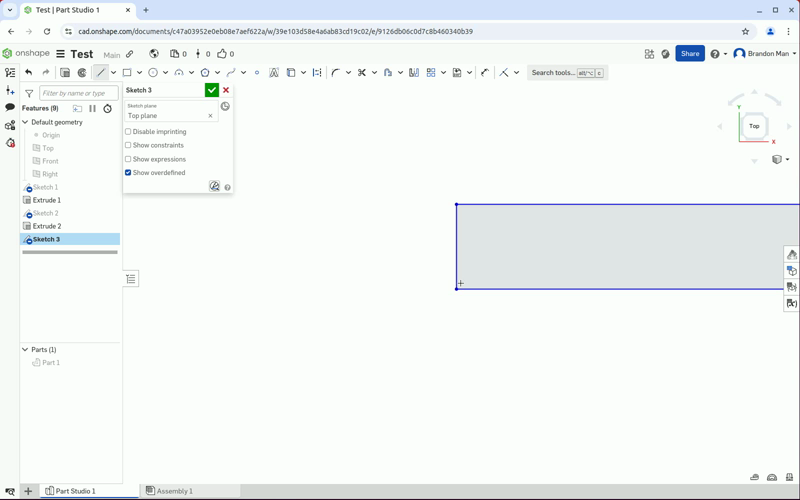
scroll(6)
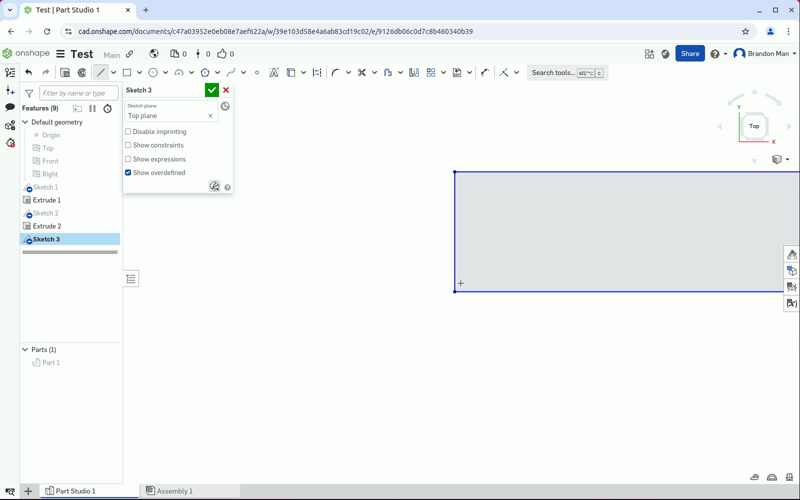
scroll(6)
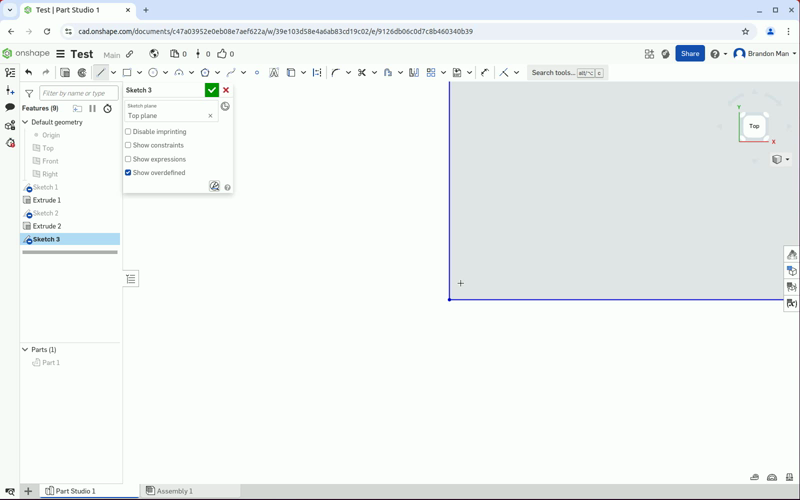
click(460, 282)
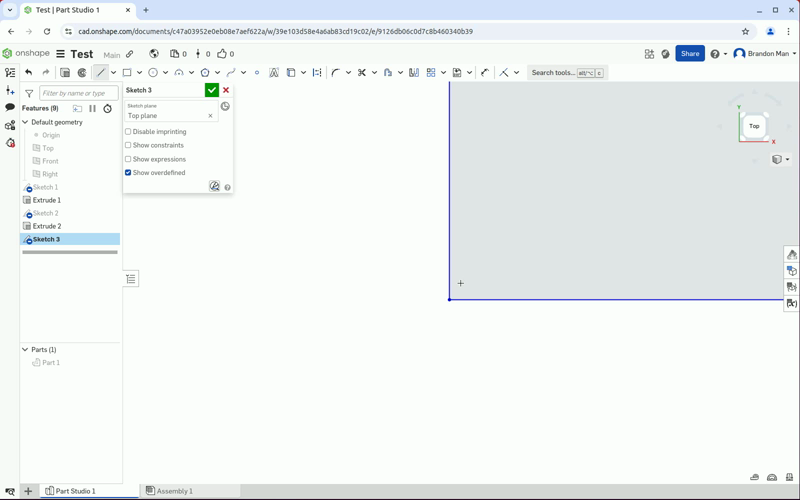
scroll(-6)
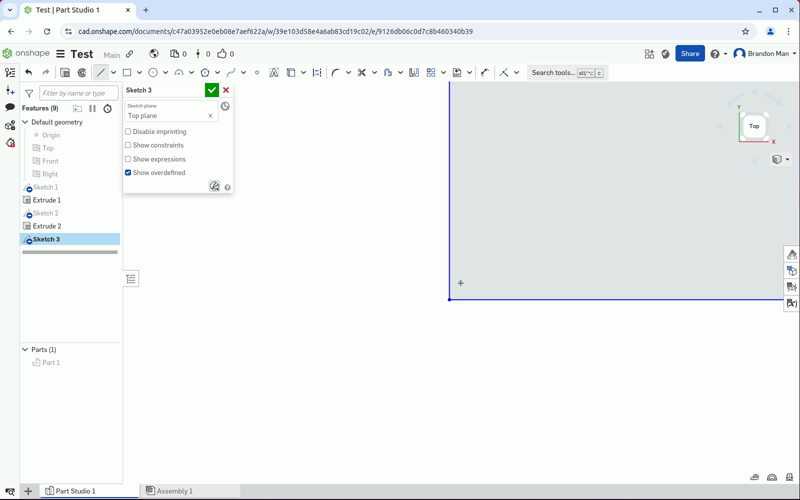
scroll(-6)
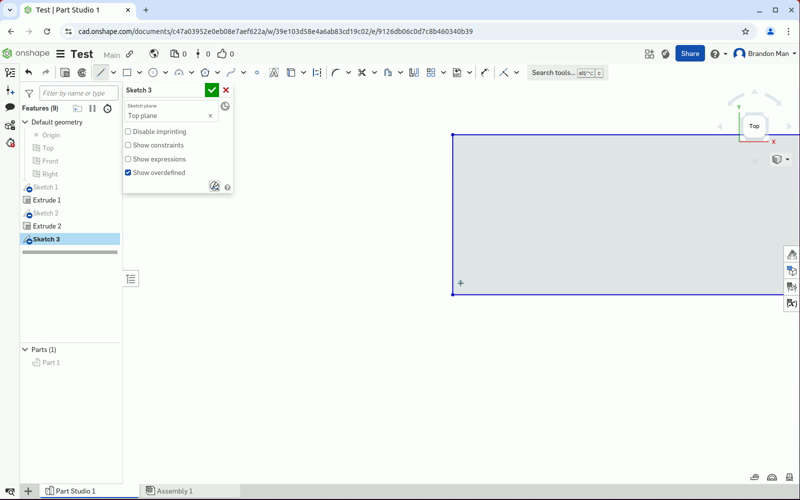
scroll(-6)
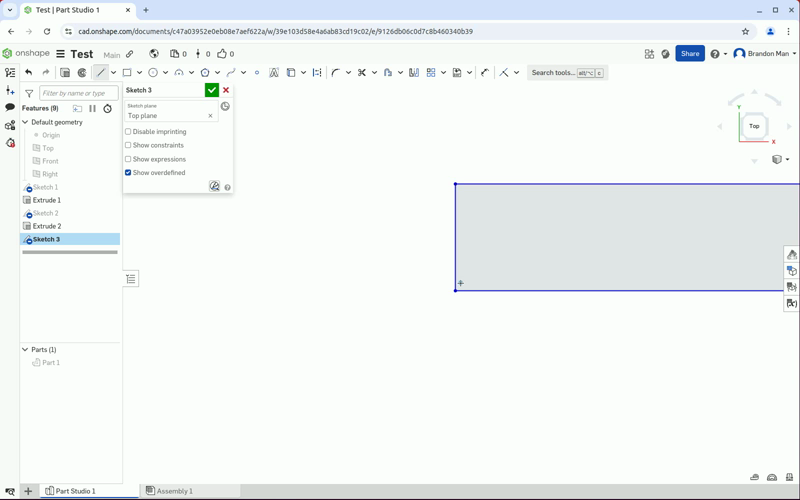
scroll(-6)
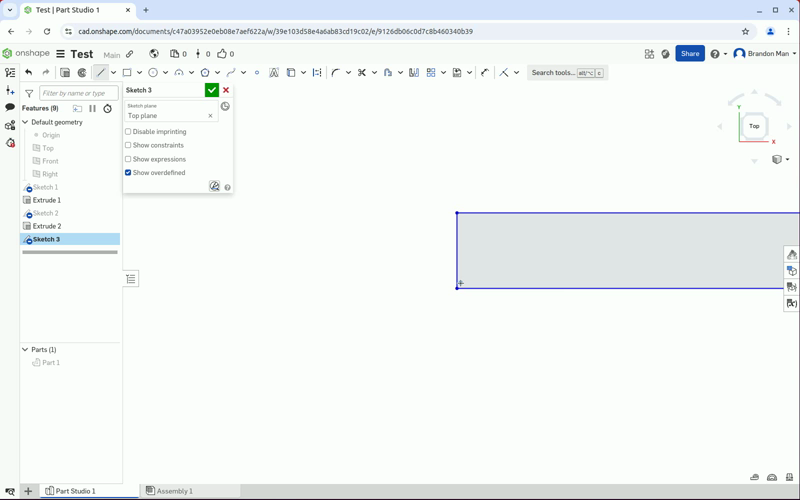
scroll(-6)
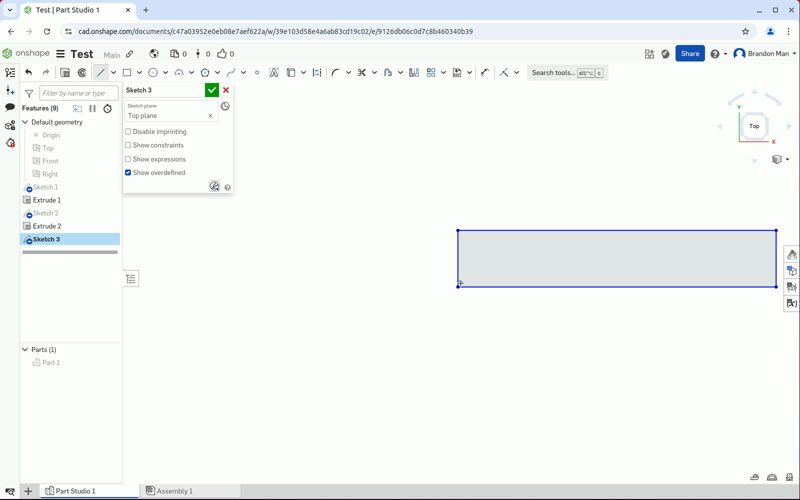
scroll(-6)
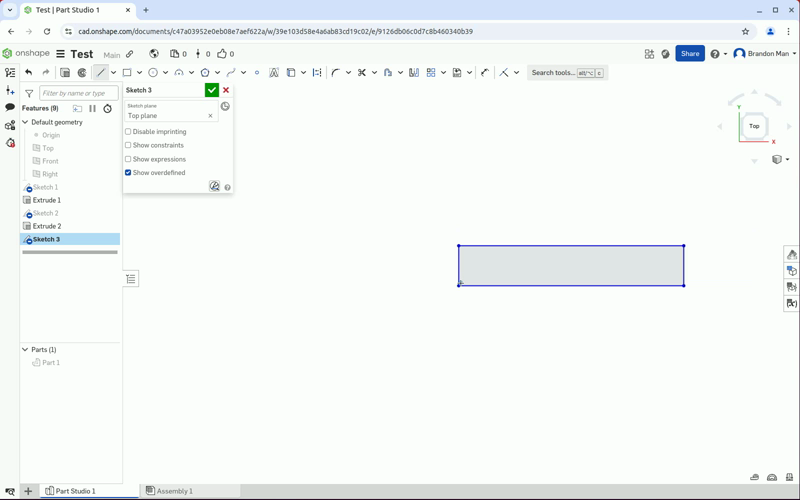
scroll(-6)
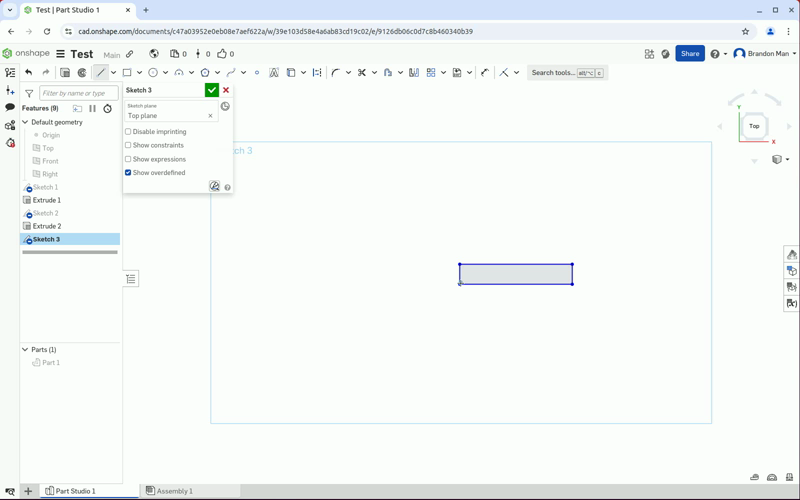
key_up(shift)
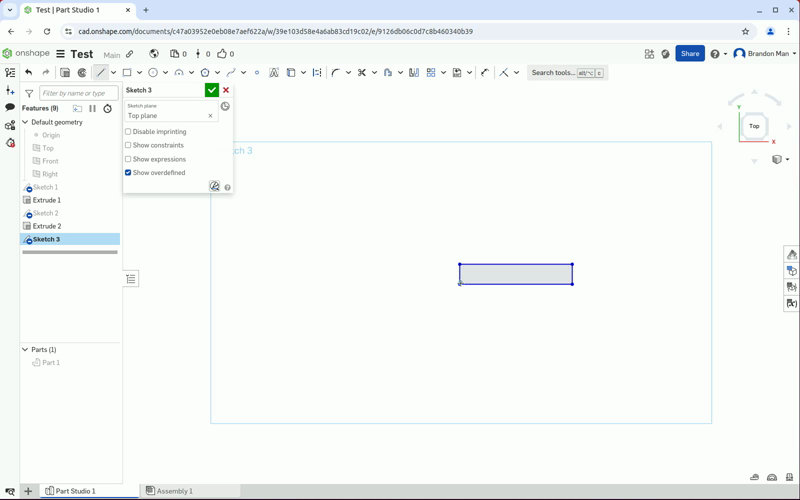
key_down(shift)
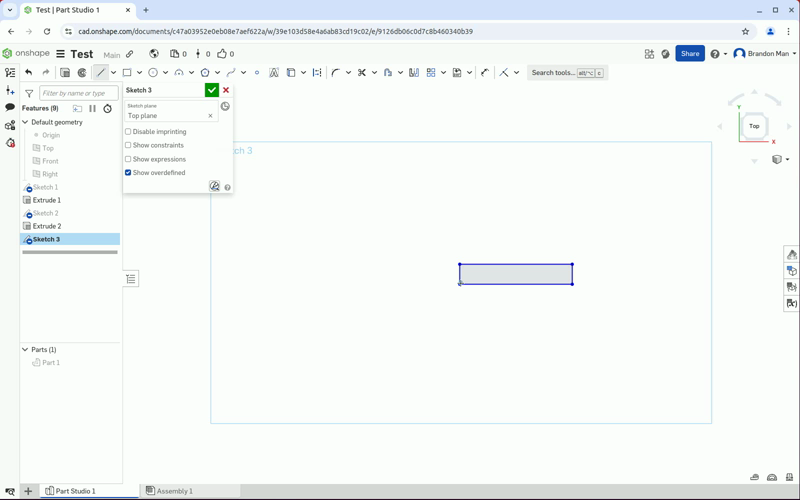
mouse_move(570, 282)
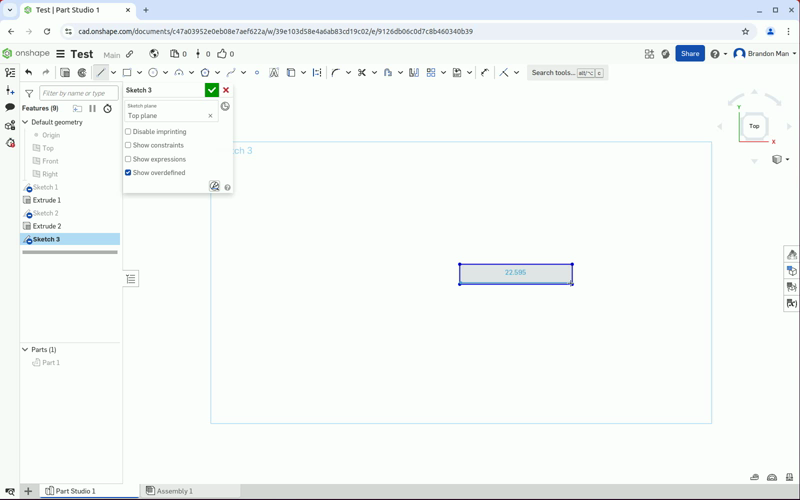
scroll(6)
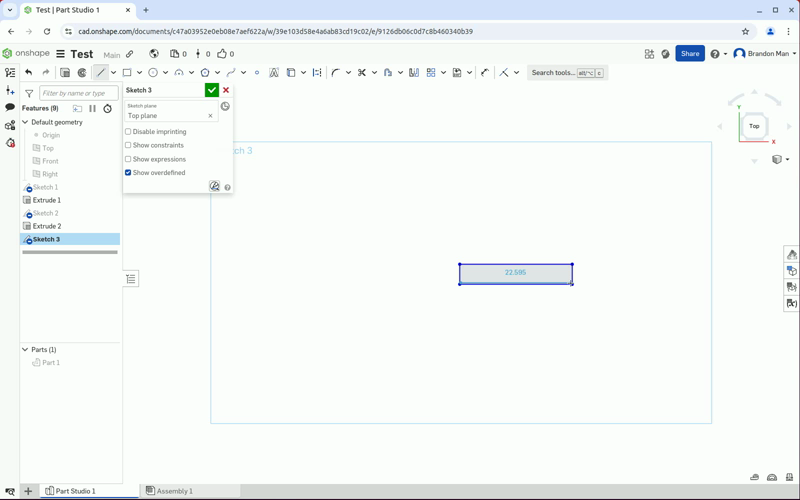
scroll(6)
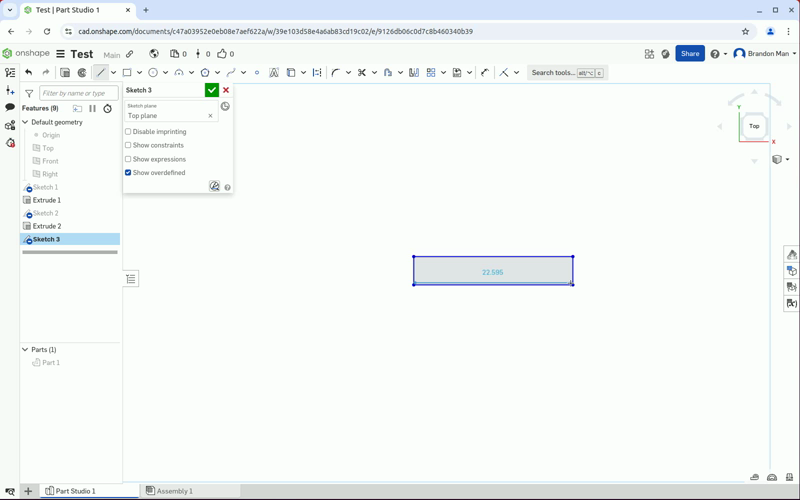
scroll(6)
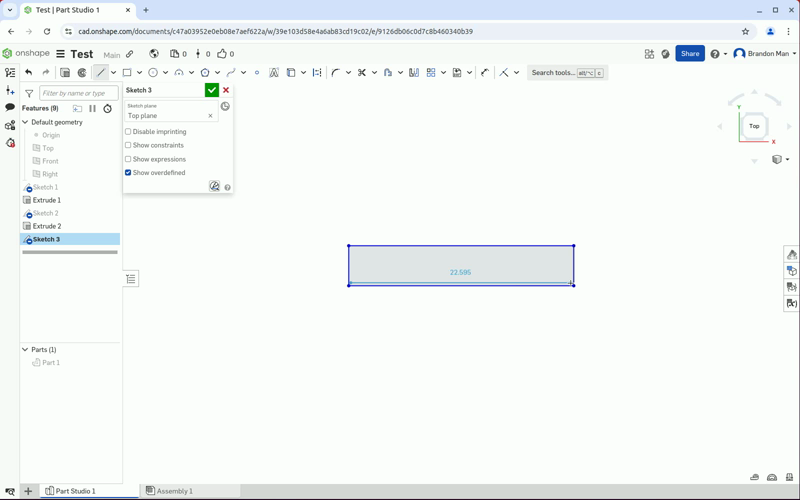
scroll(6)
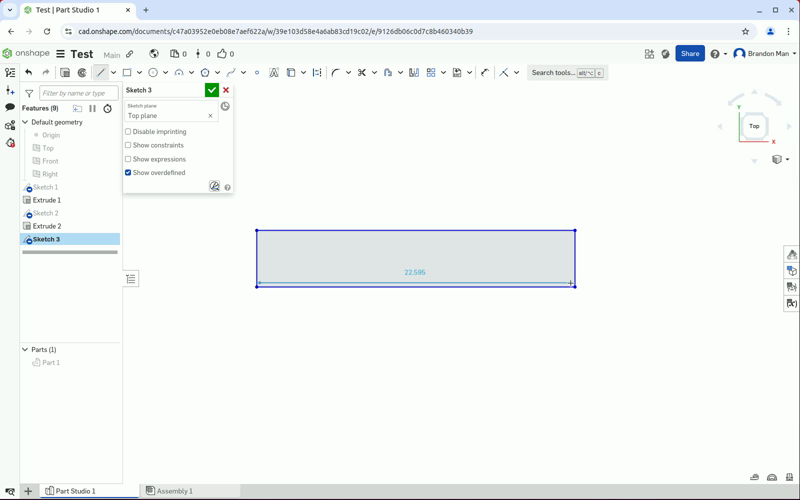
scroll(6)
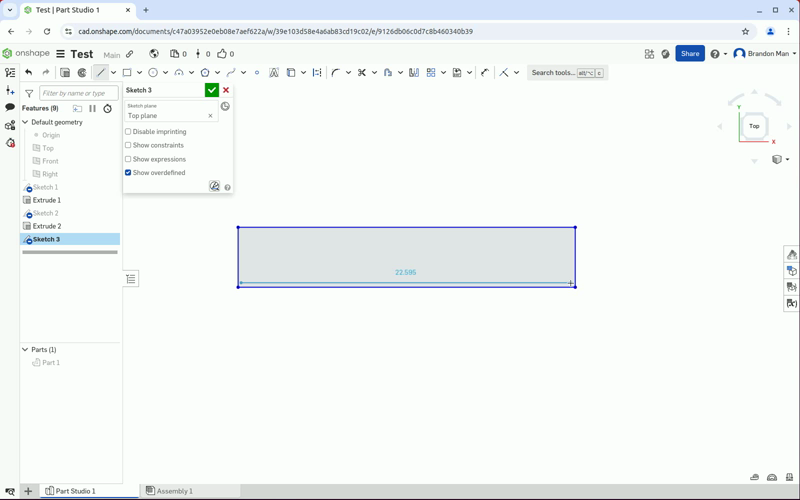
scroll(6)
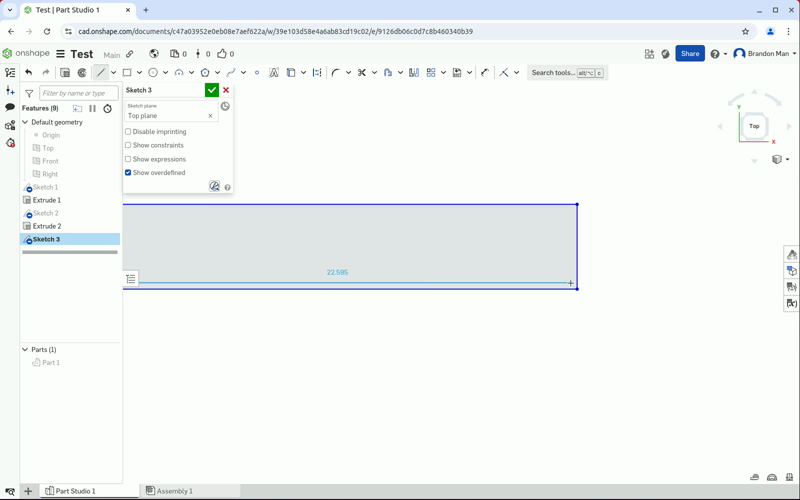
scroll(6)
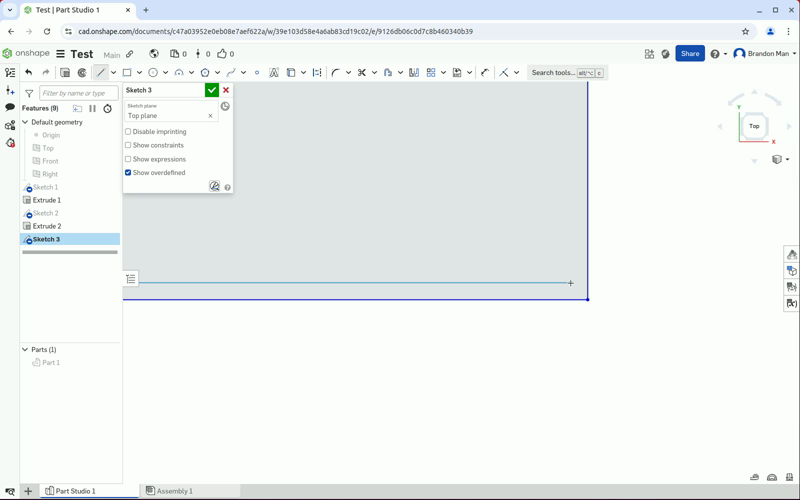
click(570, 282)
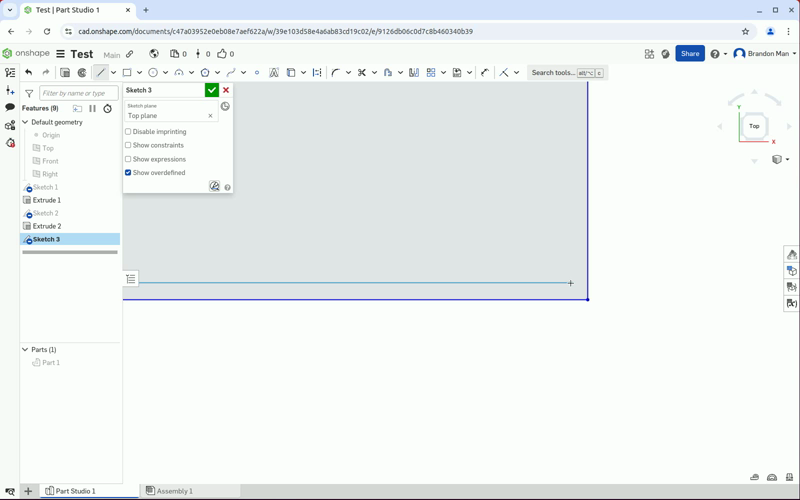
scroll(-6)
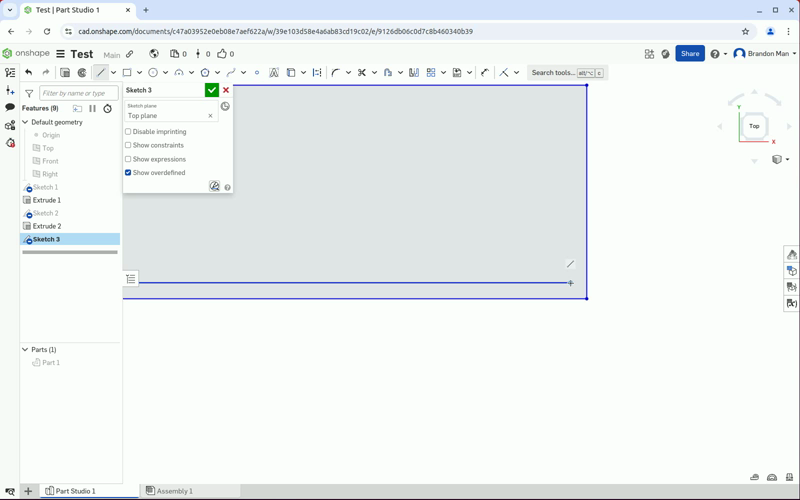
scroll(-6)
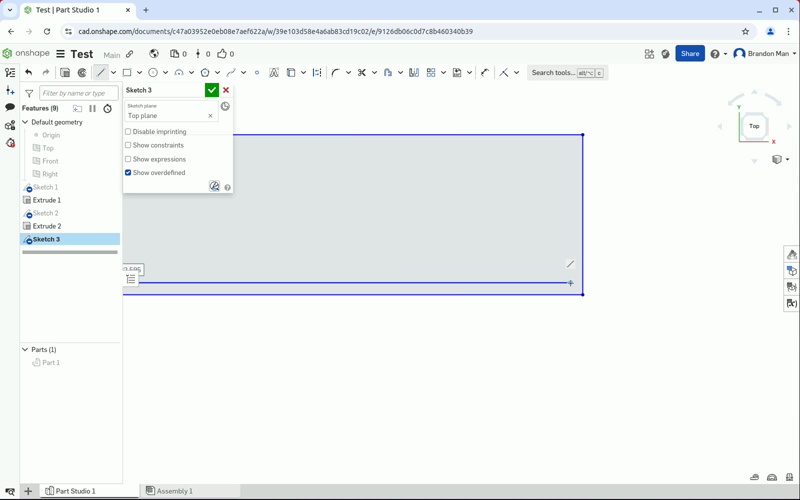
scroll(-6)
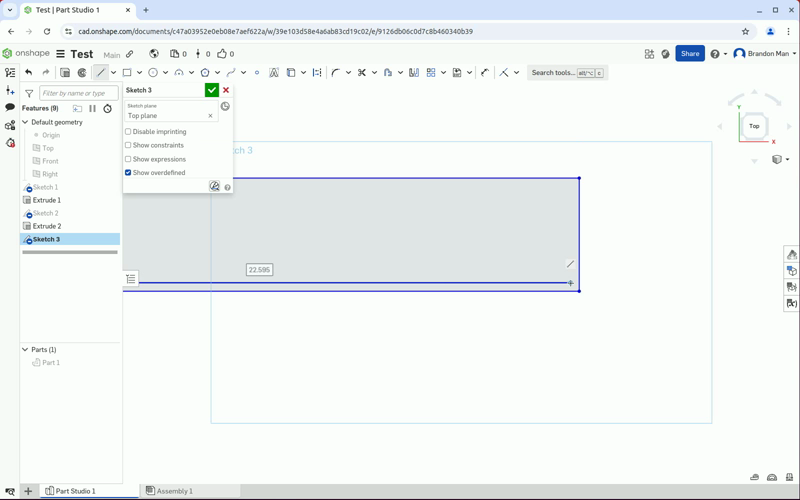
scroll(-6)
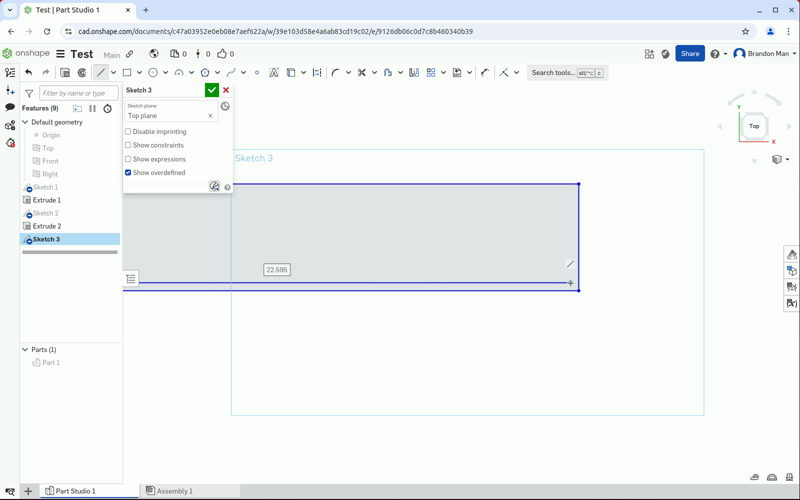
scroll(-6)
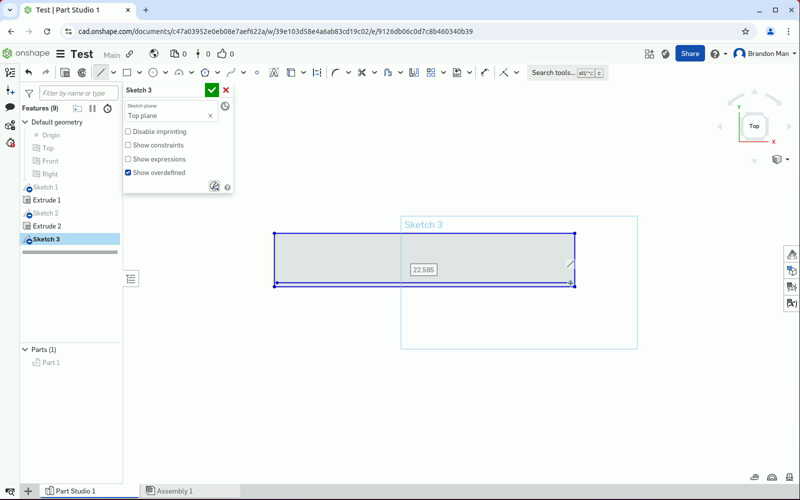
scroll(-6)
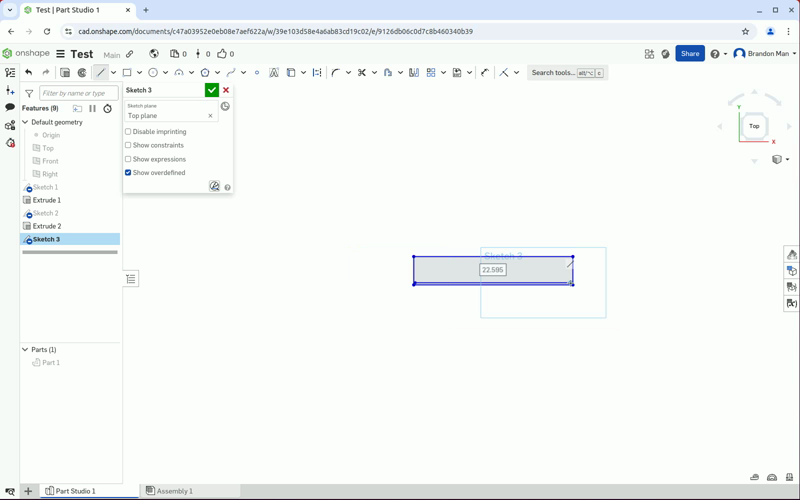
scroll(-6)
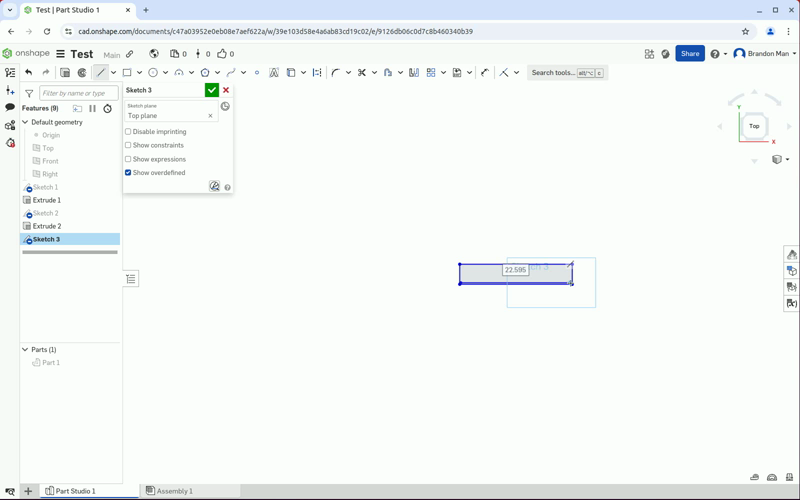
key_up(shift)
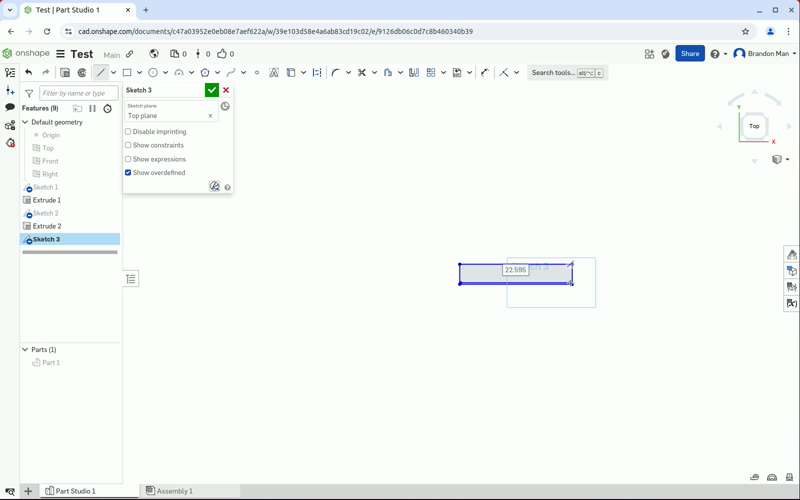
key_down(shift)
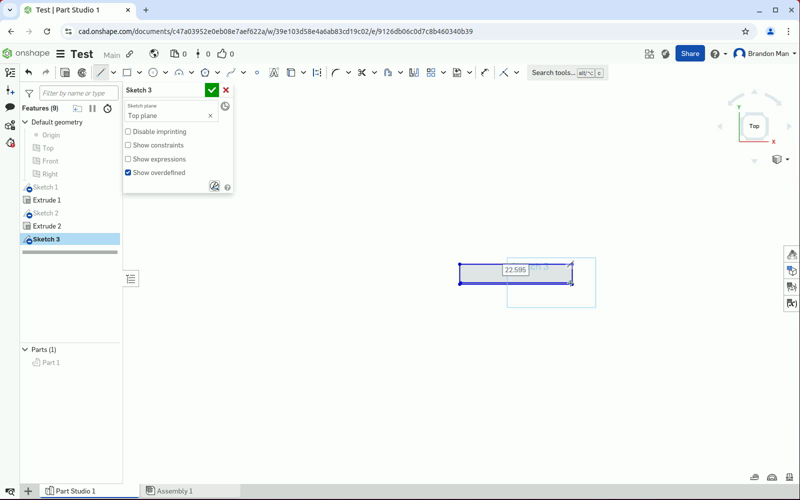
mouse_move(589, 282)
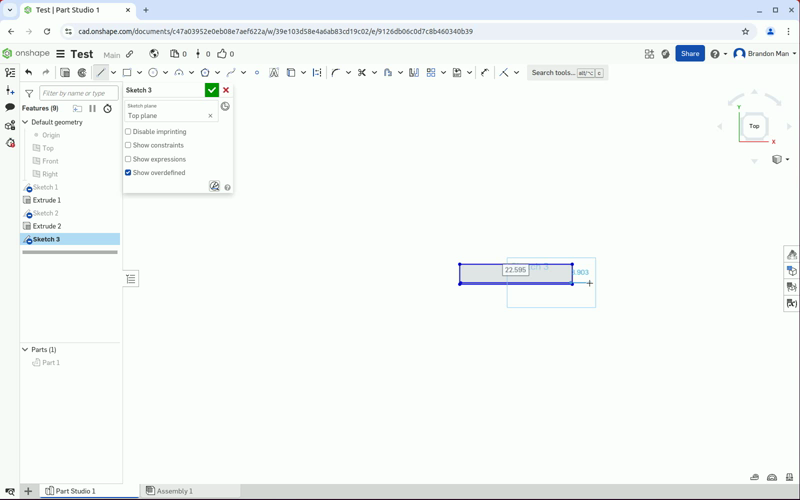
mouse_move(570, 265)
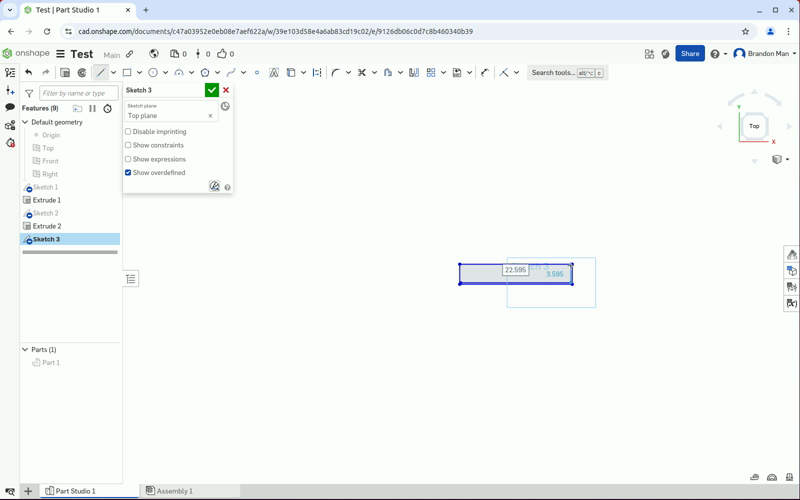
scroll(6)
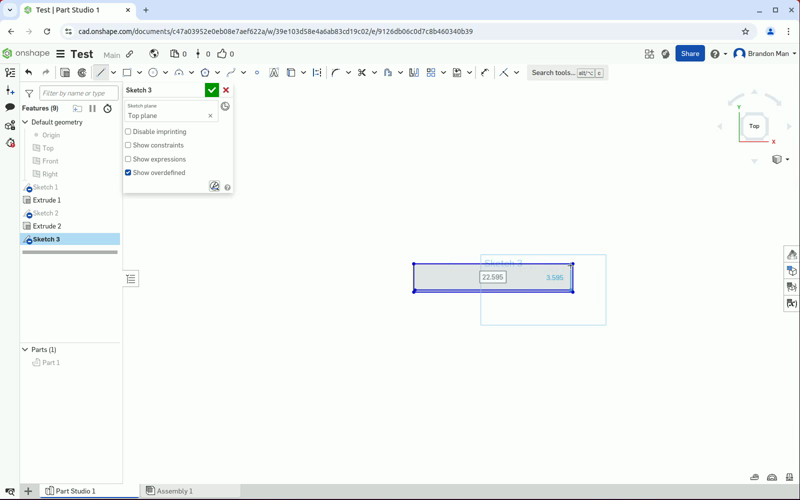
scroll(6)
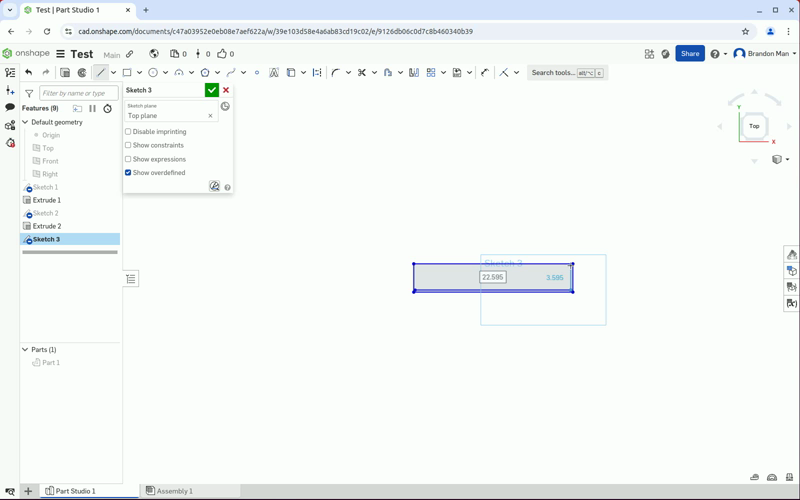
scroll(6)
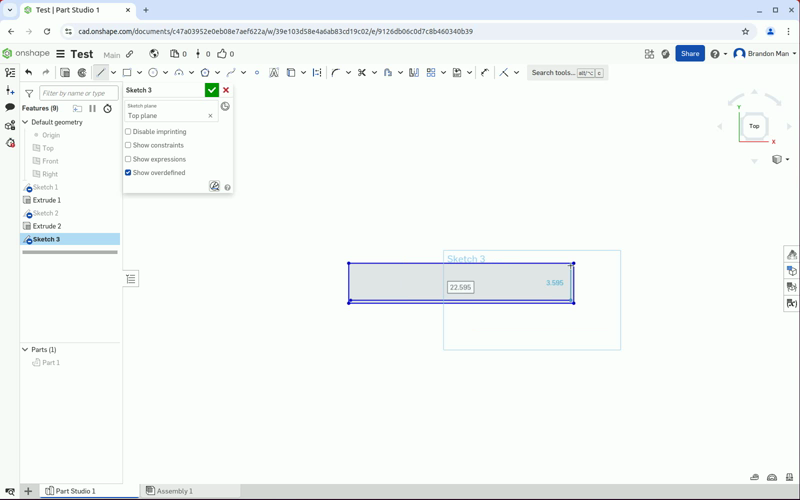
scroll(6)
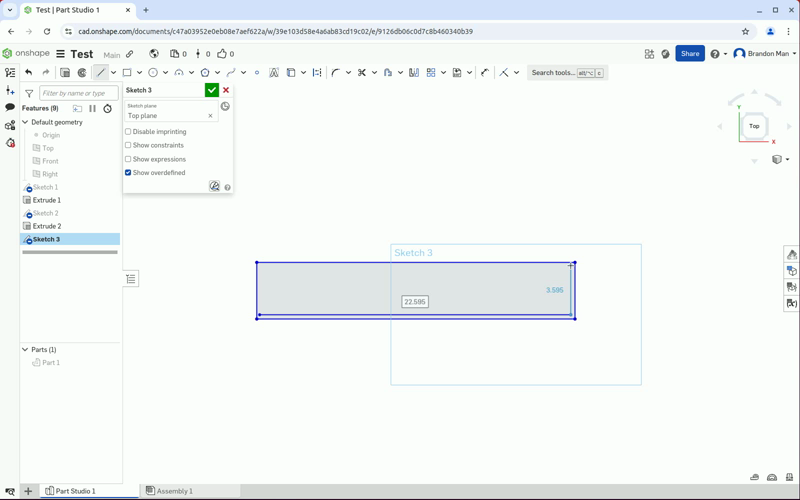
scroll(6)
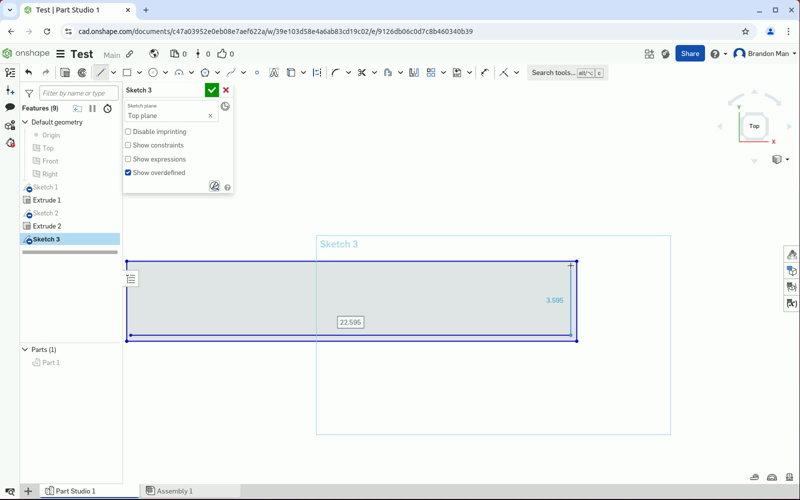
scroll(6)
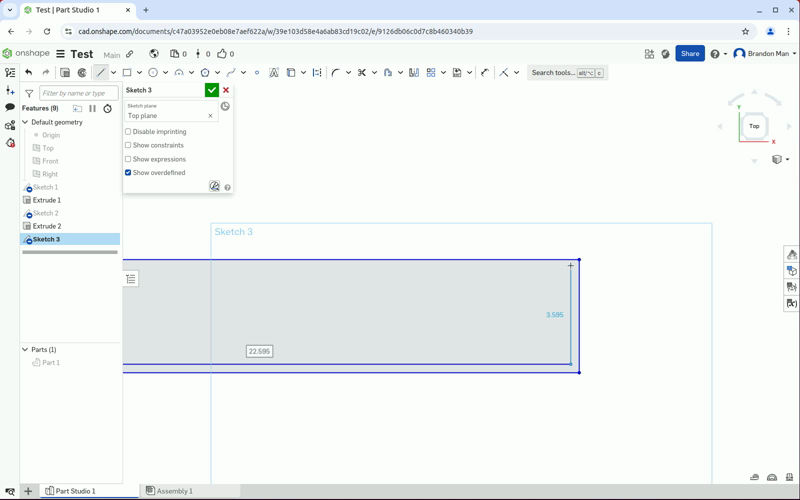
scroll(6)
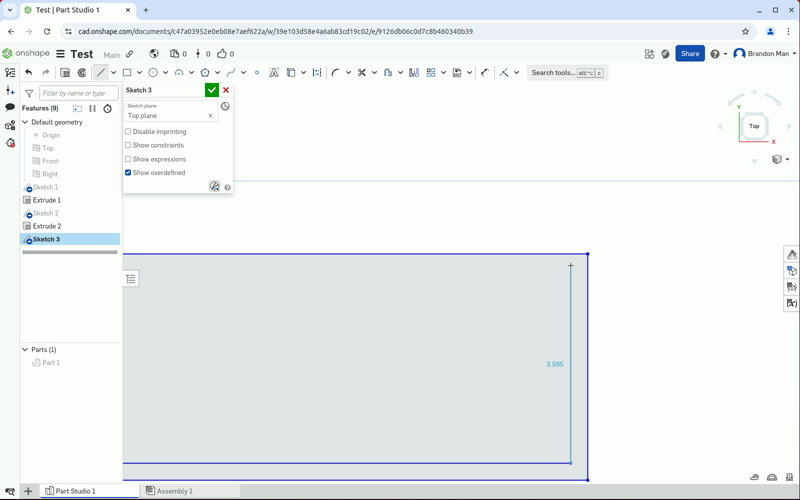
click(570, 265)
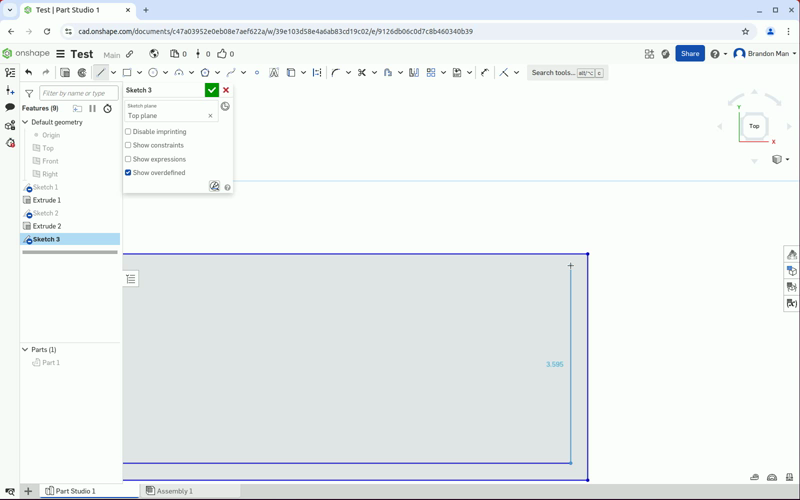
scroll(-6)
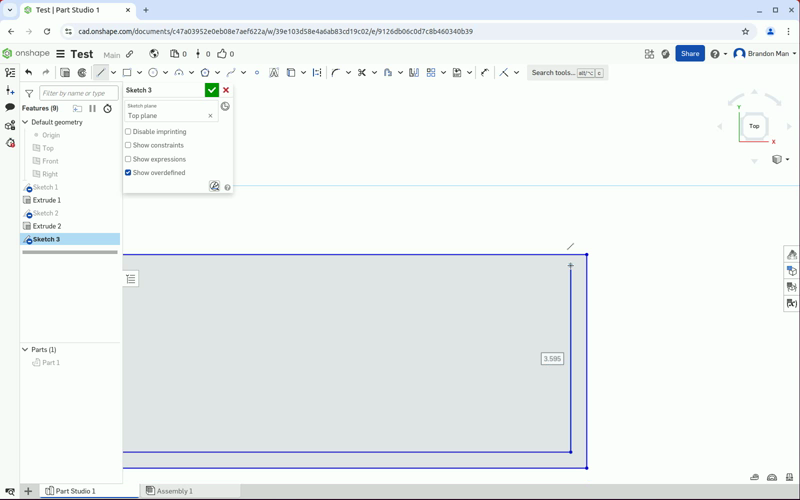
scroll(-6)
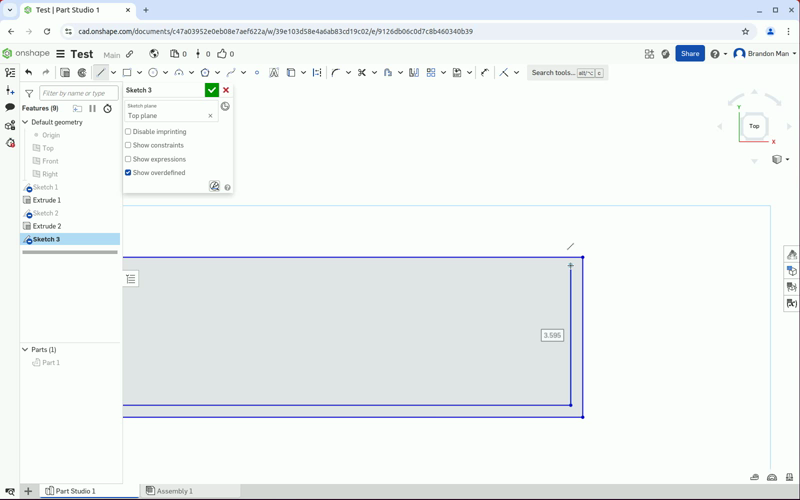
scroll(-6)
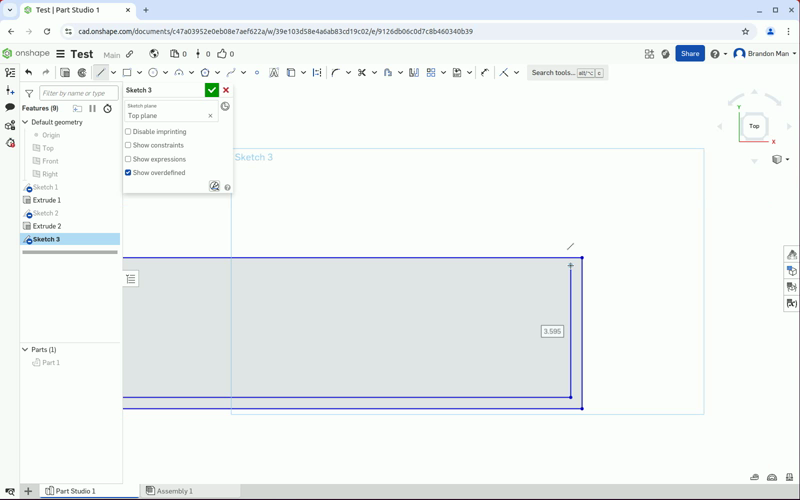
scroll(-6)
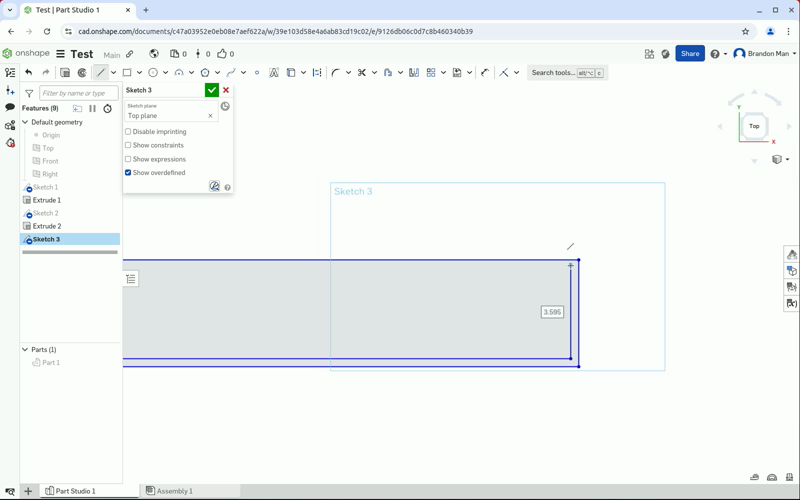
scroll(-6)
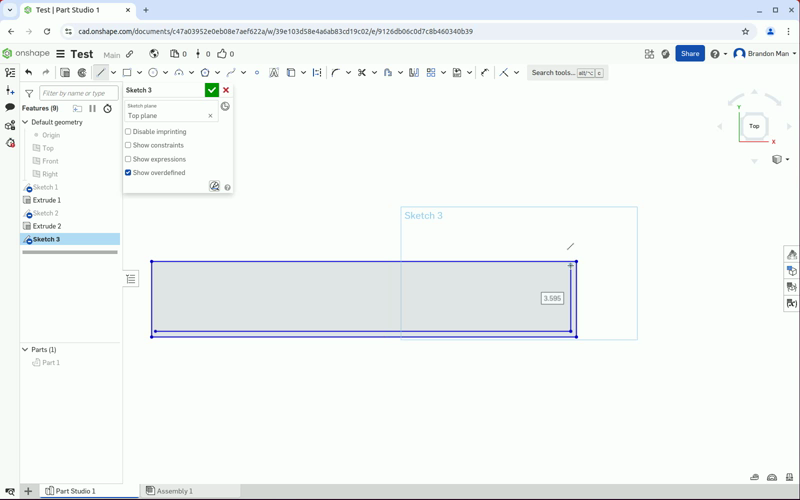
scroll(-6)
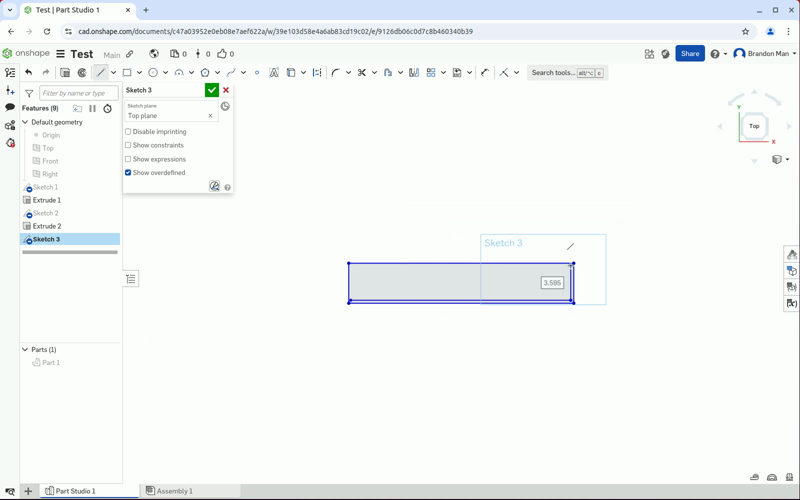
scroll(-6)
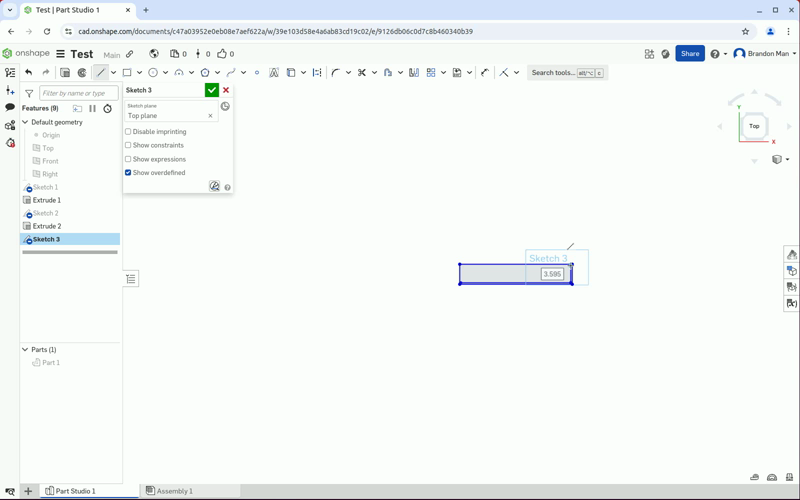
key_up(shift)
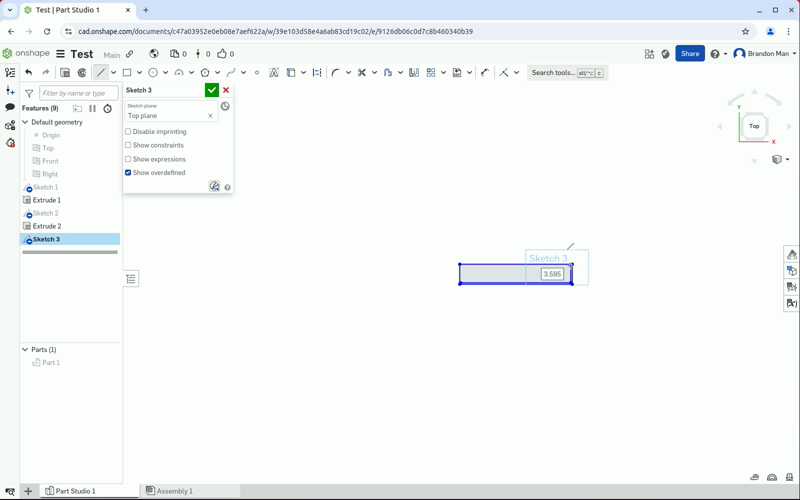
key_down(shift)
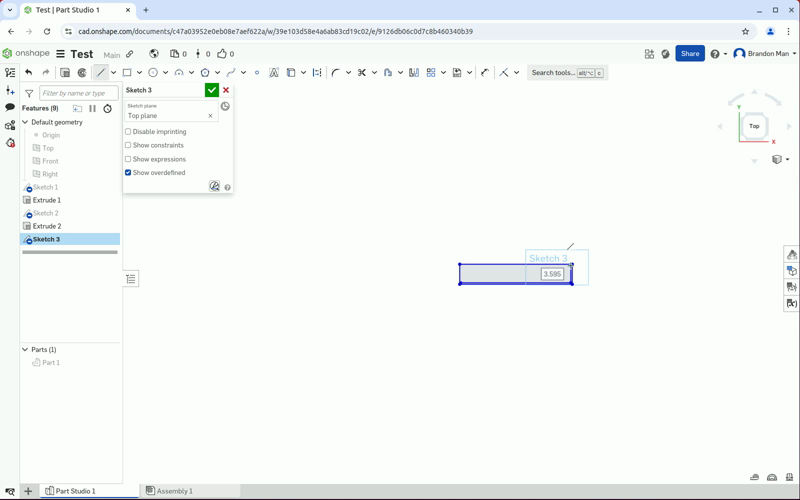
mouse_move(460, 265)
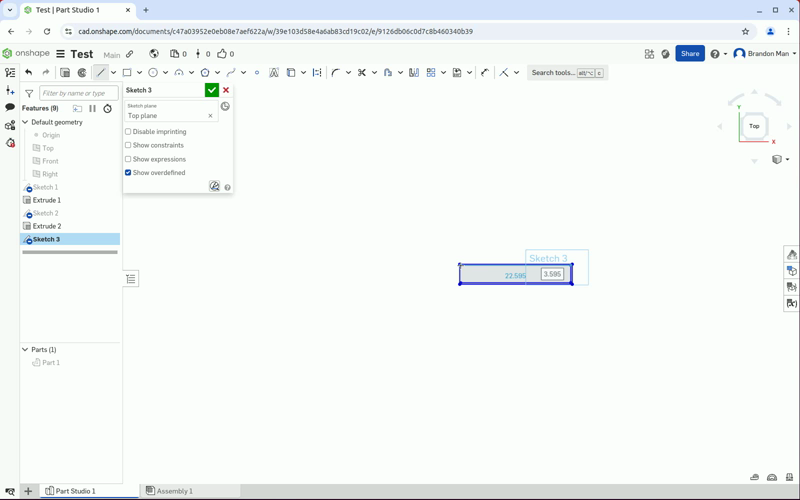
scroll(6)
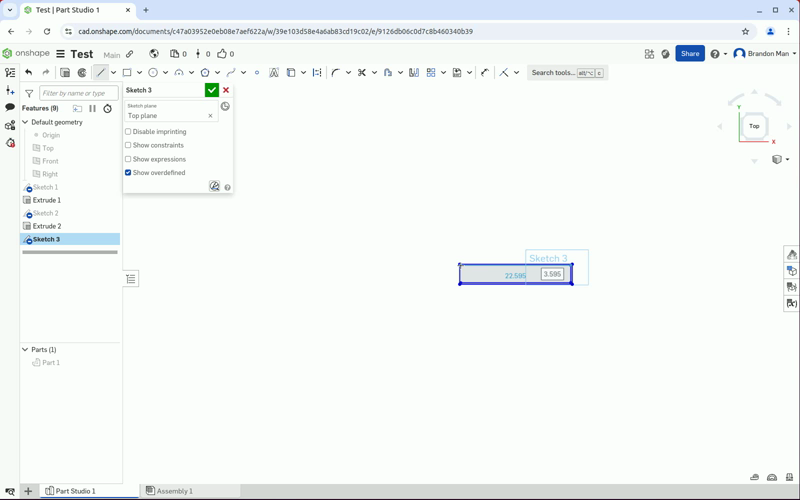
scroll(6)
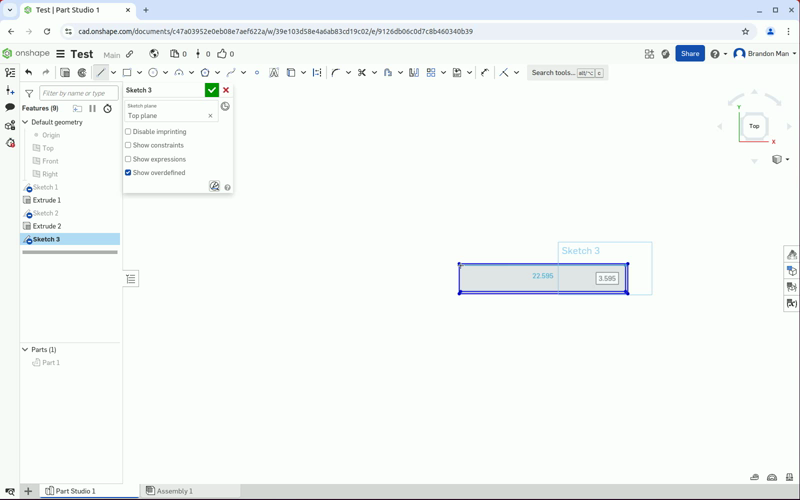
scroll(6)
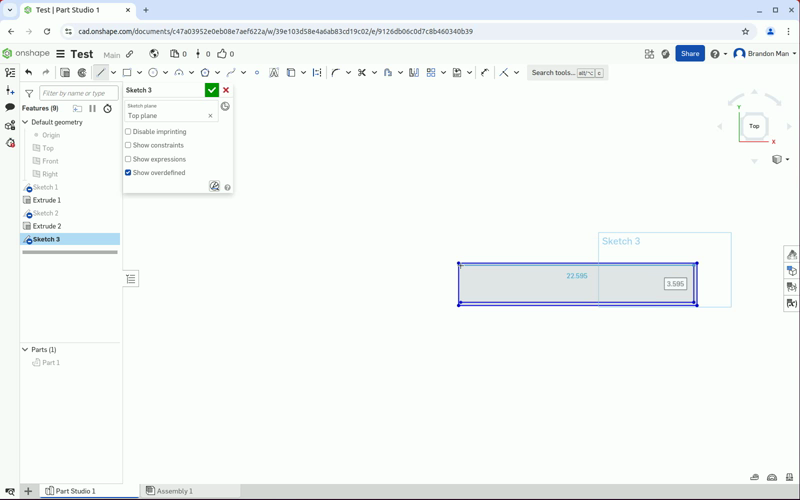
scroll(6)
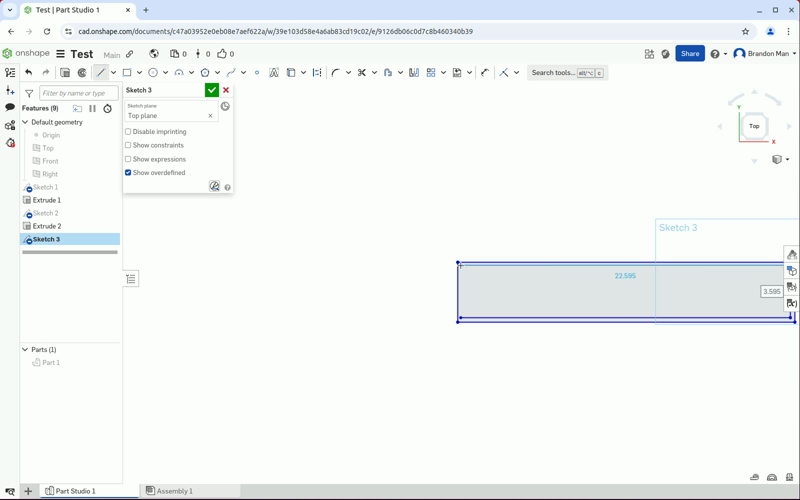
scroll(6)
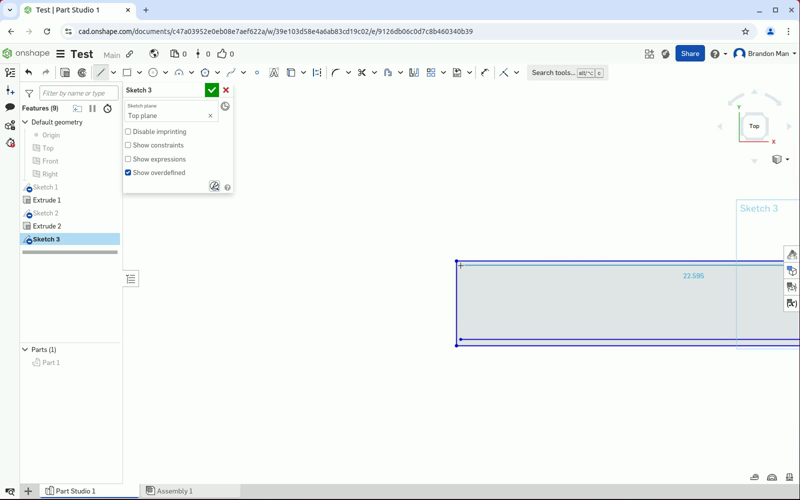
scroll(6)
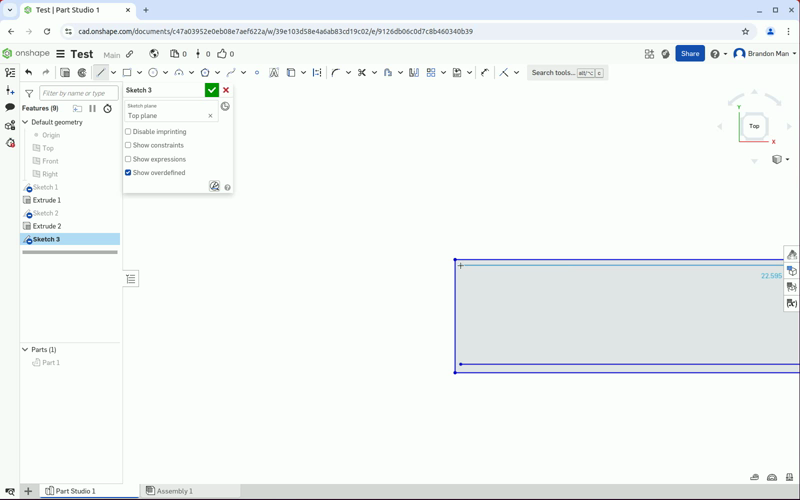
scroll(6)
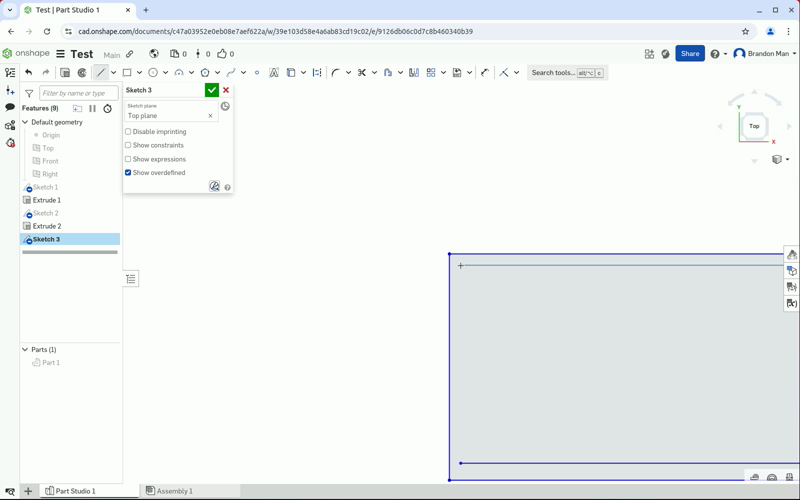
click(460, 265)
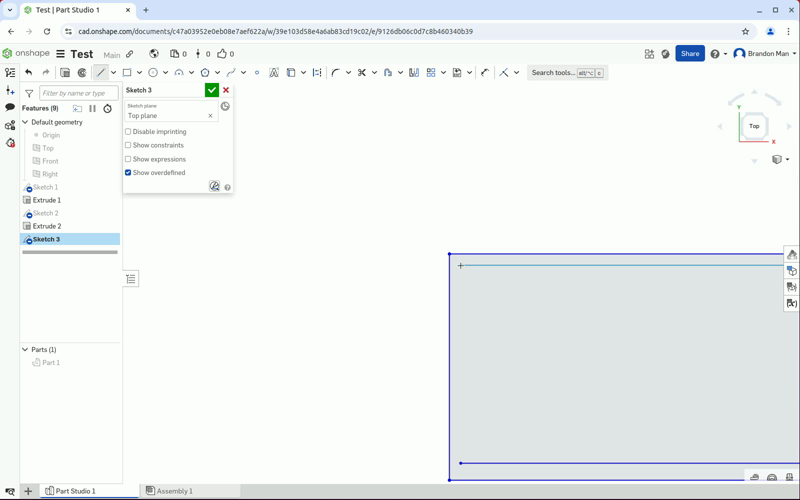
scroll(-6)
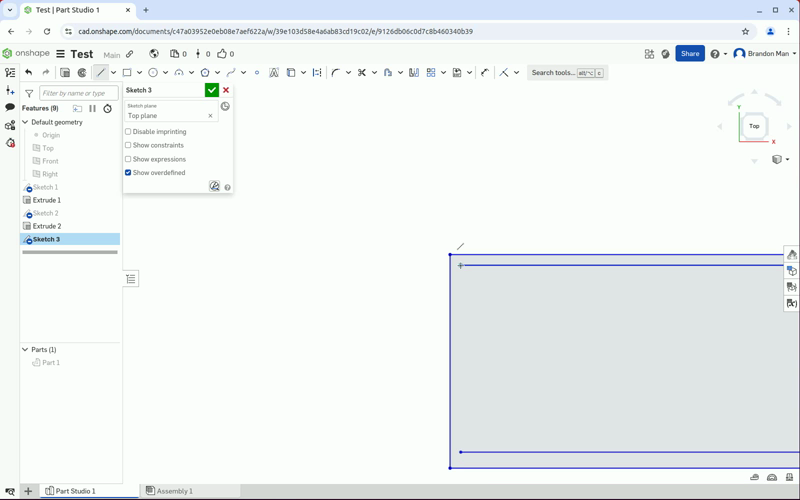
scroll(-6)
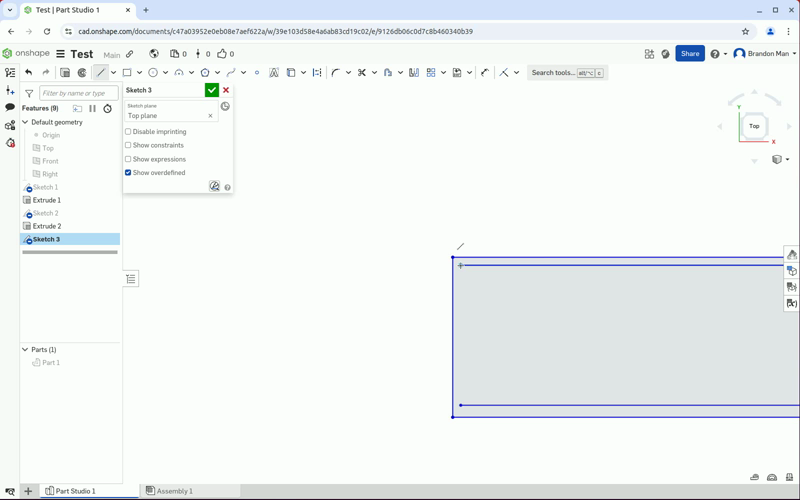
scroll(-6)
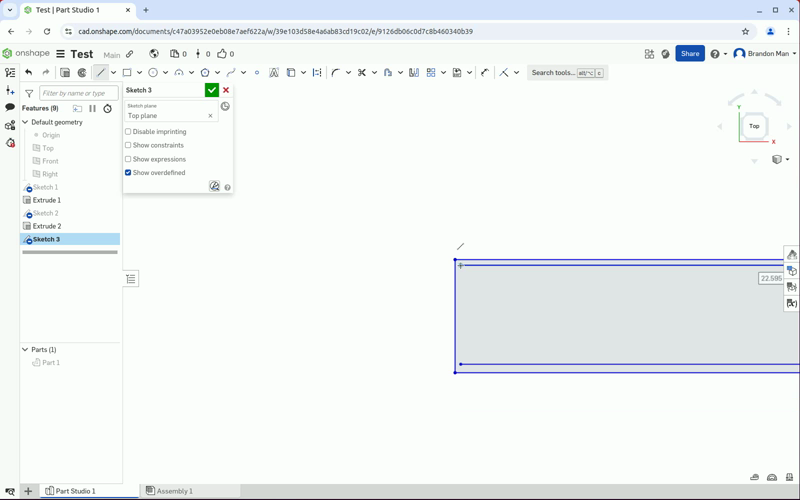
scroll(-6)
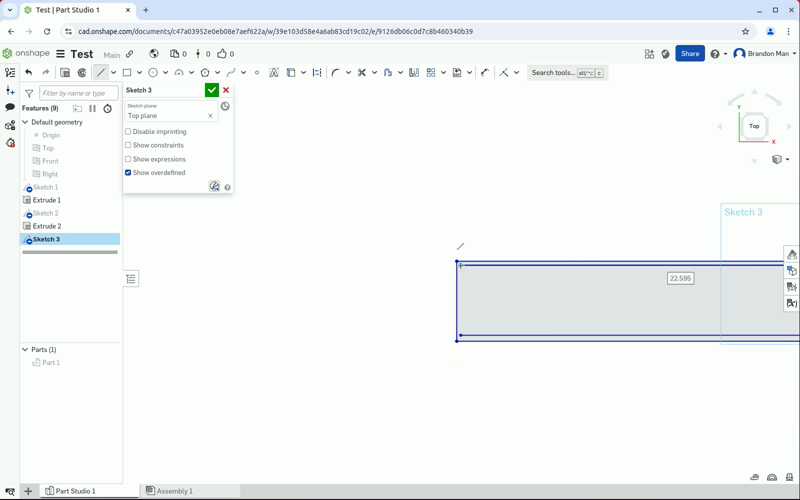
scroll(-6)
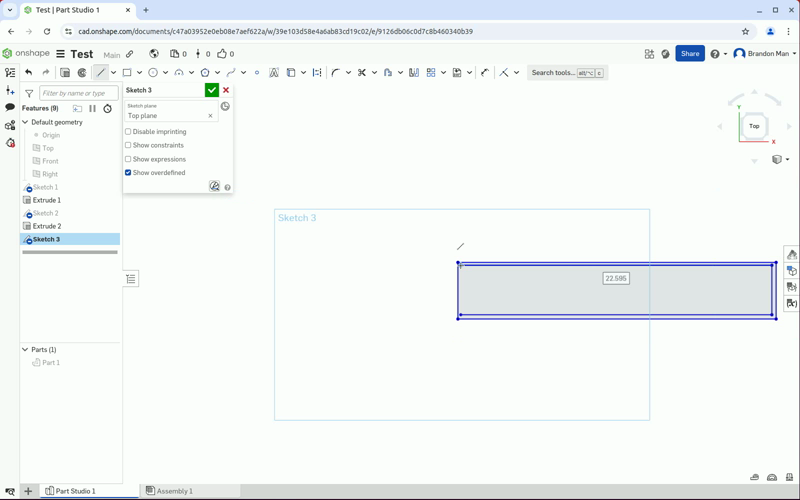
scroll(-6)
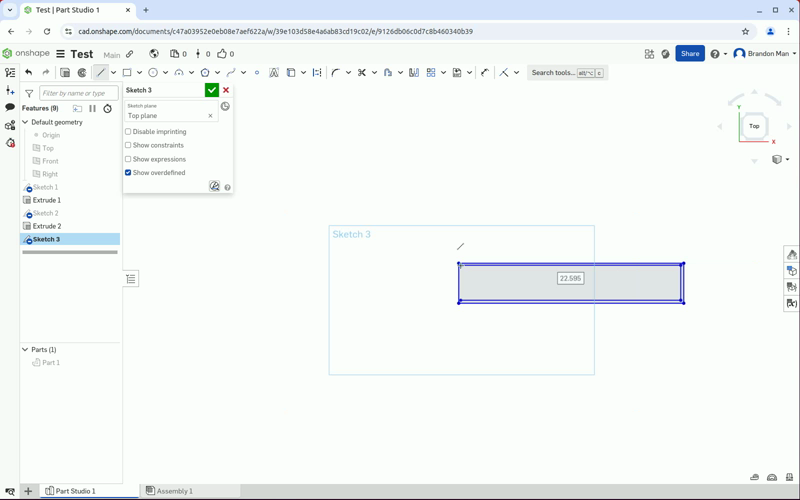
scroll(-6)
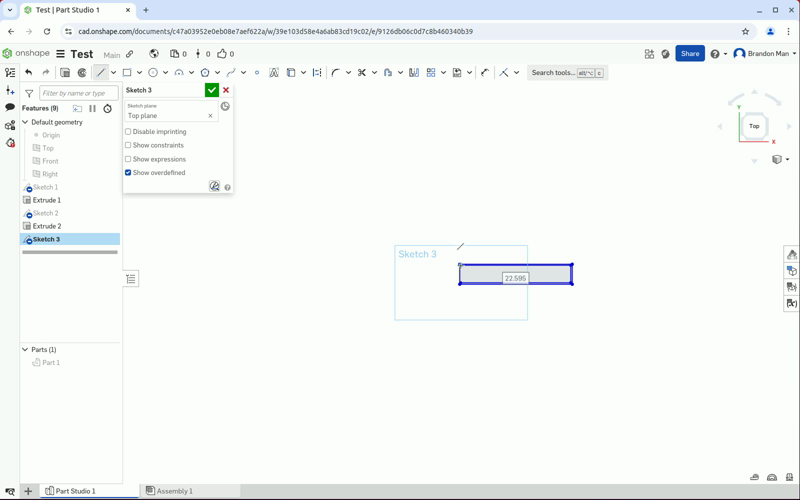
key_up(shift)
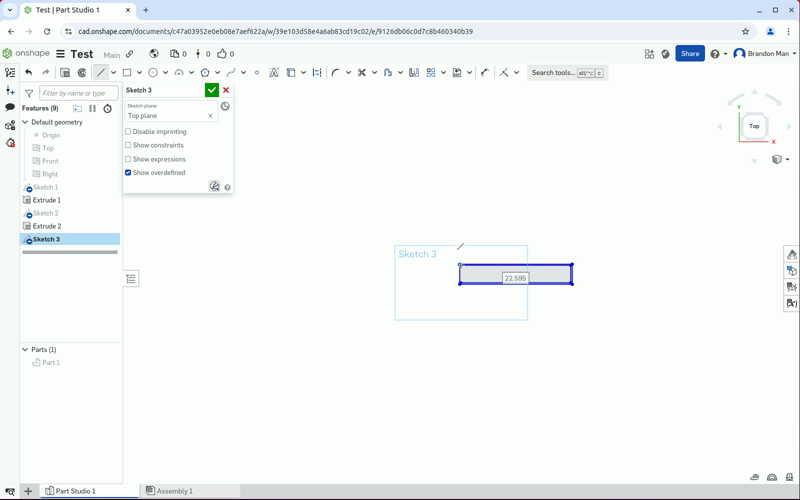
mouse_move(490, 265)
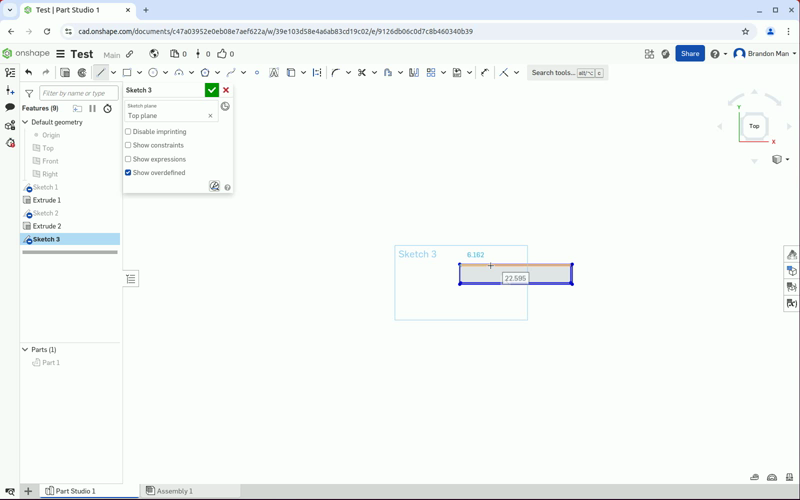
key_down(shift)
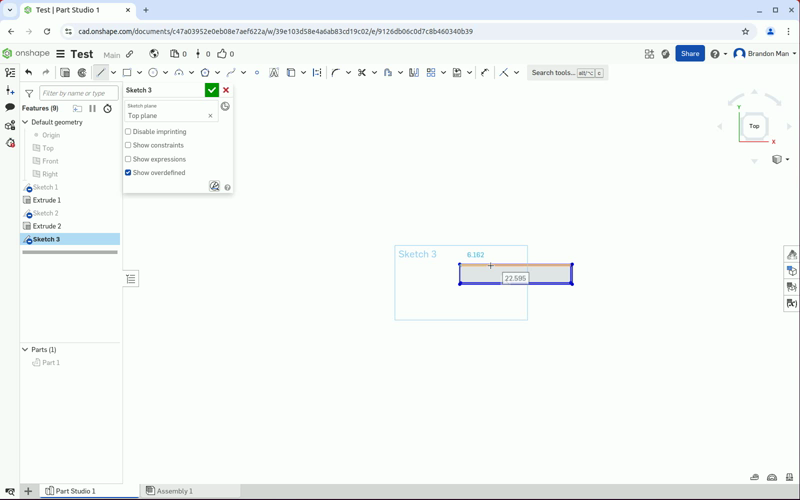
mouse_move(460, 282)
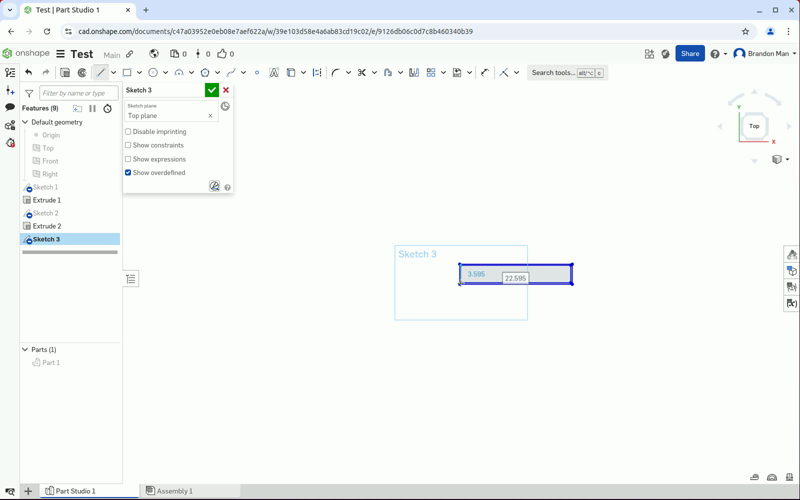
scroll(6)
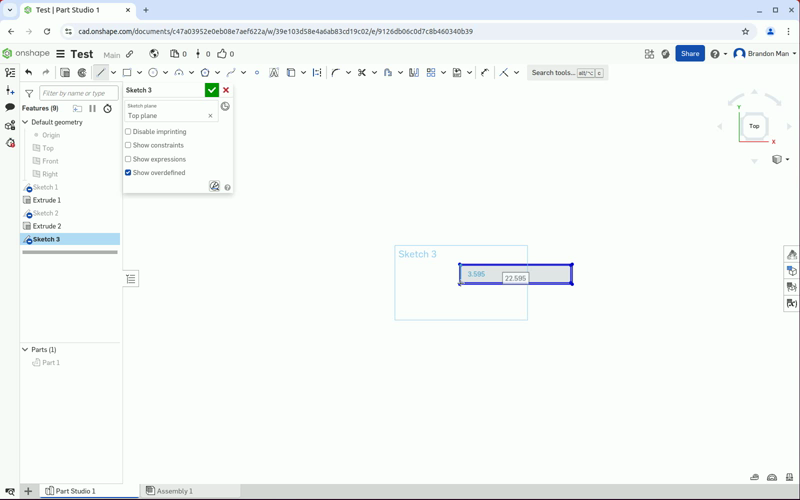
scroll(6)
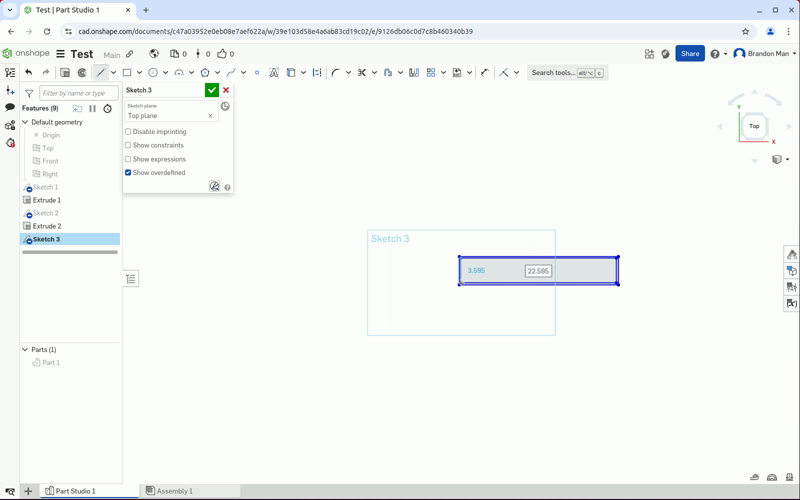
scroll(6)
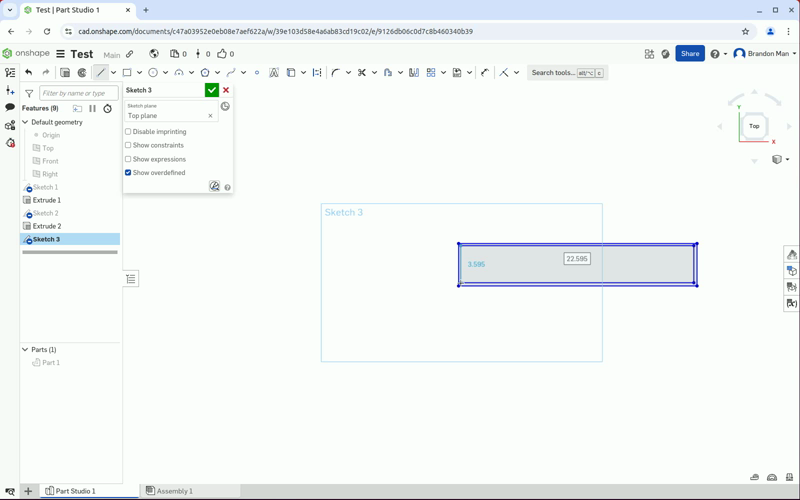
scroll(6)
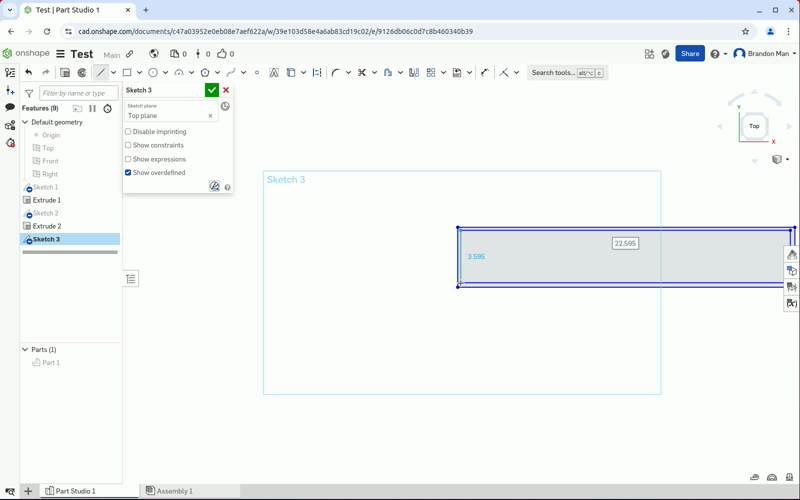
scroll(6)
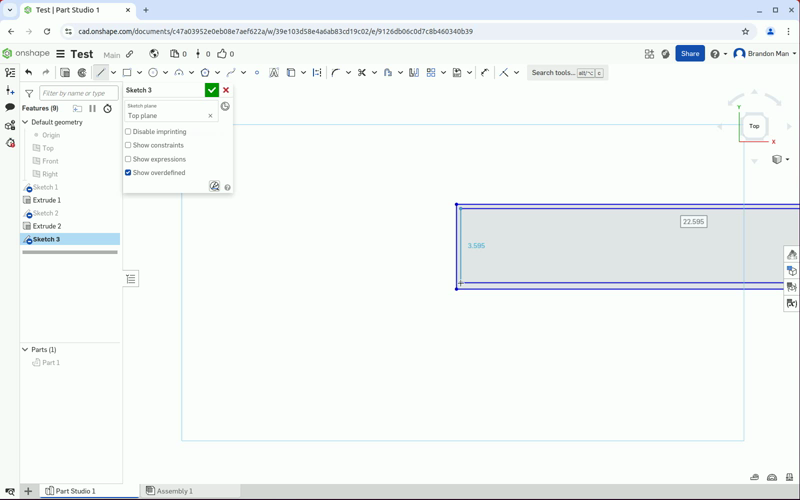
scroll(6)
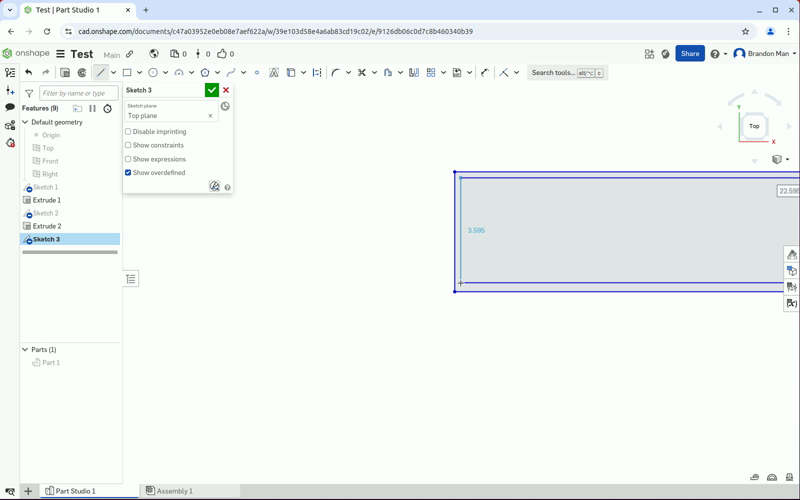
scroll(6)
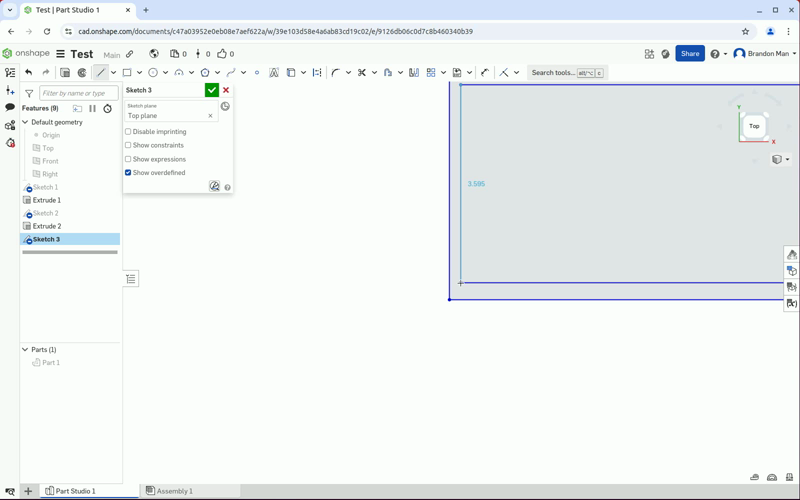
key_up(shift)
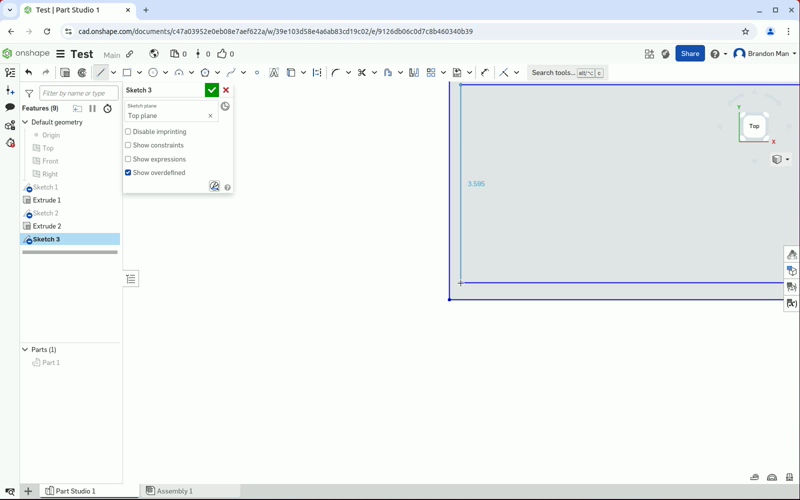
click(460, 282)
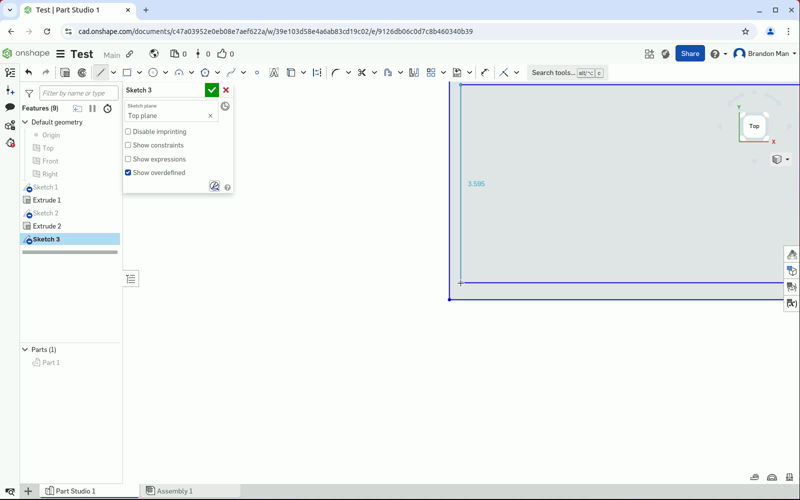
scroll(-6)
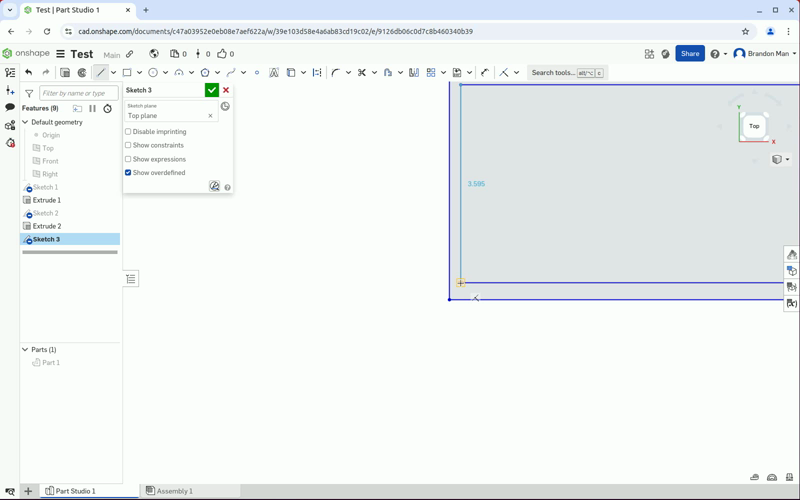
scroll(-6)
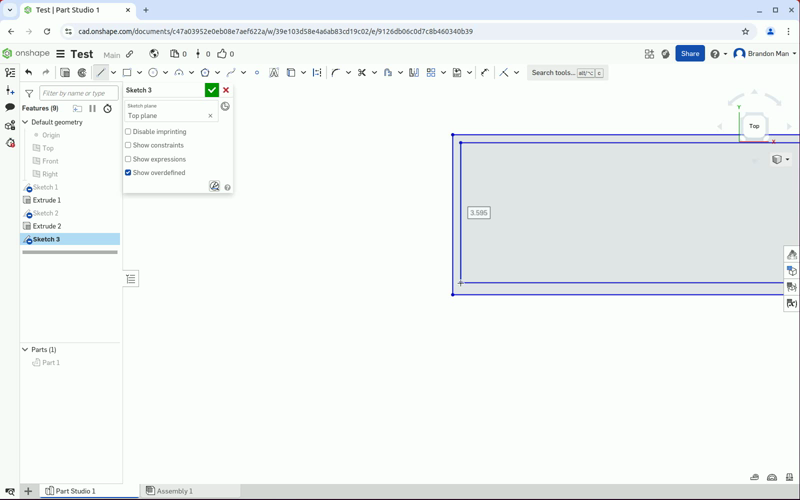
scroll(-6)
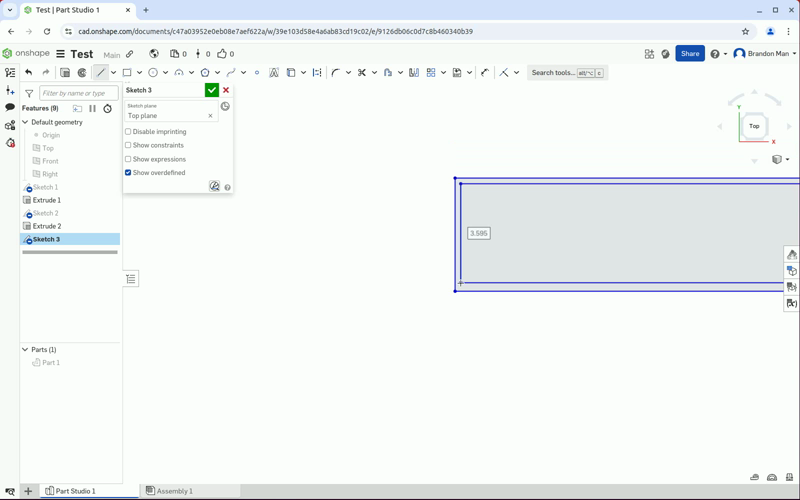
scroll(-6)
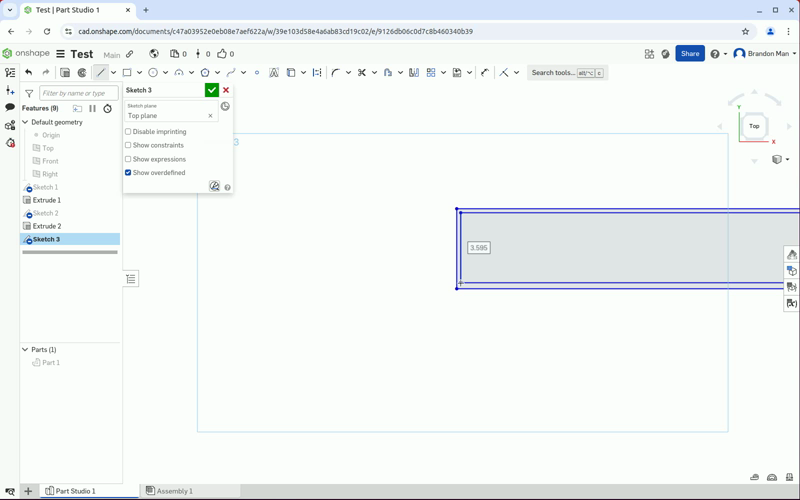
scroll(-6)
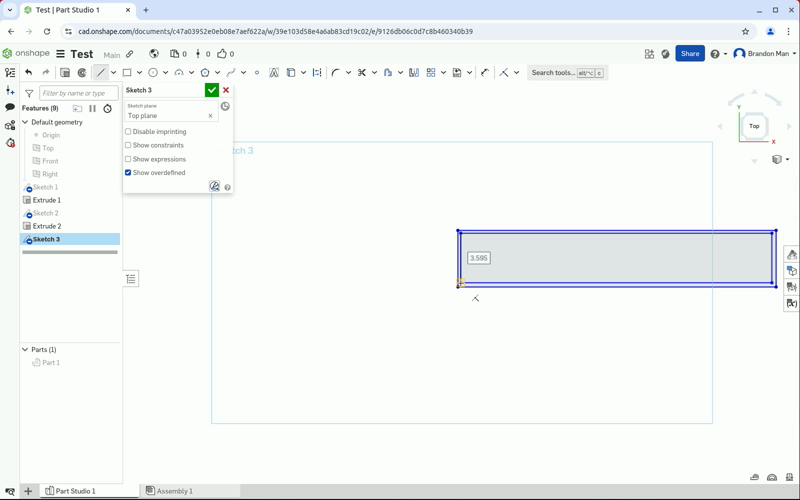
scroll(-6)
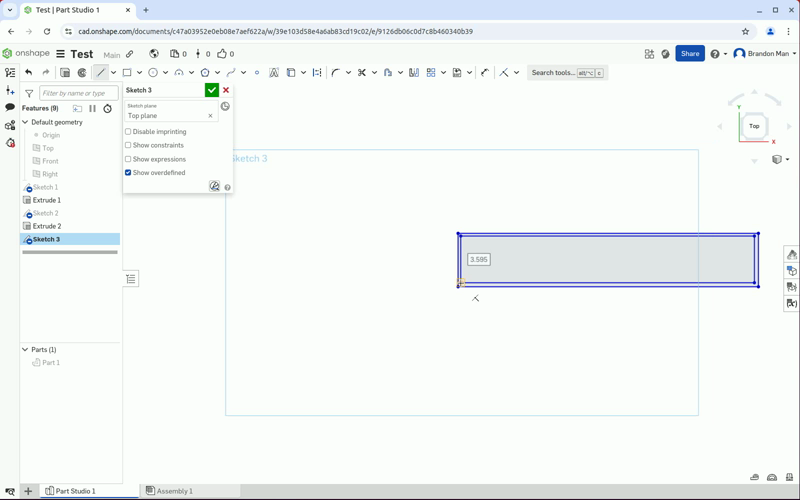
scroll(-6)
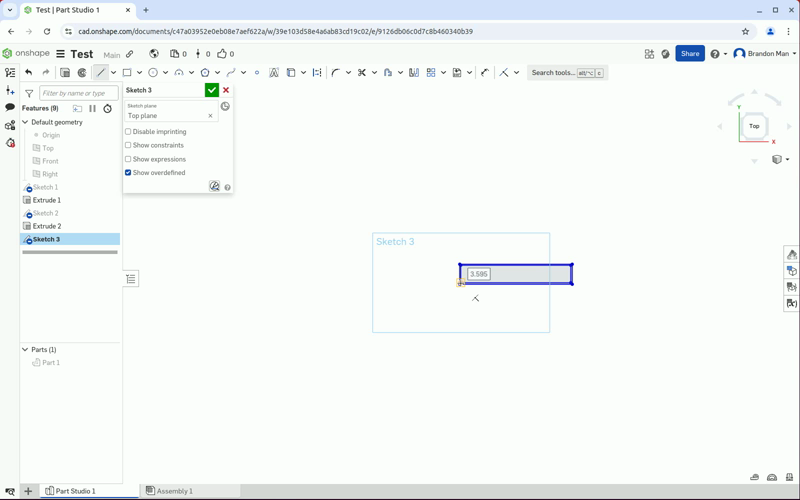
key(esc)
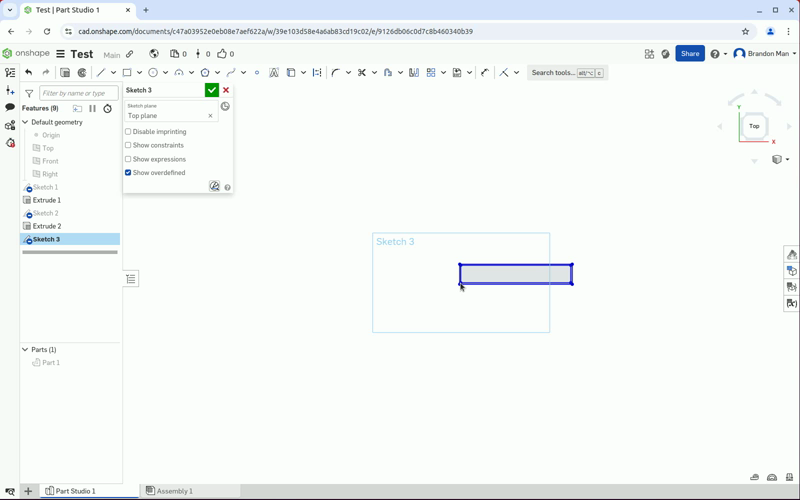
mouse_move(487, 283)
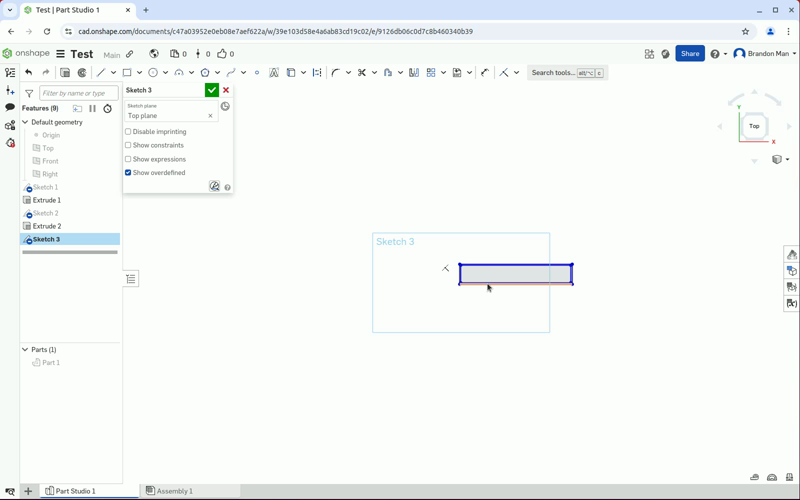
scroll(6)
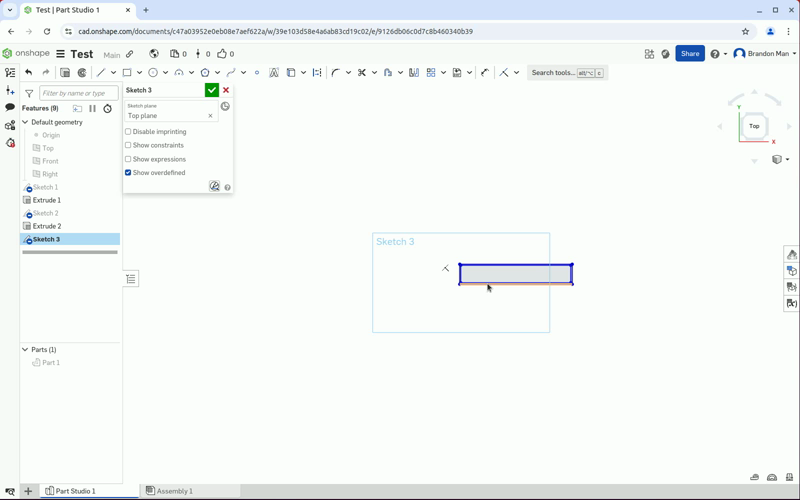
scroll(6)
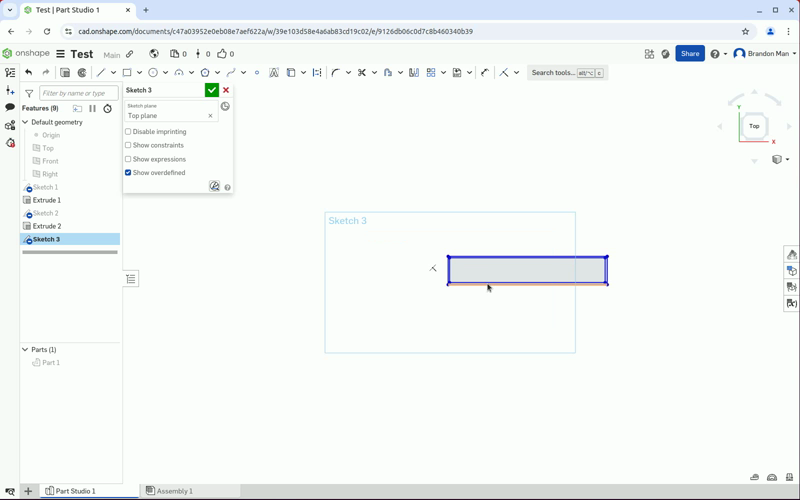
scroll(6)
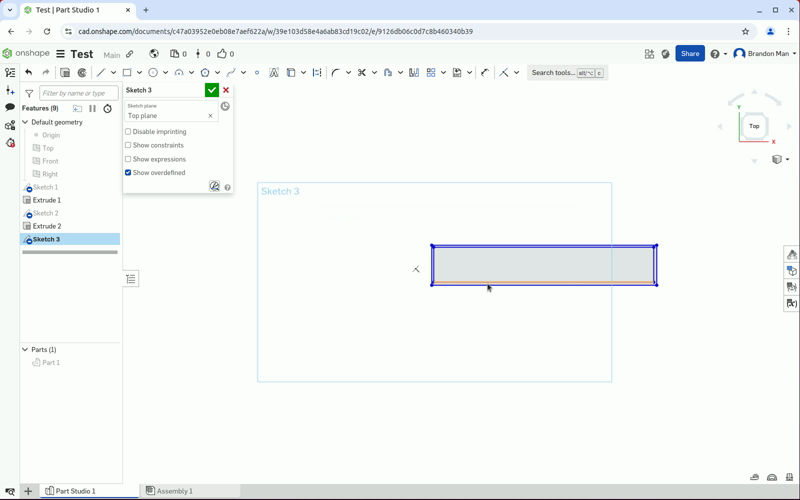
scroll(6)
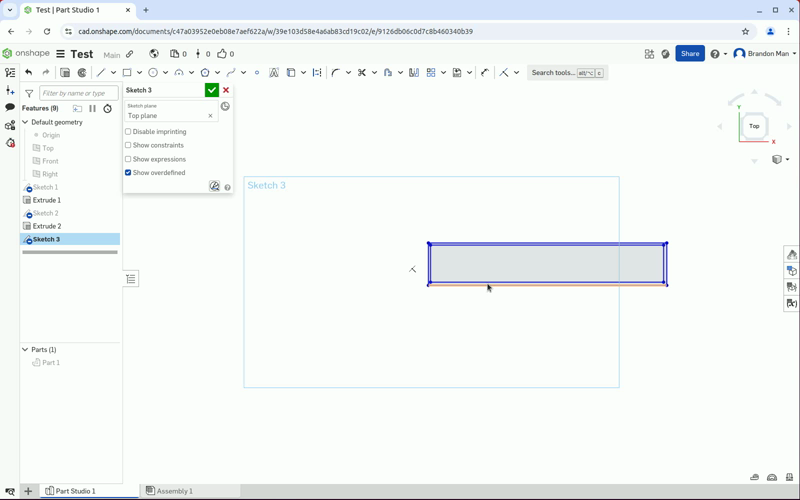
scroll(6)
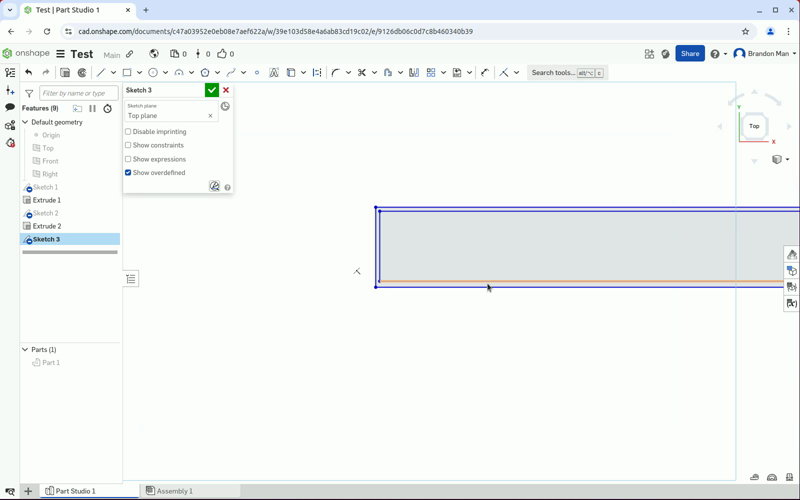
scroll(6)
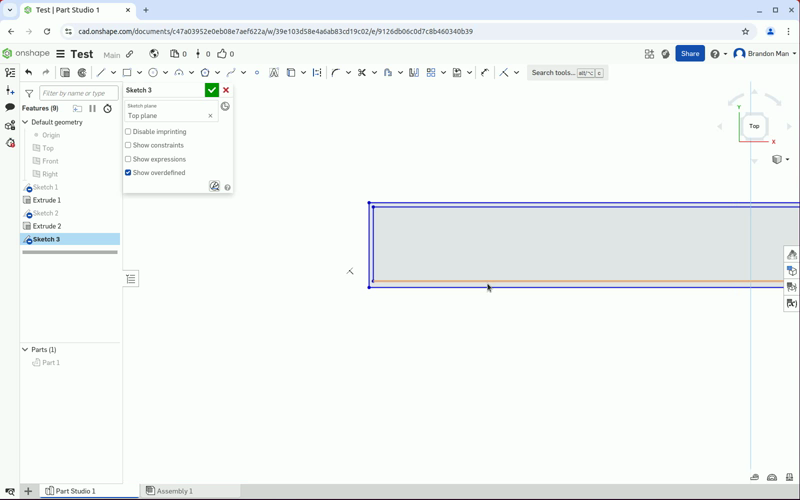
scroll(6)
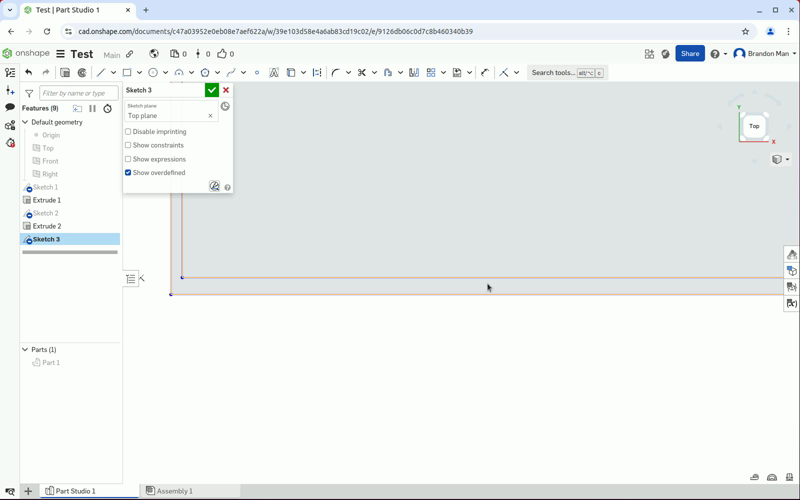
click(487, 283)
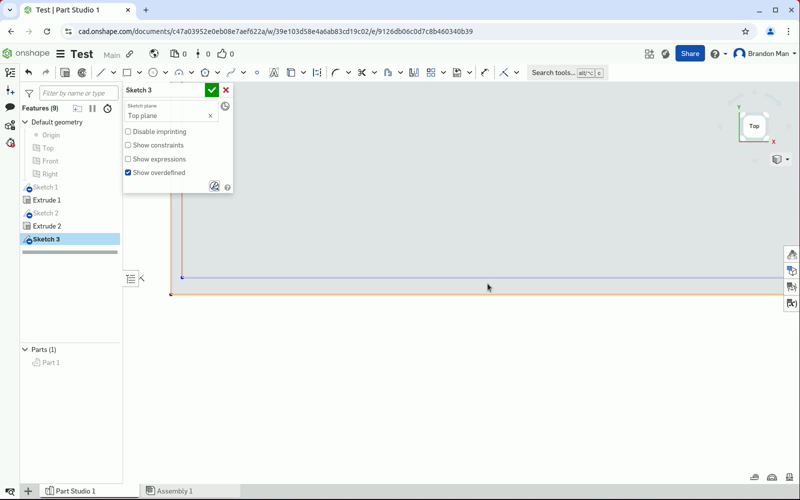
scroll(-6)
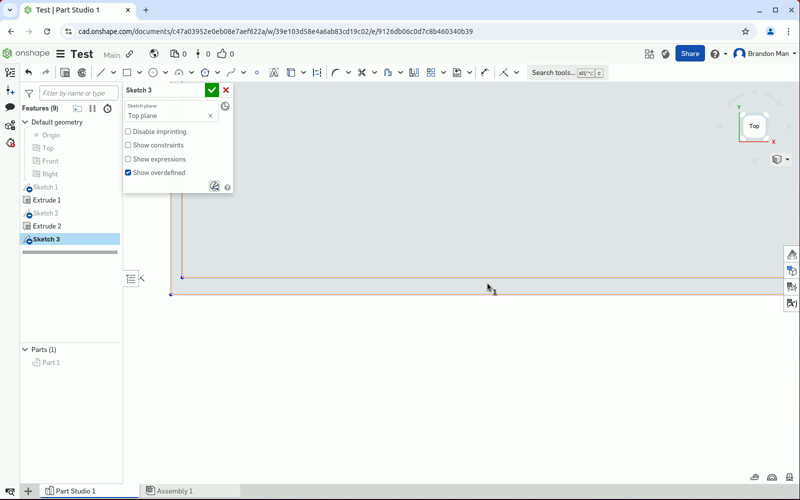
scroll(-6)
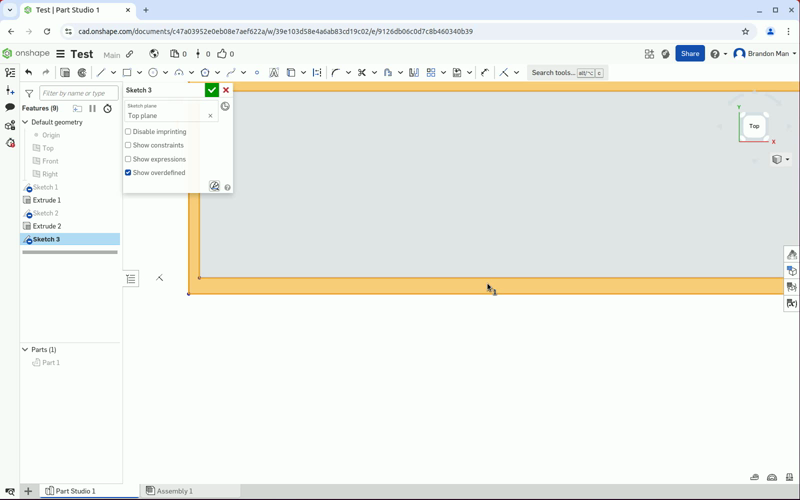
scroll(-6)
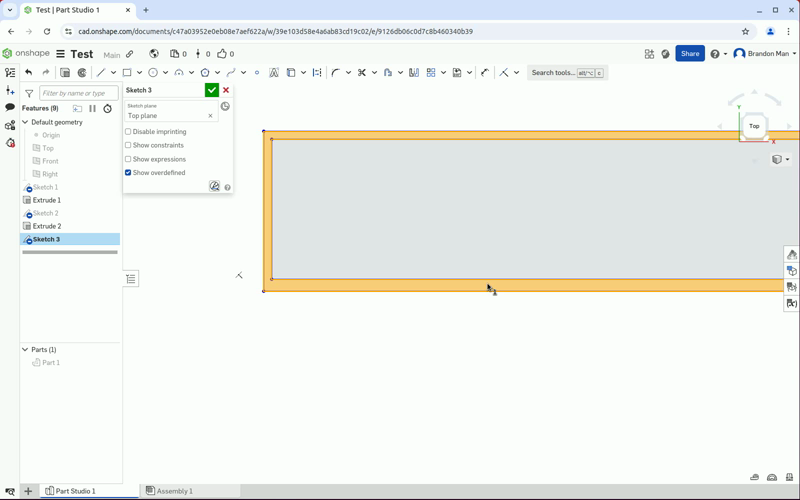
scroll(-6)
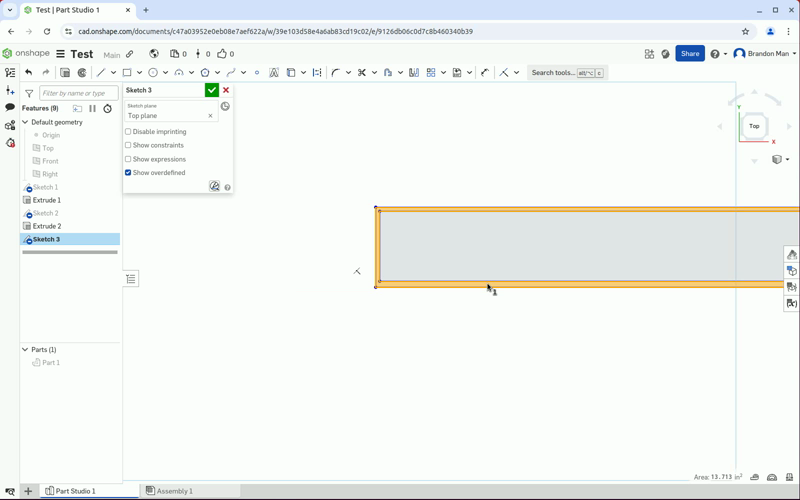
scroll(-6)
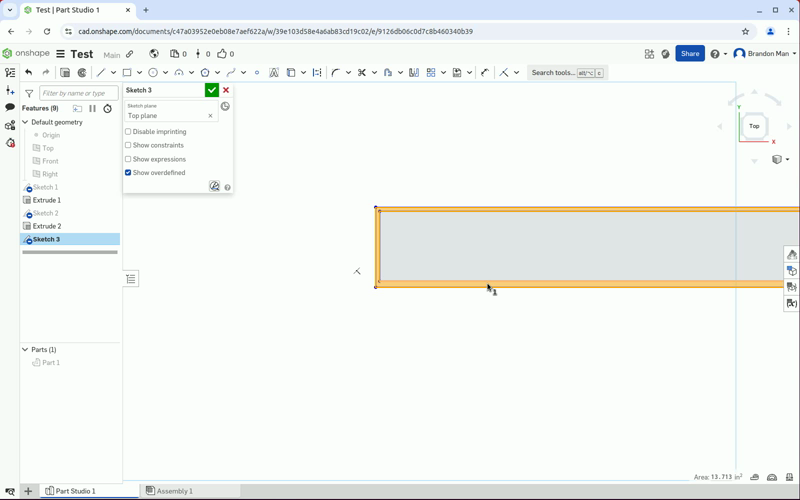
scroll(-6)
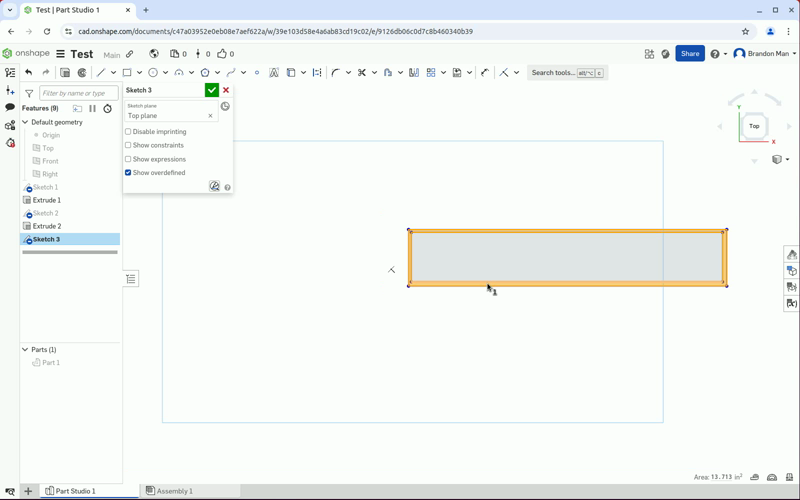
scroll(-6)
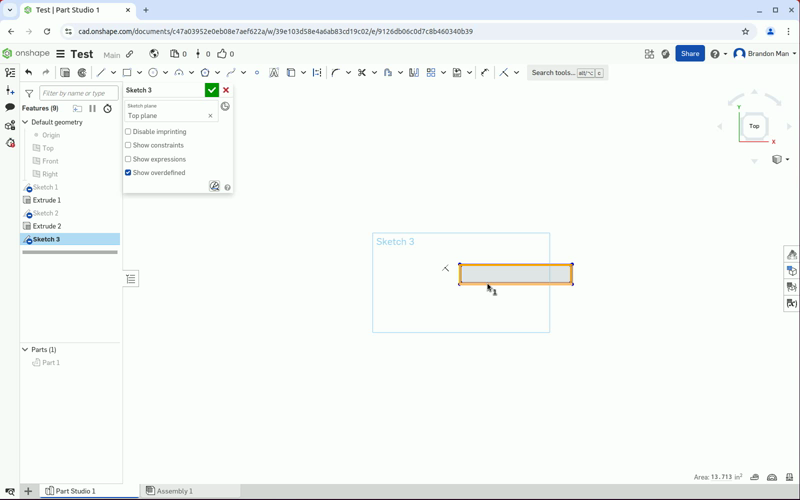
mouse_move(73, 352)
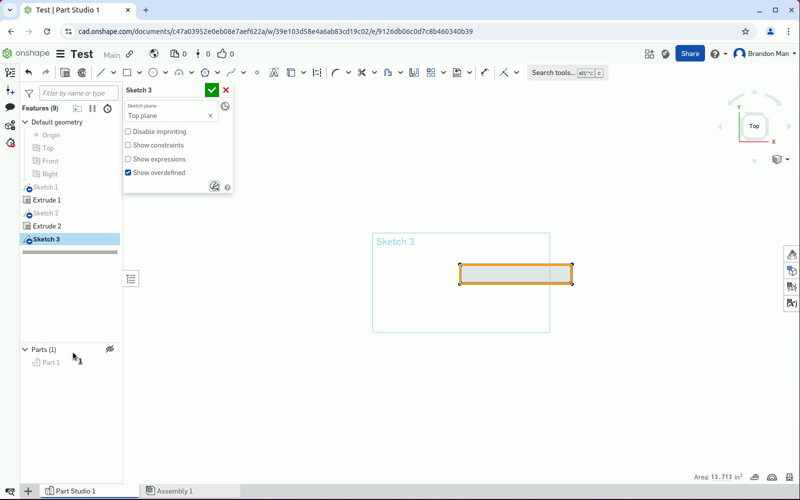
key(shift+y)
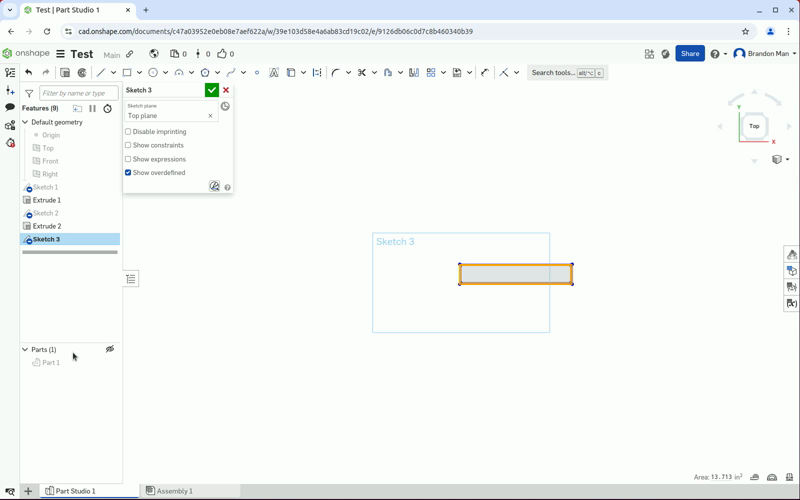
key(shift+e)
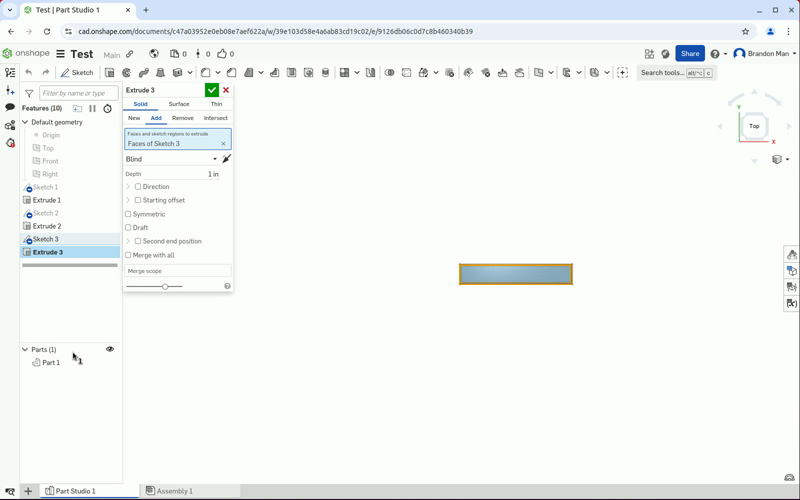
mouse_move(143, 106)
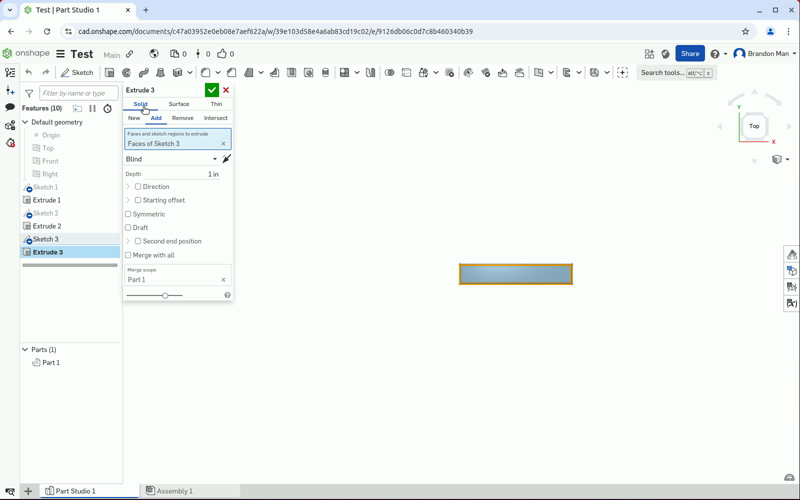
click(143, 106)
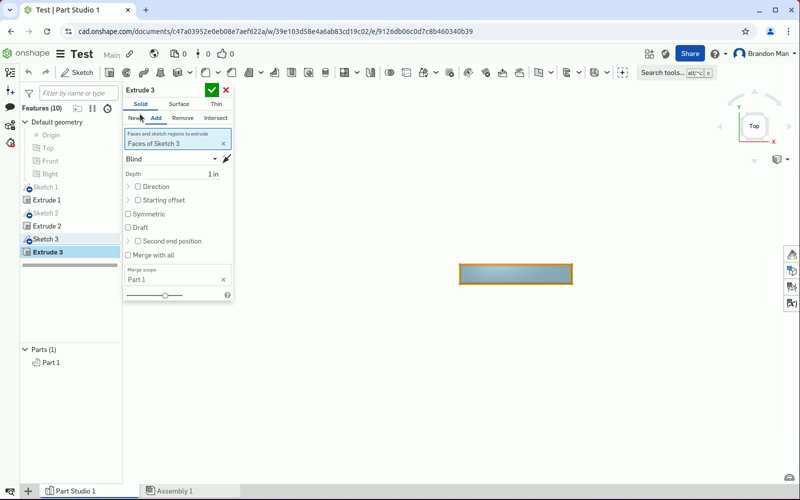
mouse_move(137, 120)
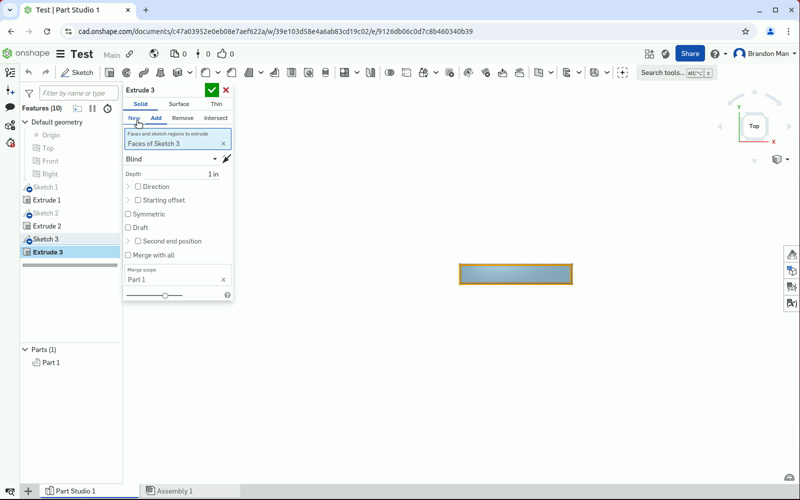
click(137, 120)
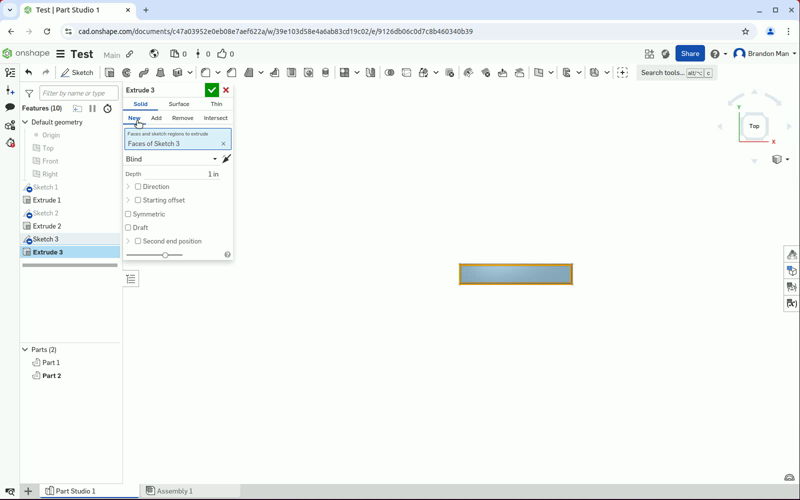
key(tab, 4)
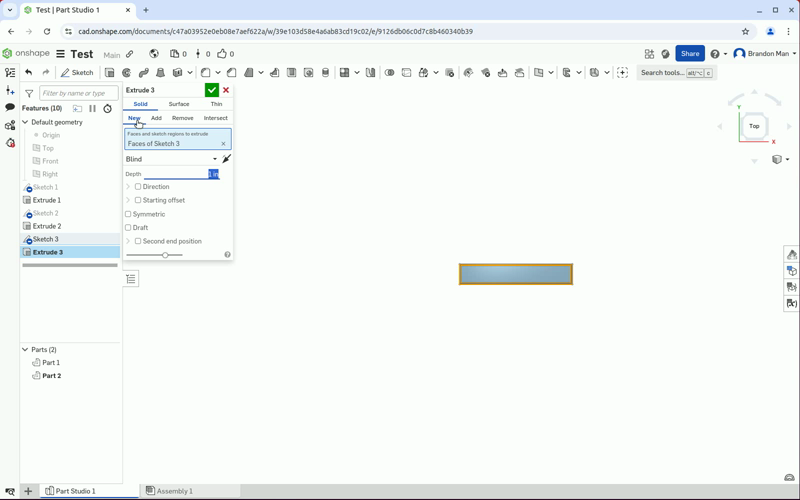
text(-1.926)
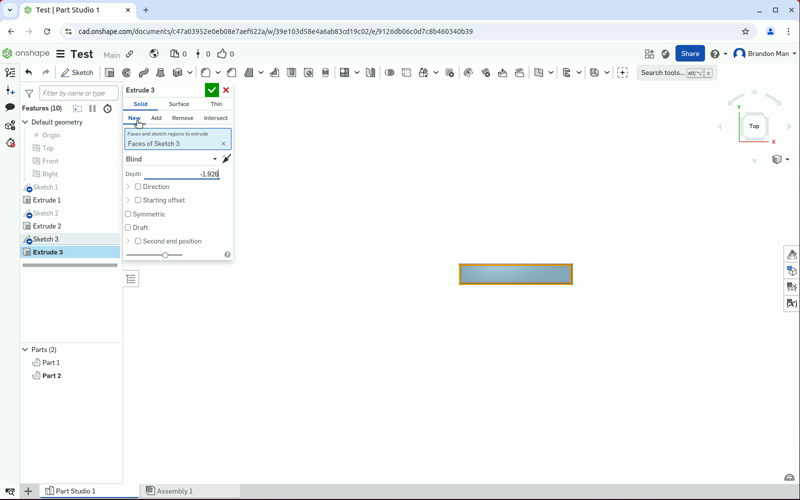
key(enter)
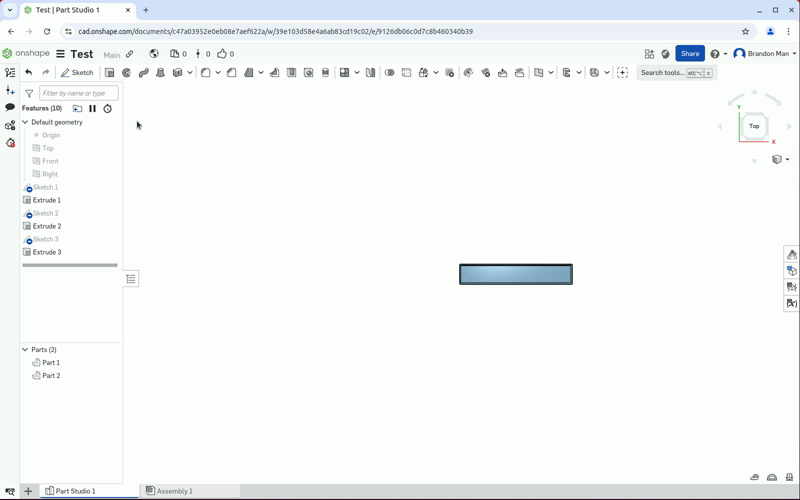
key(shift+h)
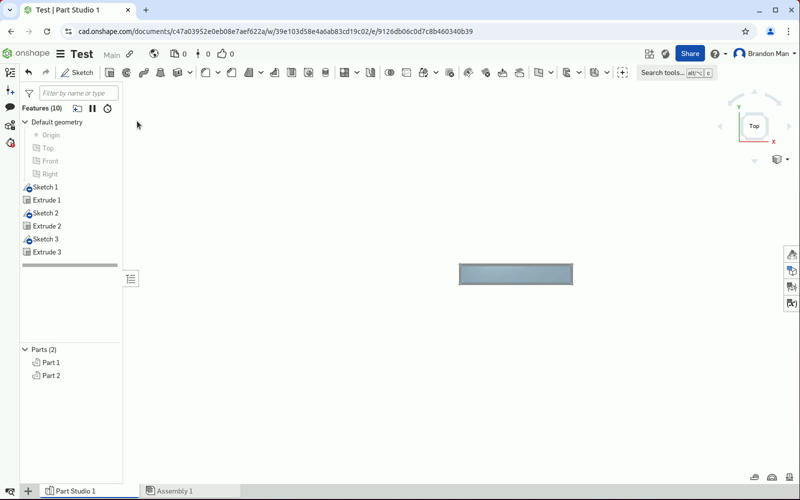
key(shift+h)
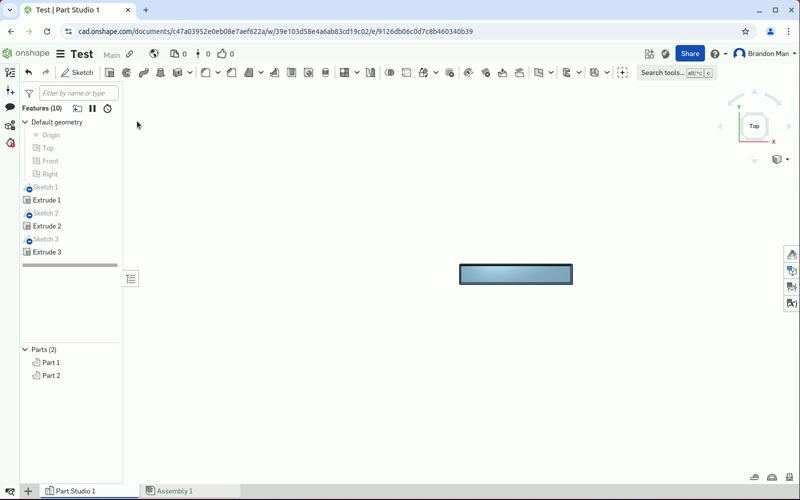
mouse_move(73, 189)
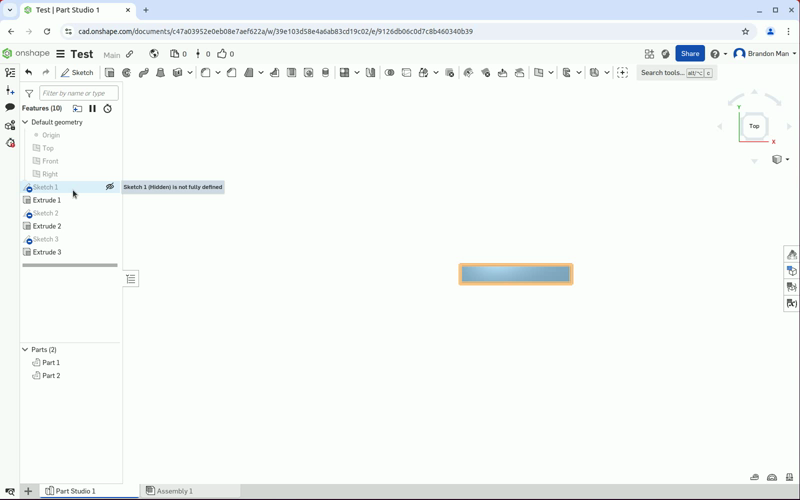
click(73, 189)
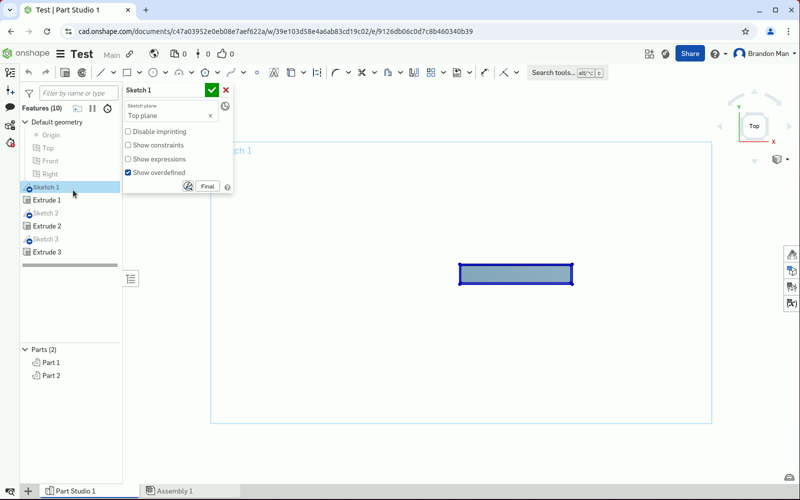
mouse_move(229, 92)
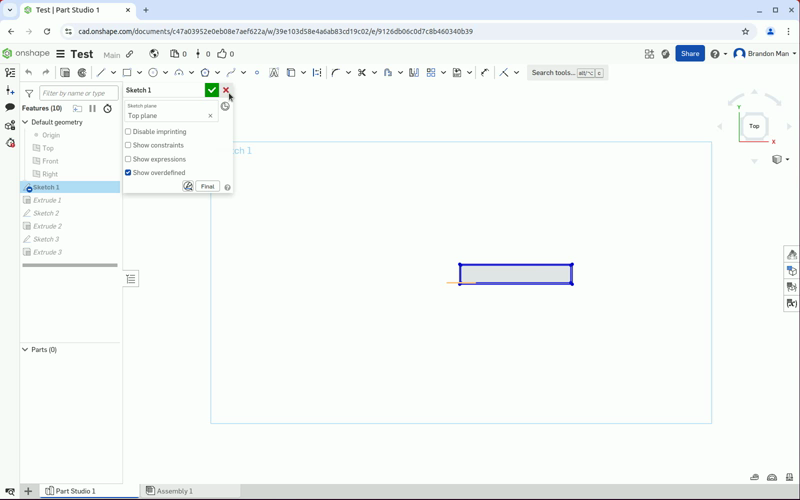
click(229, 92)
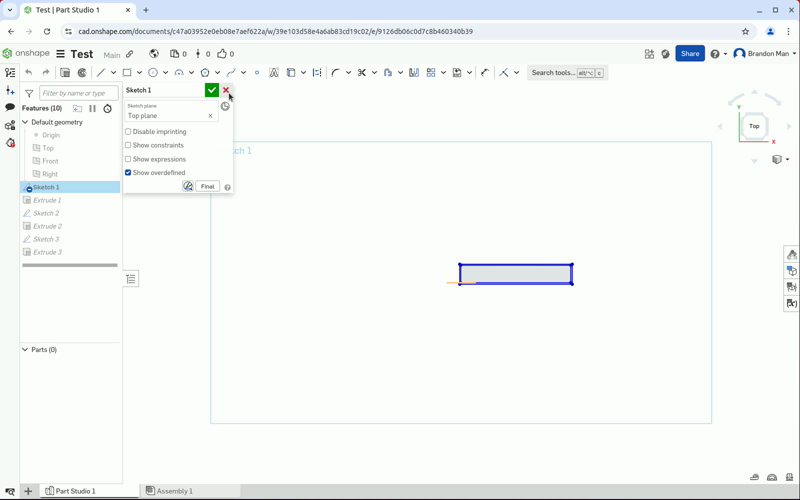
key(shift+s)
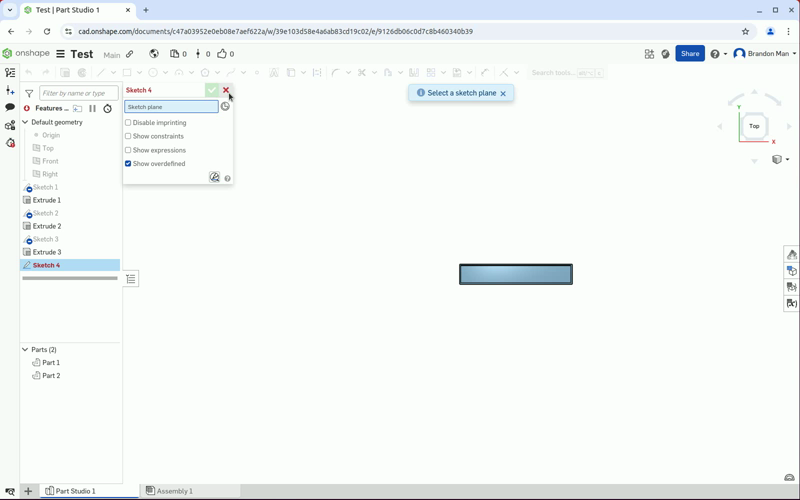
mouse_move(73, 150)
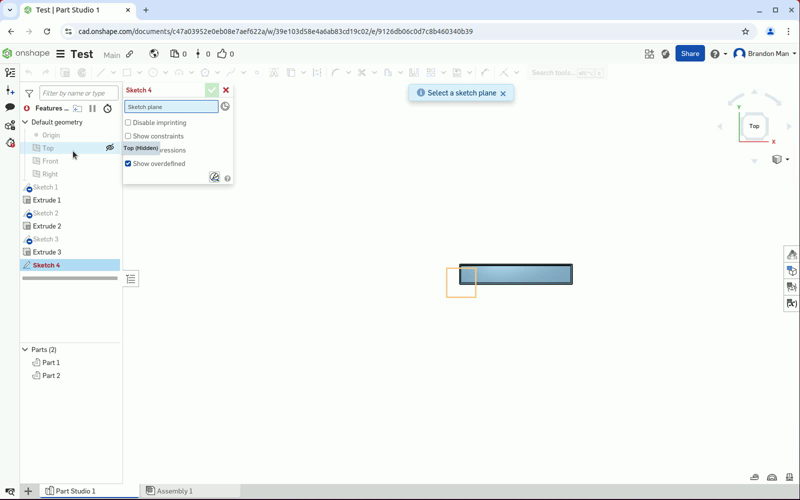
click(73, 150)
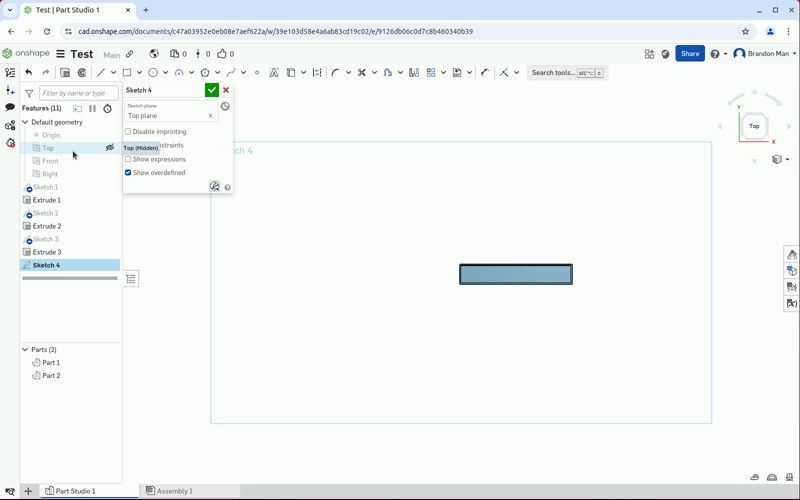
mouse_move(73, 352)
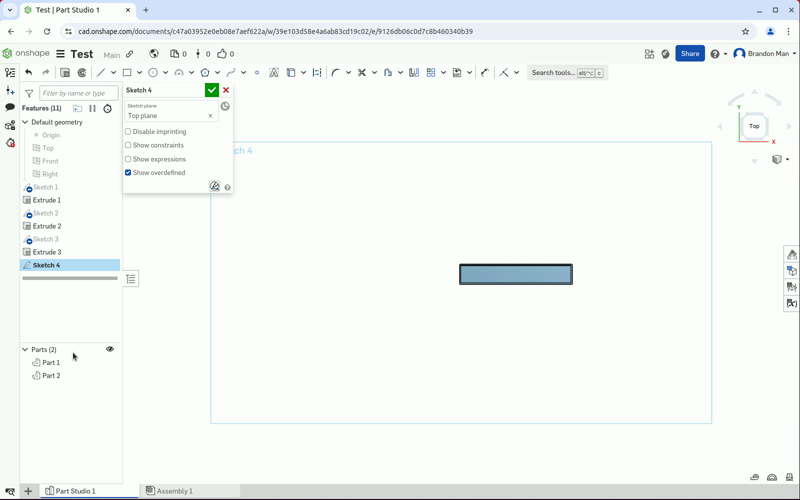
key(y)
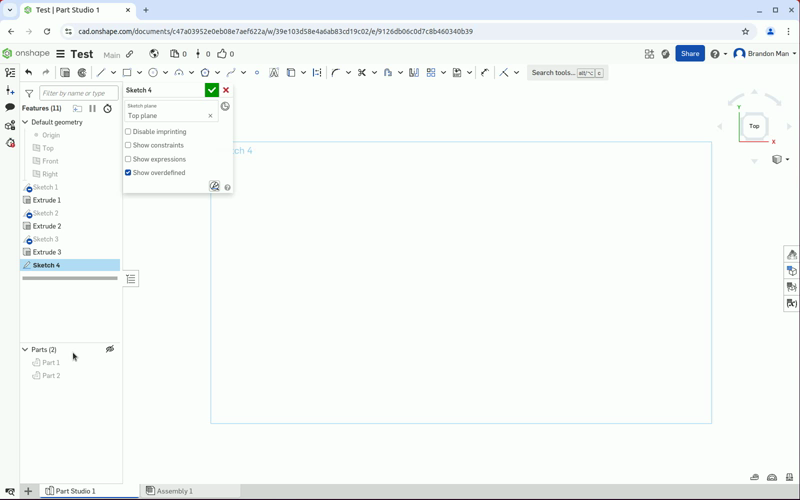
key(l)
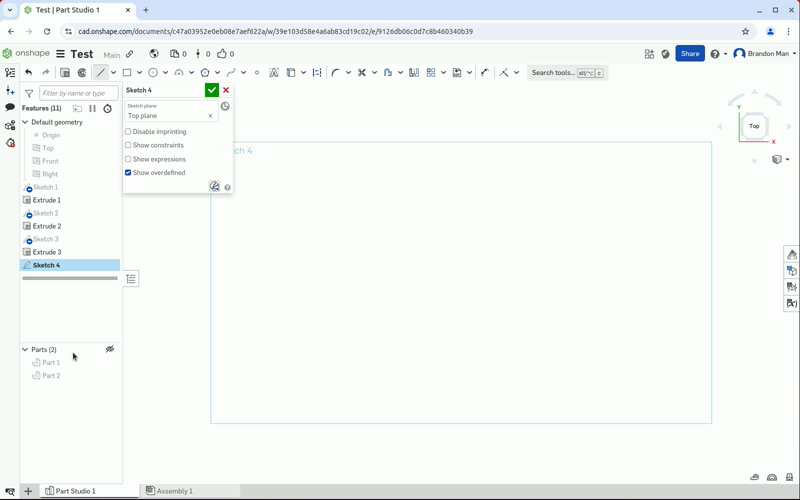
key_down(shift)
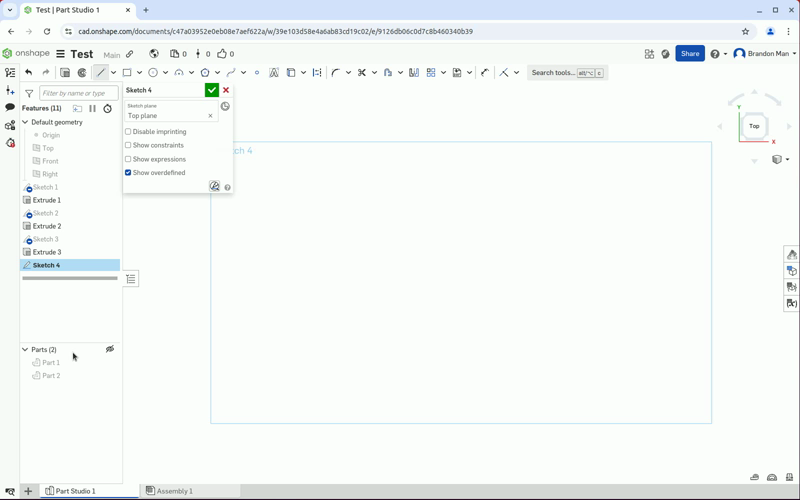
mouse_move(460, 282)
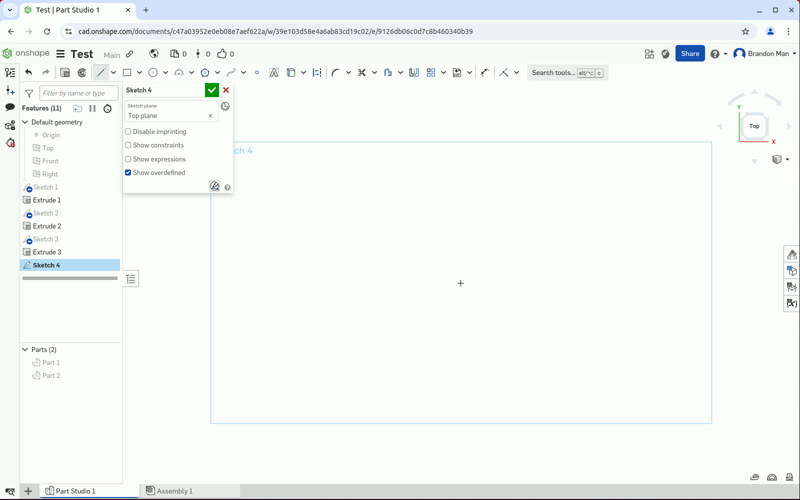
click(460, 282)
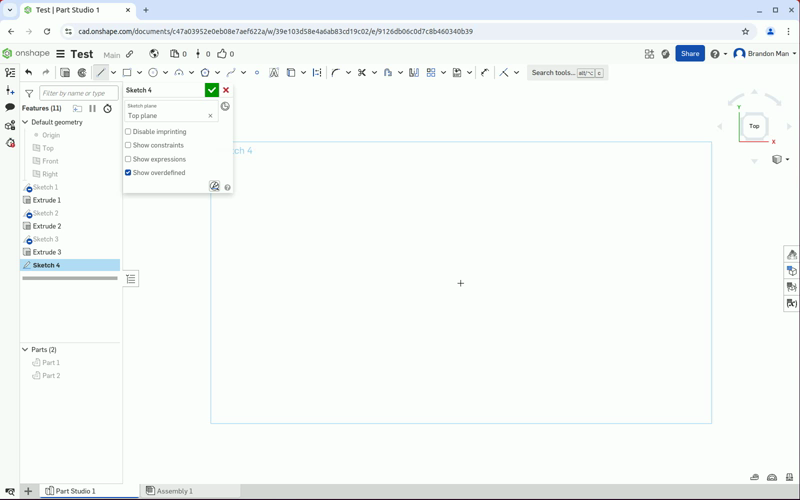
key_up(shift)
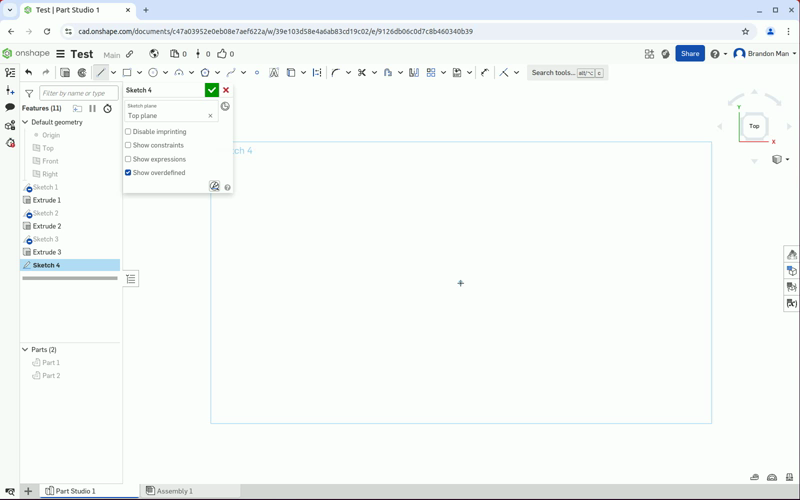
key_down(shift)
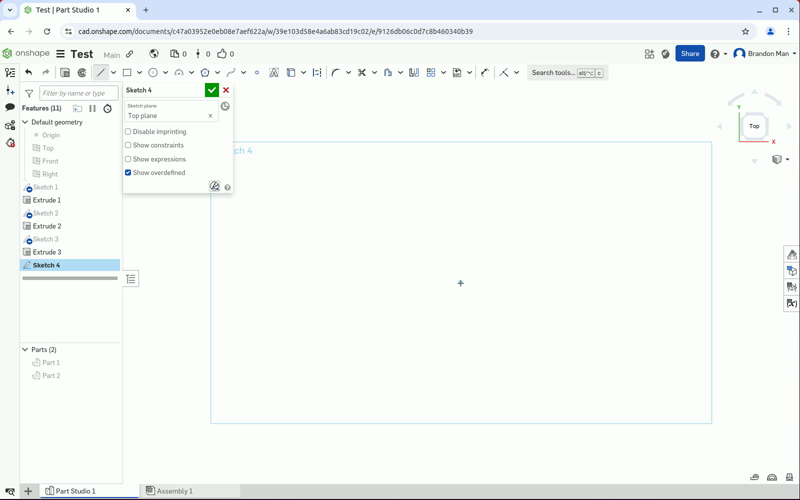
mouse_move(570, 282)
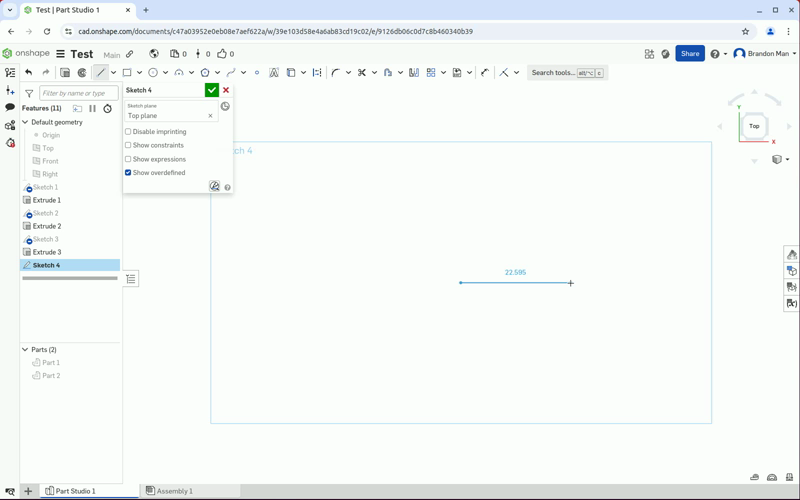
click(570, 282)
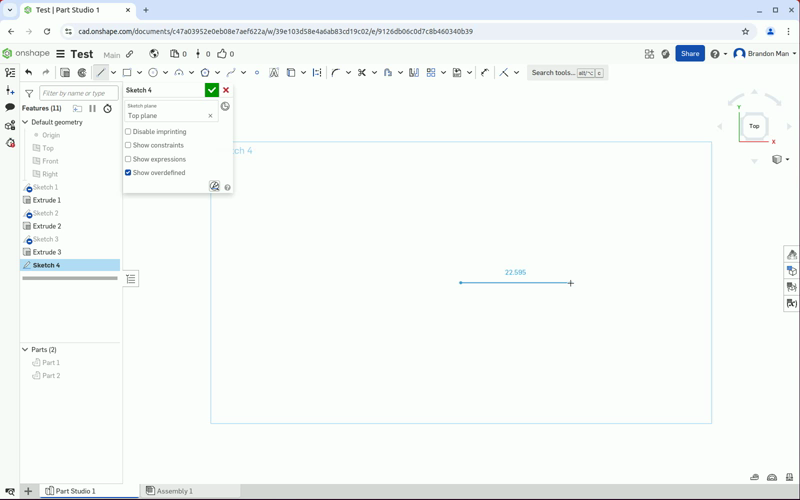
key_up(shift)
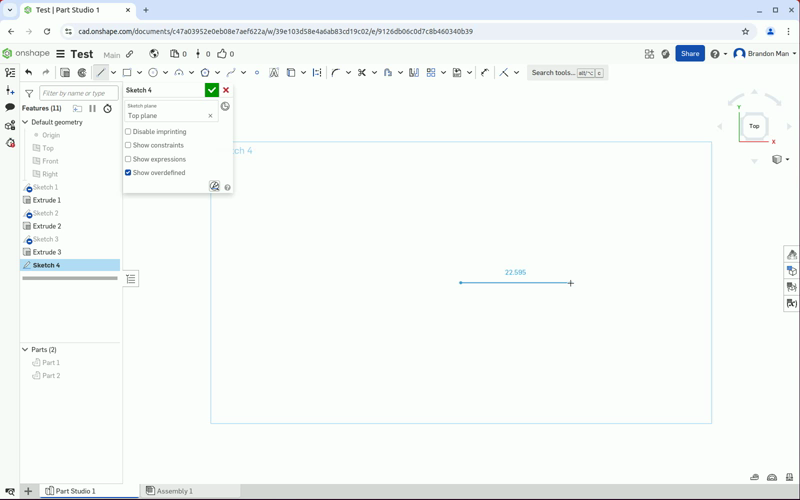
key_down(shift)
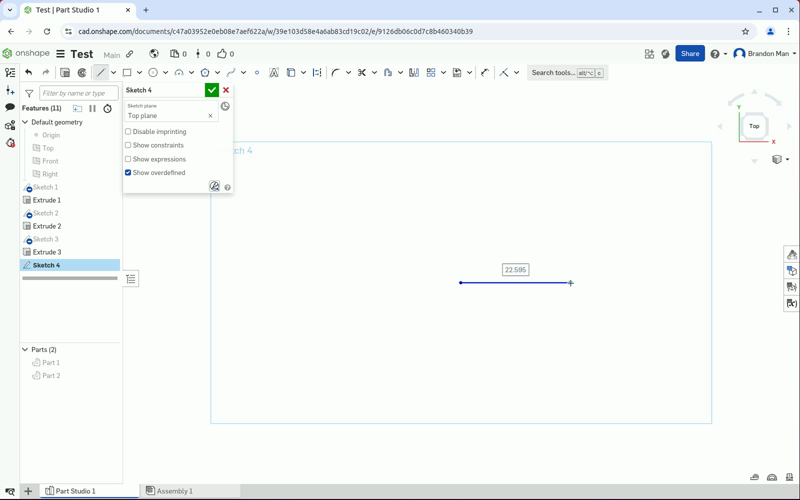
mouse_move(589, 282)
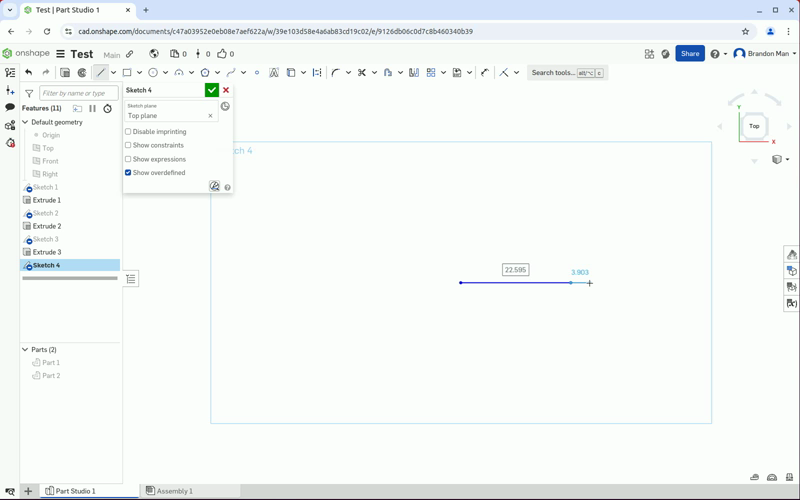
mouse_move(570, 265)
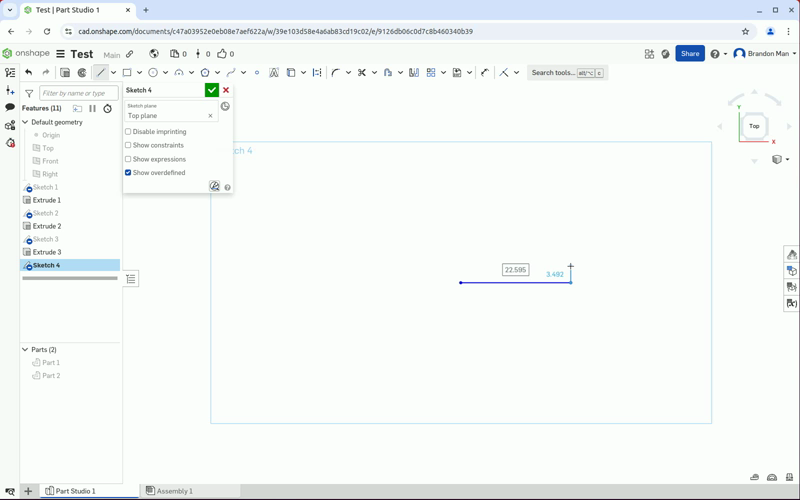
click(570, 265)
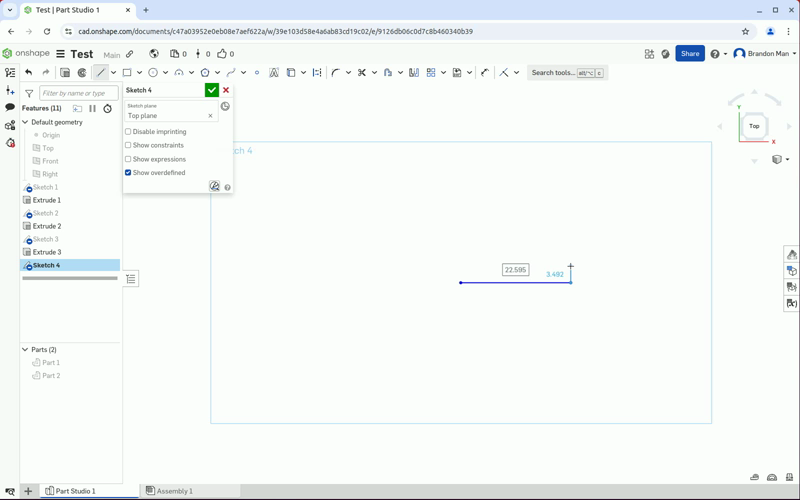
key_up(shift)
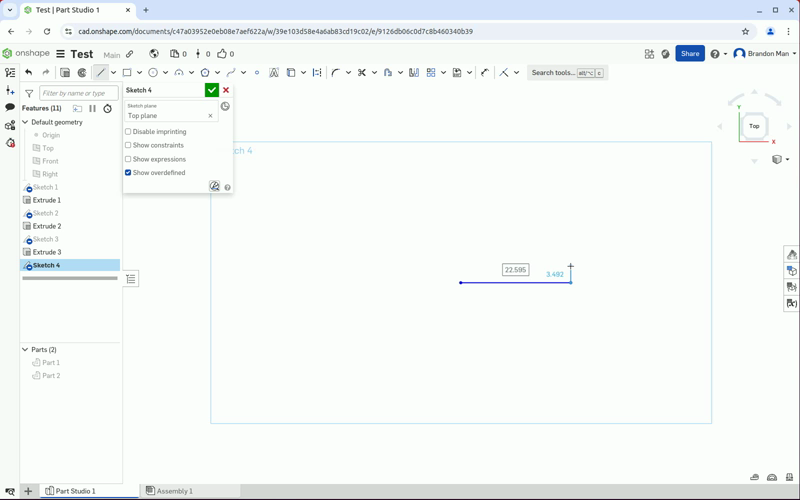
key_down(shift)
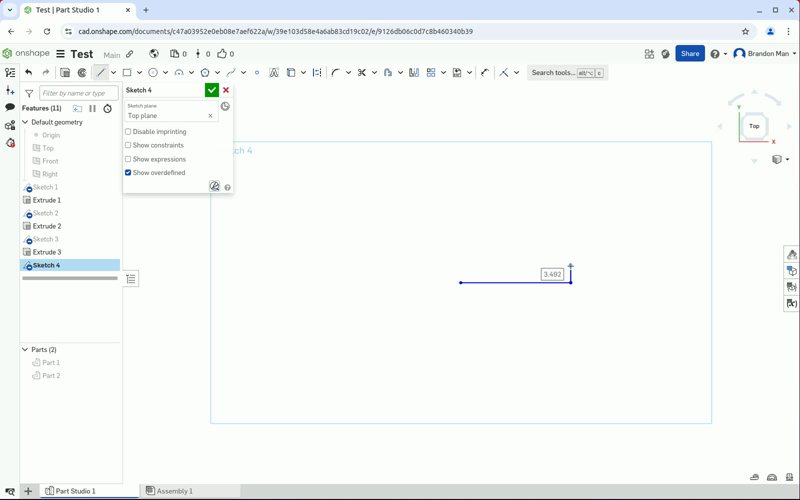
mouse_move(460, 265)
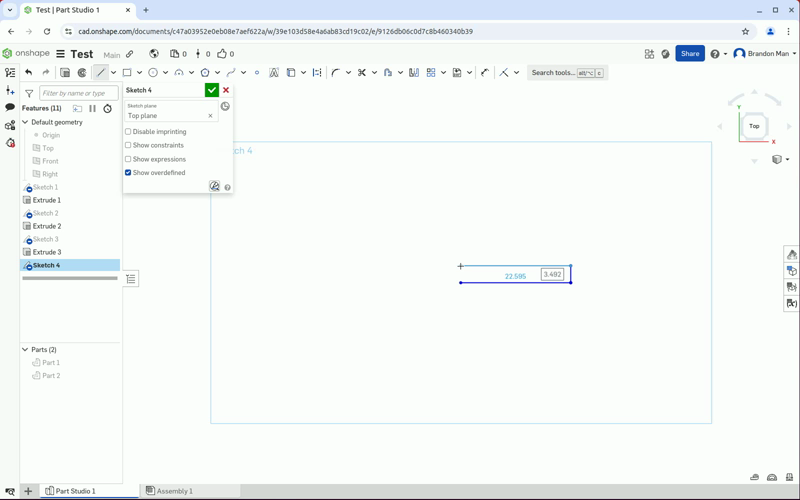
click(460, 265)
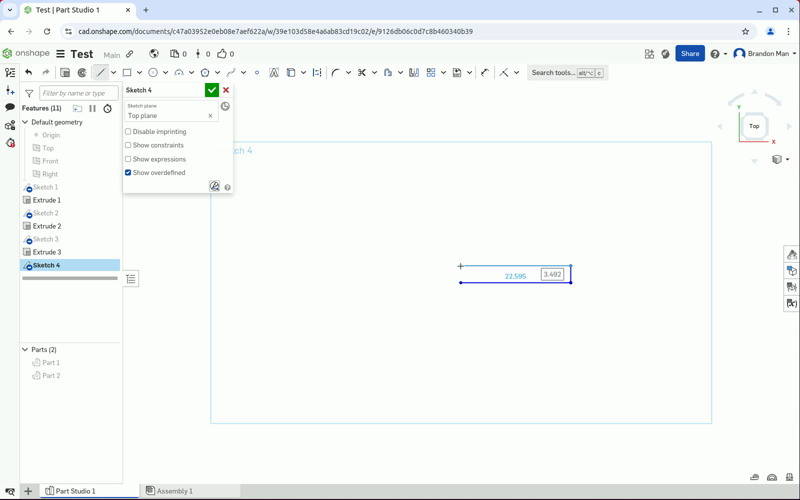
key_up(shift)
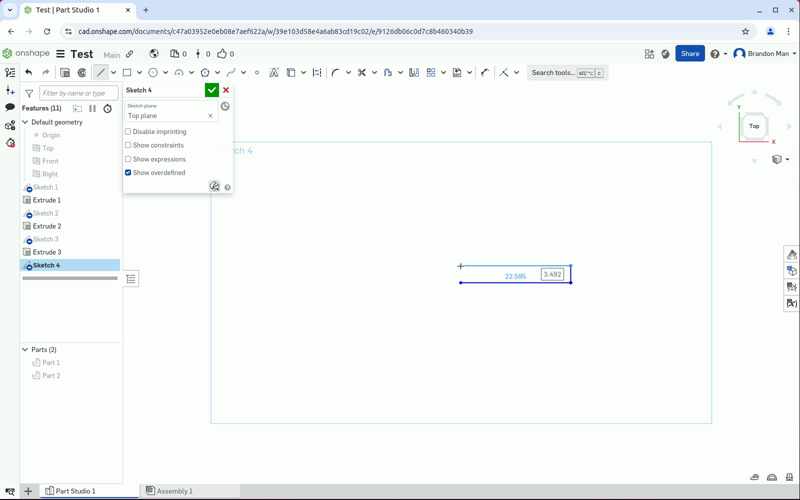
mouse_move(490, 265)
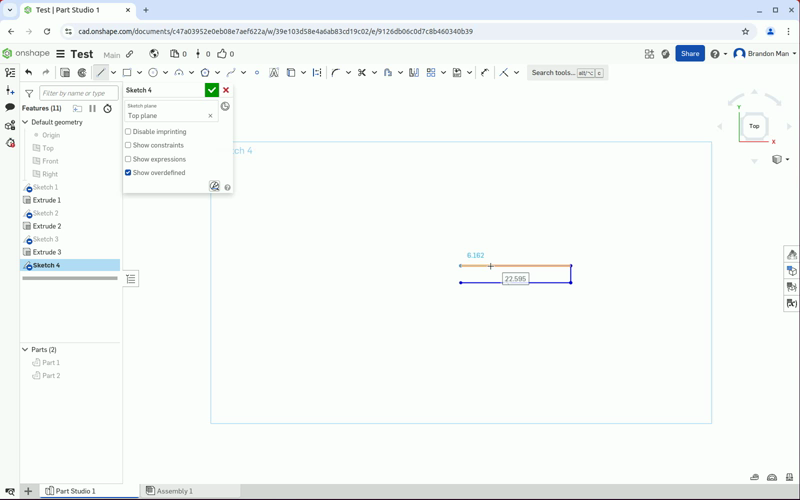
key_down(shift)
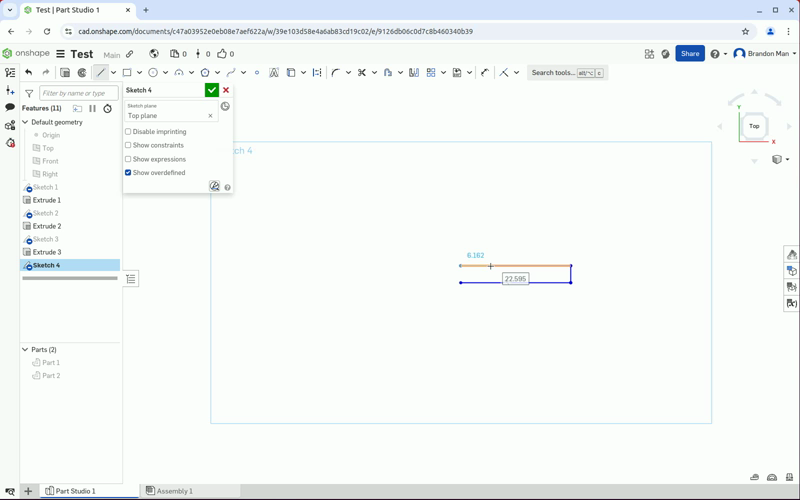
mouse_move(460, 282)
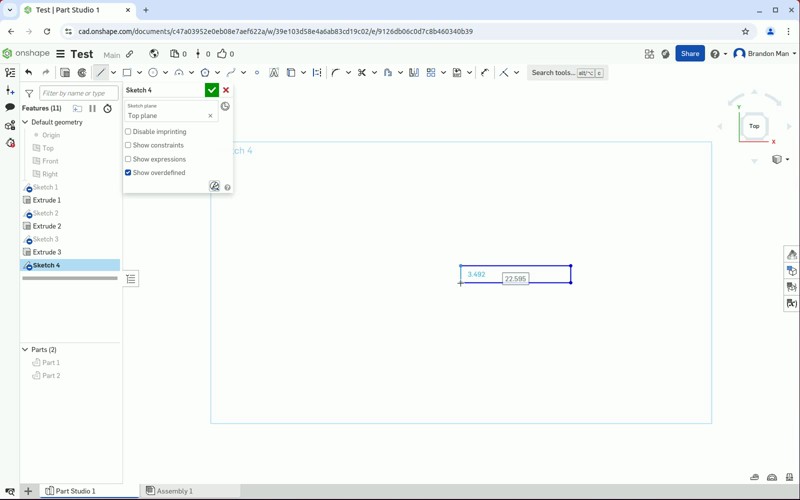
key_up(shift)
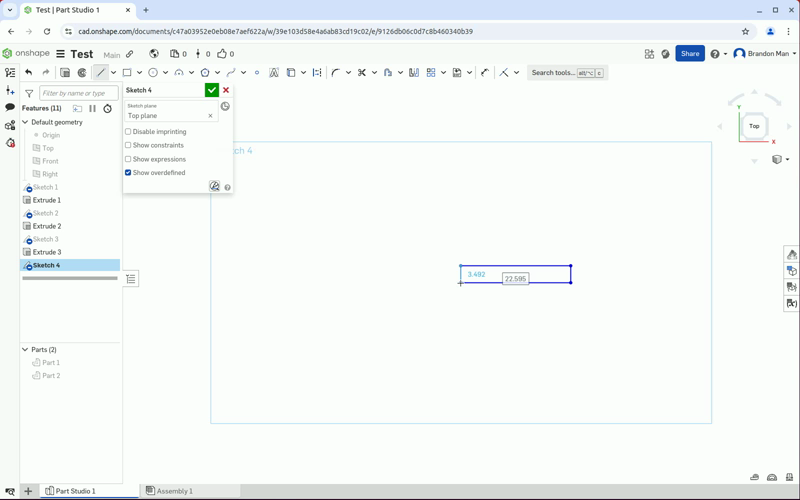
click(460, 282)
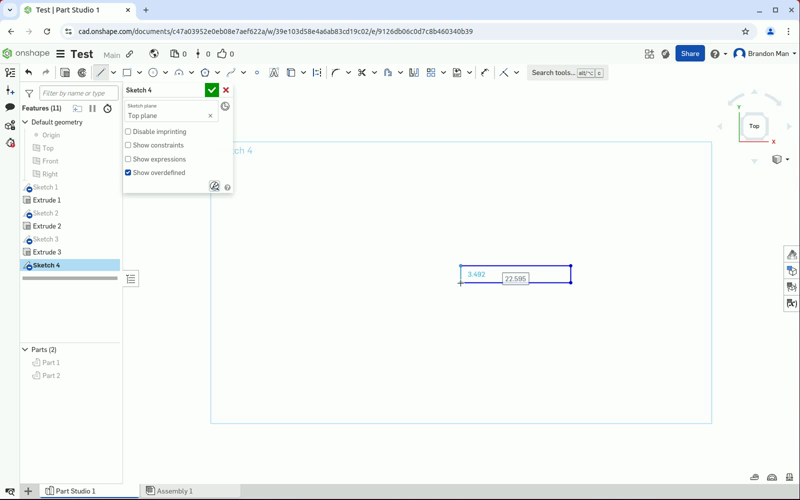
key(esc)
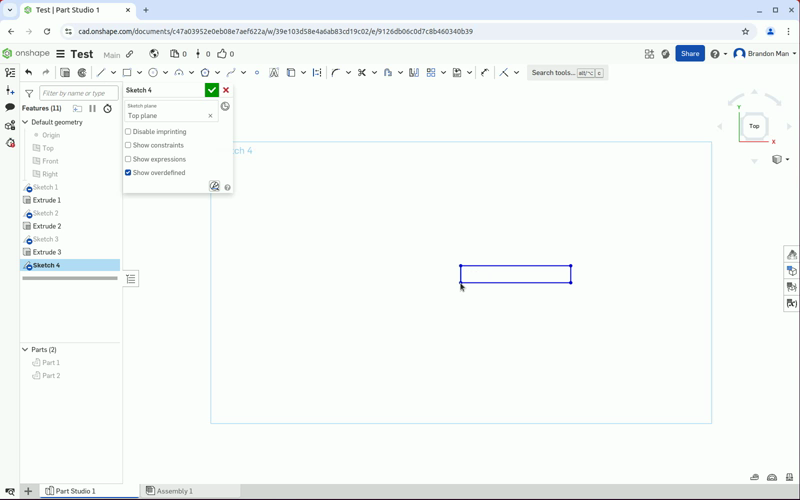
mouse_move(520, 274)
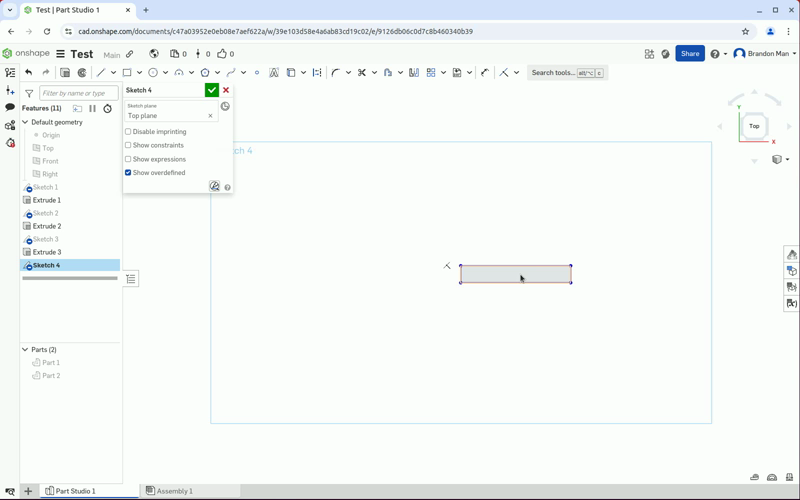
click(520, 274)
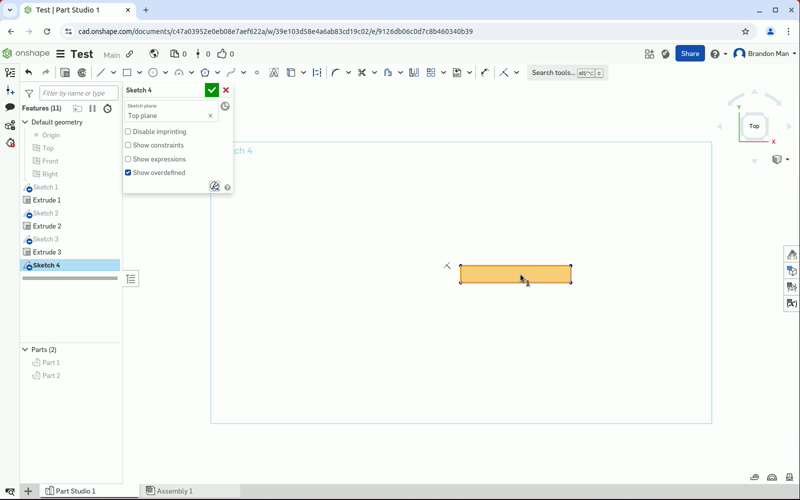
mouse_move(73, 352)
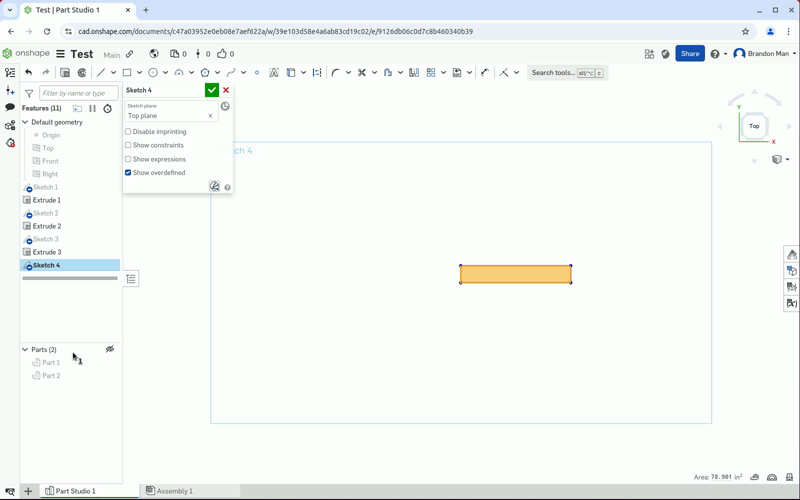
key(shift+y)
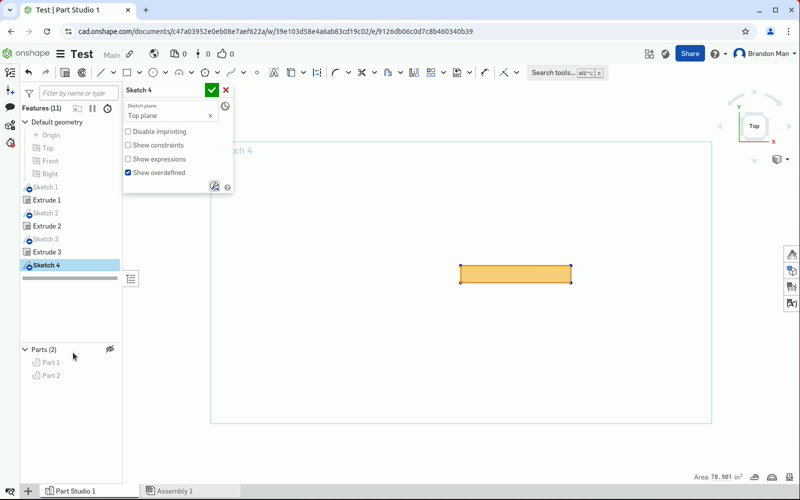
key(shift+e)
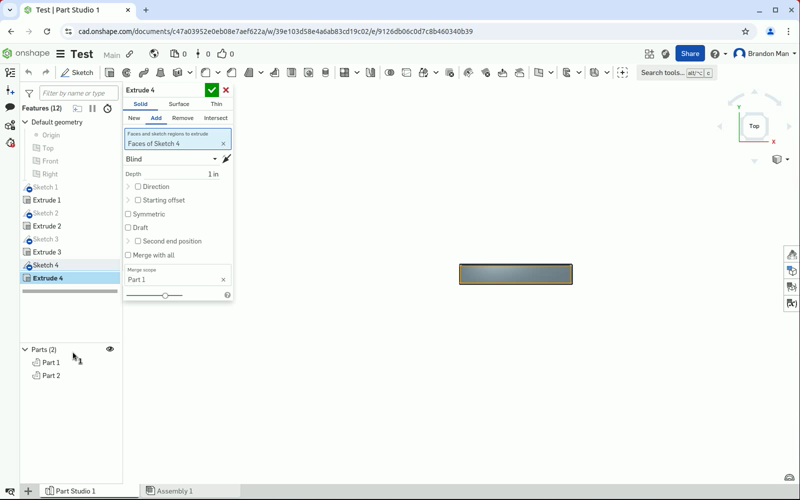
mouse_move(143, 106)
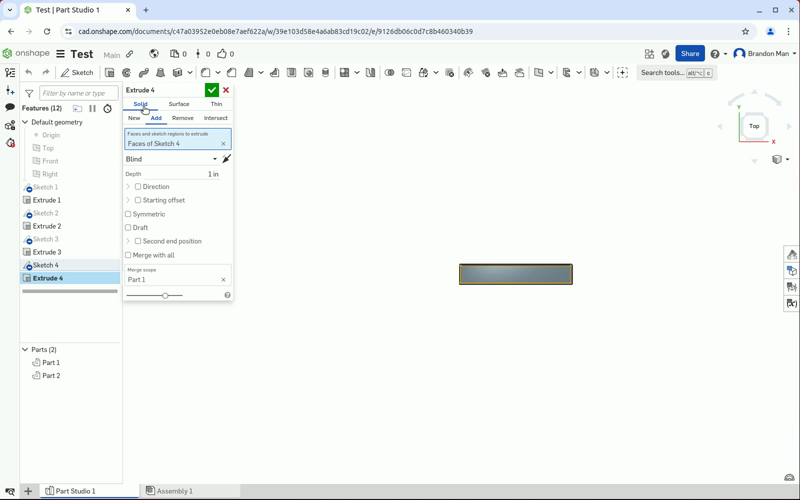
click(143, 106)
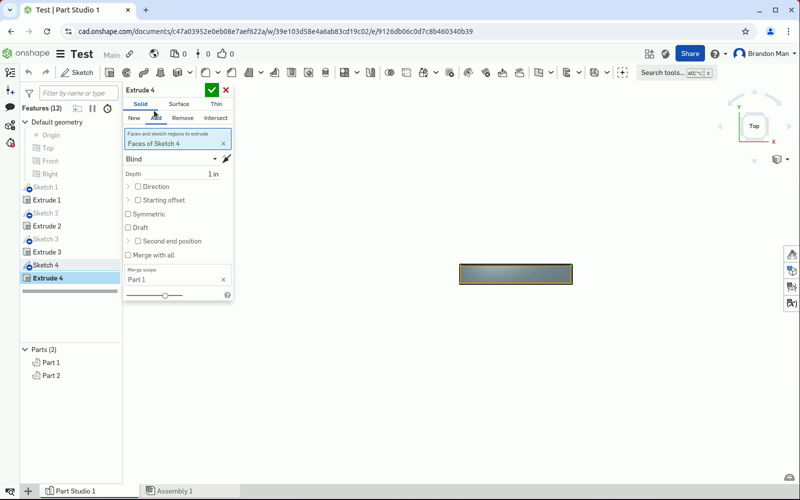
mouse_move(186, 120)
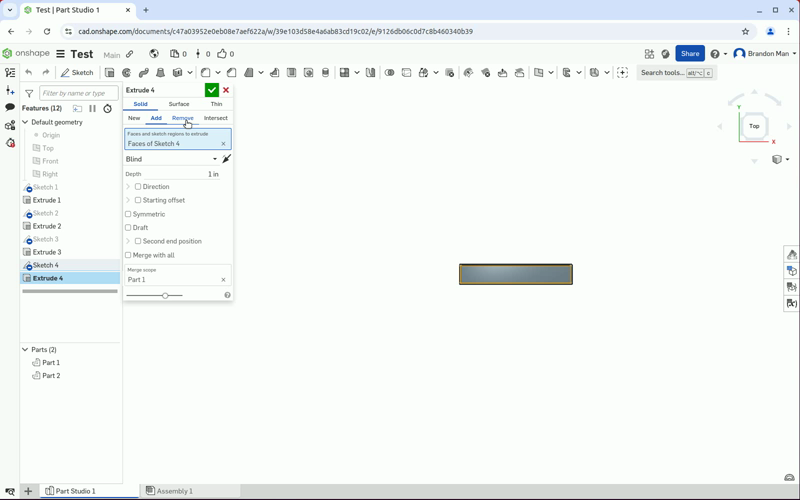
click(186, 120)
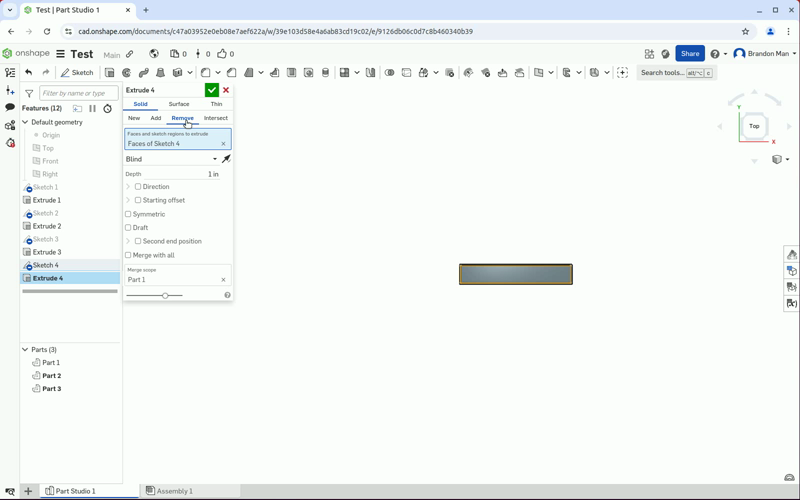
key(tab, 4)
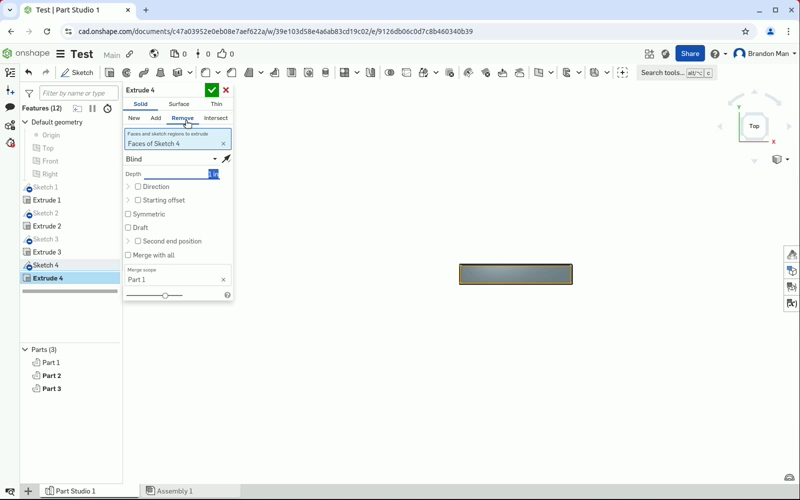
text(0.241)
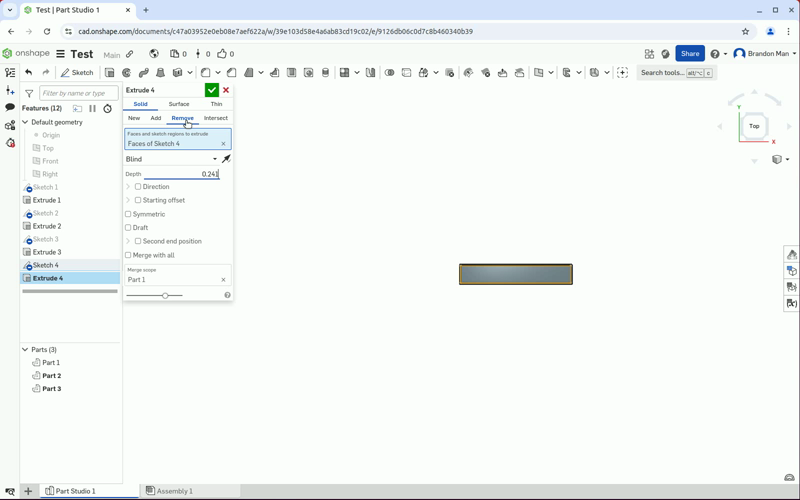
key(tab, 6)
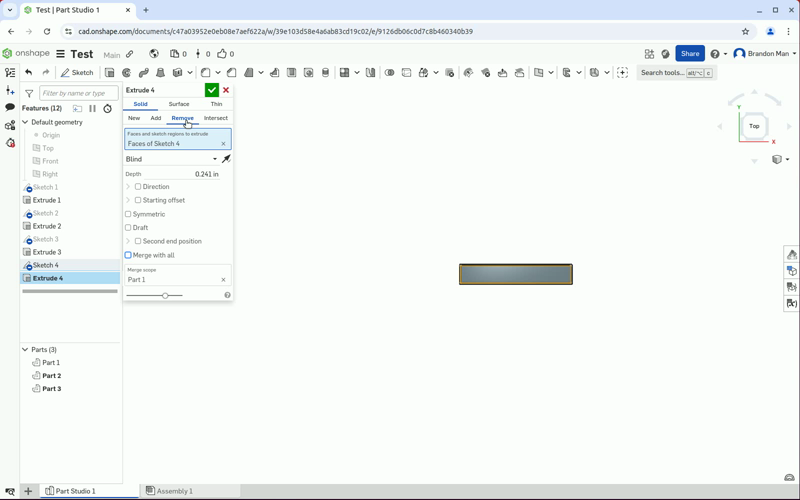
key(space)
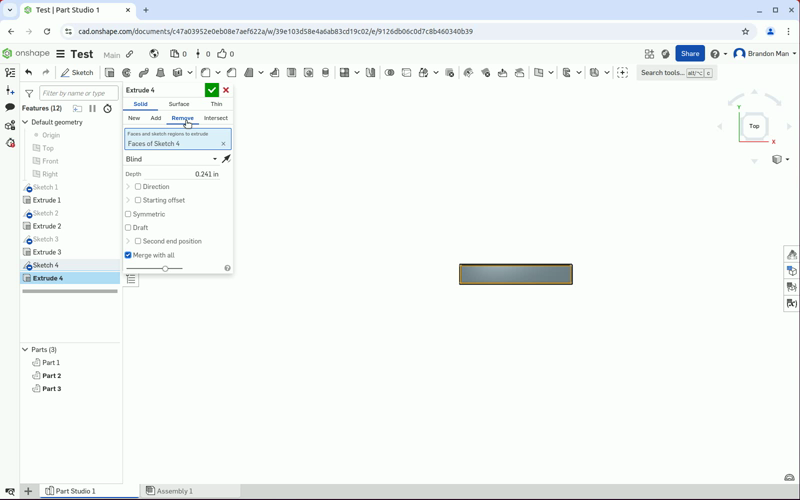
key(enter)
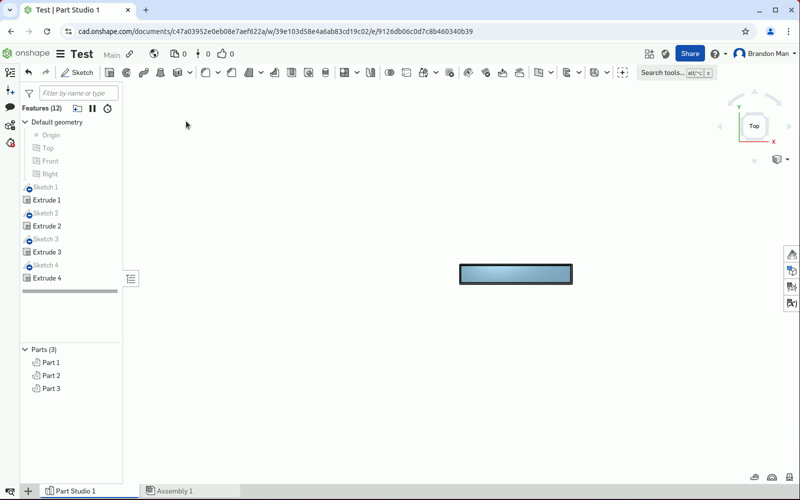
key(shift+h)
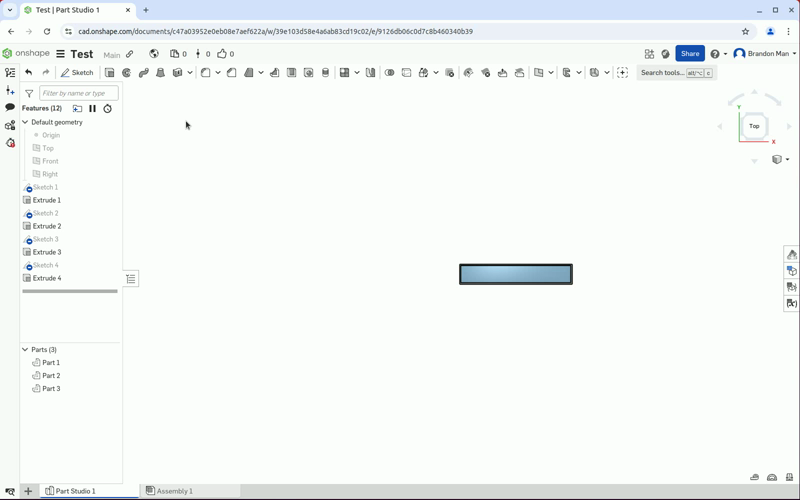
key(shift+h)
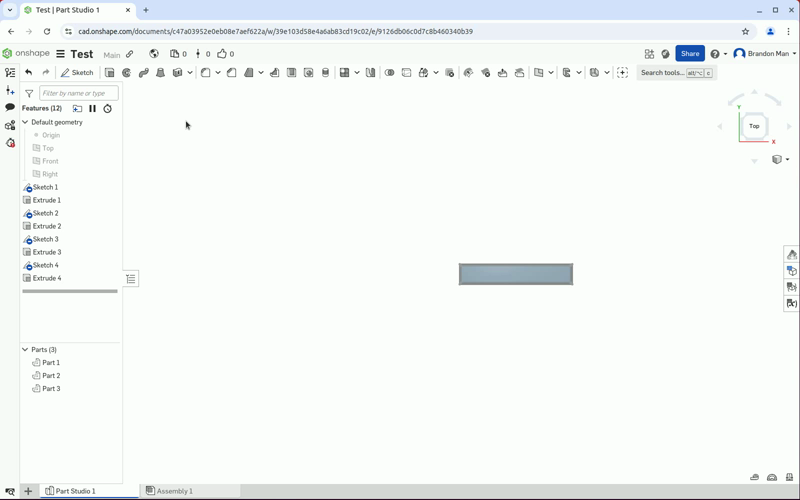
key(shift+7)
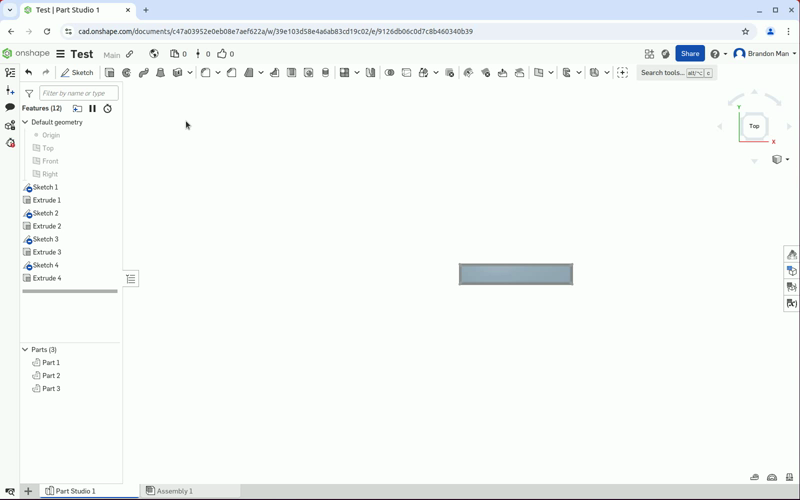
key(up, 3)
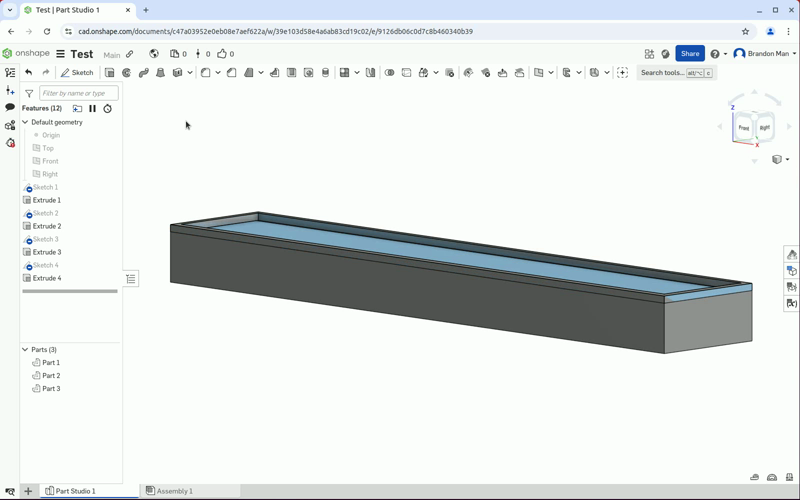
key(left, 3)
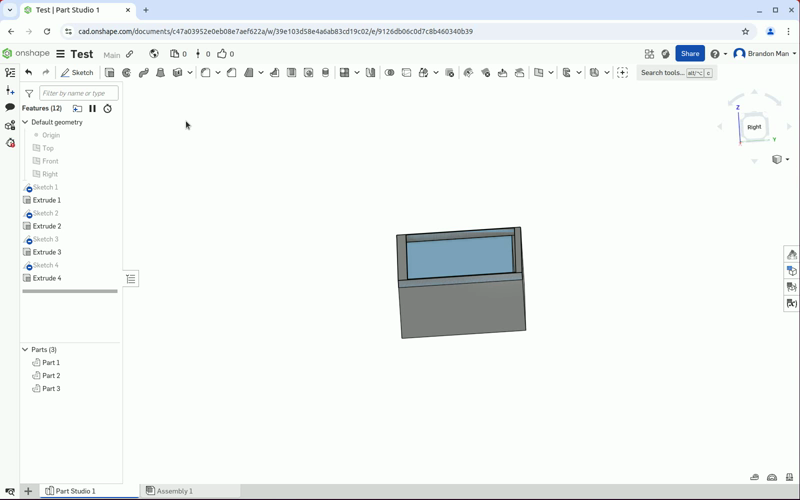
key(right, 3)
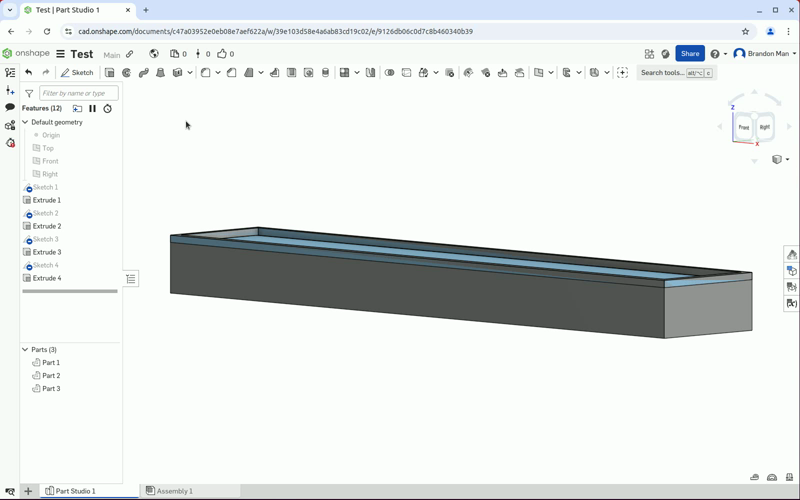
key(down, 3)
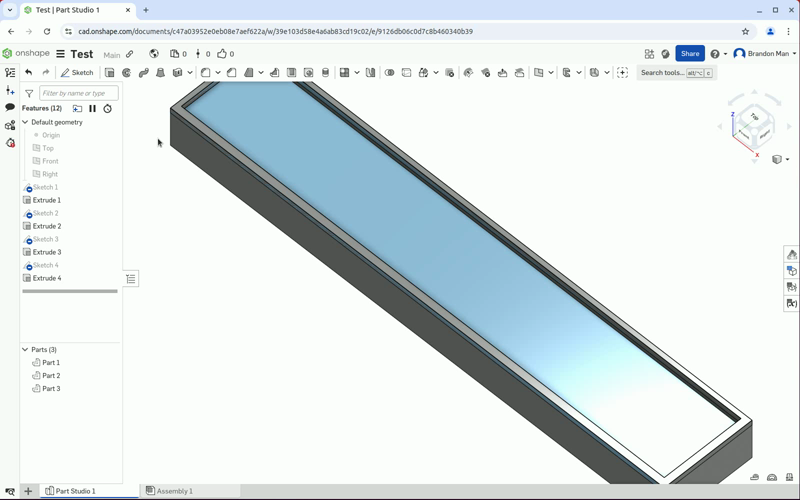
mouse_move(73, 189)
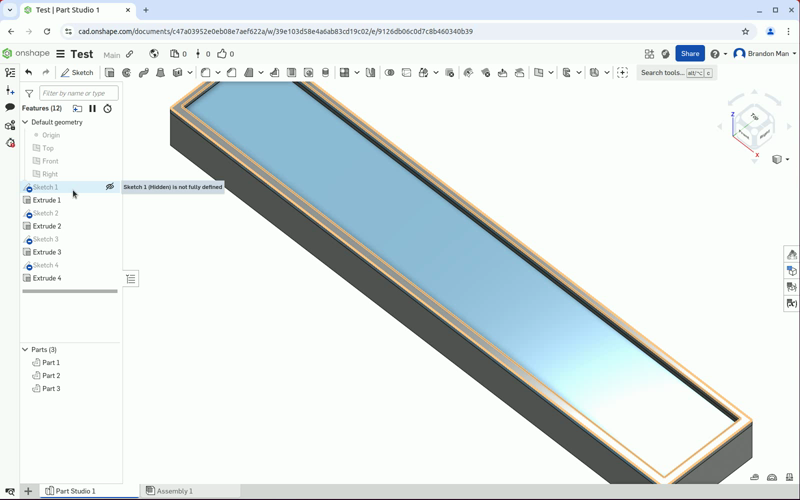
click(73, 189)